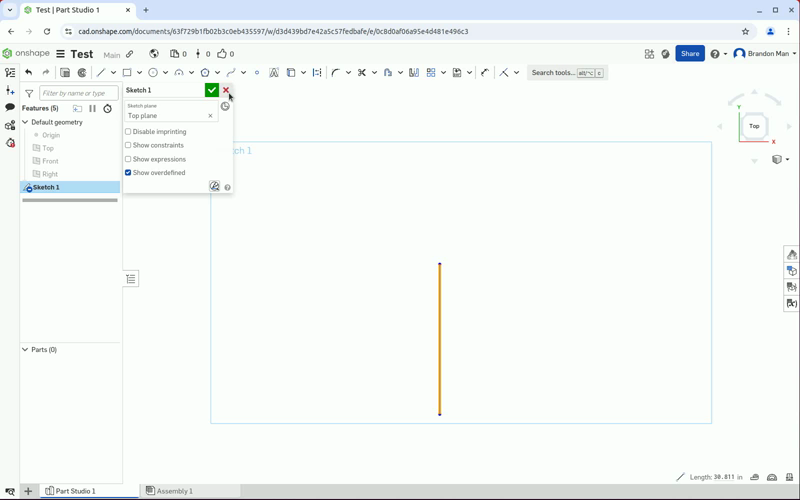
key(shift+h)
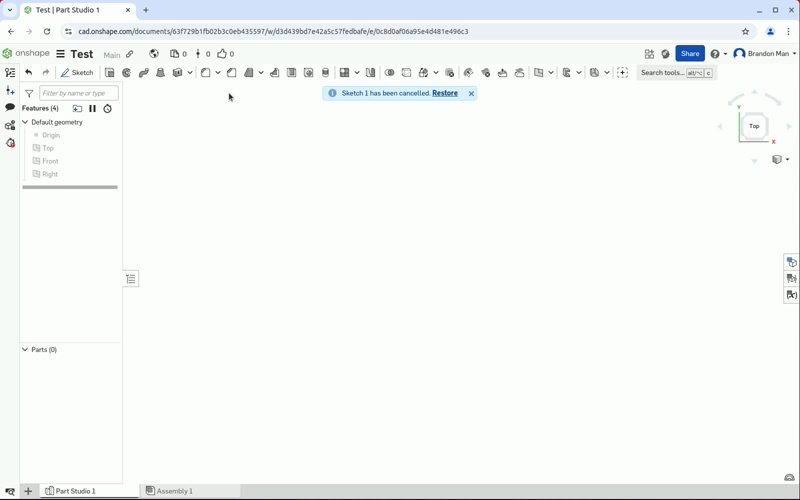
mouse_move(73, 352)
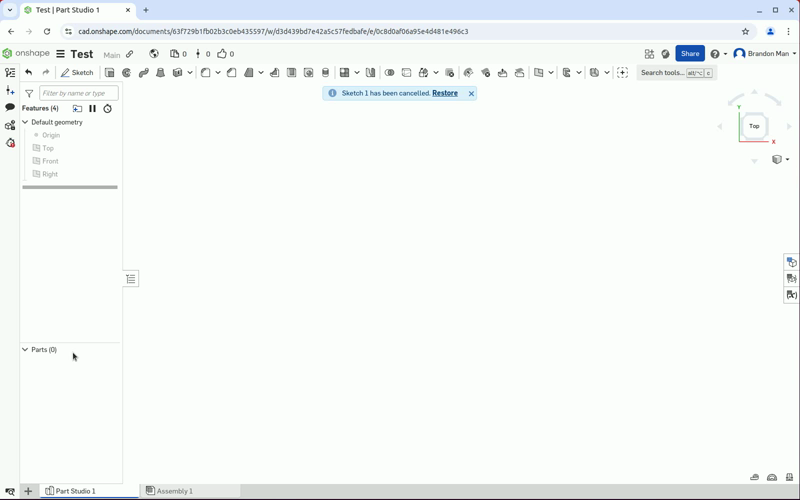
key(y)
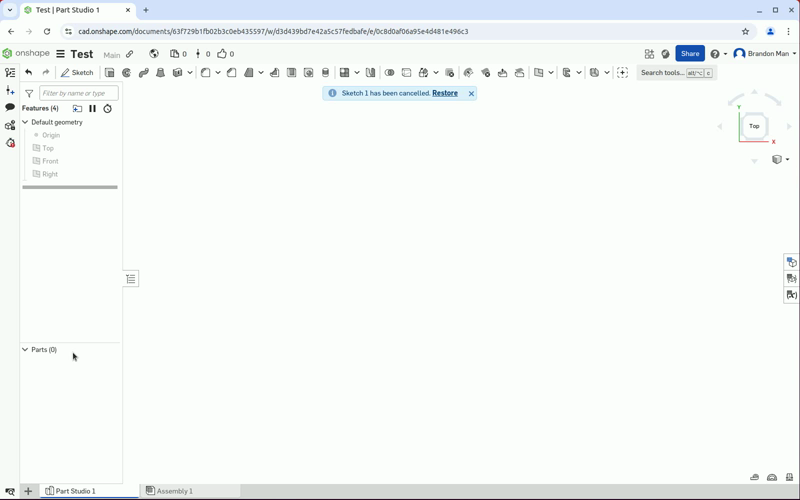
key(shift+p)
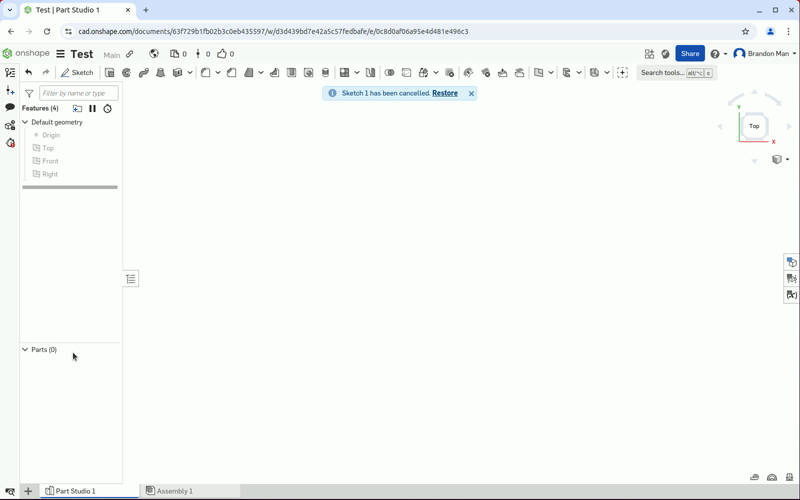
key(space)
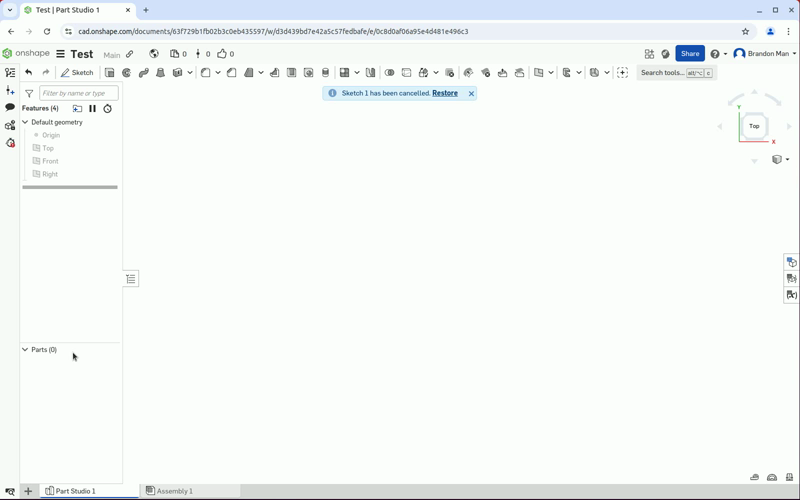
key_down(shift)
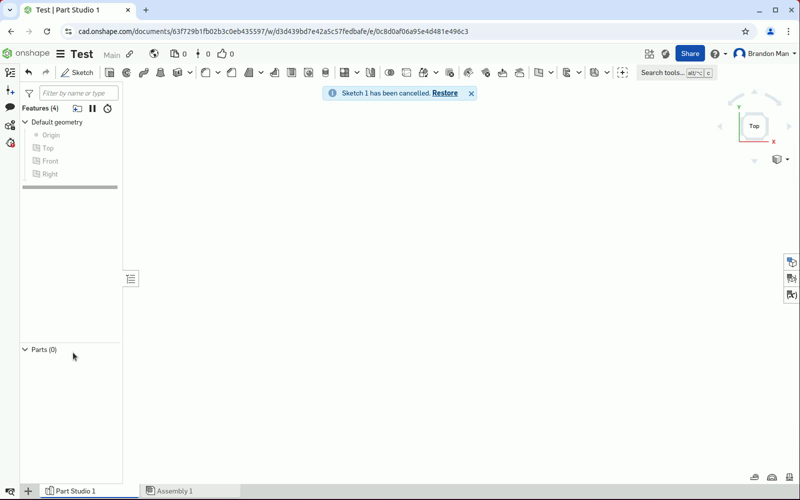
key(up)
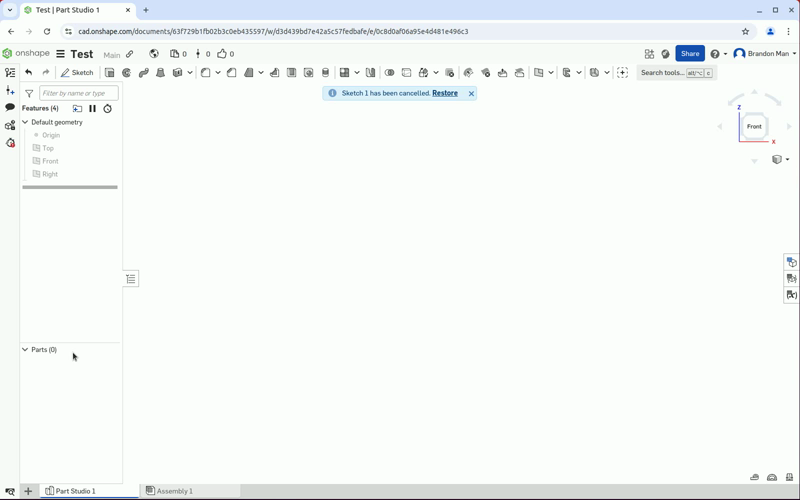
key_up(shift)
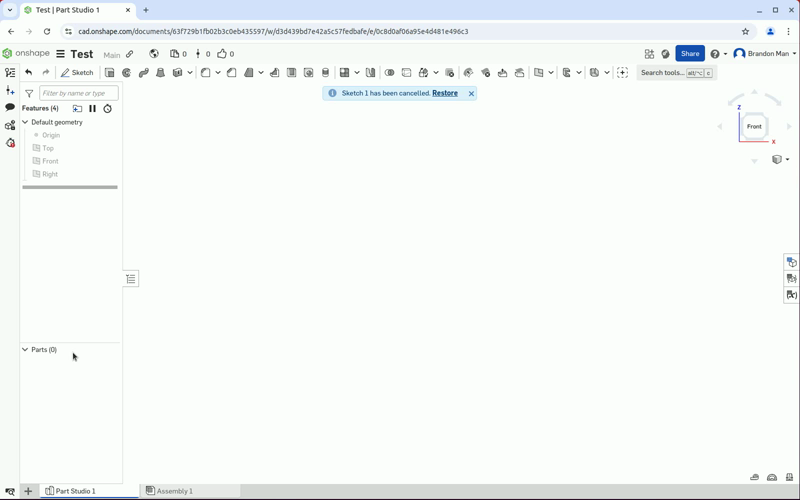
mouse_move(73, 352)
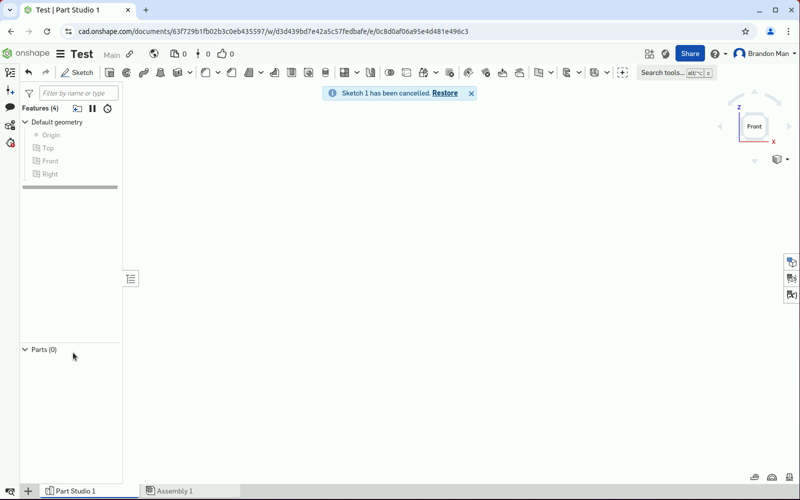
key(shift+y)
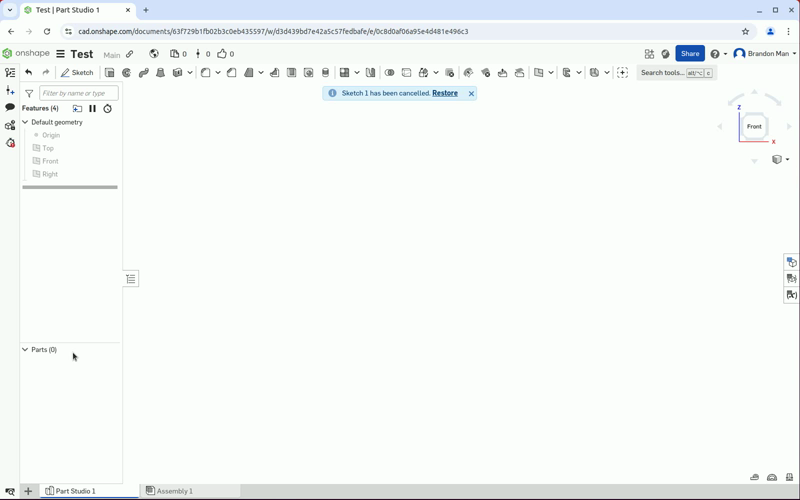
key(shift+s)
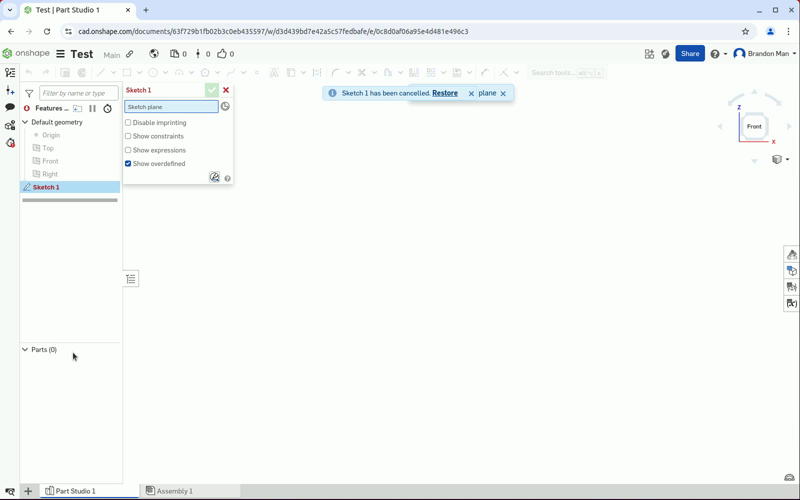
mouse_move(73, 163)
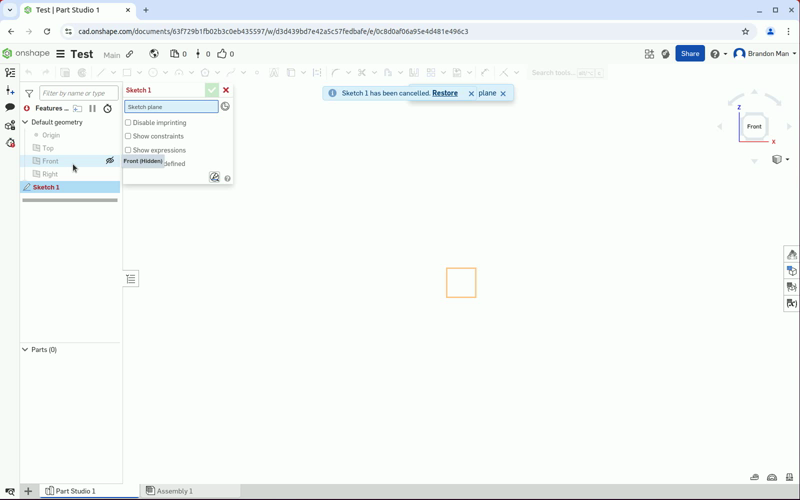
click(73, 163)
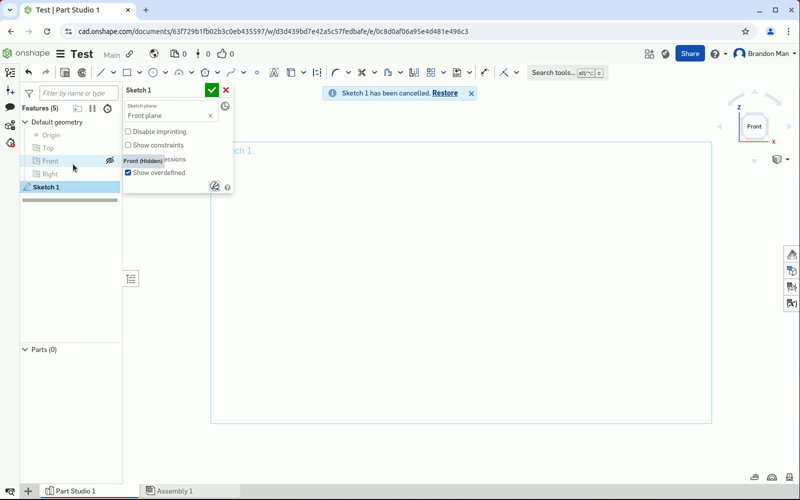
mouse_move(73, 352)
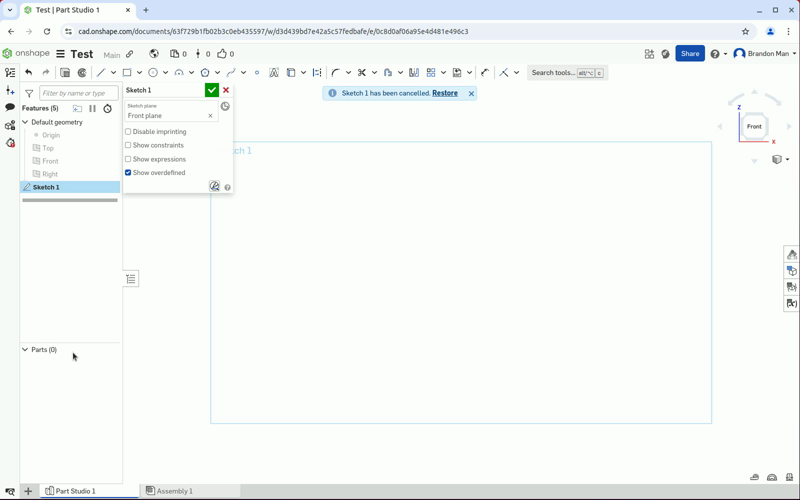
key(y)
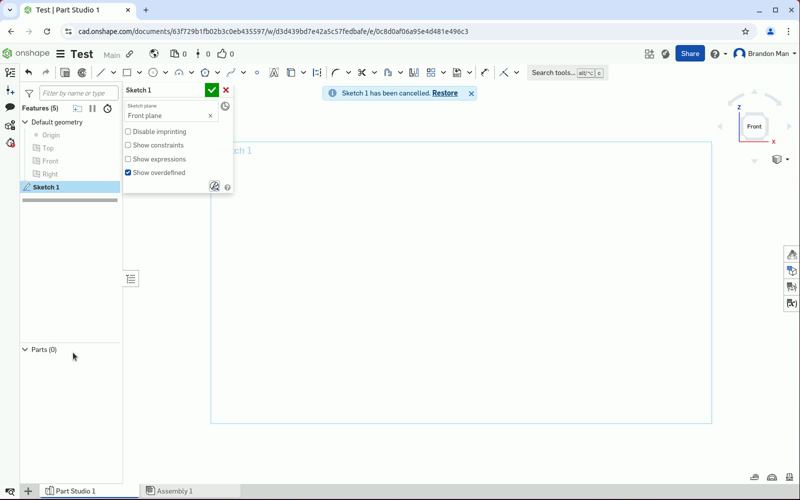
key(l)
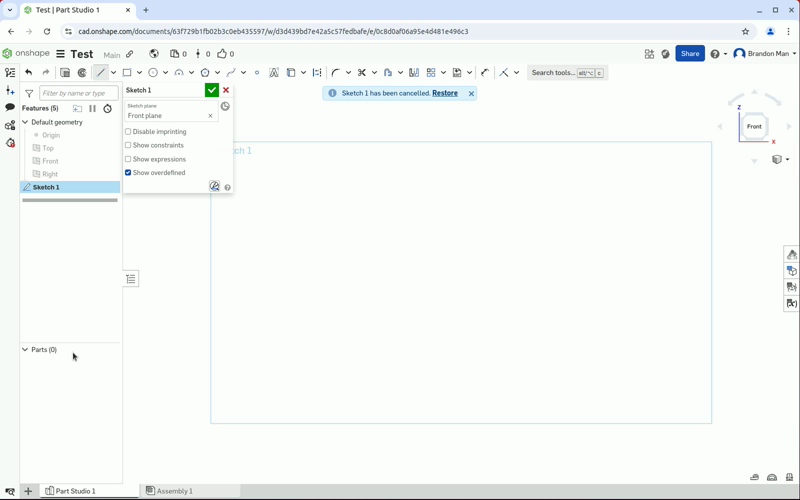
key_down(shift)
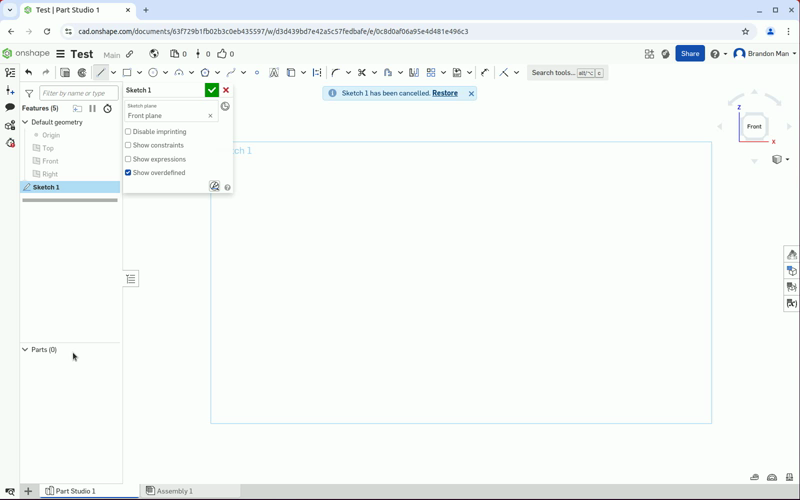
mouse_move(459, 281)
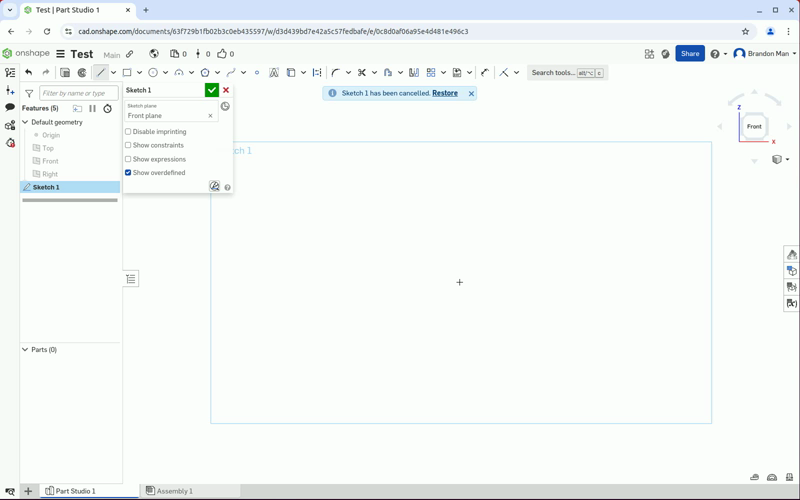
click(459, 281)
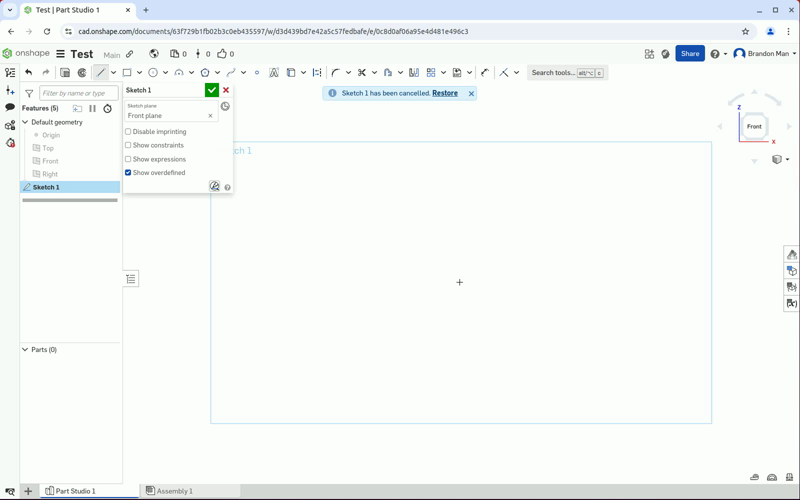
key_up(shift)
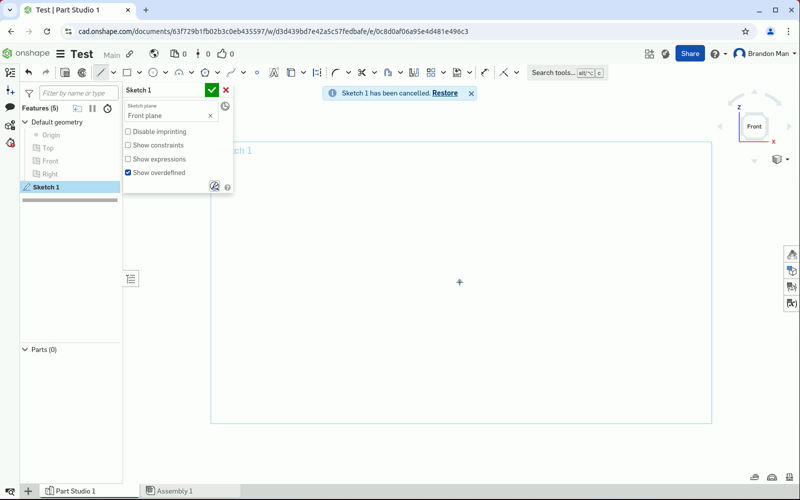
key_down(shift)
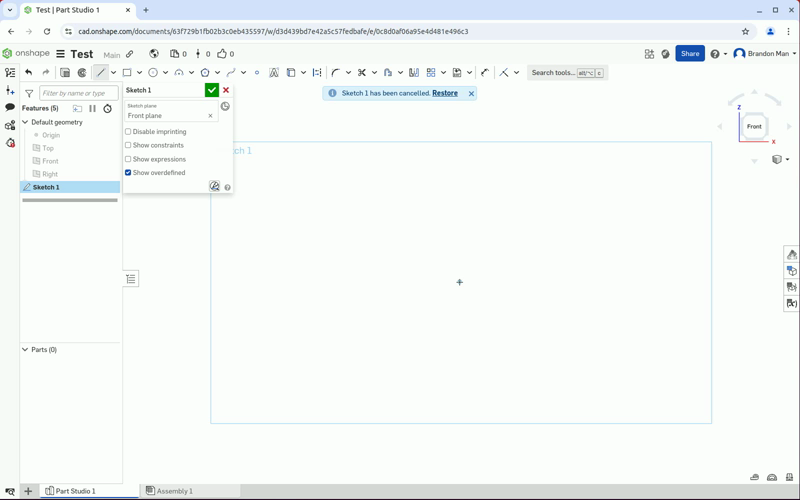
mouse_move(489, 281)
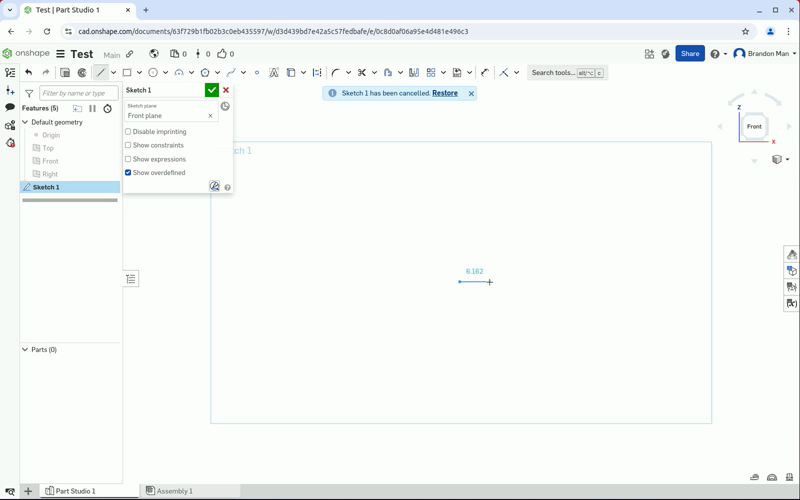
mouse_move(460, 281)
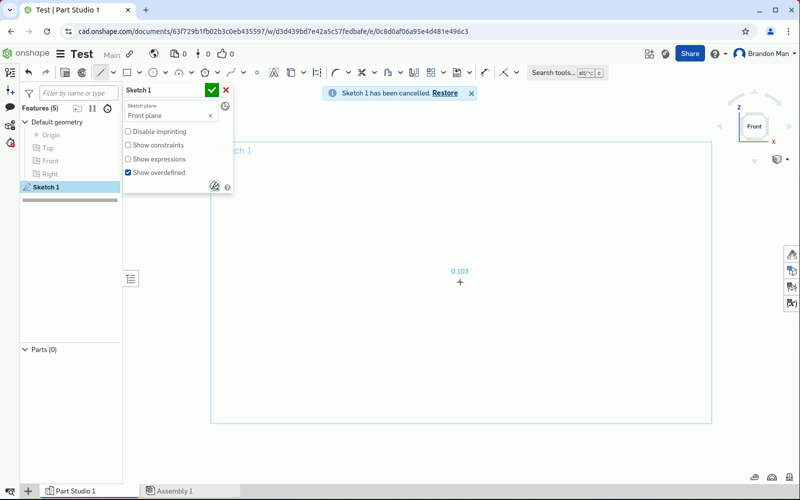
scroll(6)
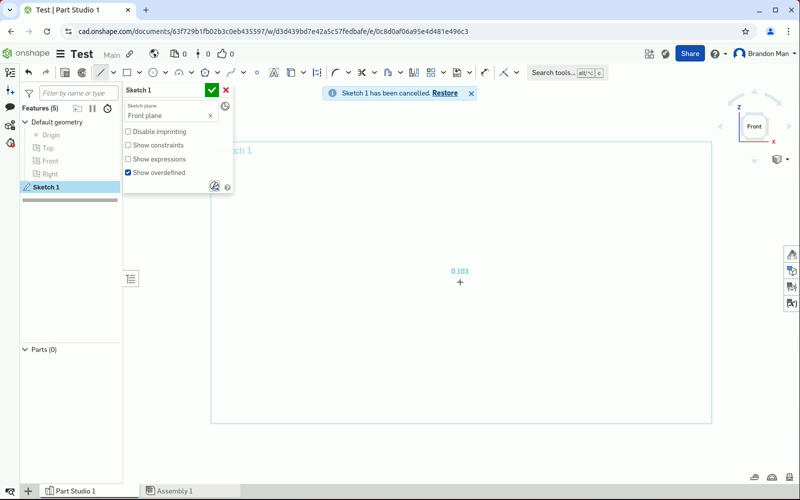
scroll(6)
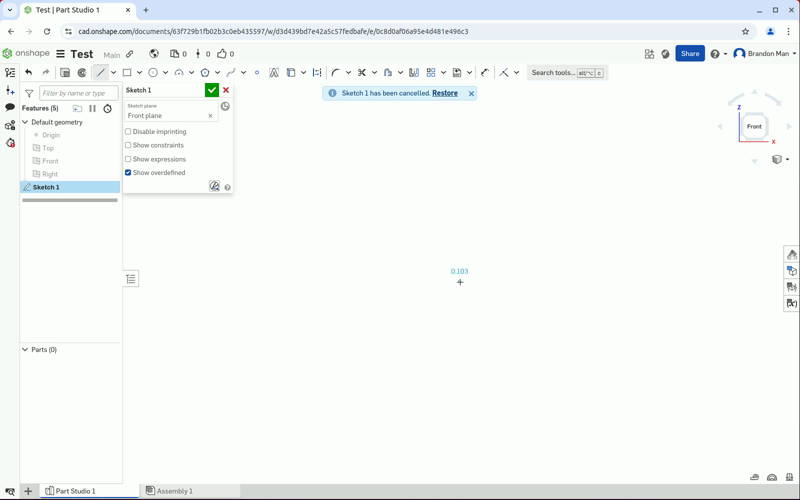
scroll(6)
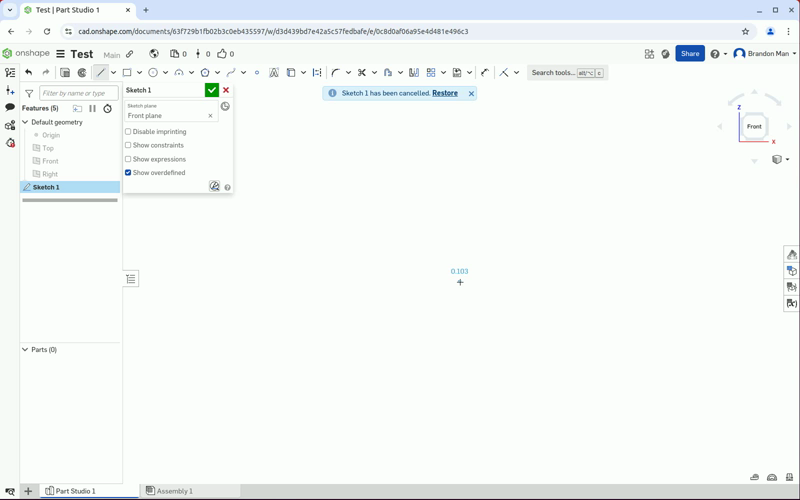
scroll(6)
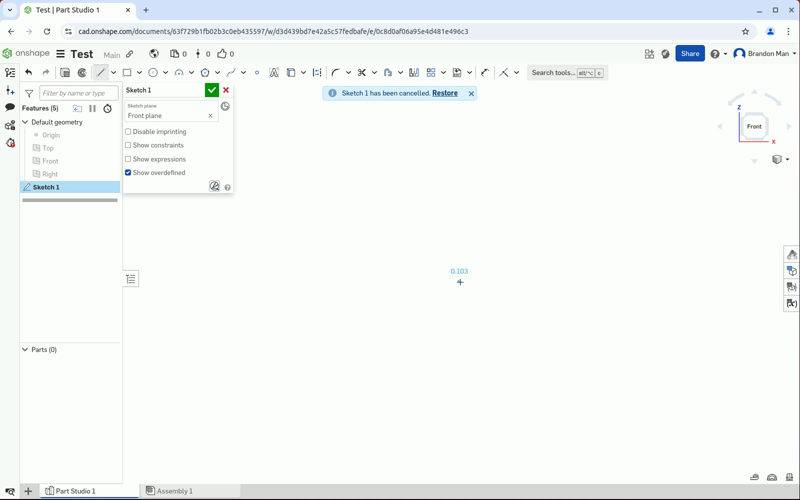
scroll(6)
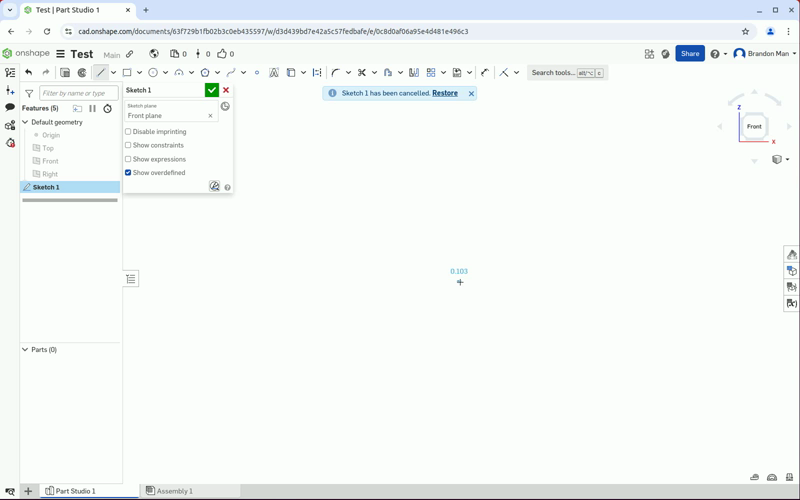
scroll(6)
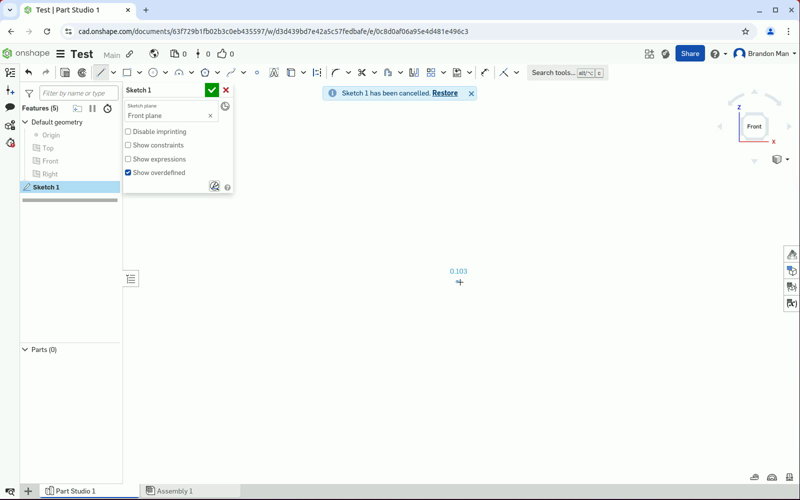
scroll(6)
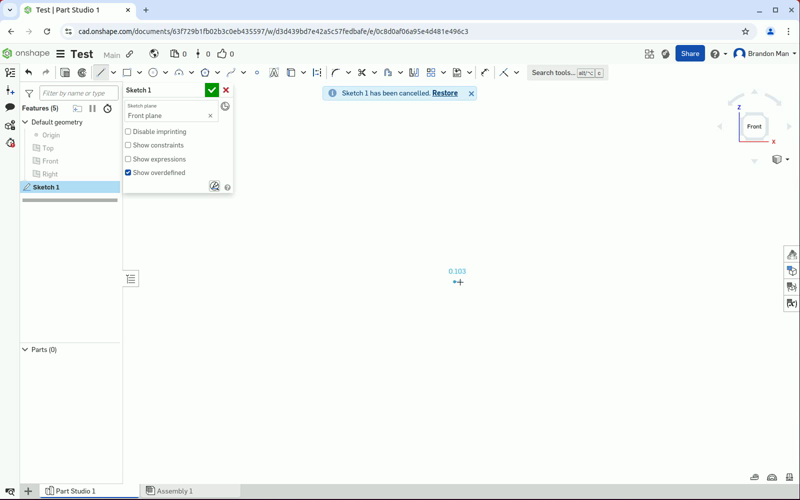
click(460, 281)
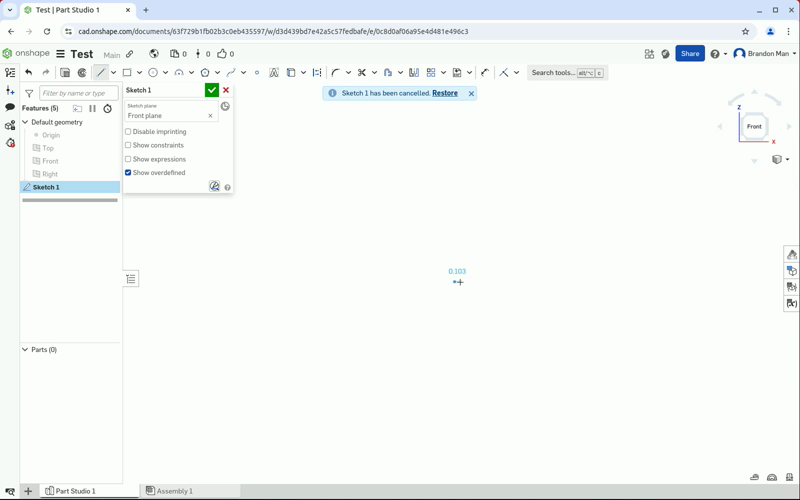
scroll(-6)
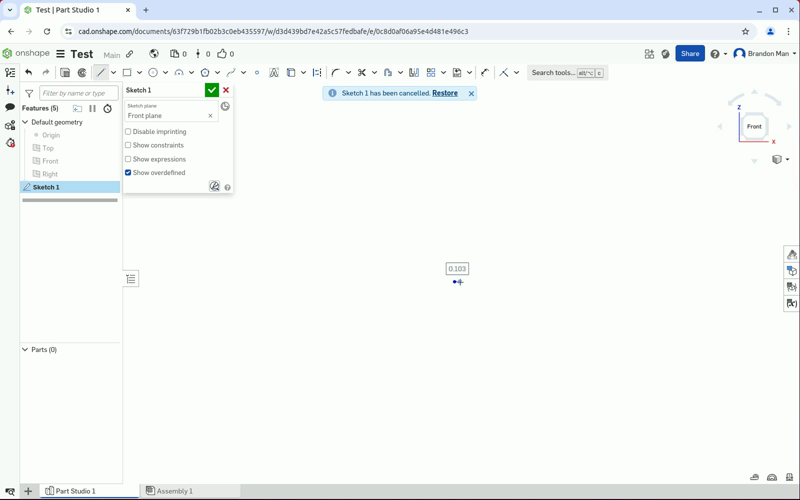
scroll(-6)
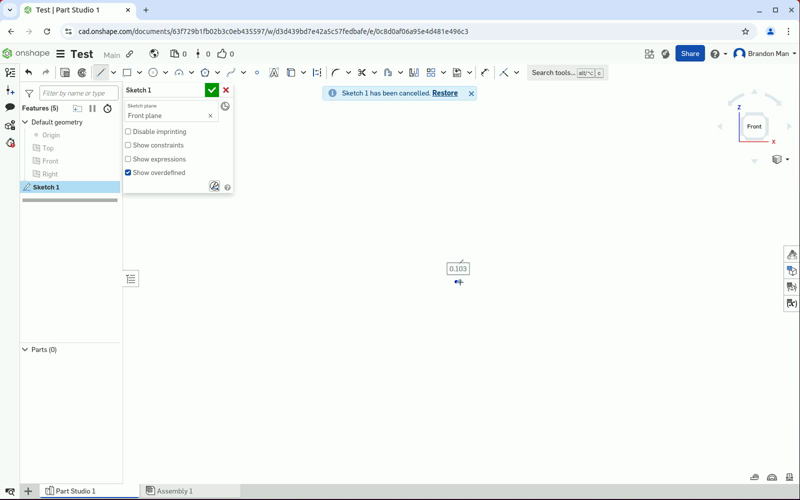
scroll(-6)
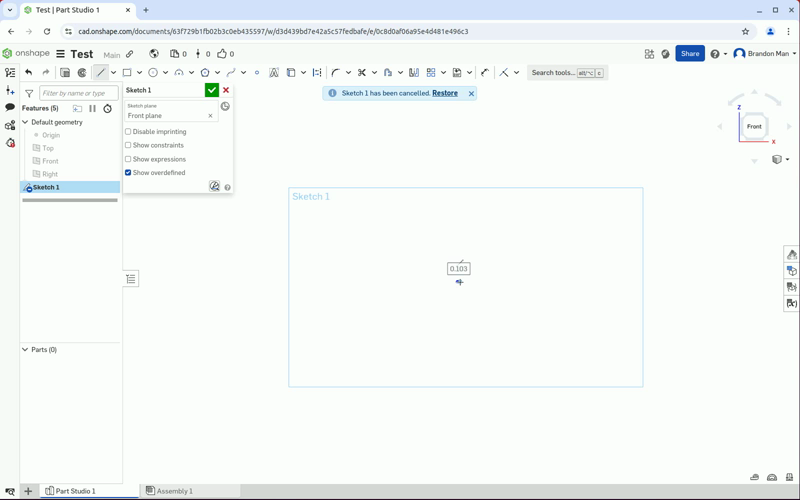
scroll(-6)
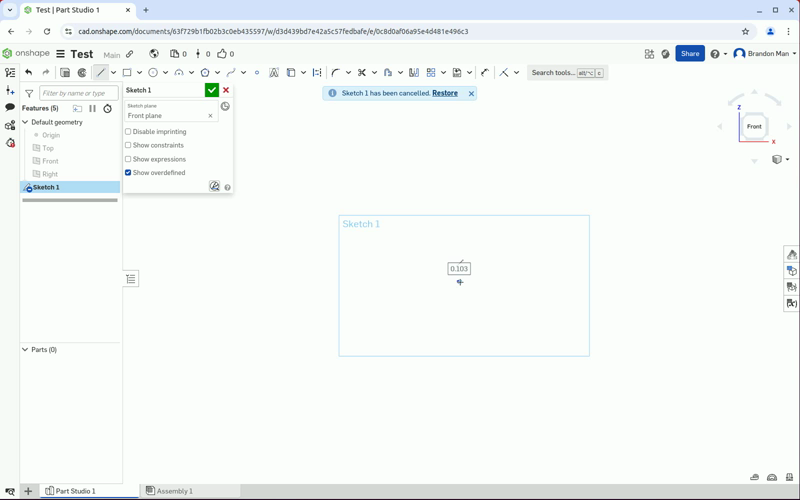
scroll(-6)
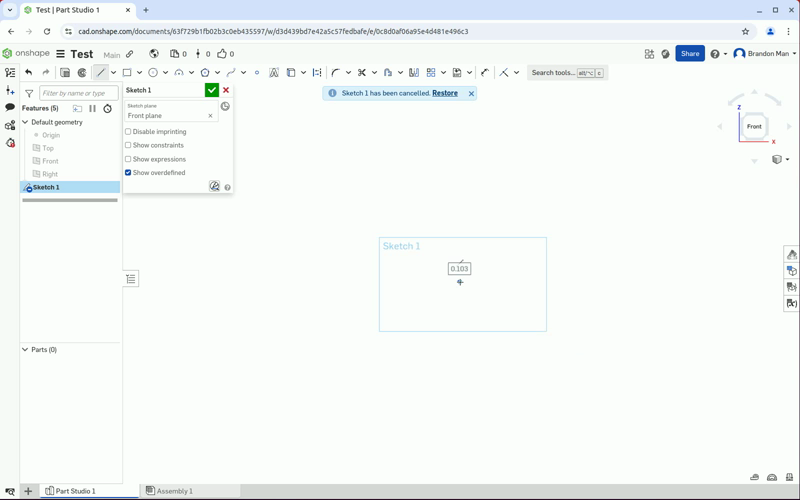
scroll(-6)
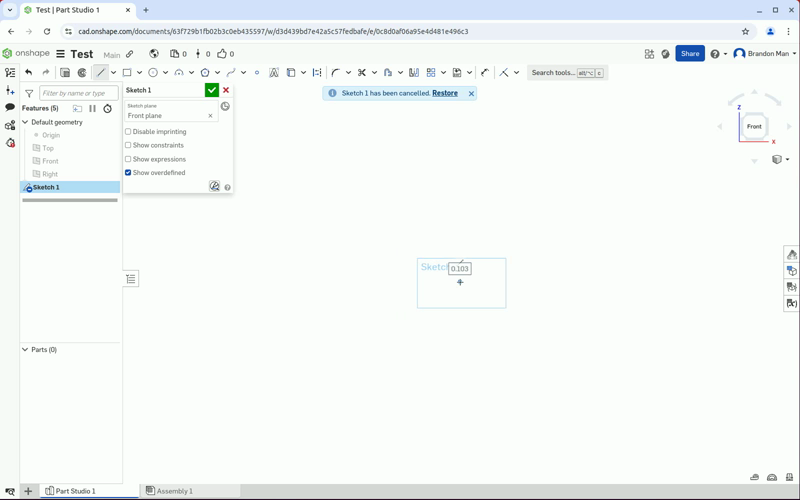
scroll(-6)
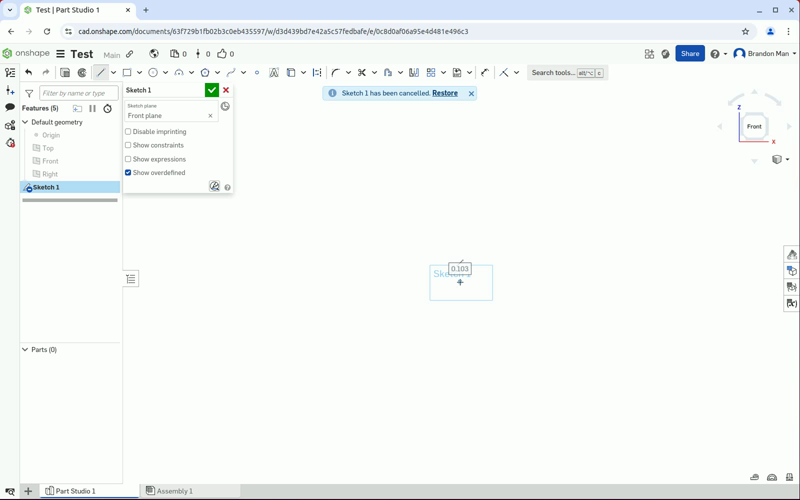
key_up(shift)
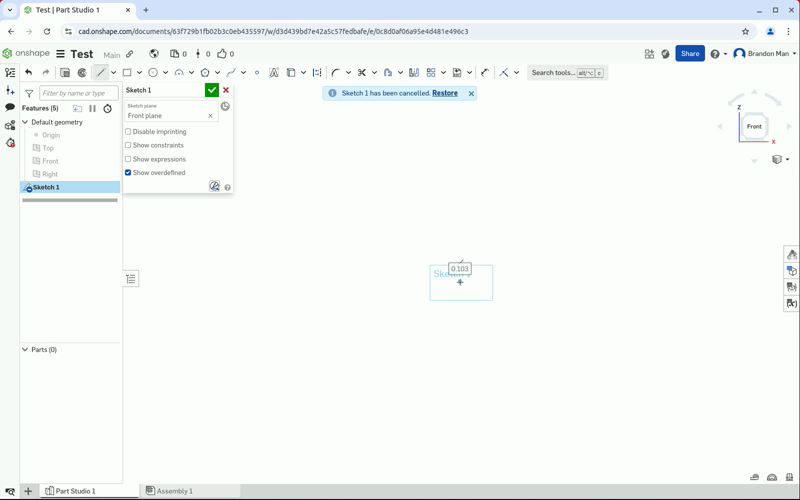
key_down(shift)
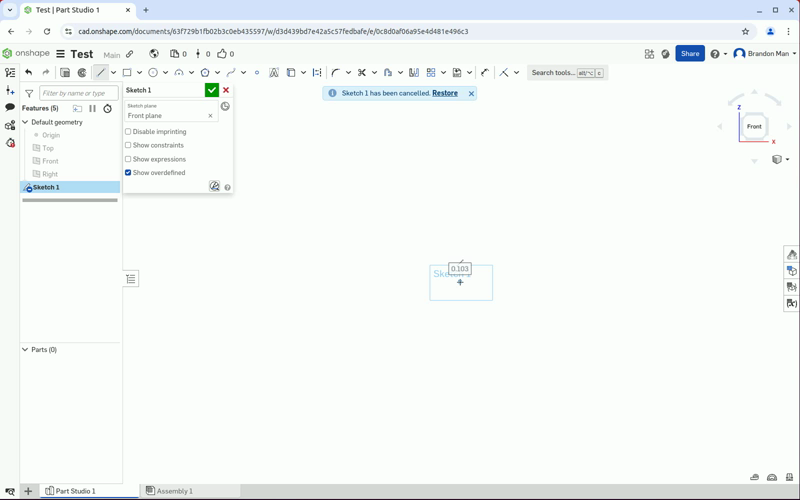
mouse_move(490, 281)
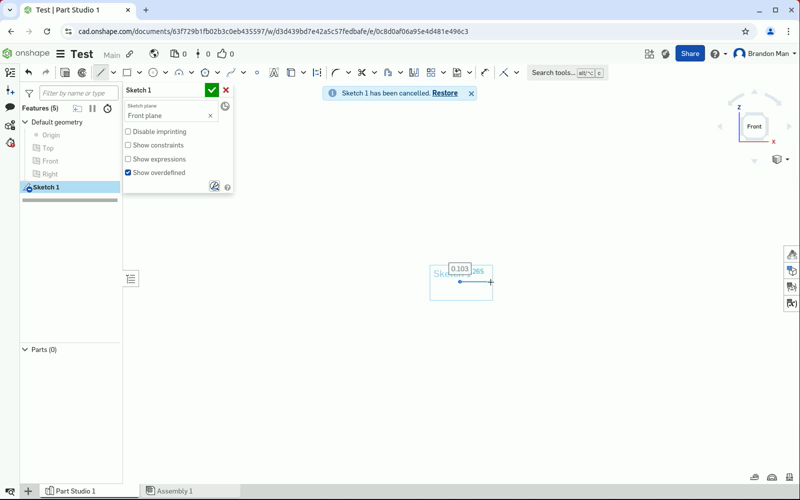
mouse_move(460, 284)
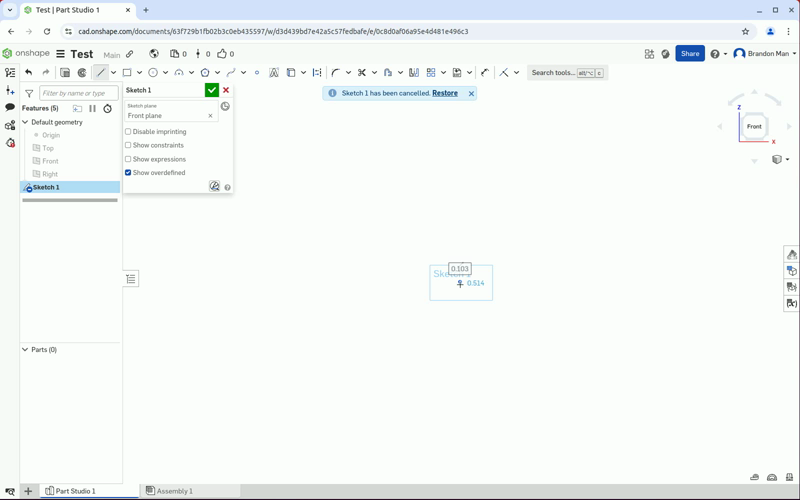
scroll(6)
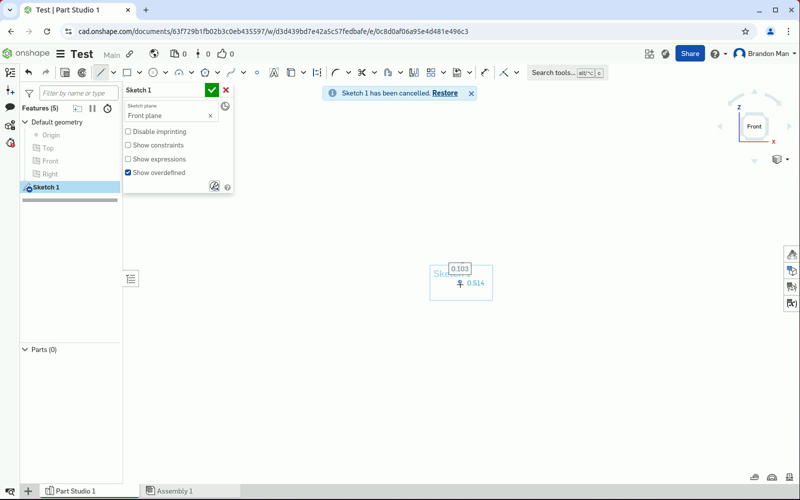
scroll(6)
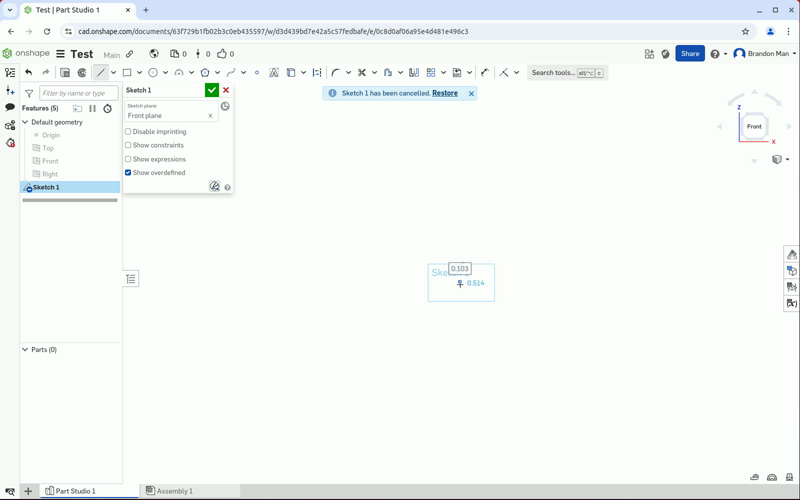
scroll(6)
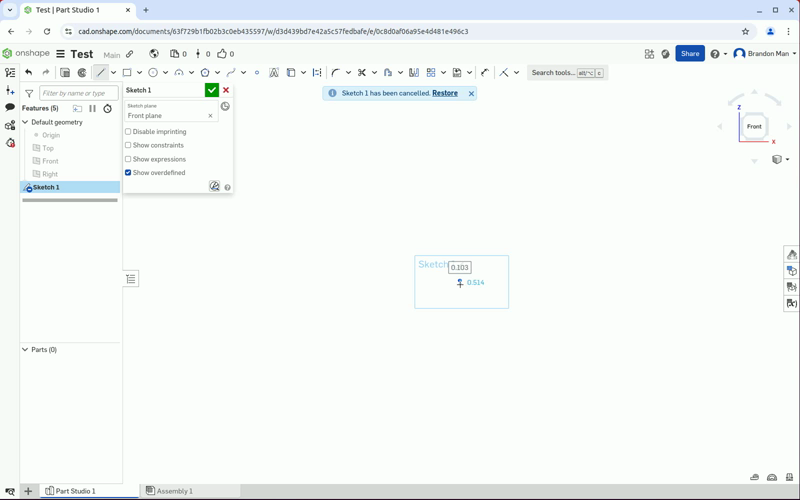
scroll(6)
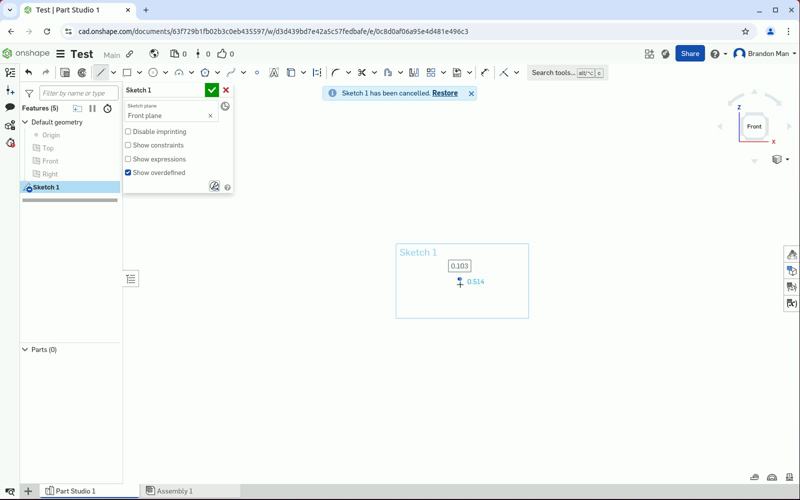
scroll(6)
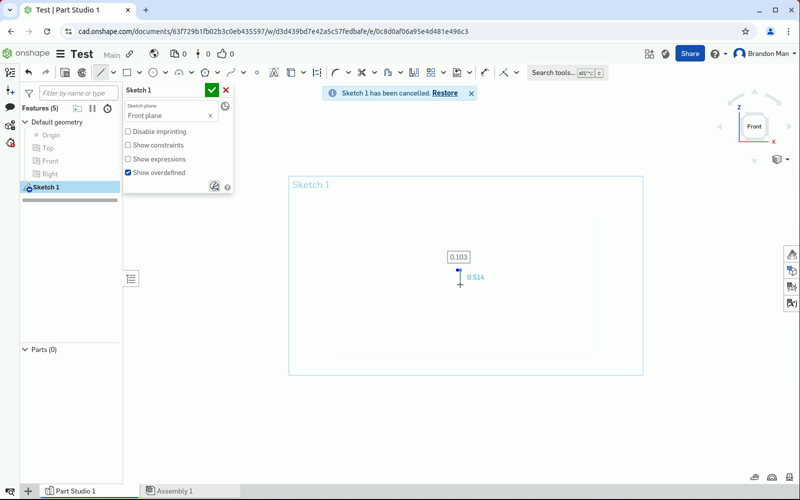
scroll(6)
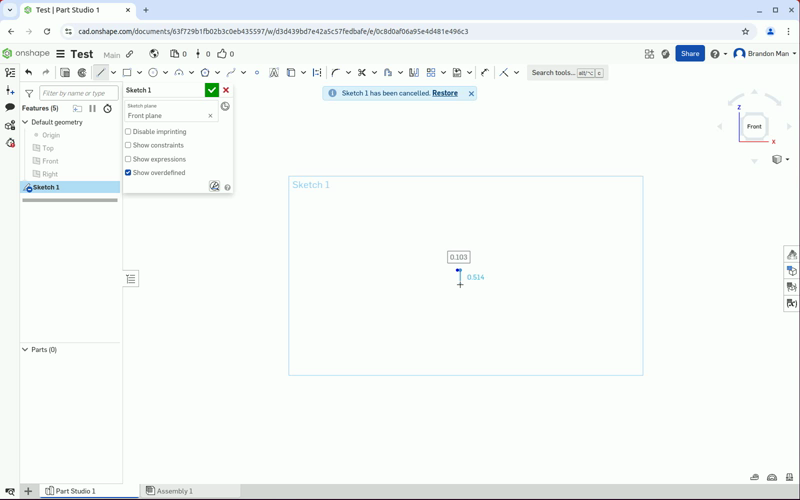
scroll(6)
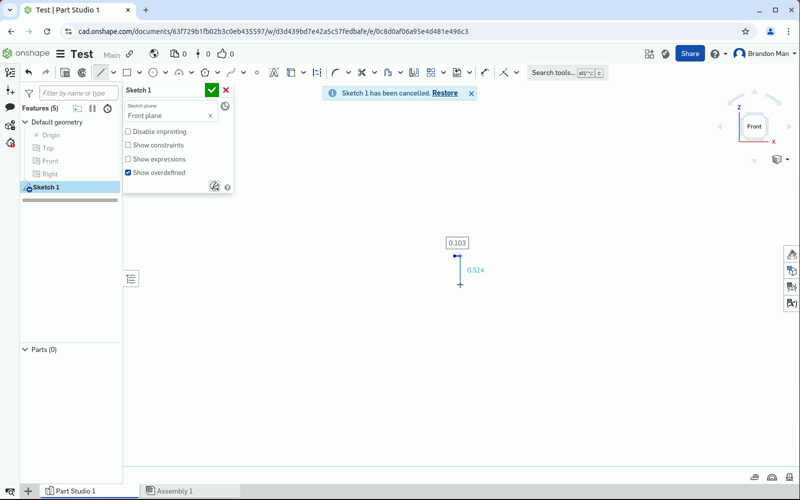
click(460, 284)
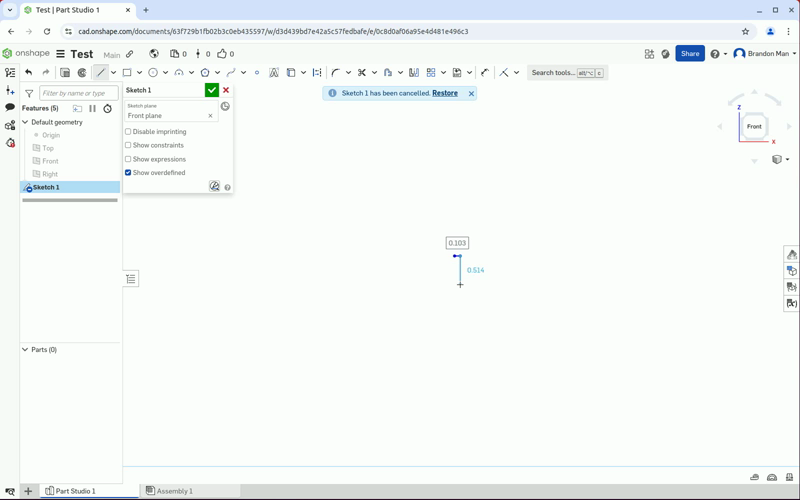
scroll(-6)
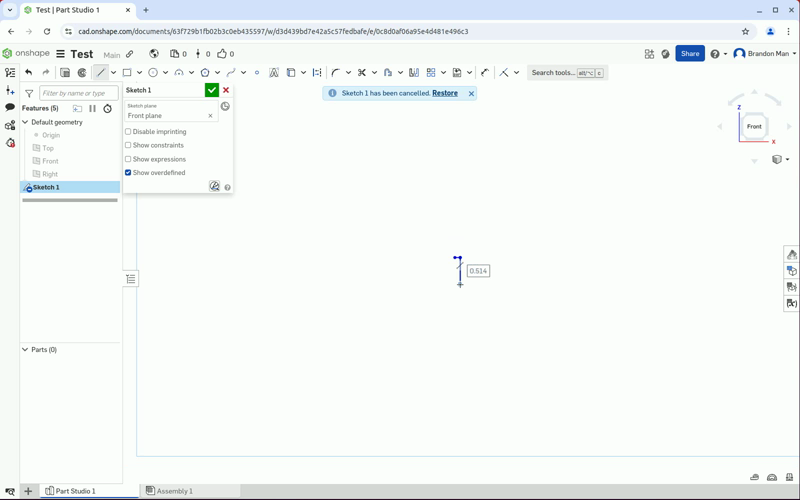
scroll(-6)
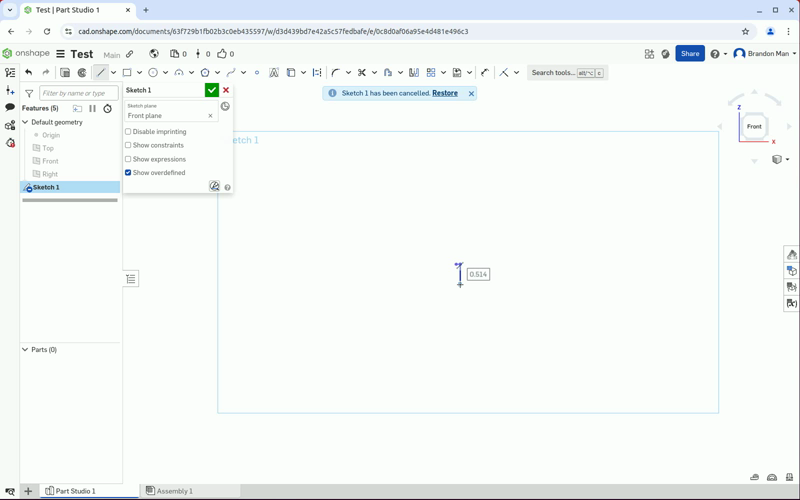
scroll(-6)
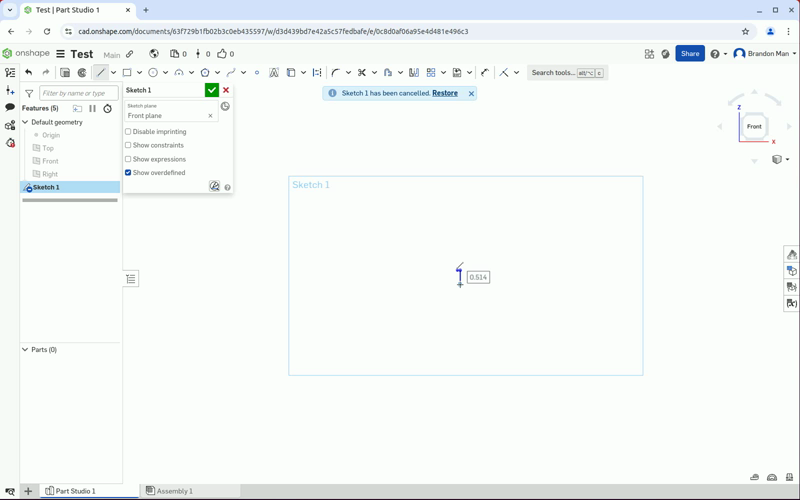
scroll(-6)
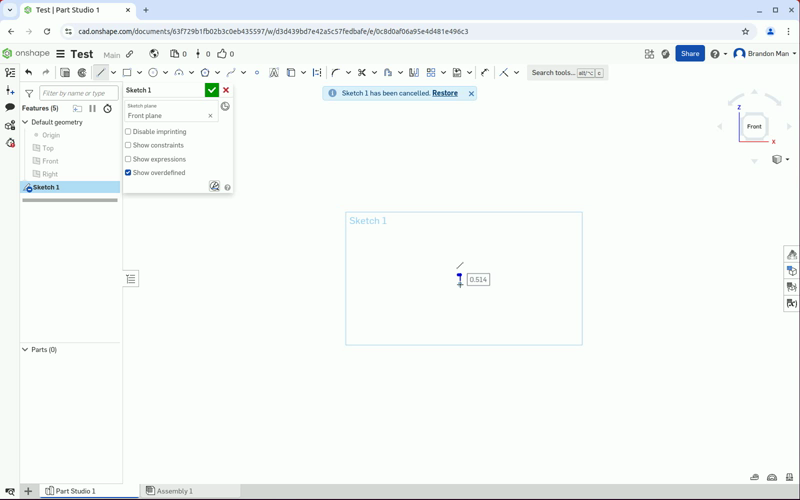
scroll(-6)
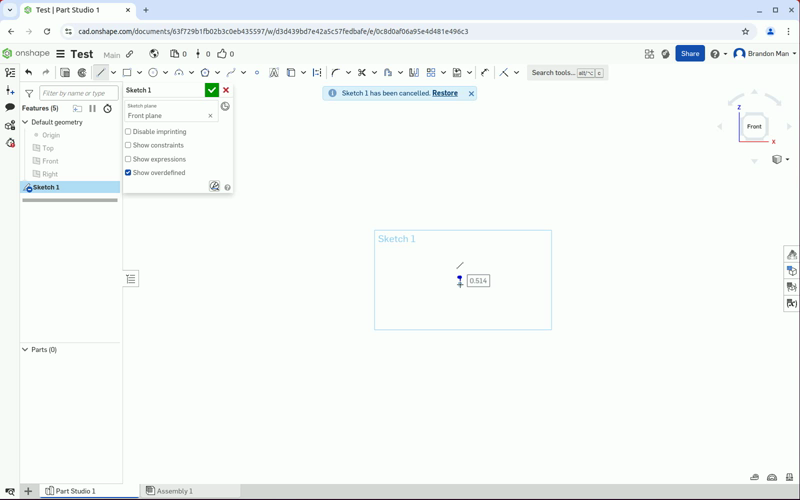
scroll(-6)
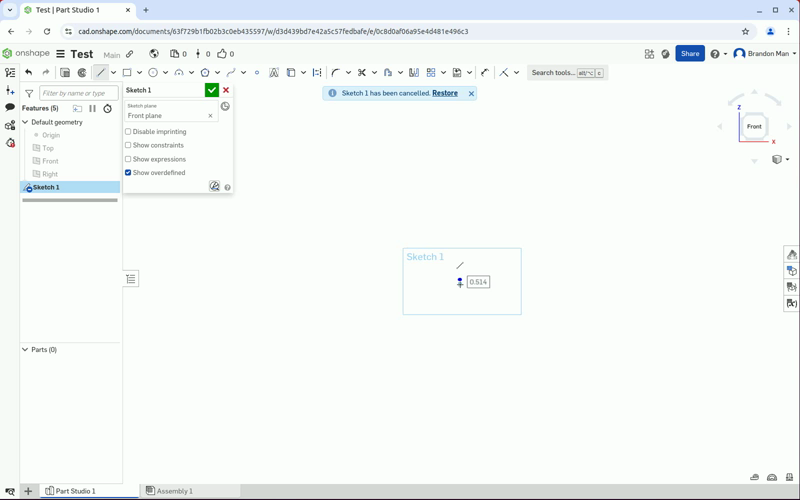
scroll(-6)
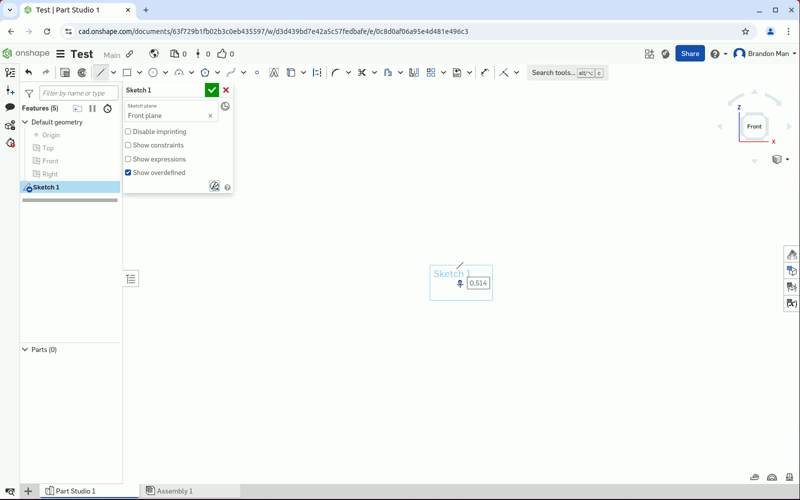
key_up(shift)
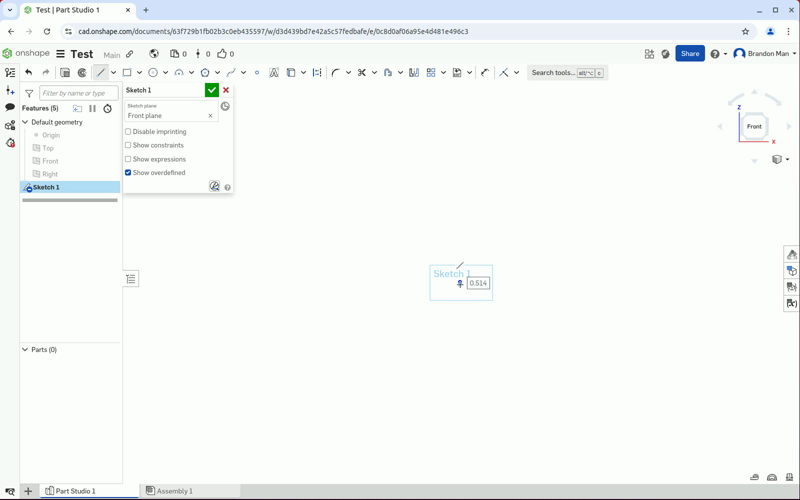
key_down(shift)
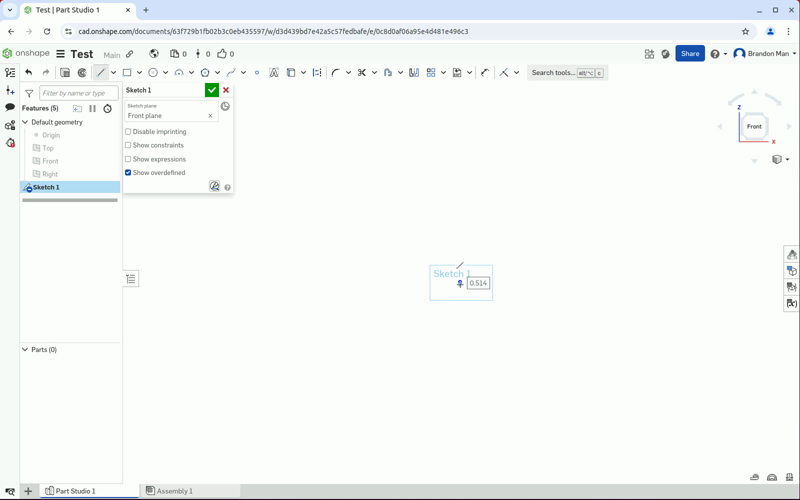
mouse_move(490, 284)
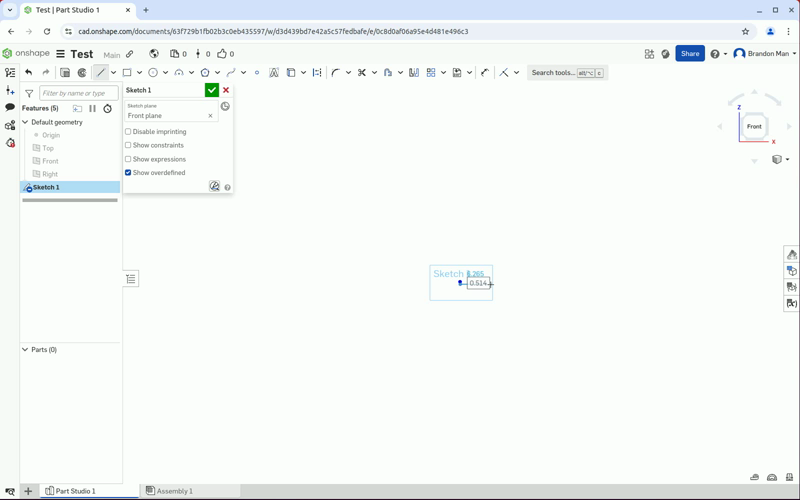
mouse_move(461, 284)
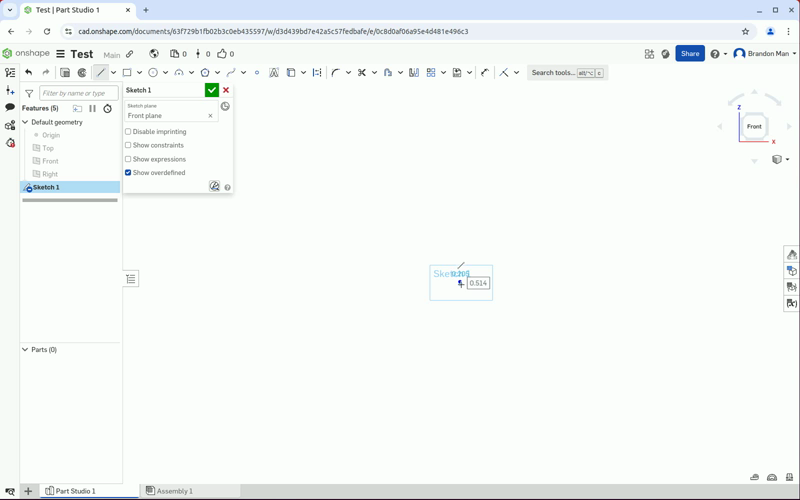
scroll(6)
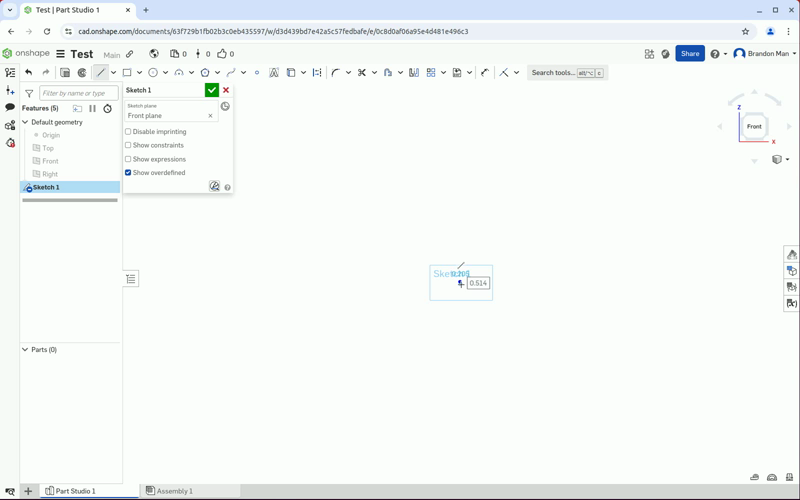
scroll(6)
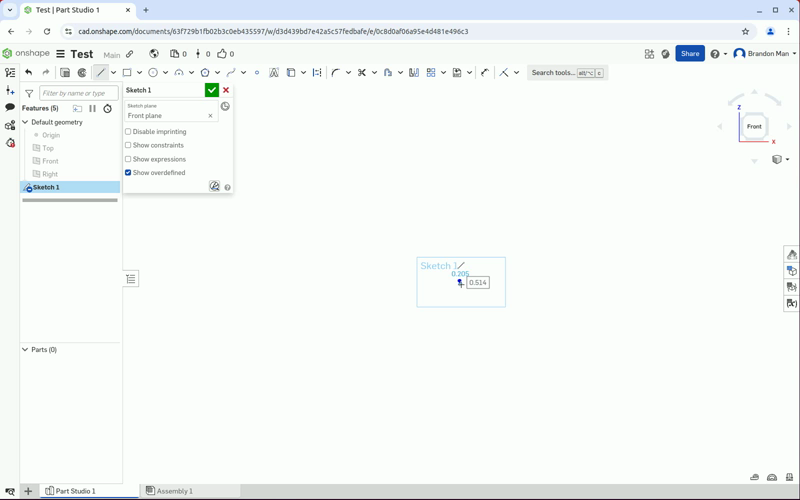
scroll(6)
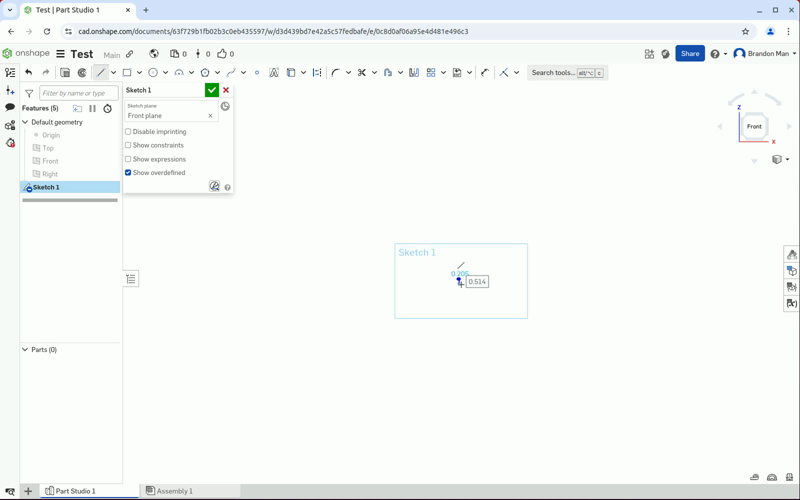
scroll(6)
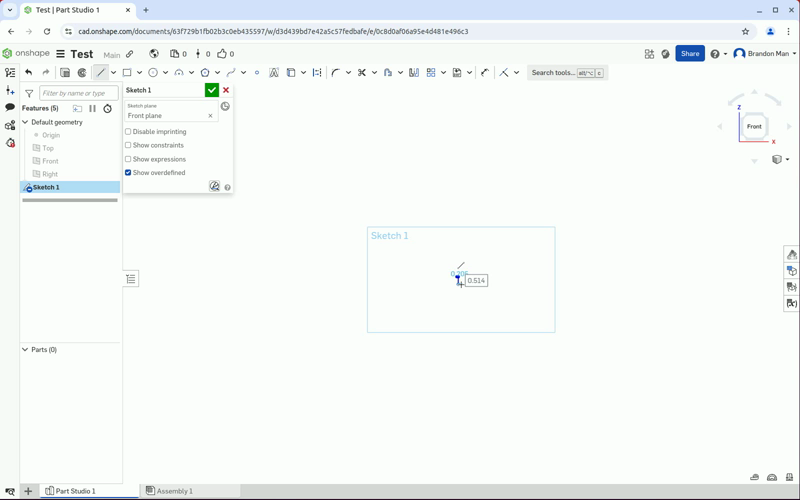
scroll(6)
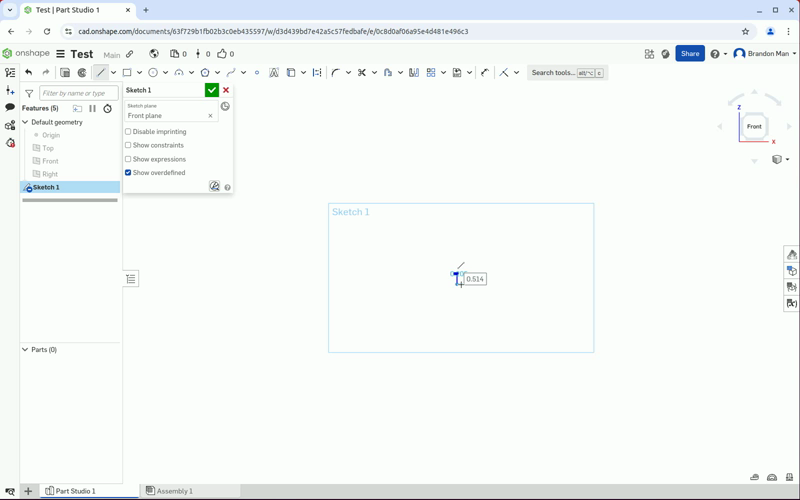
scroll(6)
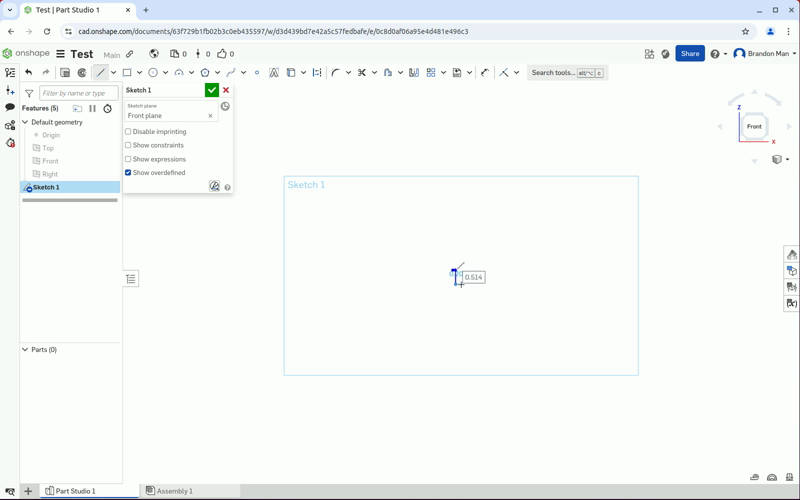
scroll(6)
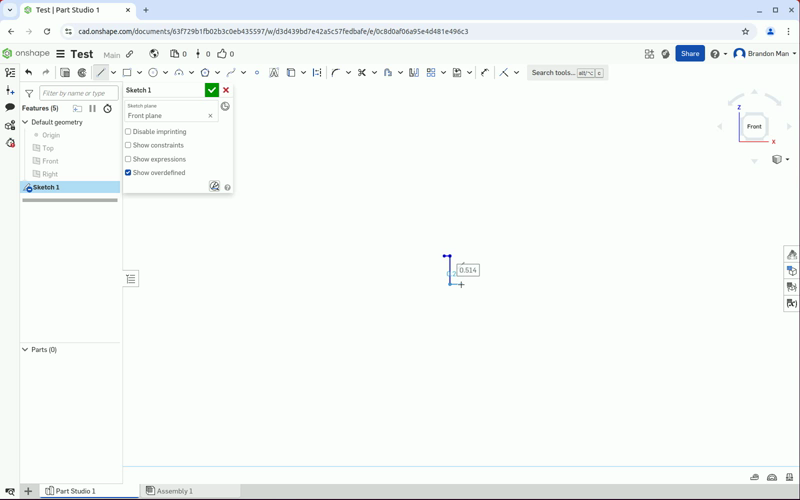
click(461, 284)
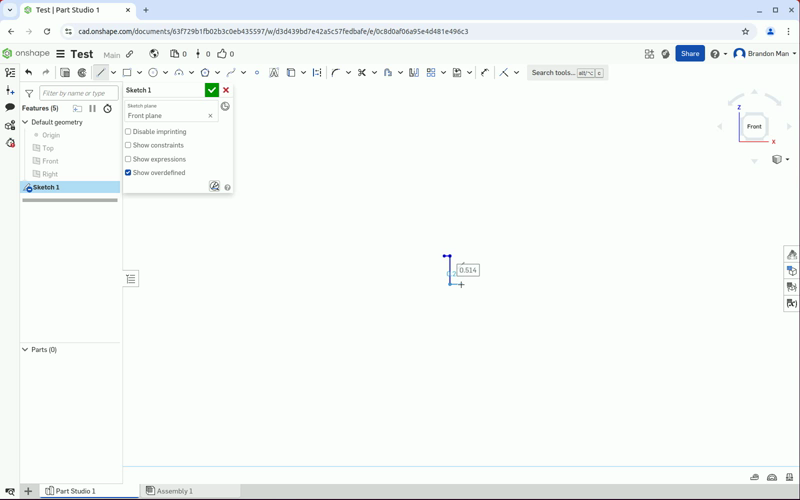
scroll(-6)
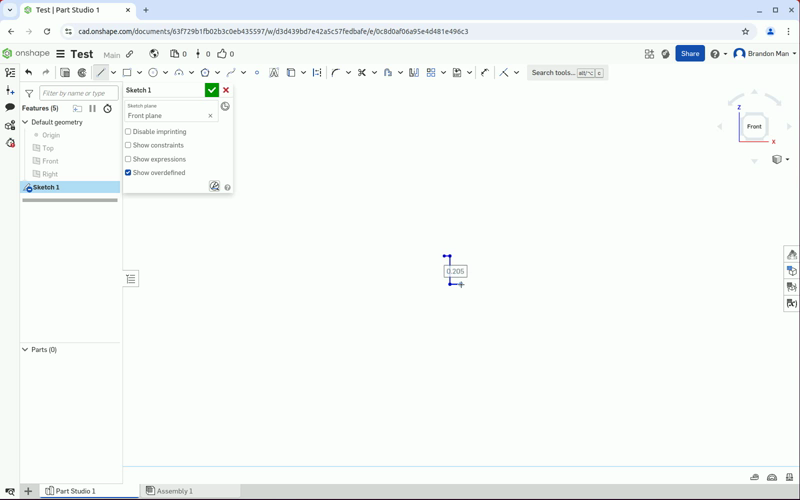
scroll(-6)
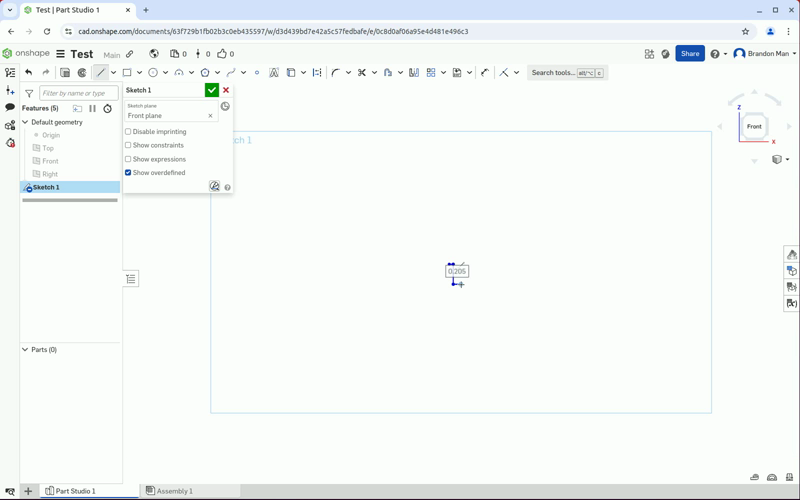
scroll(-6)
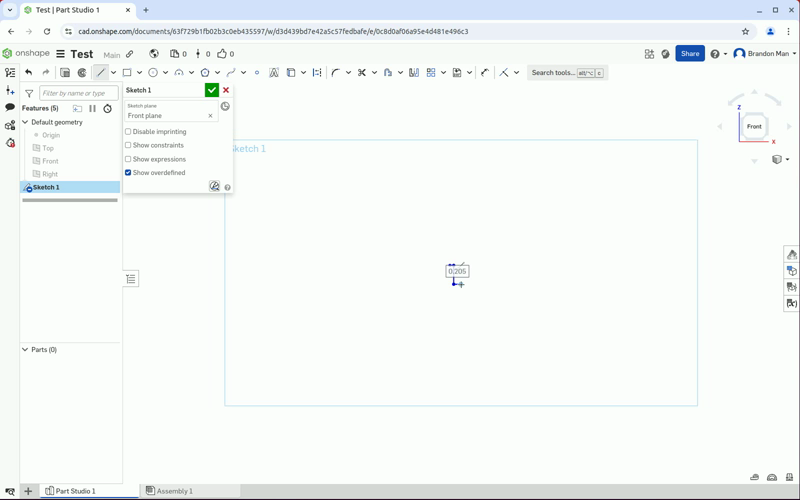
scroll(-6)
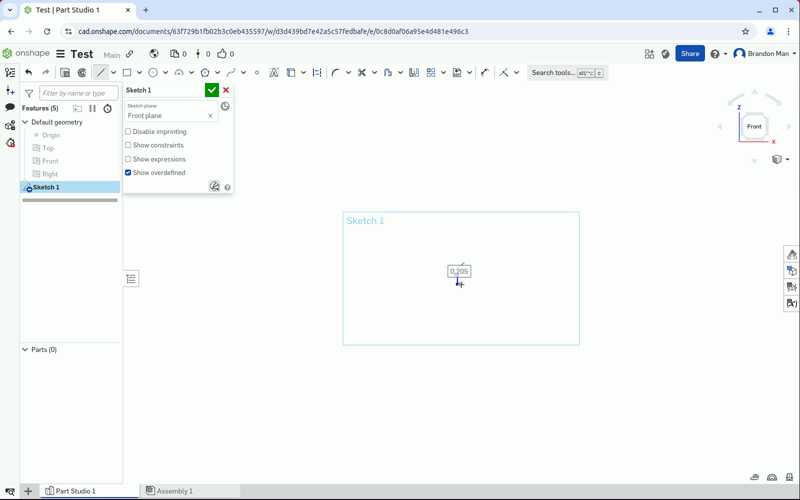
scroll(-6)
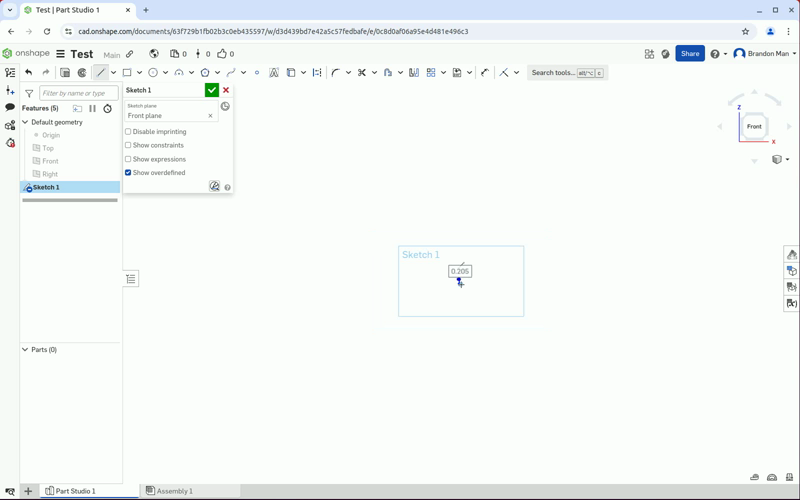
scroll(-6)
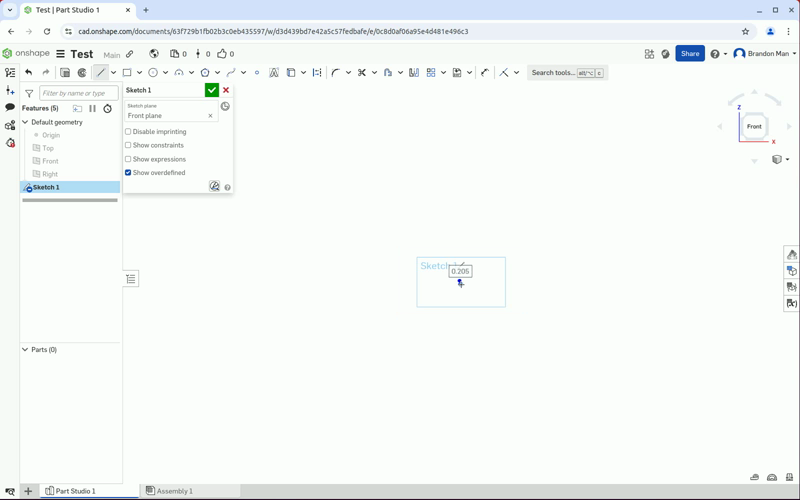
scroll(-6)
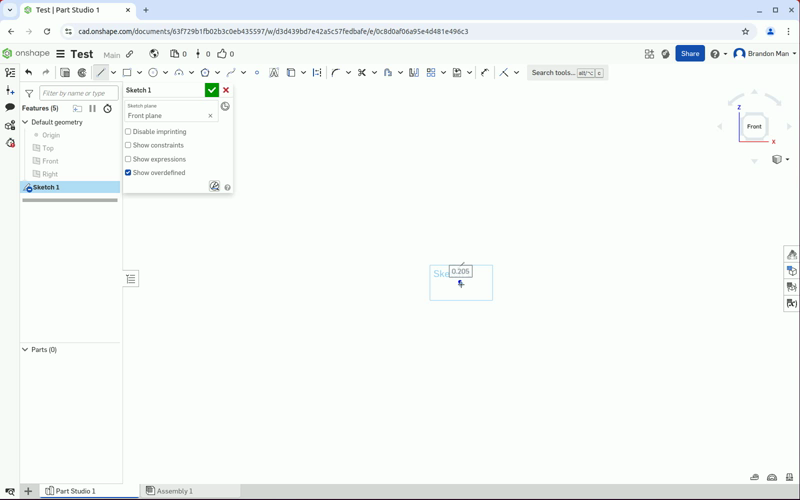
key_up(shift)
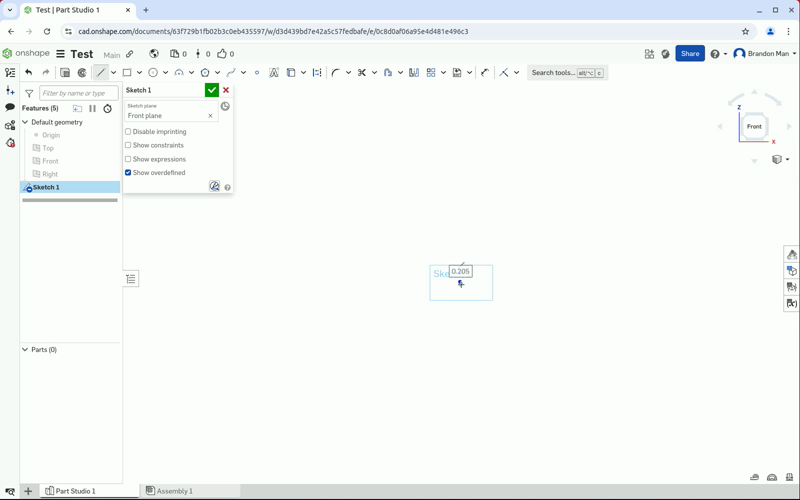
key_down(shift)
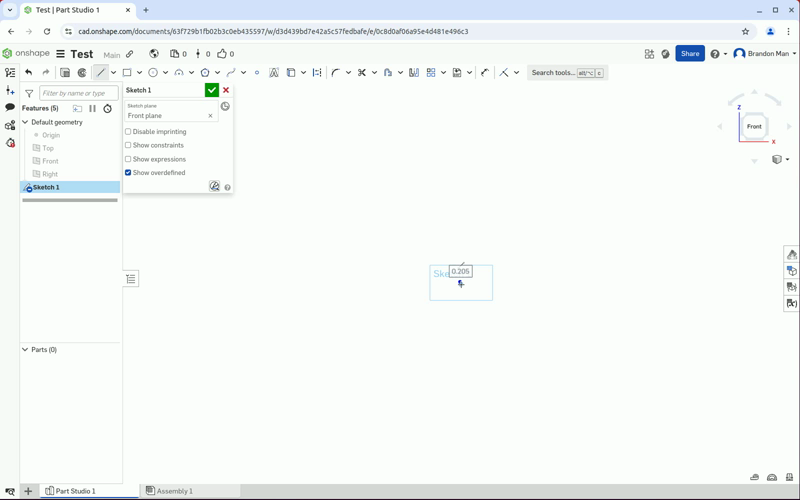
mouse_move(491, 284)
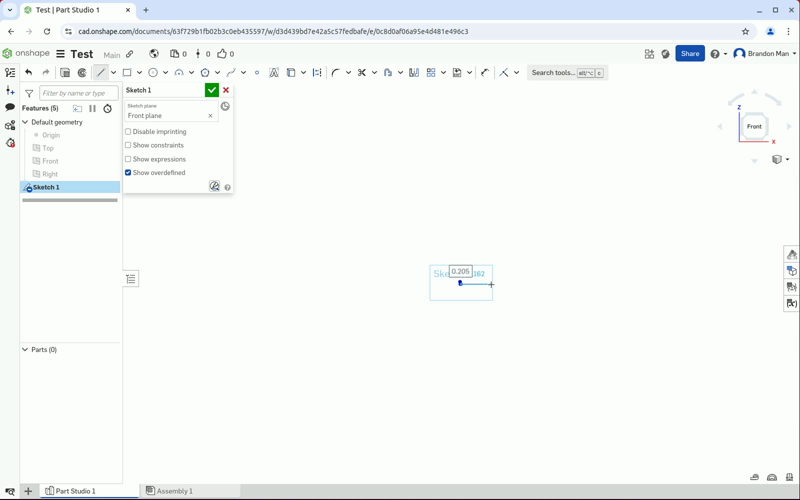
mouse_move(461, 281)
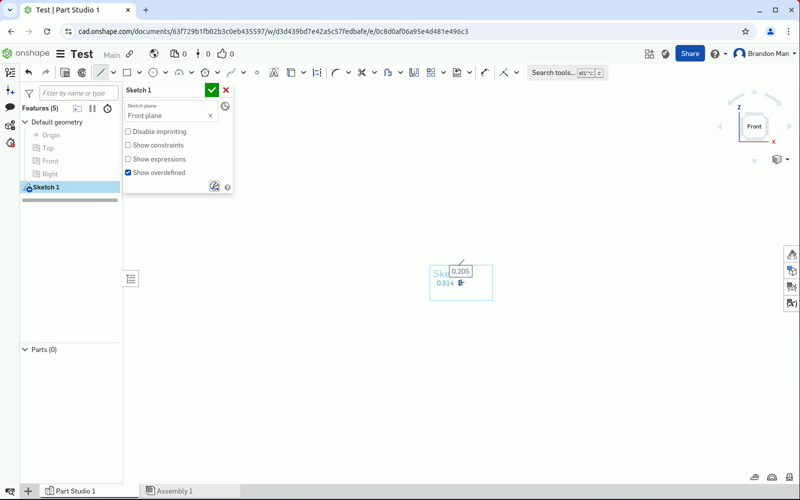
scroll(6)
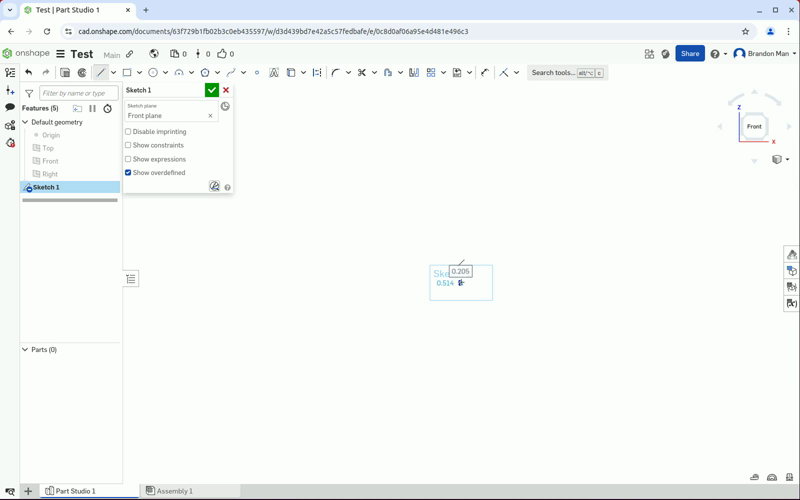
scroll(6)
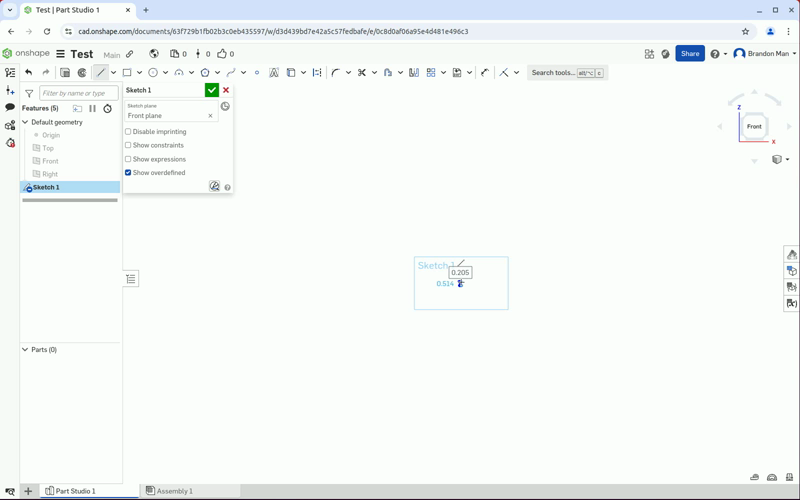
scroll(6)
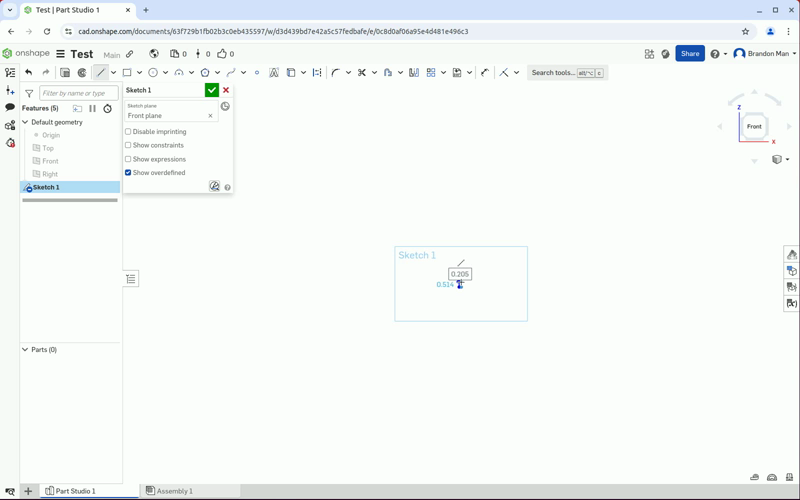
scroll(6)
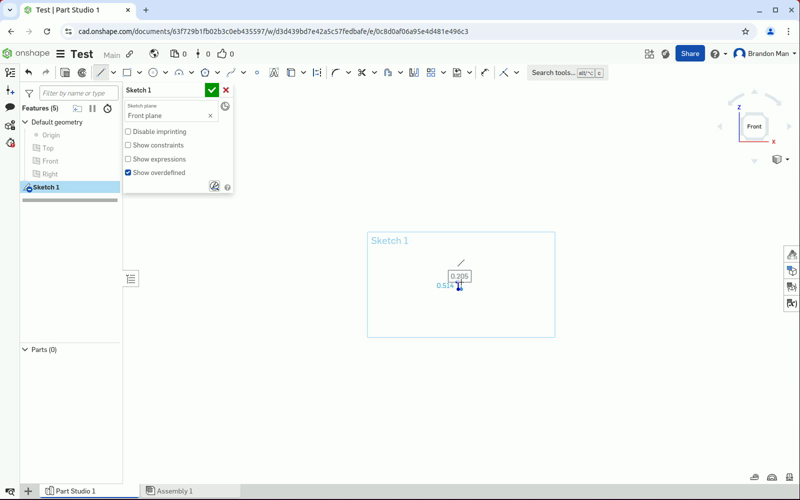
scroll(6)
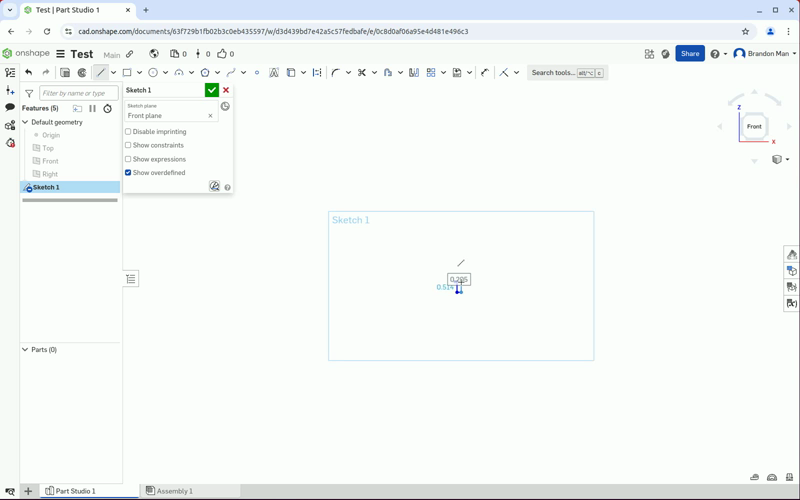
scroll(6)
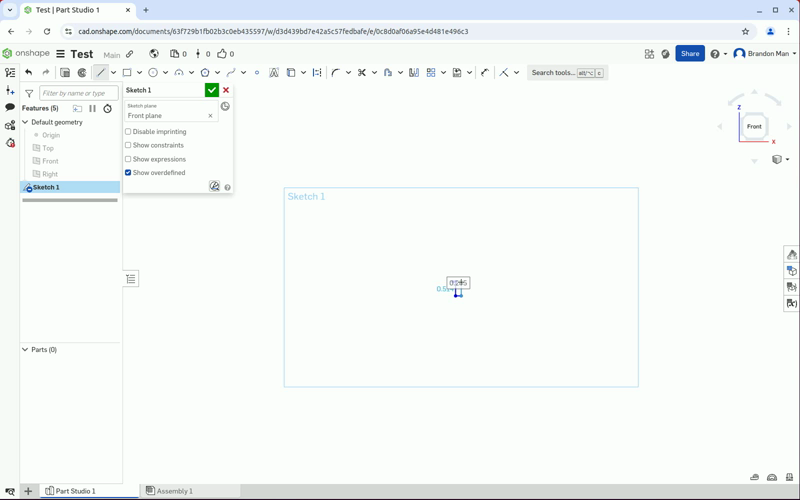
scroll(6)
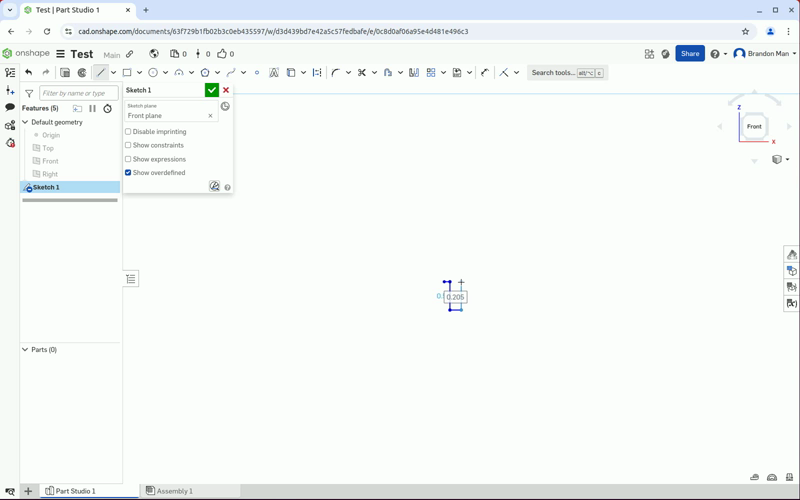
click(461, 281)
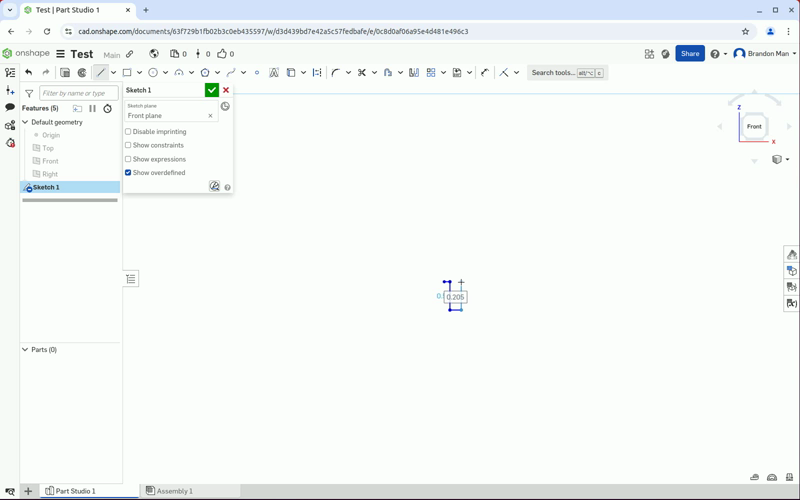
scroll(-6)
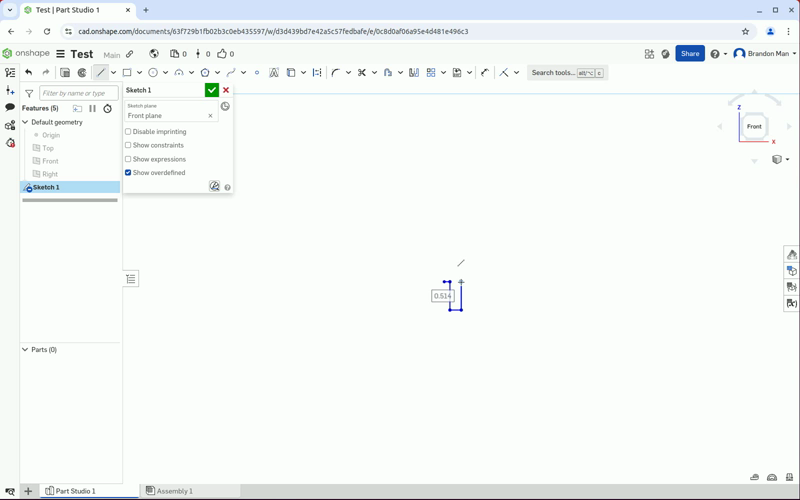
scroll(-6)
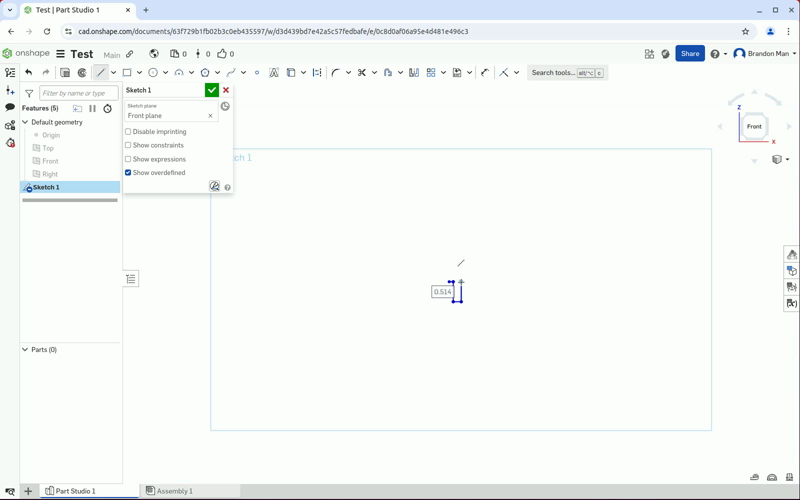
scroll(-6)
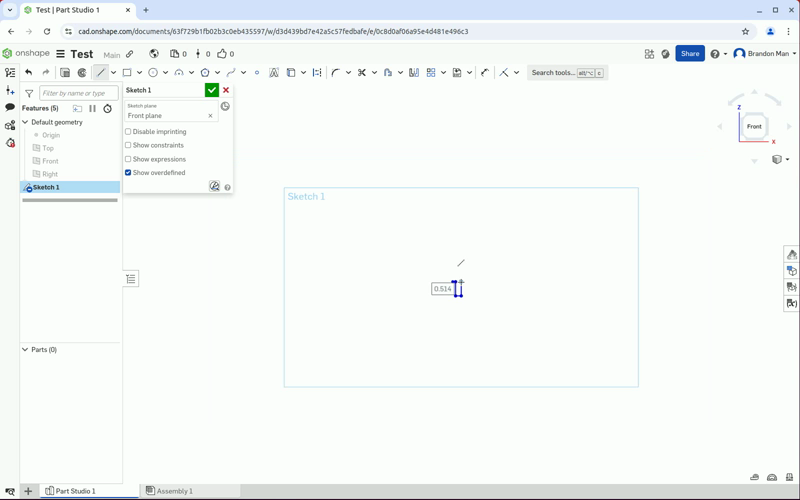
scroll(-6)
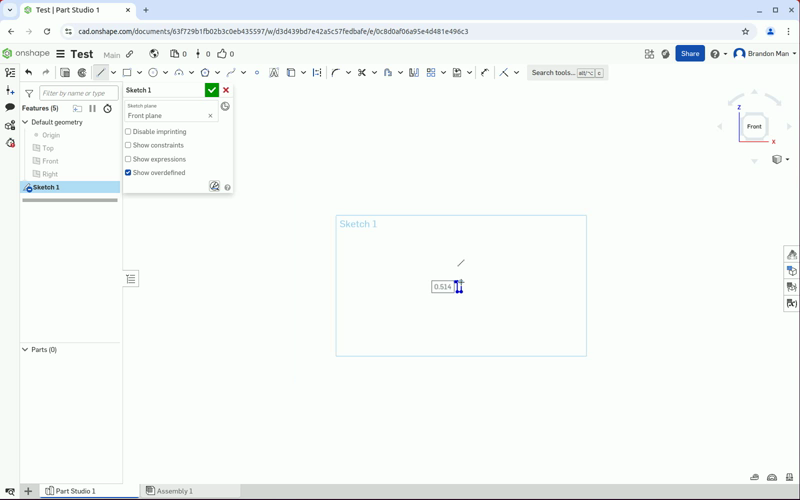
scroll(-6)
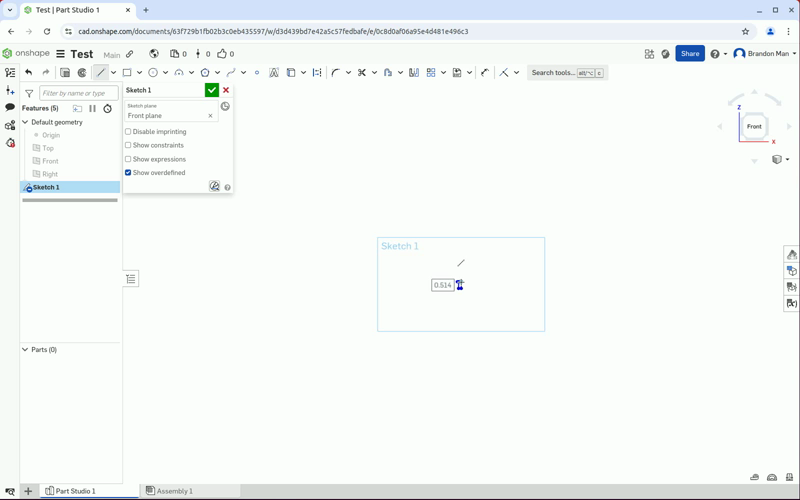
scroll(-6)
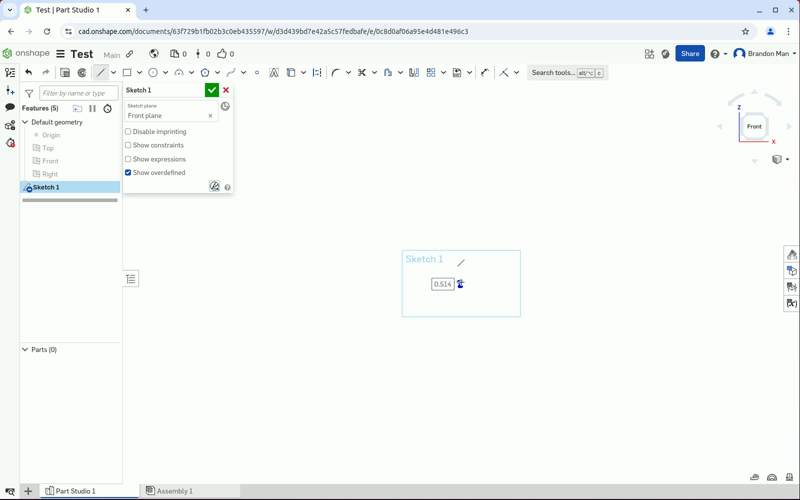
scroll(-6)
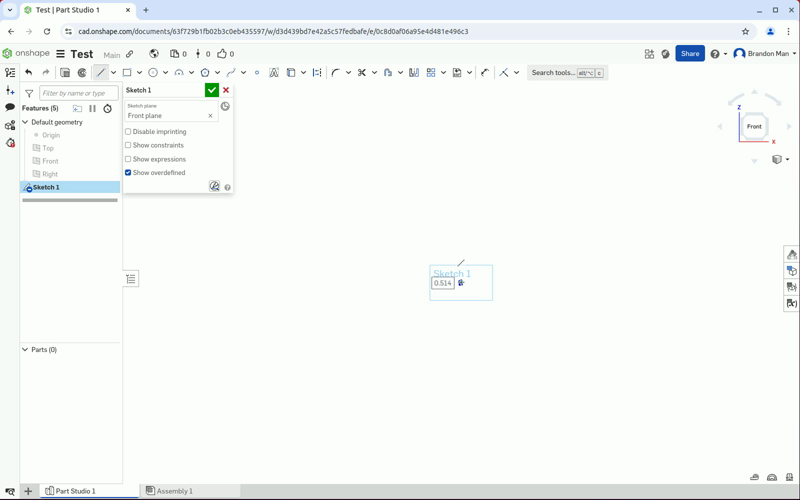
key_up(shift)
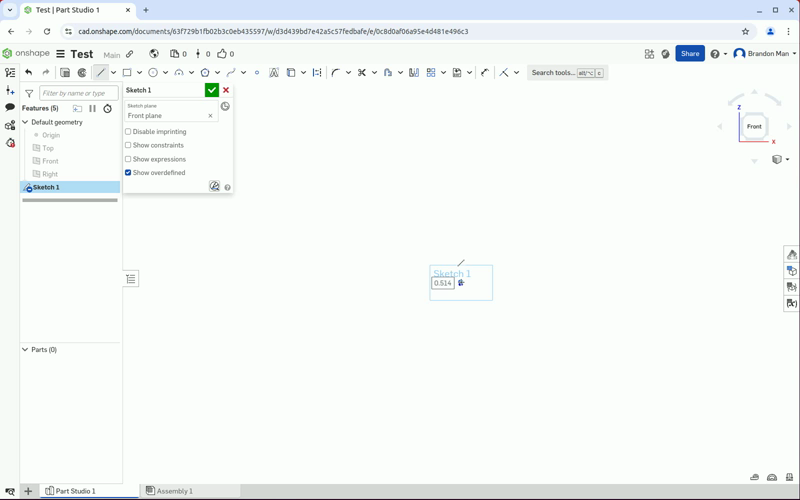
key_down(shift)
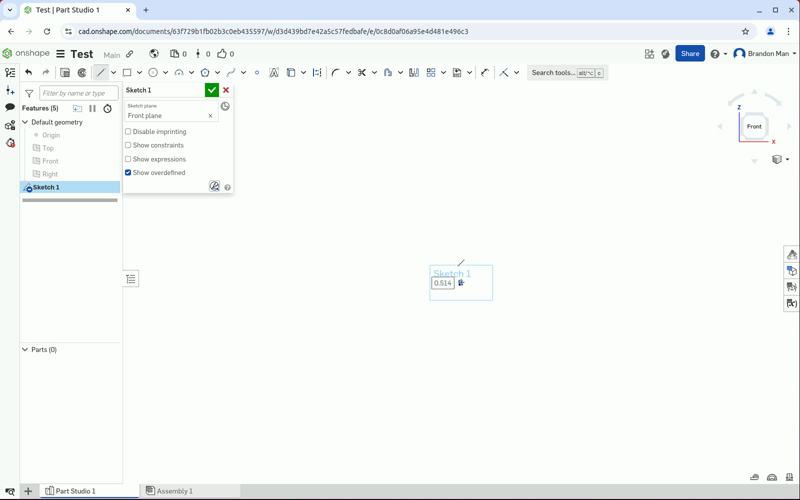
mouse_move(491, 281)
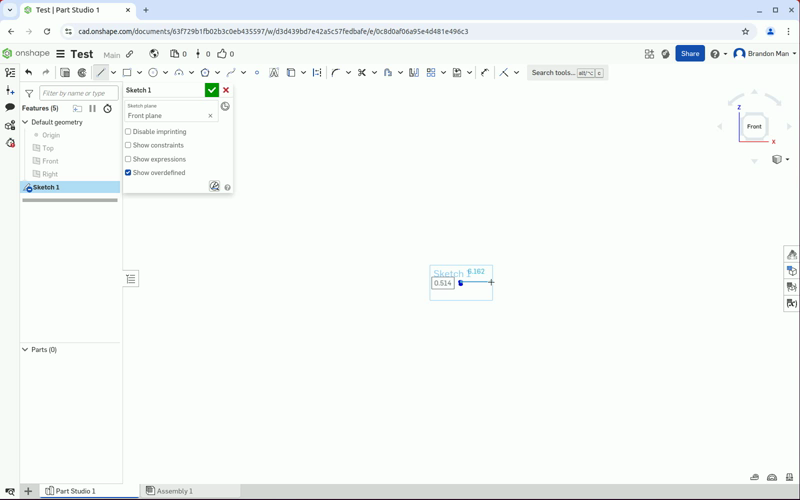
mouse_move(461, 281)
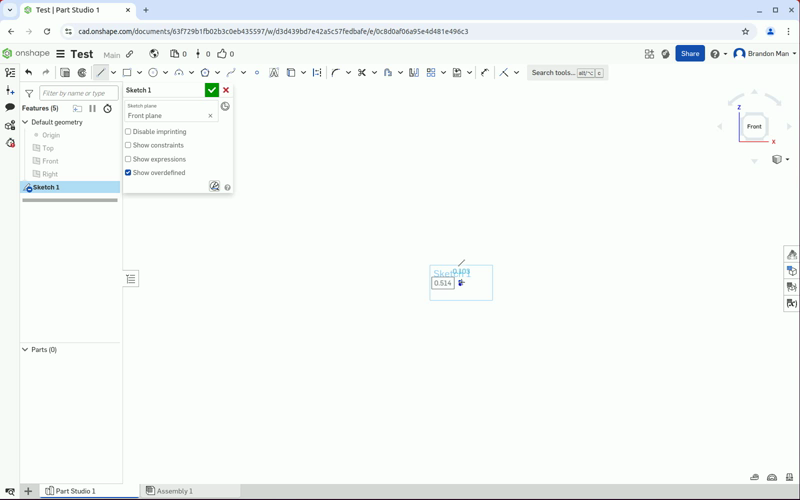
scroll(6)
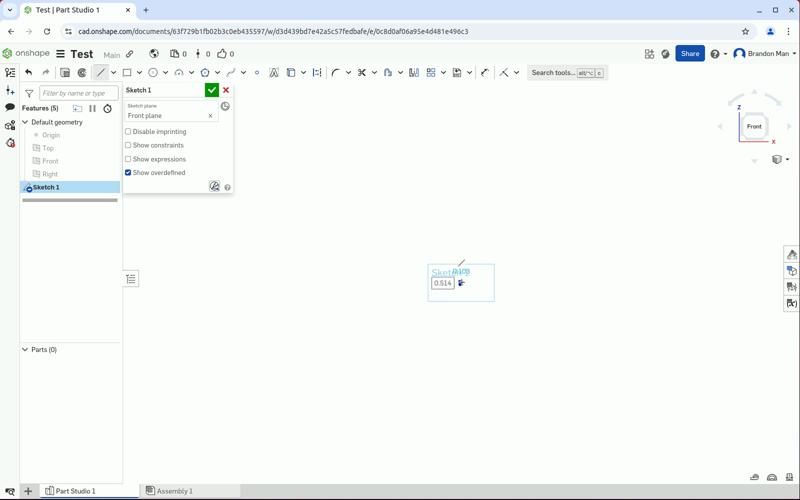
scroll(6)
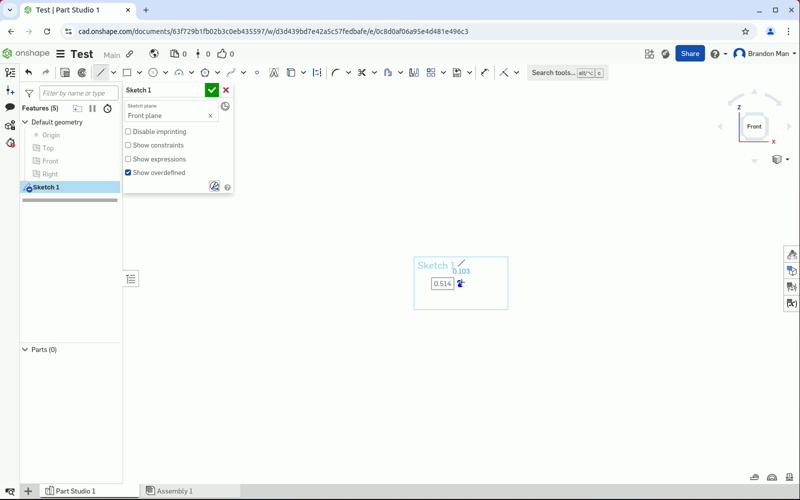
scroll(6)
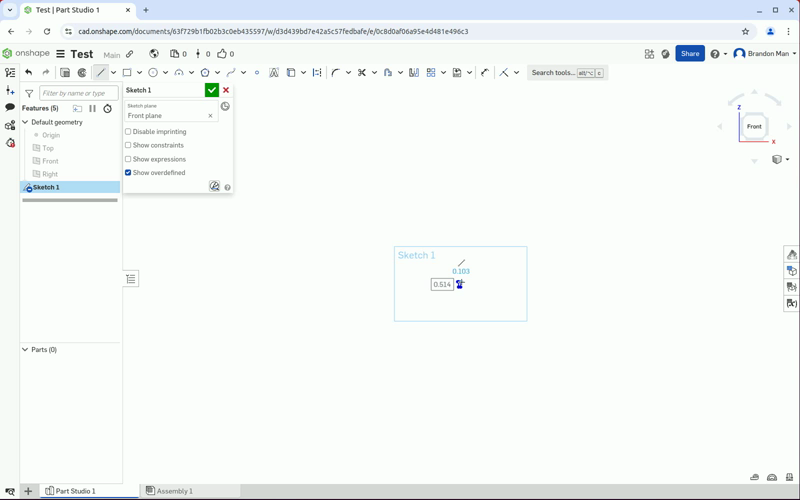
scroll(6)
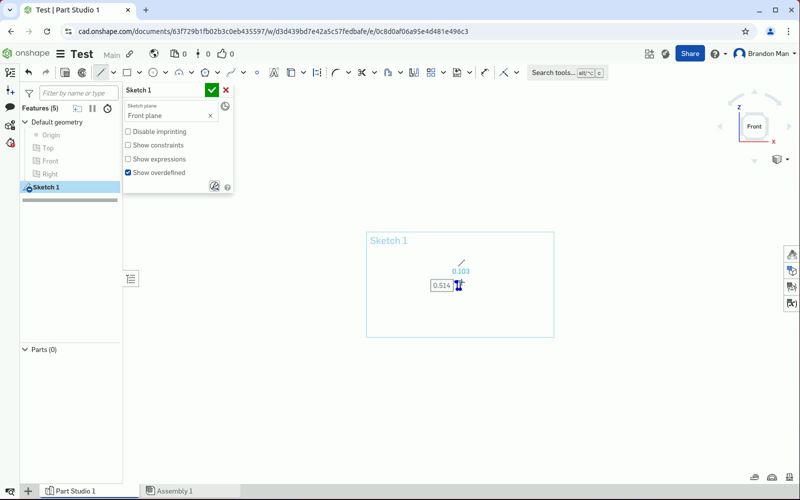
scroll(6)
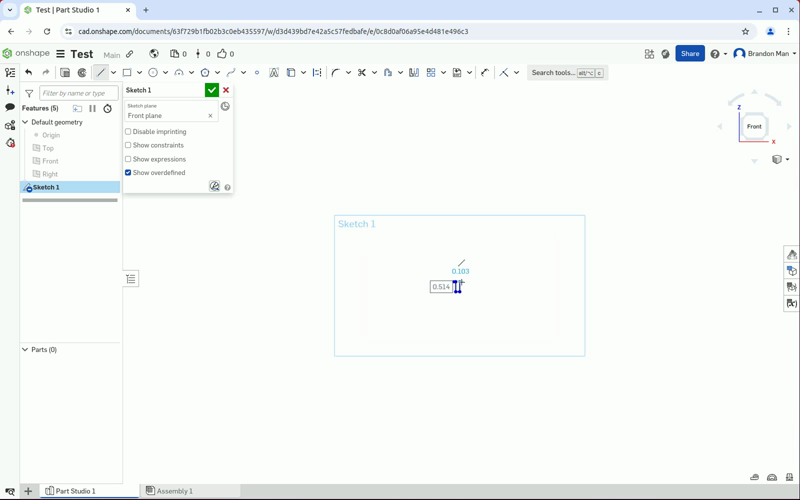
scroll(6)
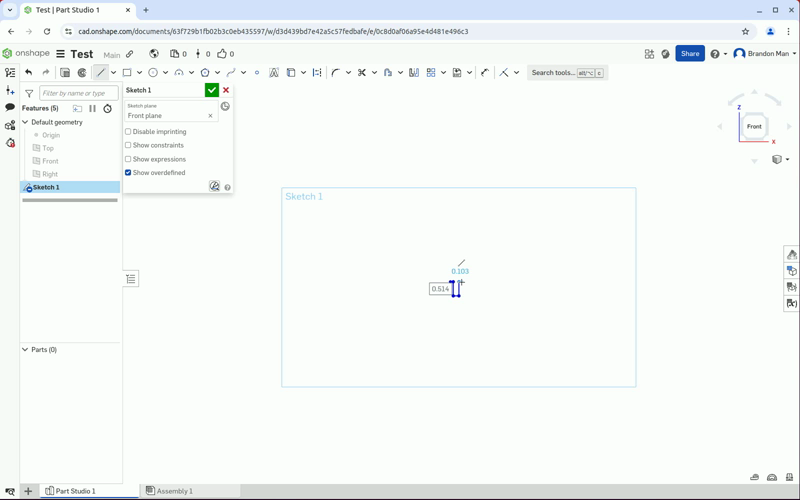
scroll(6)
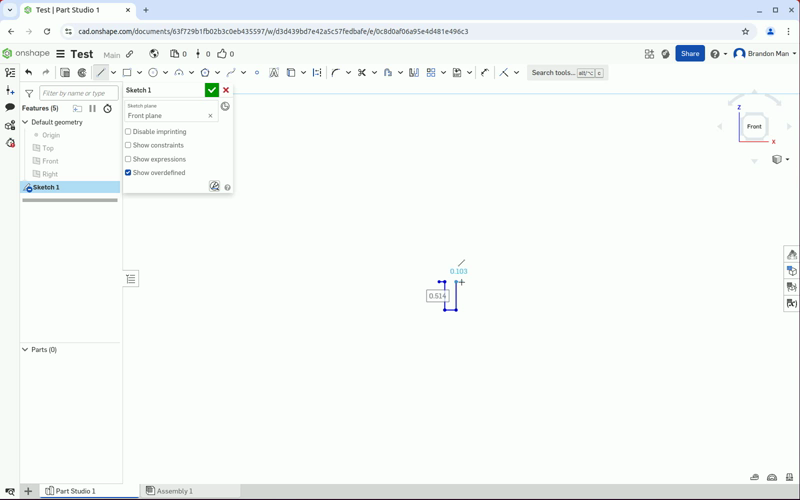
click(461, 281)
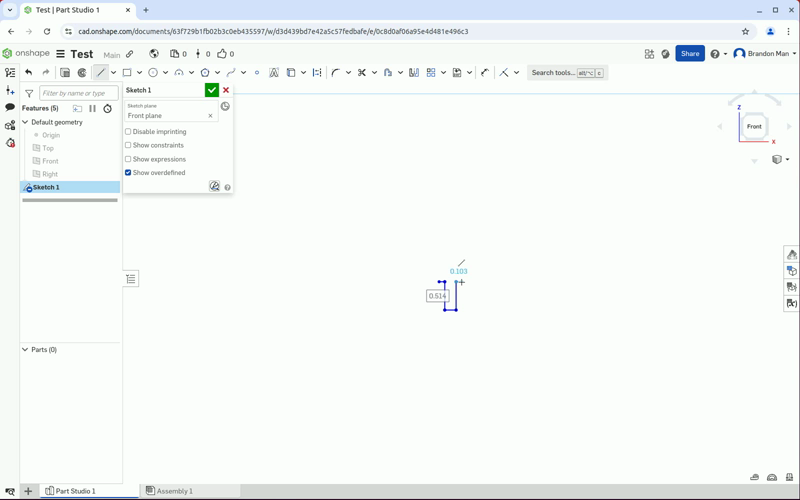
scroll(-6)
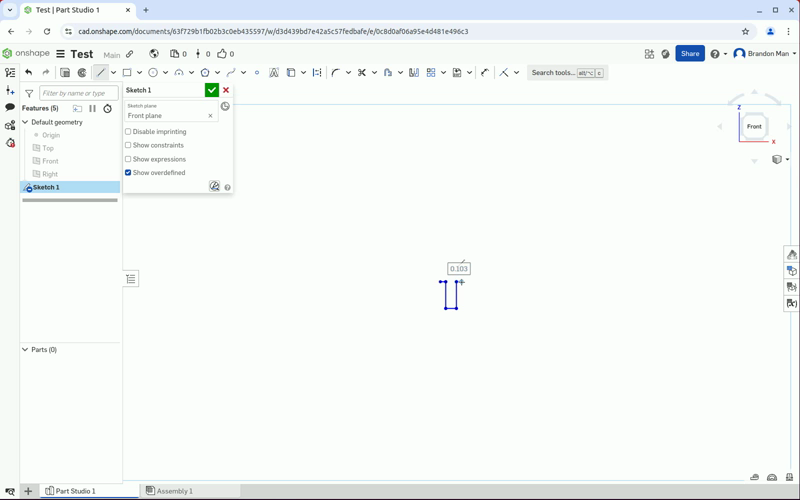
scroll(-6)
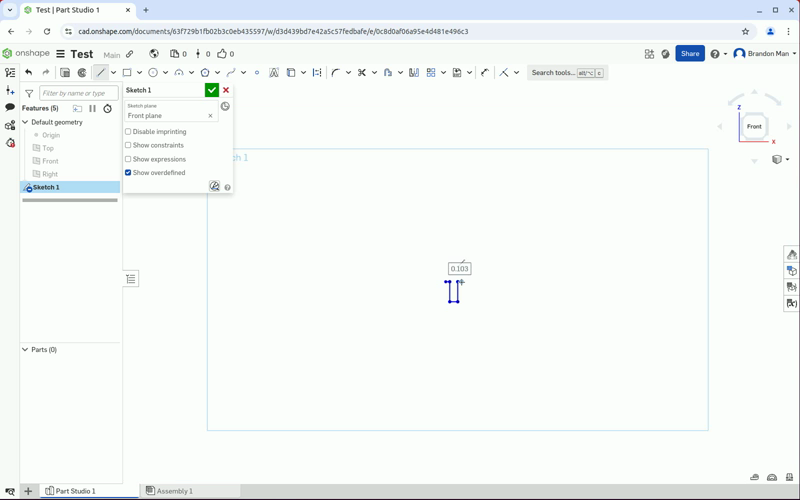
scroll(-6)
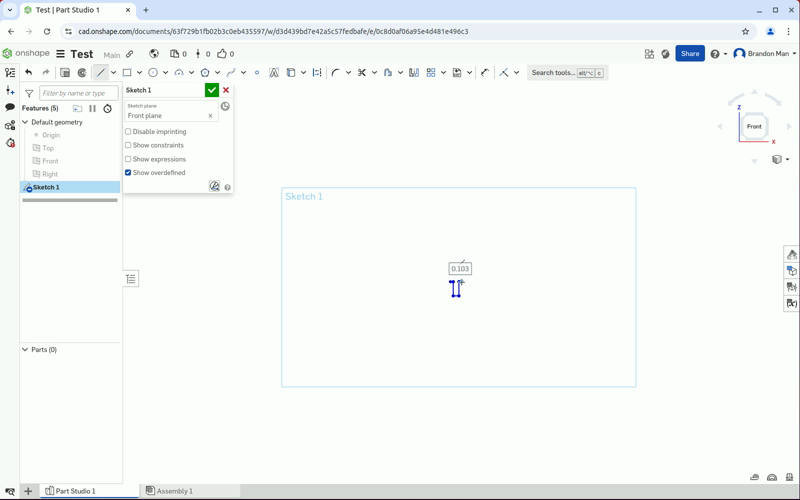
scroll(-6)
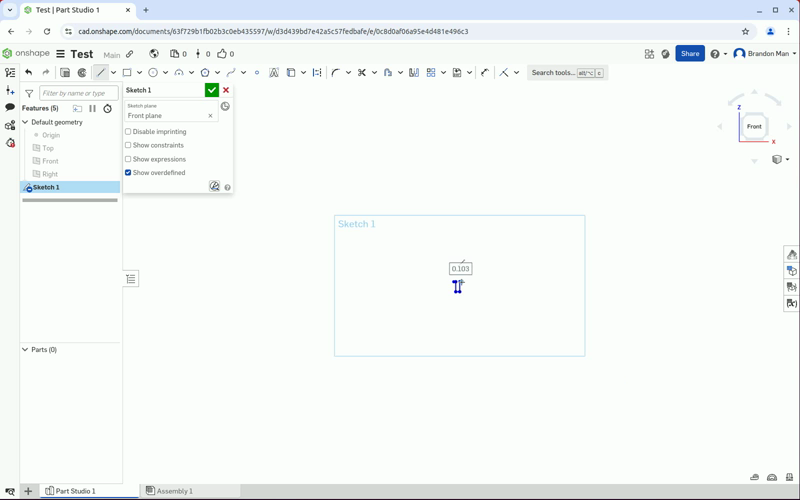
scroll(-6)
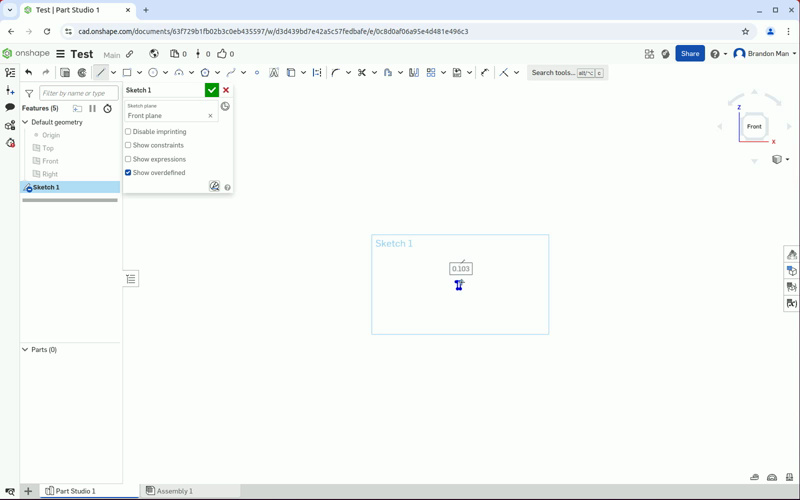
scroll(-6)
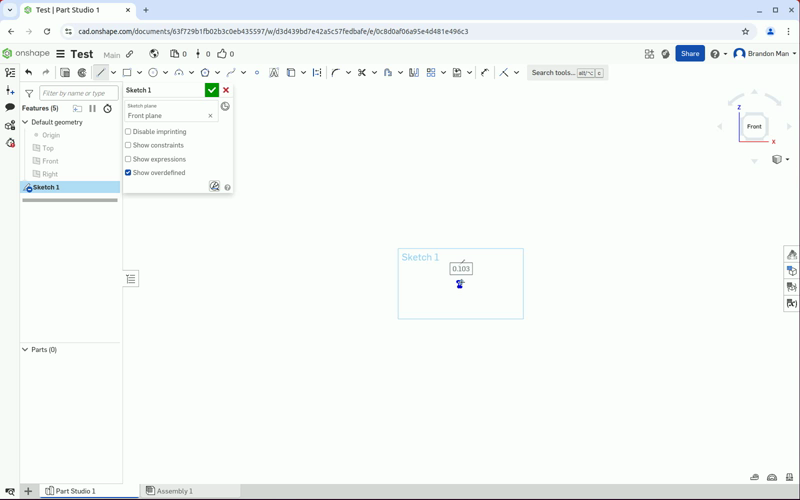
scroll(-6)
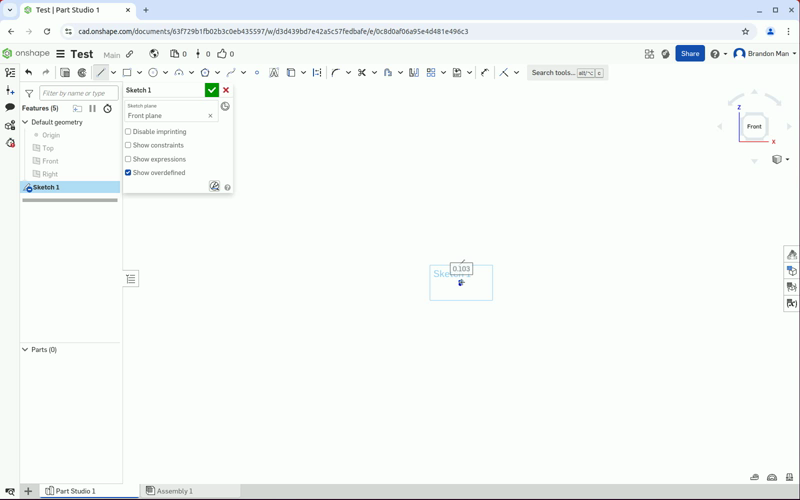
key_up(shift)
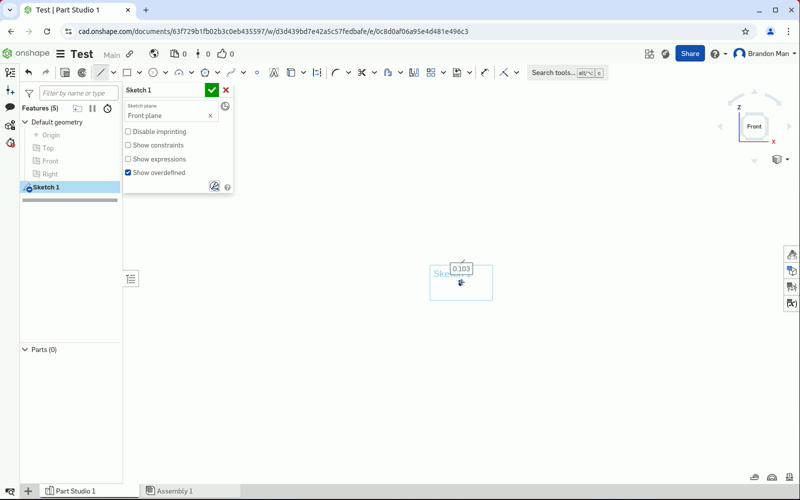
key_down(shift)
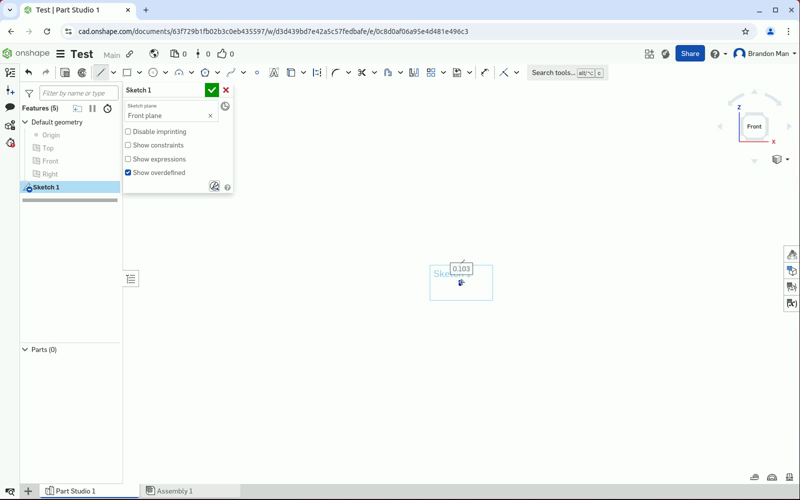
mouse_move(492, 281)
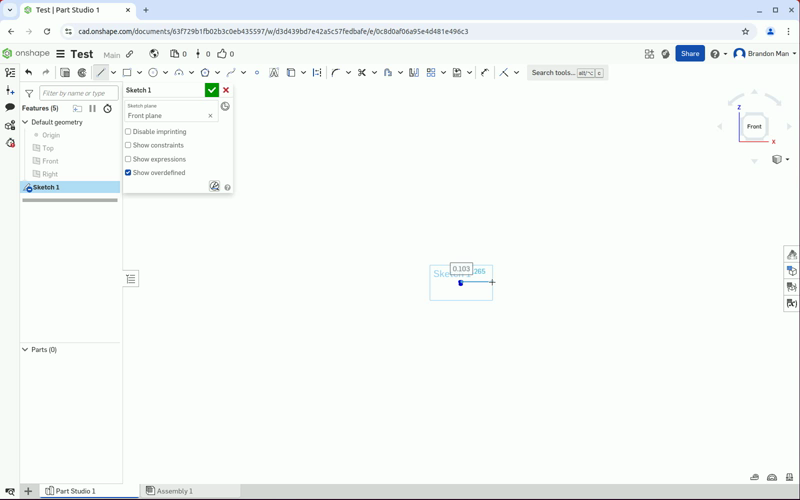
mouse_move(461, 280)
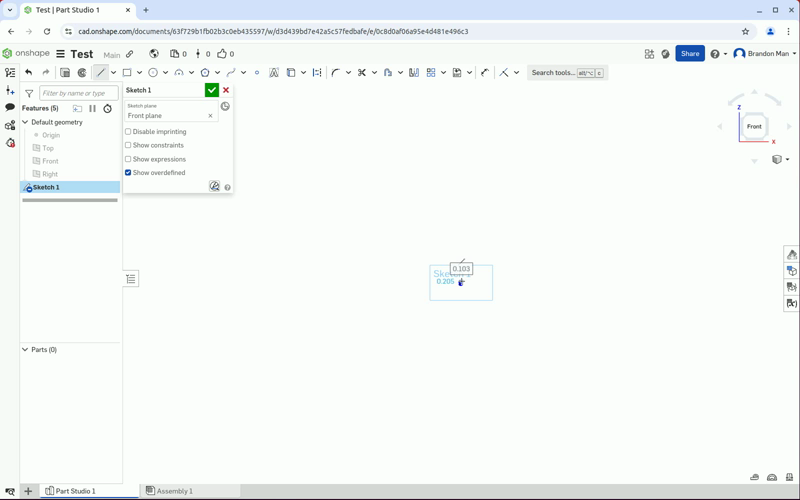
scroll(6)
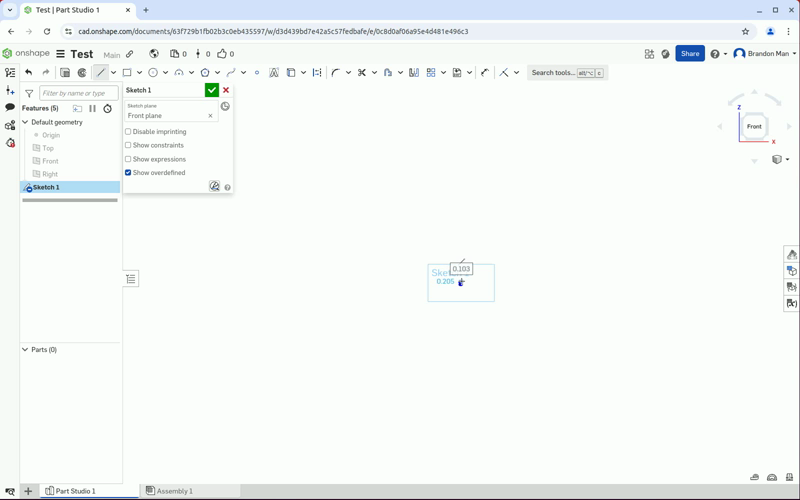
scroll(6)
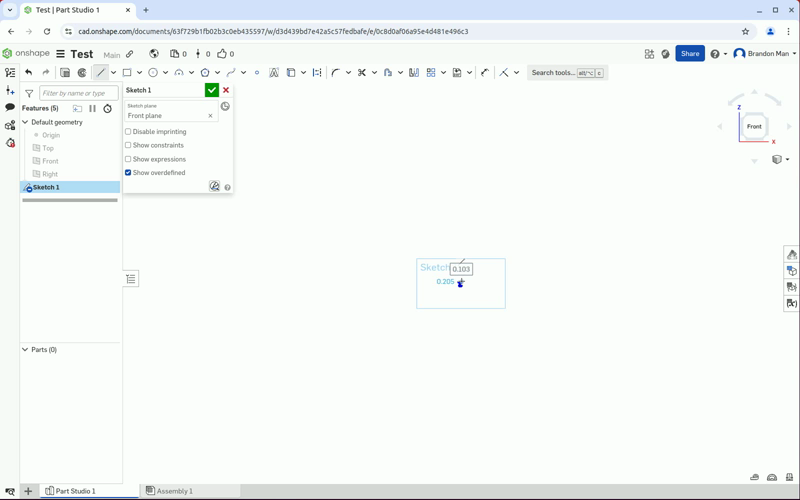
scroll(6)
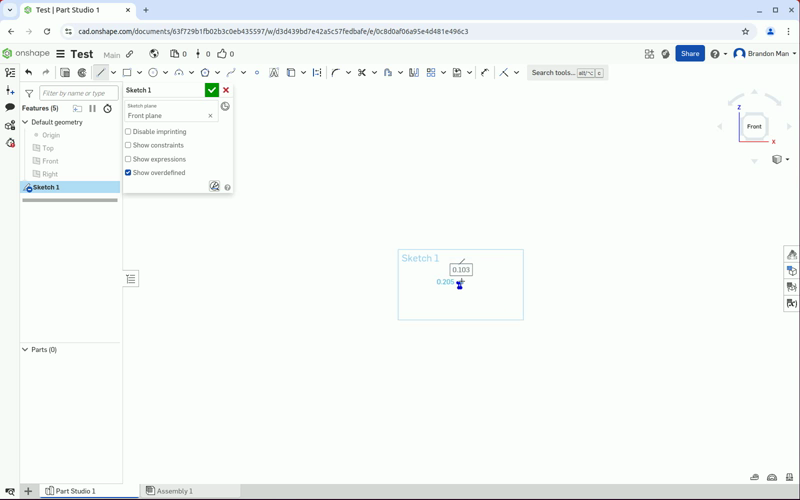
scroll(6)
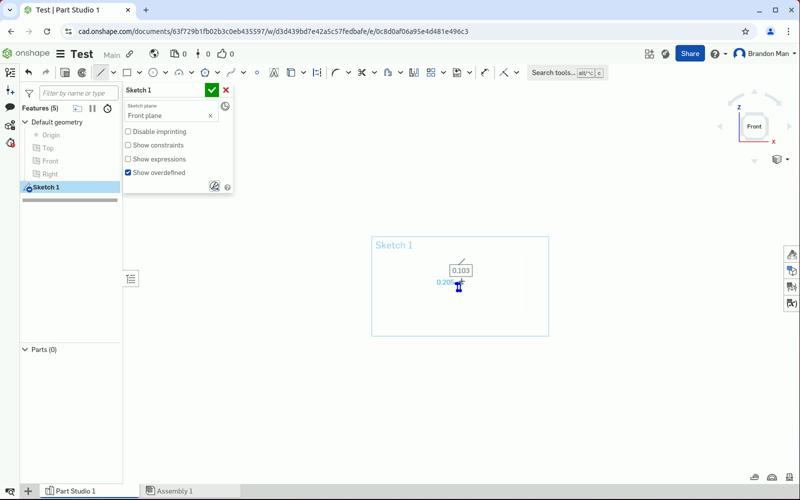
scroll(6)
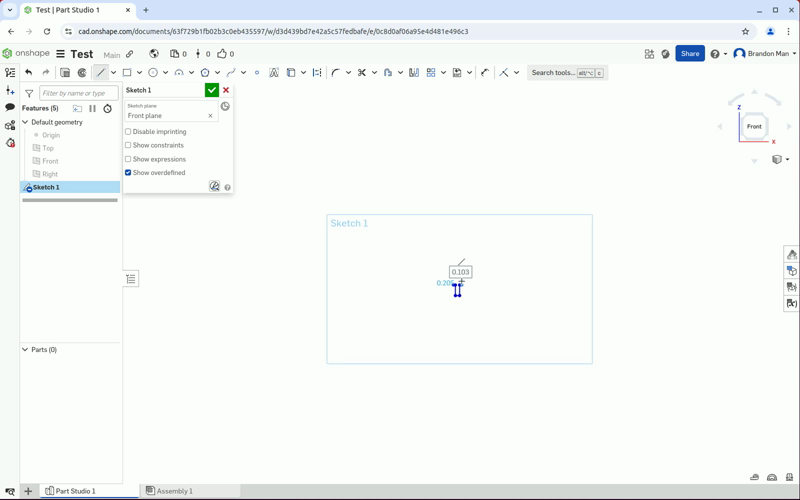
scroll(6)
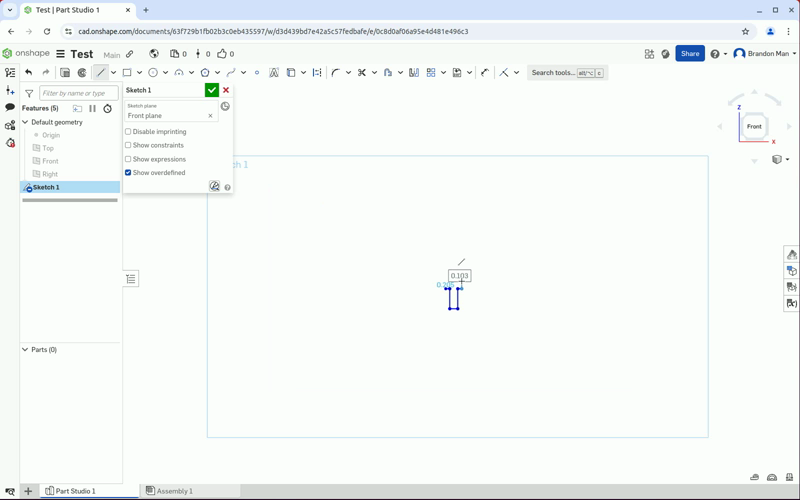
scroll(6)
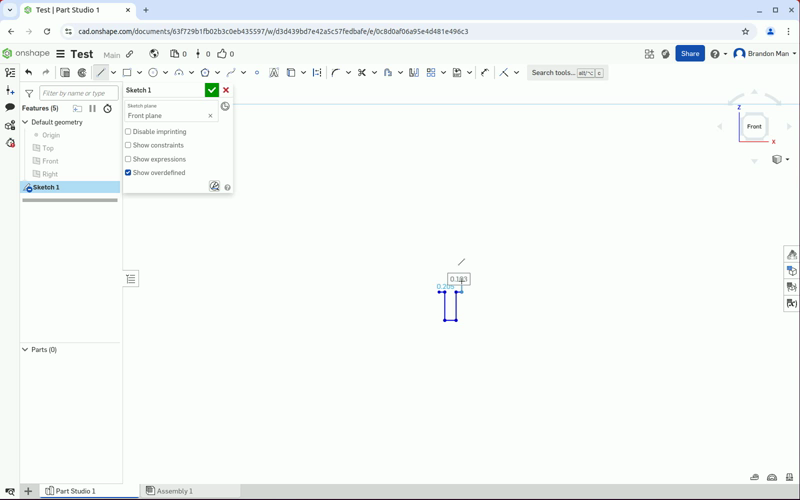
click(461, 280)
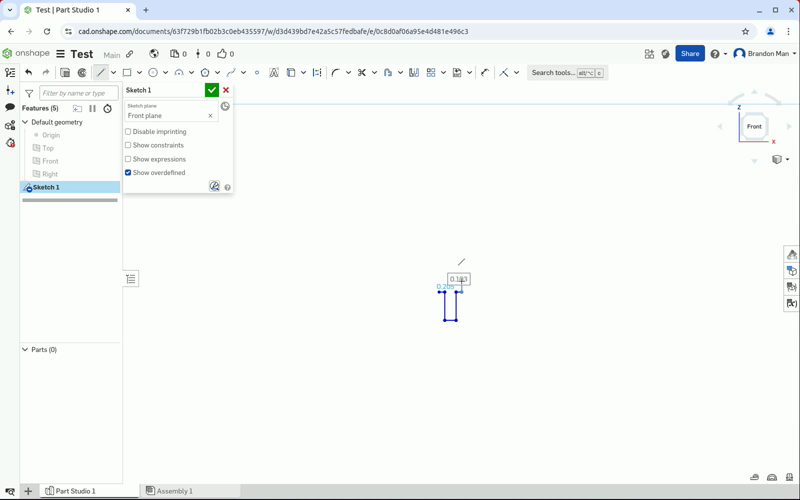
scroll(-6)
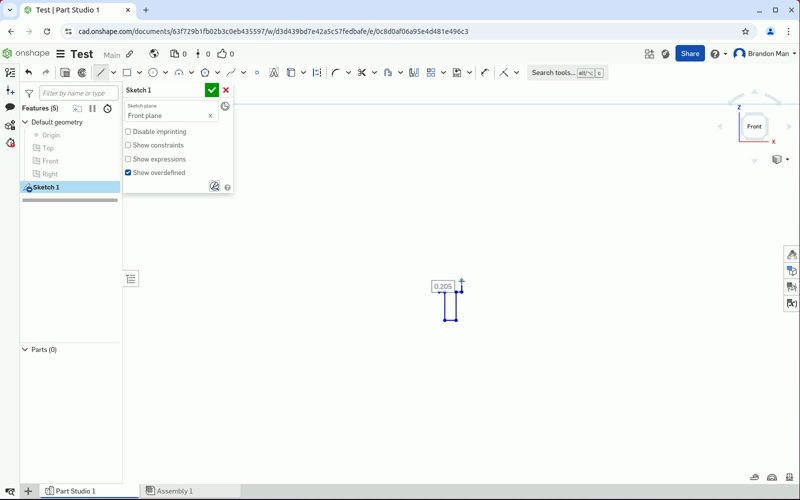
scroll(-6)
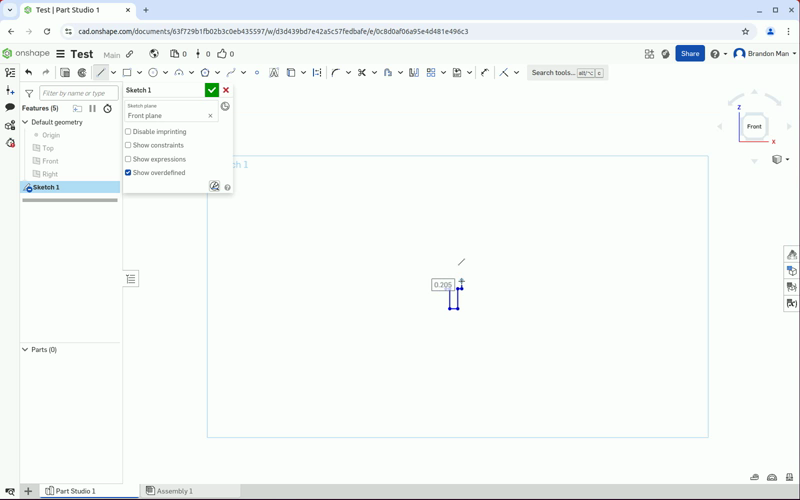
scroll(-6)
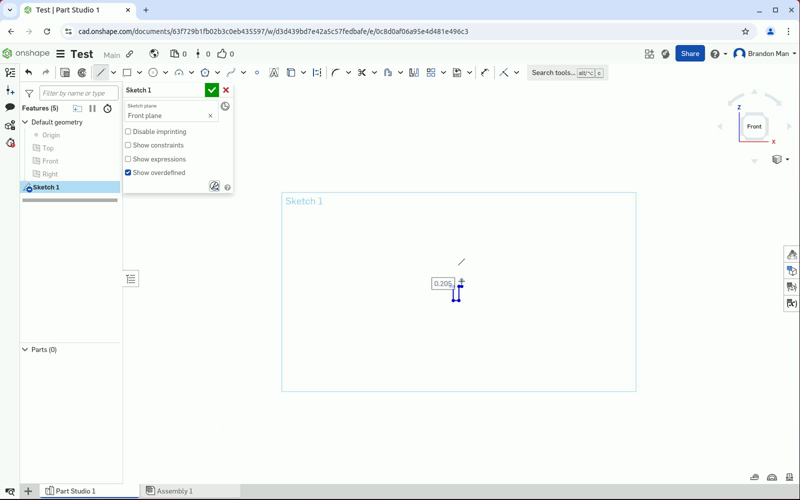
scroll(-6)
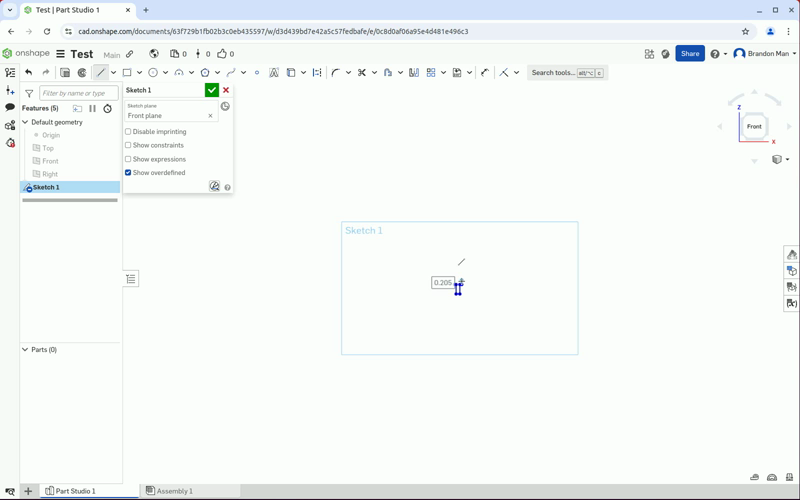
scroll(-6)
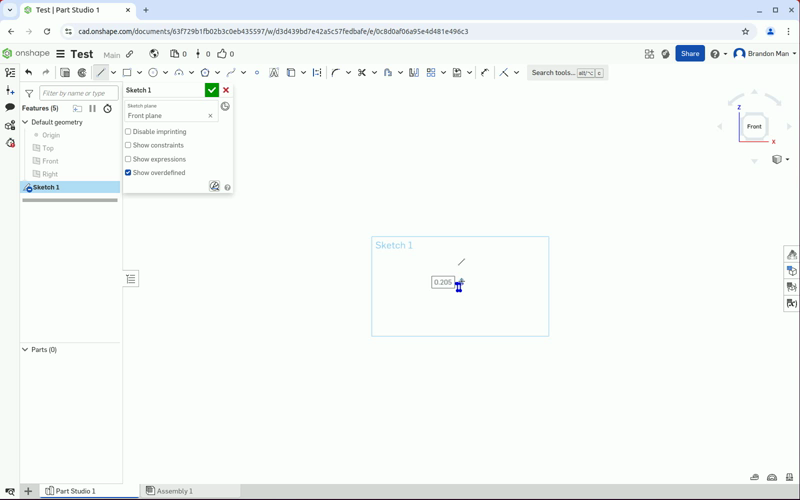
scroll(-6)
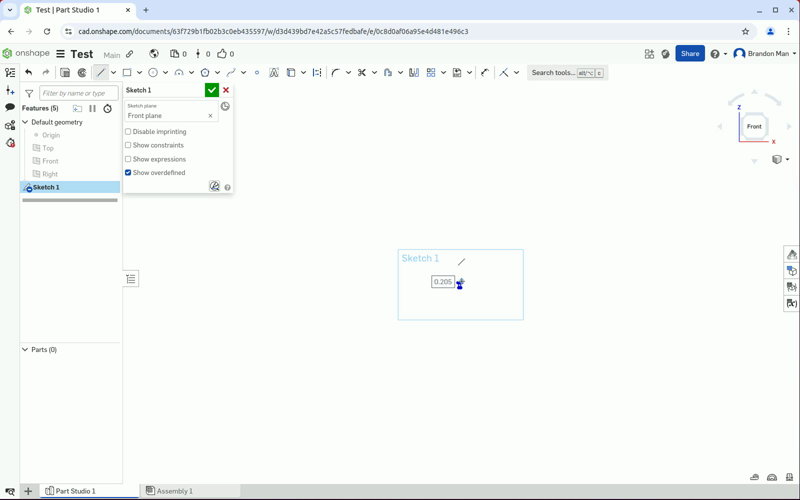
scroll(-6)
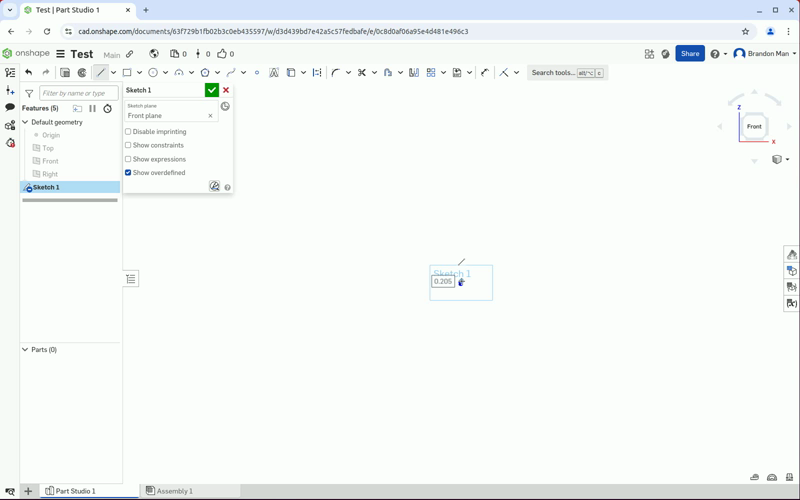
key_up(shift)
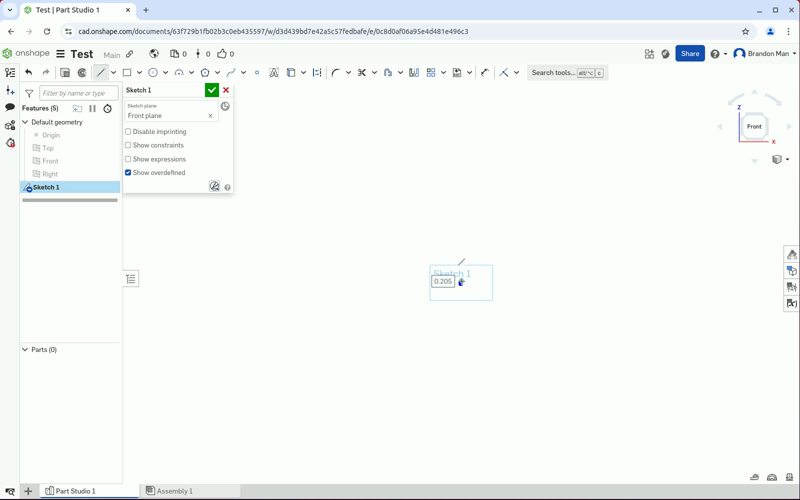
key_down(shift)
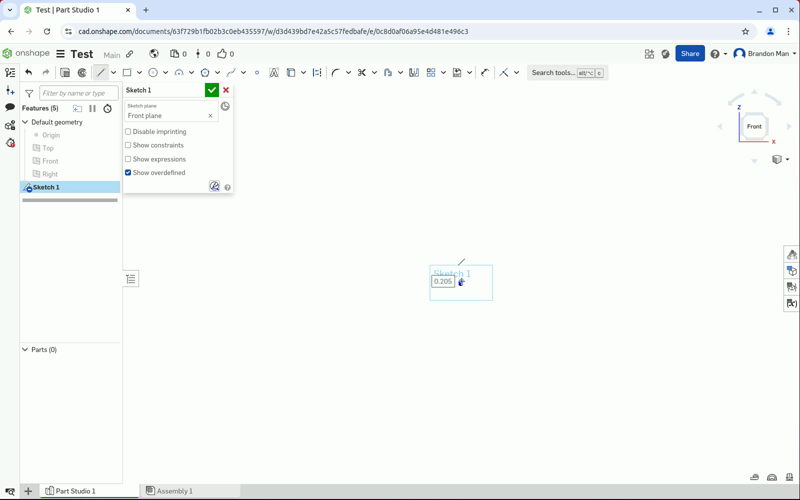
mouse_move(492, 280)
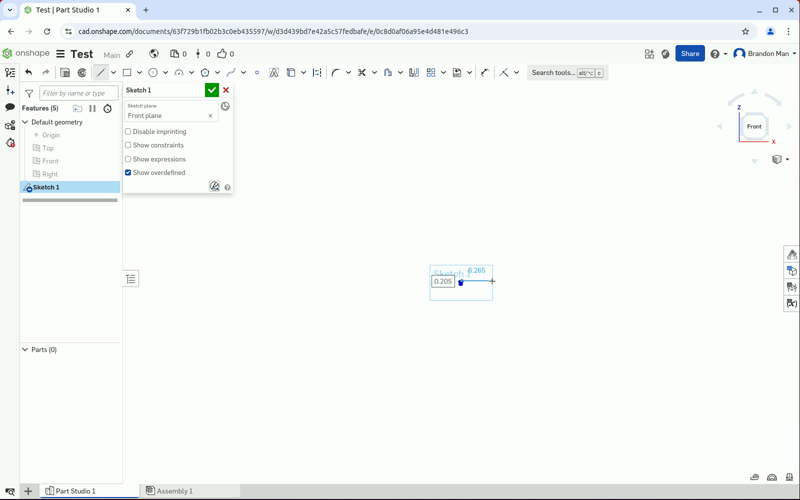
mouse_move(459, 280)
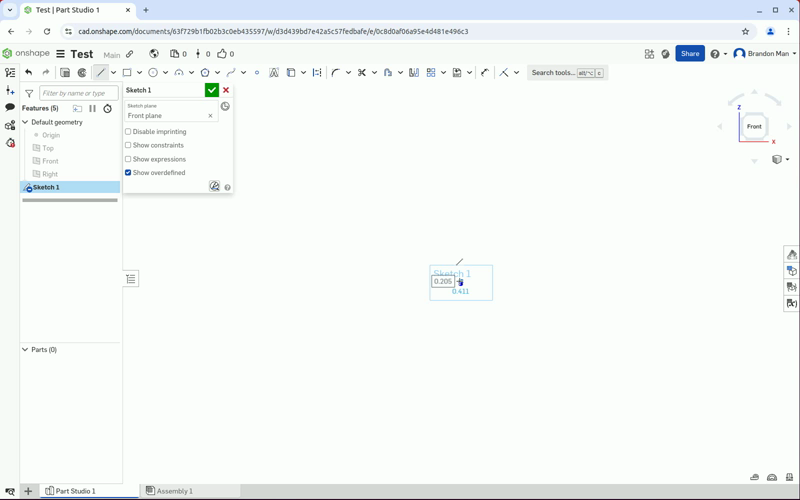
scroll(6)
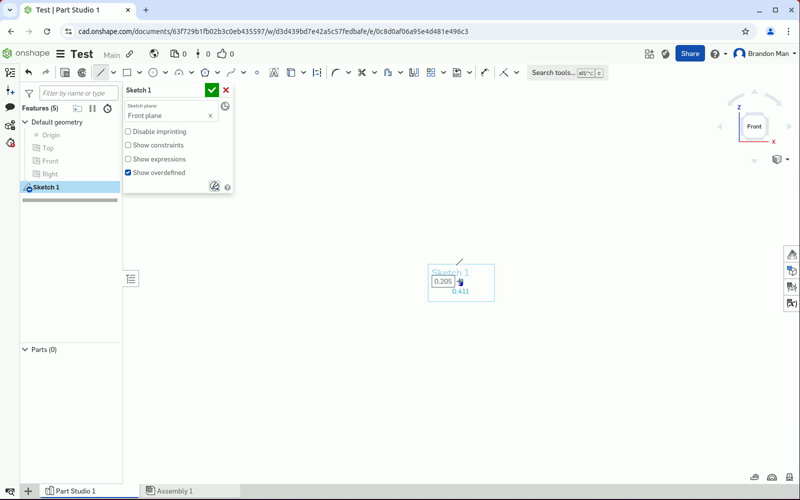
scroll(6)
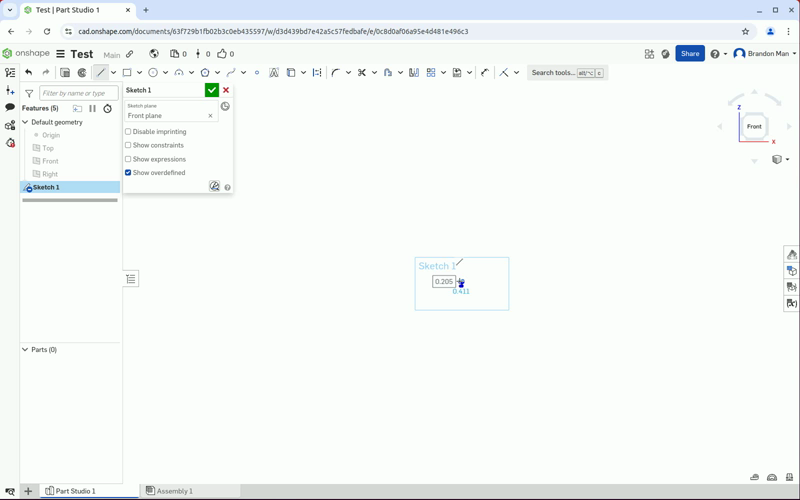
scroll(6)
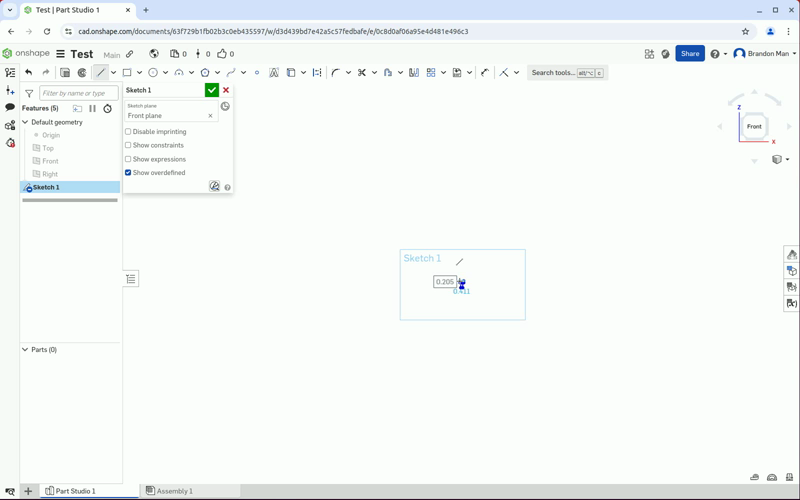
scroll(6)
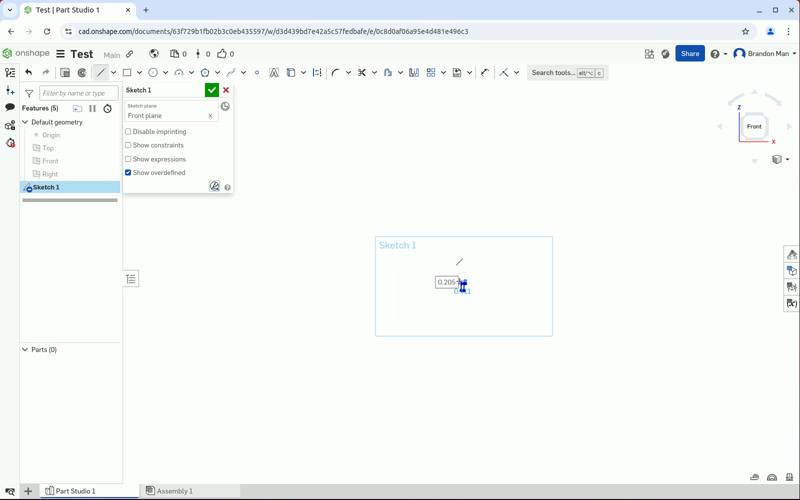
scroll(6)
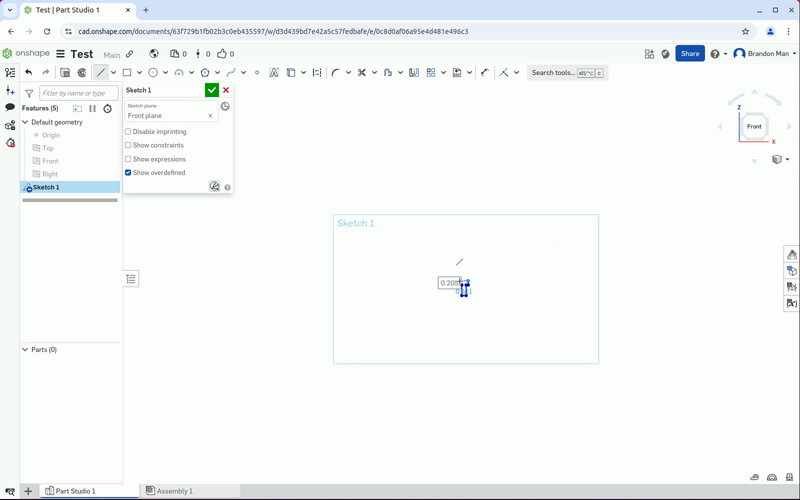
scroll(6)
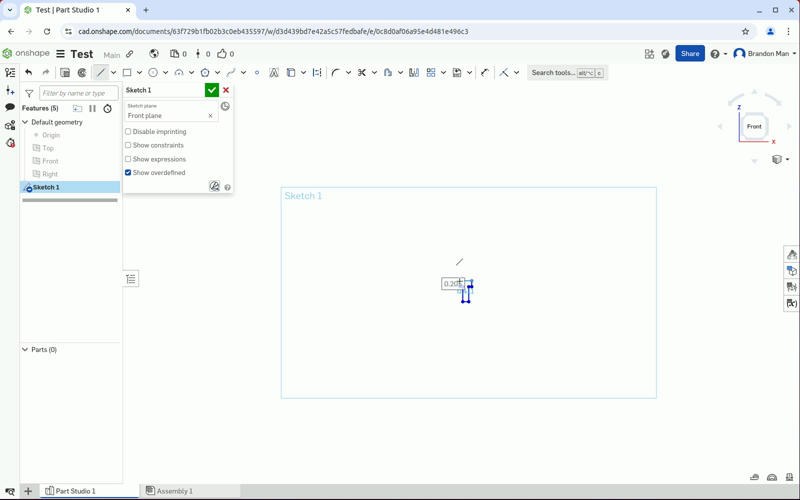
scroll(6)
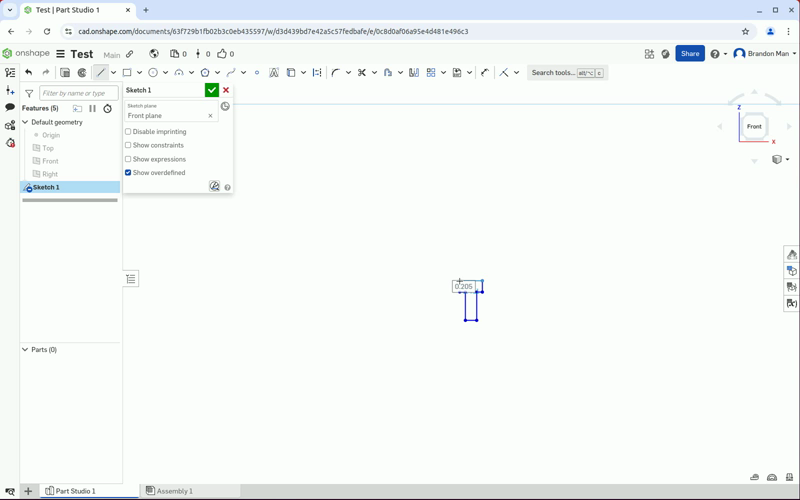
click(459, 280)
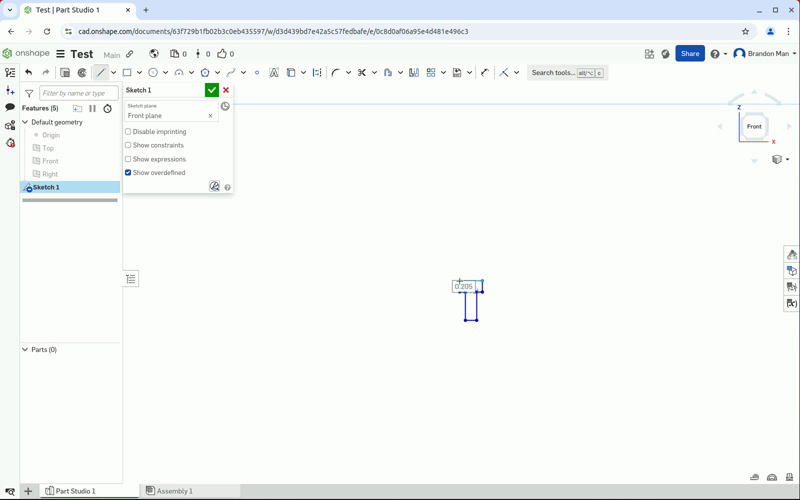
scroll(-6)
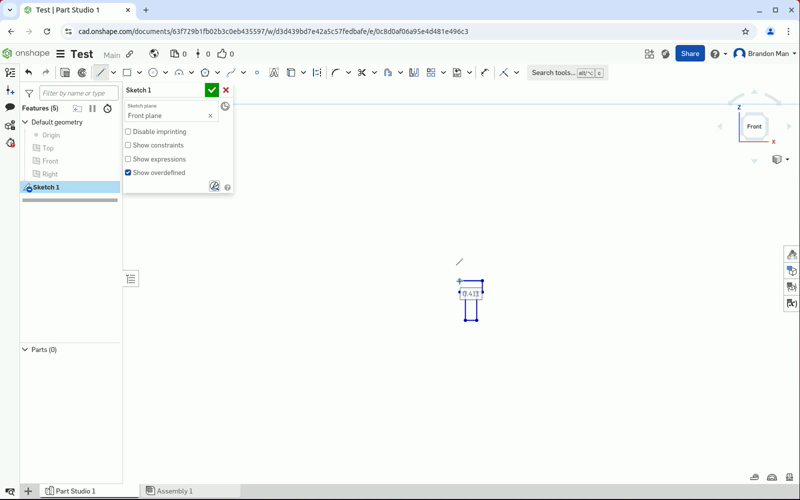
scroll(-6)
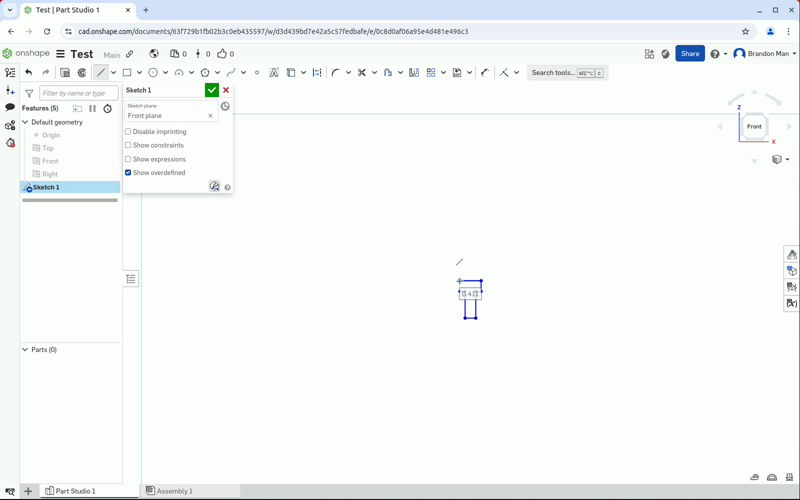
scroll(-6)
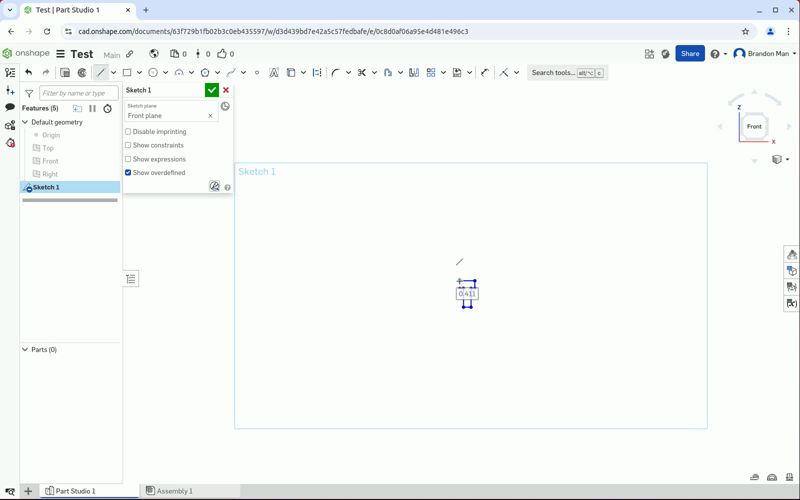
scroll(-6)
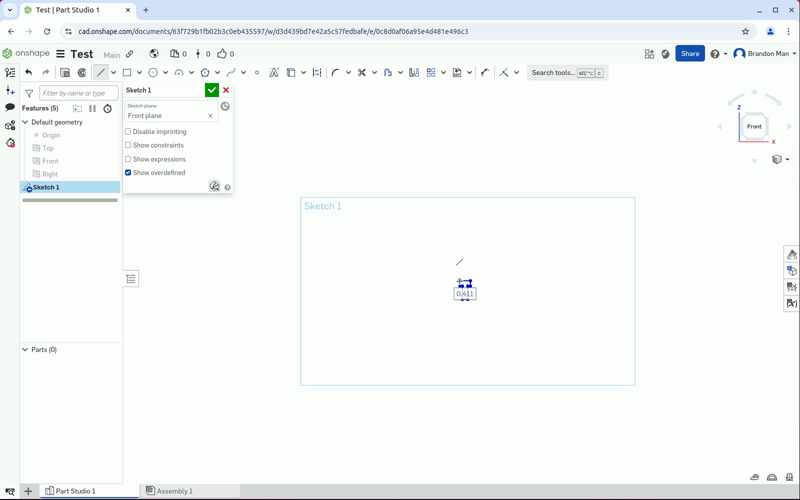
scroll(-6)
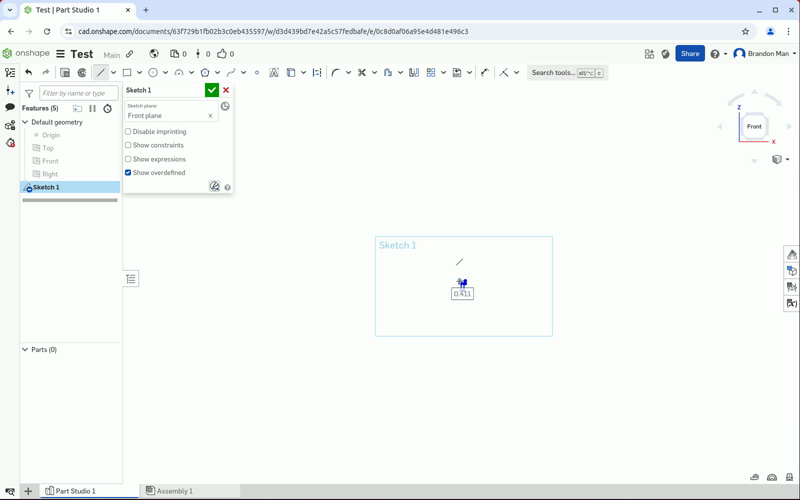
scroll(-6)
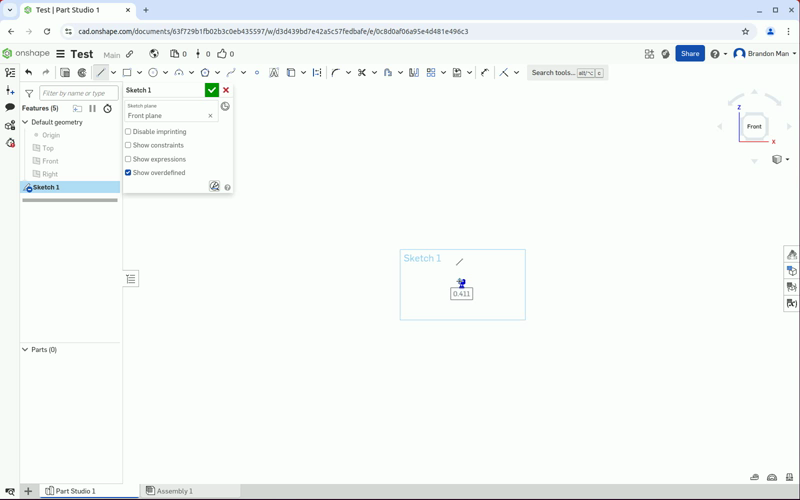
scroll(-6)
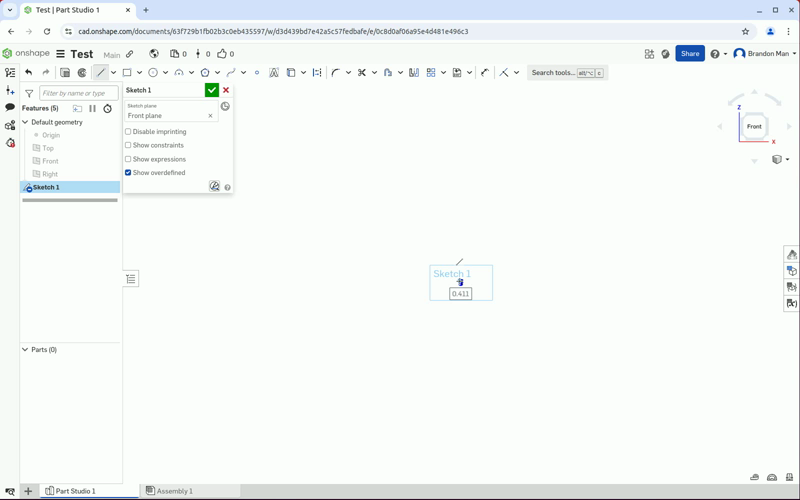
key_up(shift)
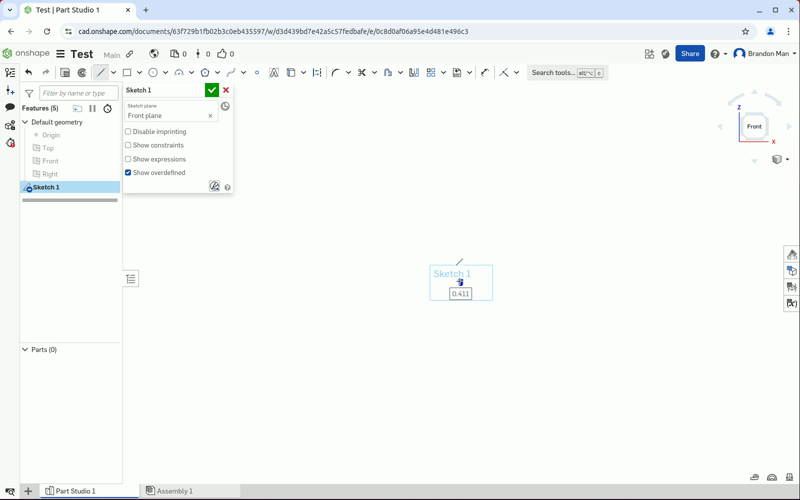
mouse_move(489, 280)
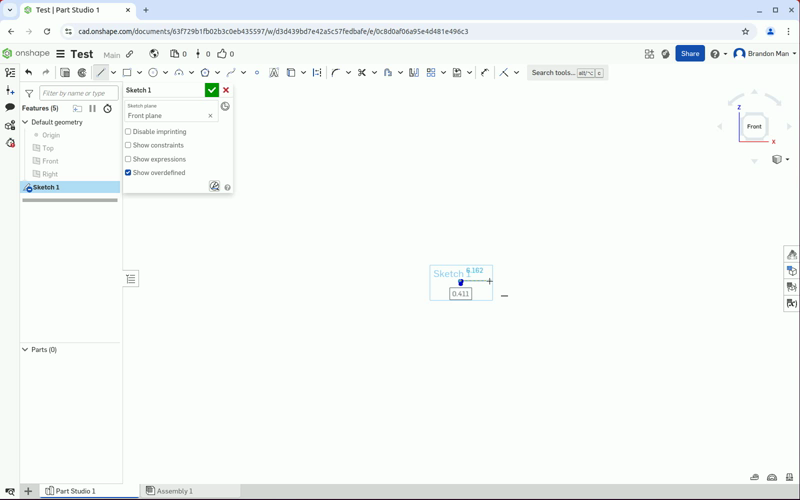
key_down(shift)
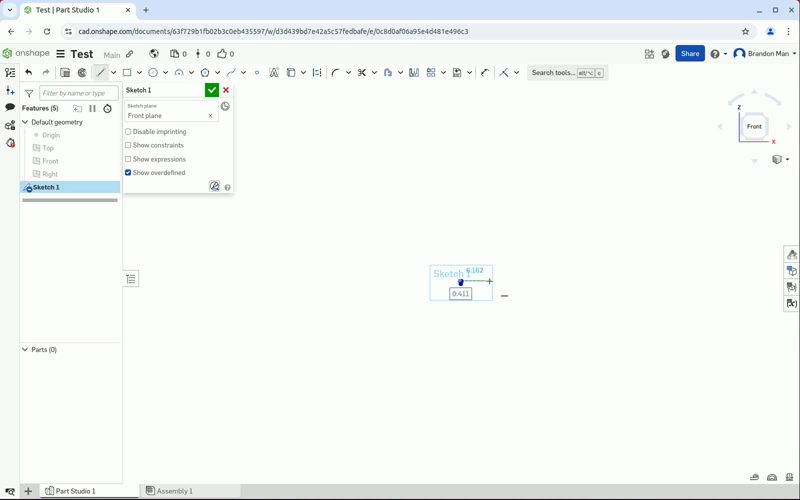
mouse_move(459, 281)
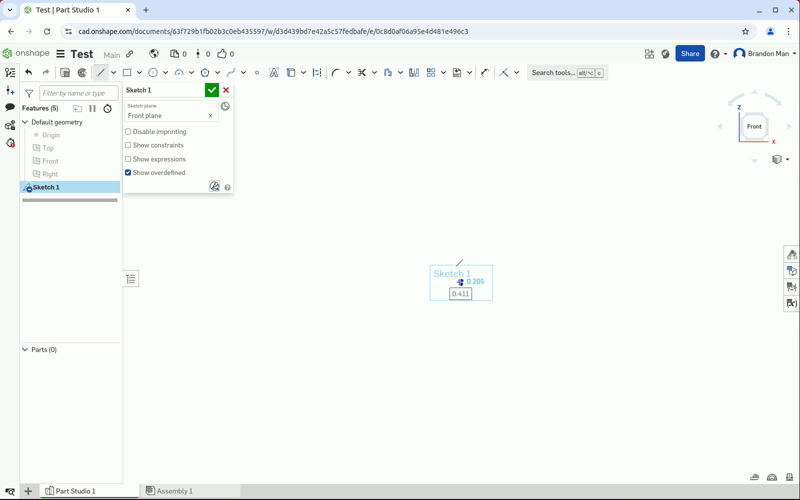
scroll(6)
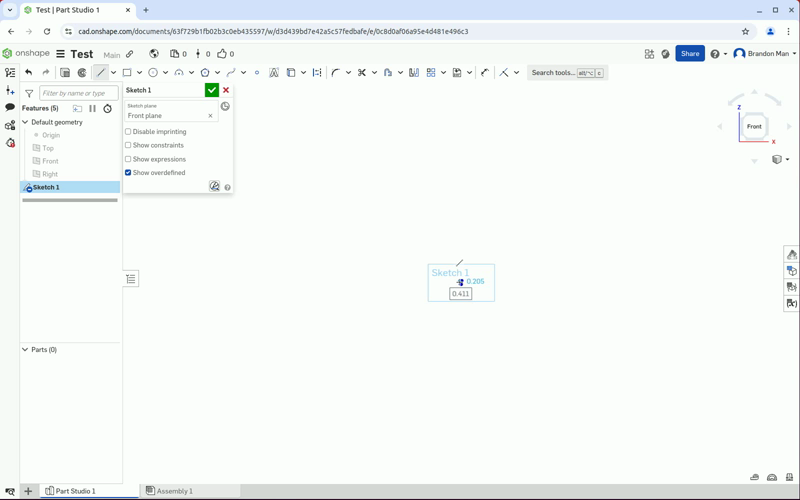
scroll(6)
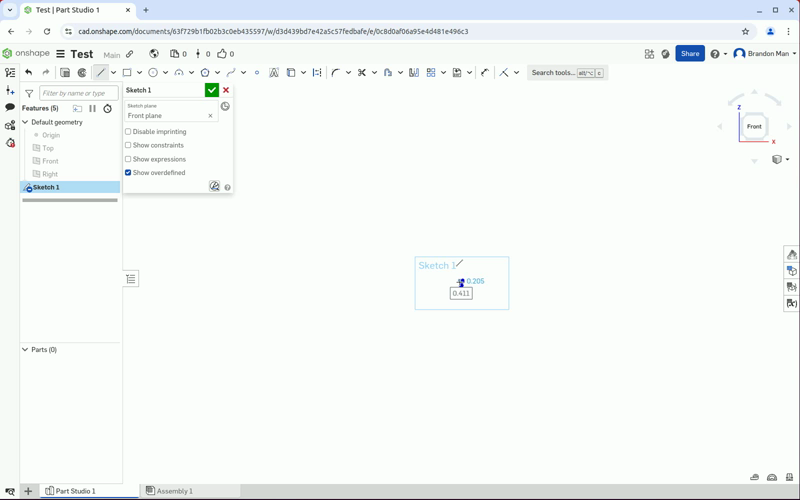
scroll(6)
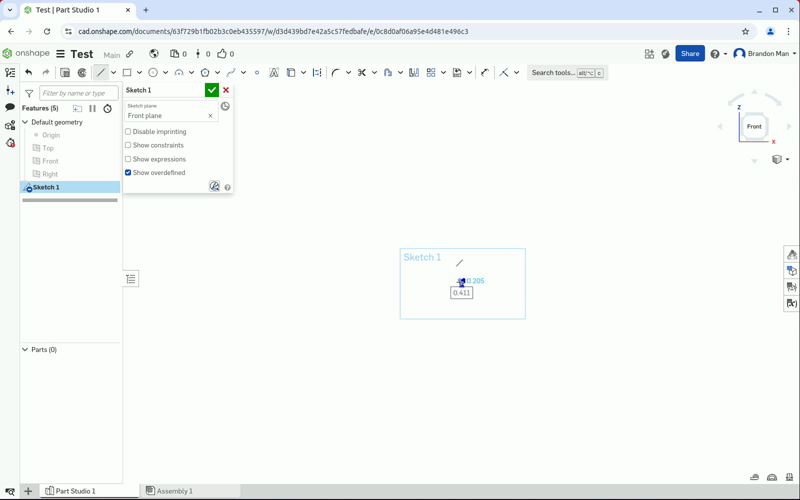
scroll(6)
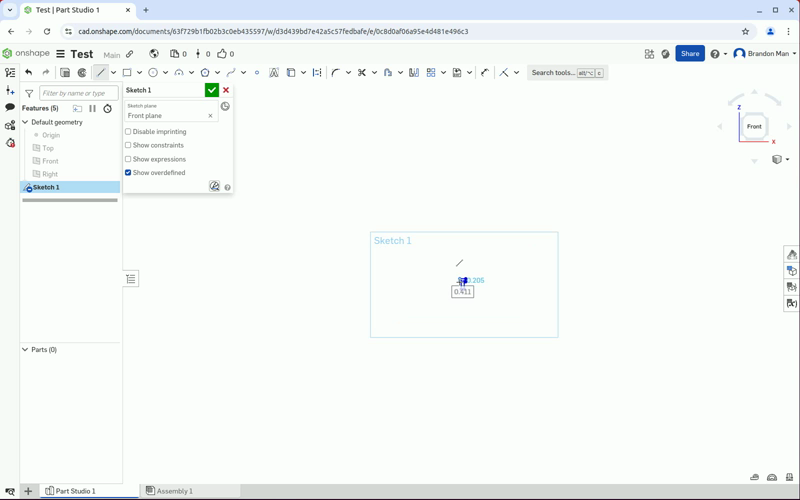
scroll(6)
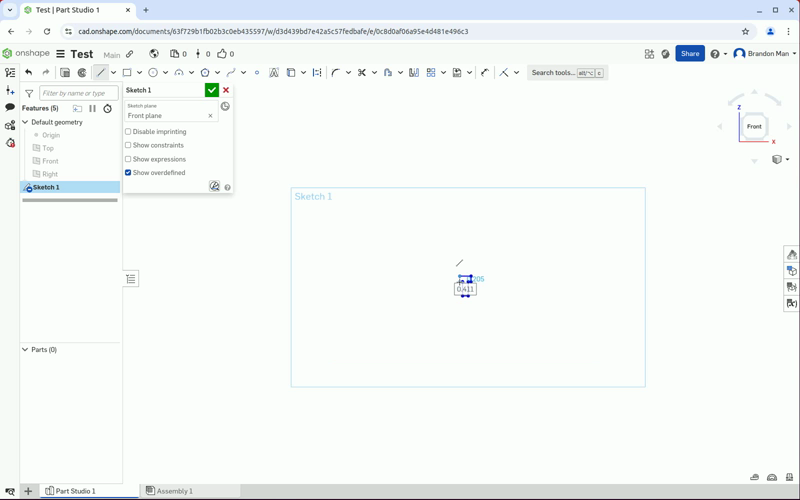
scroll(6)
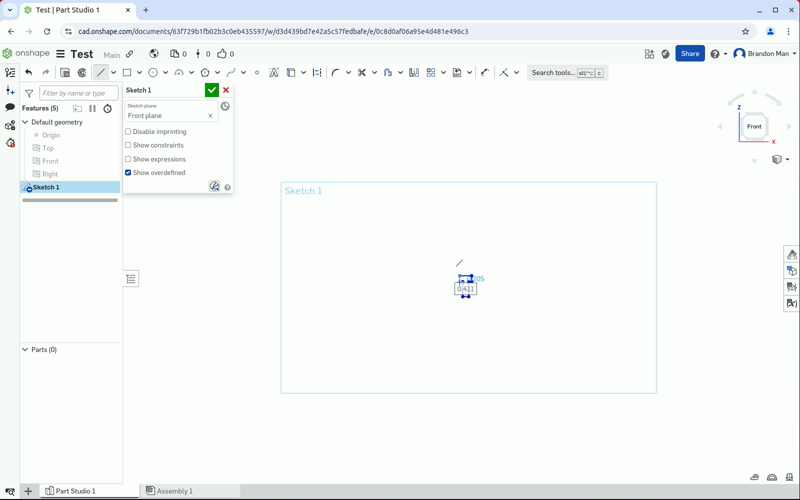
scroll(6)
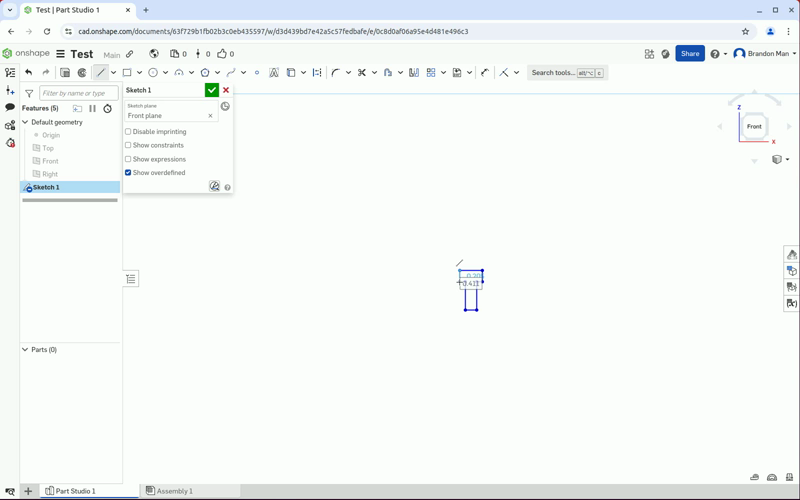
key_up(shift)
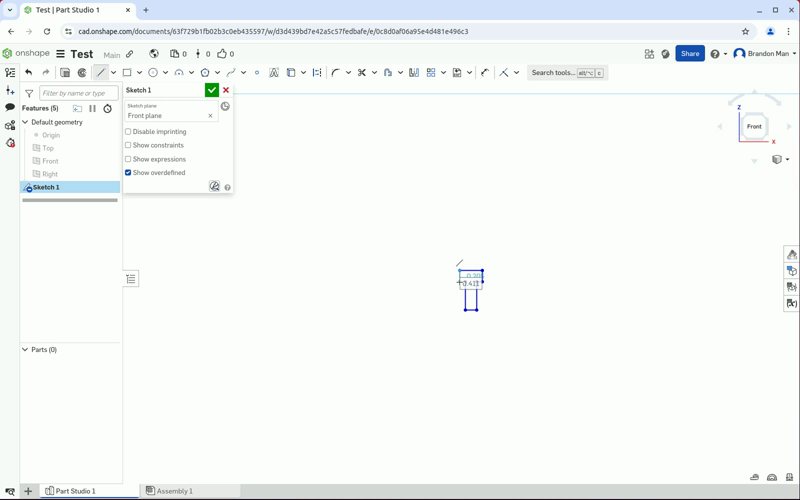
click(459, 281)
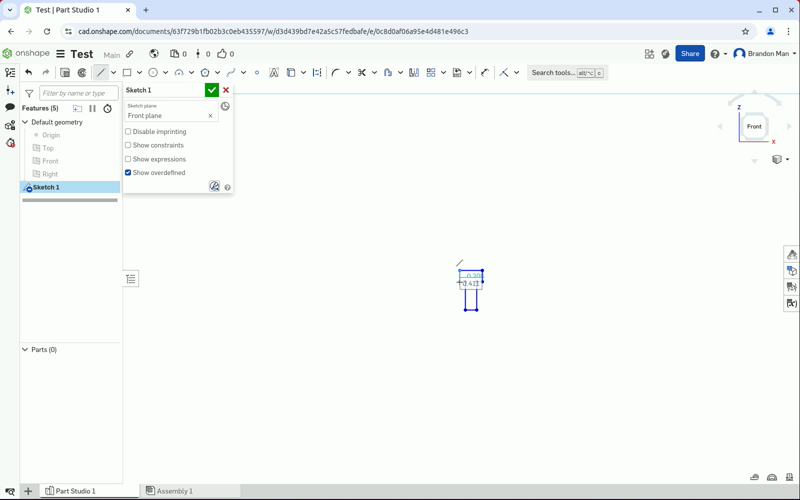
scroll(-6)
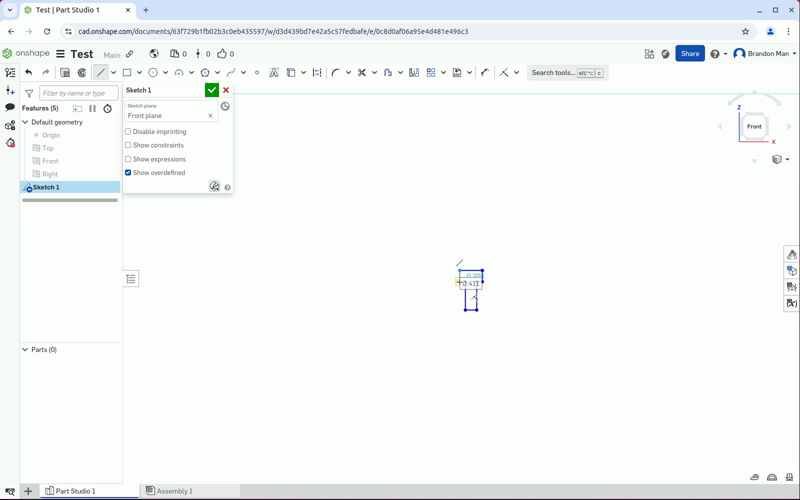
scroll(-6)
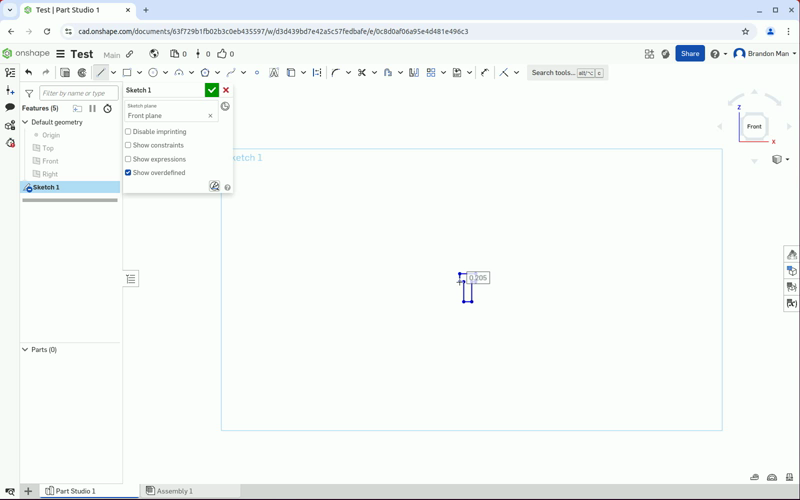
scroll(-6)
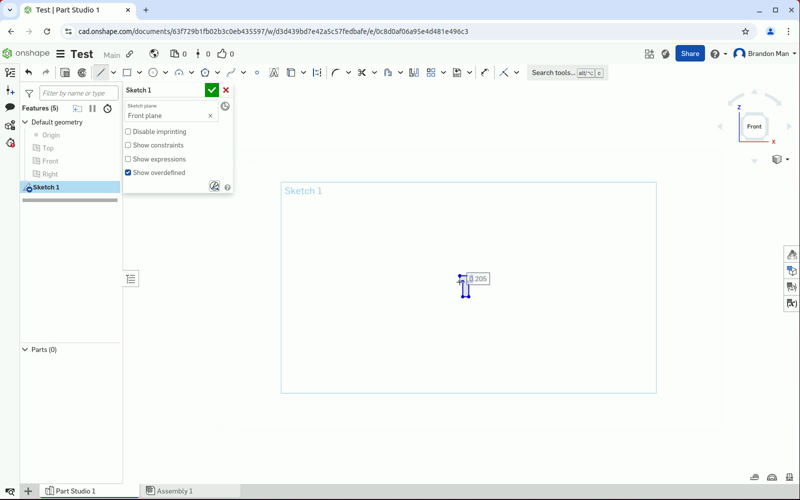
scroll(-6)
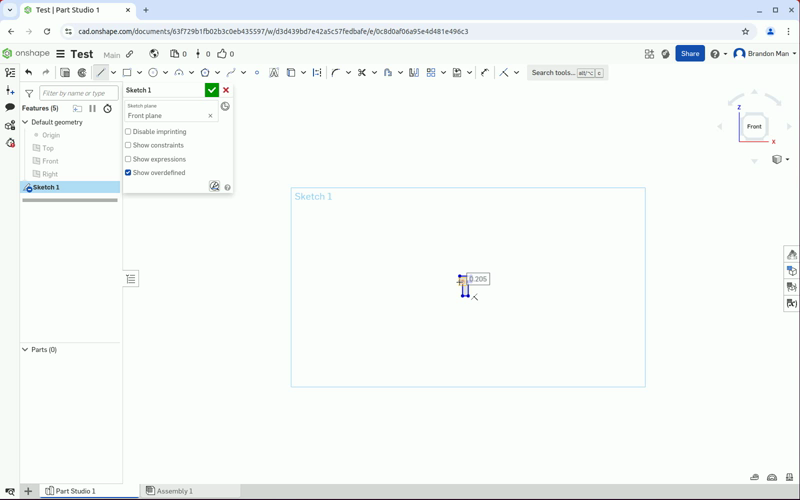
scroll(-6)
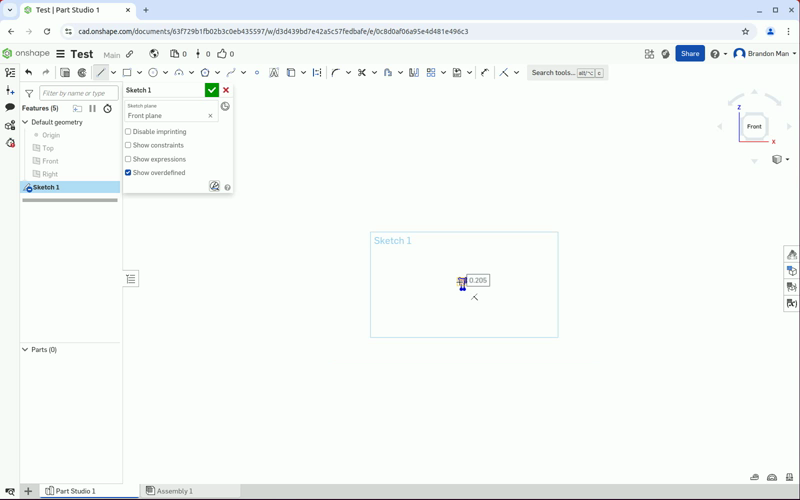
scroll(-6)
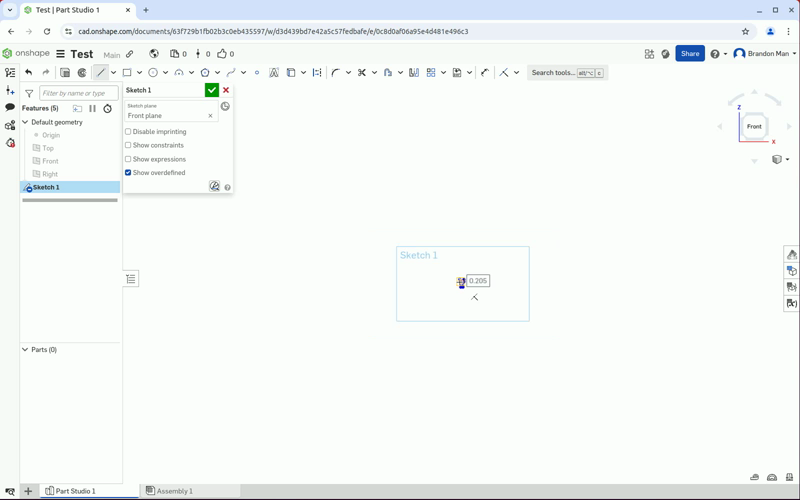
scroll(-6)
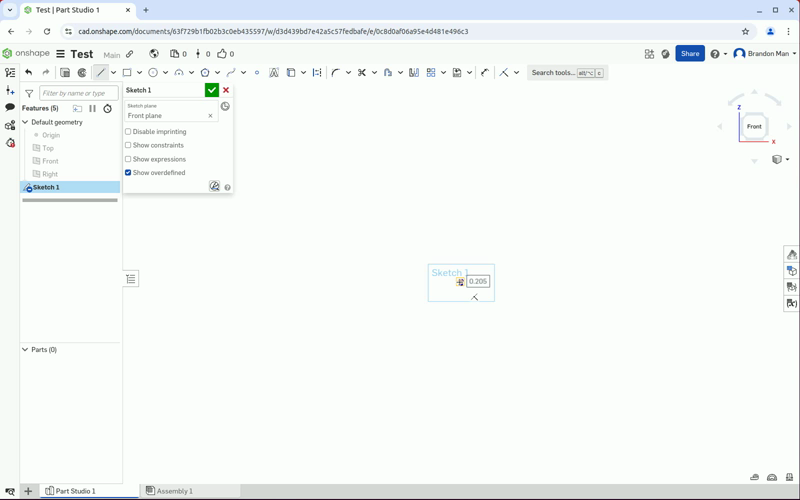
key(esc)
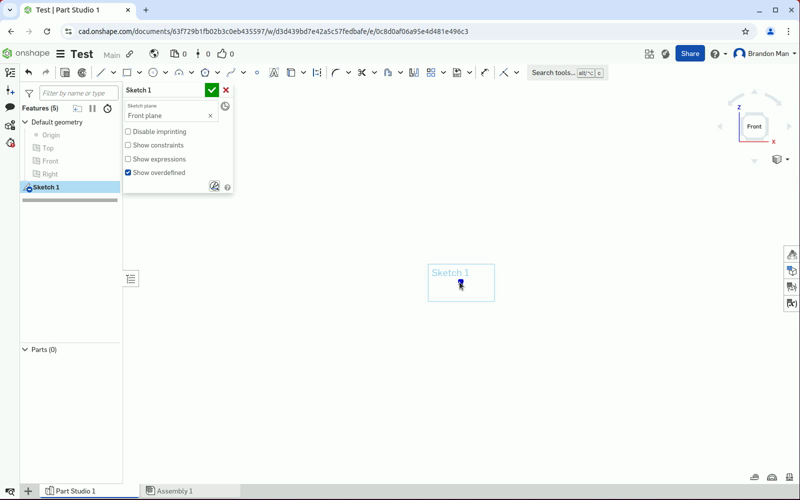
mouse_move(460, 281)
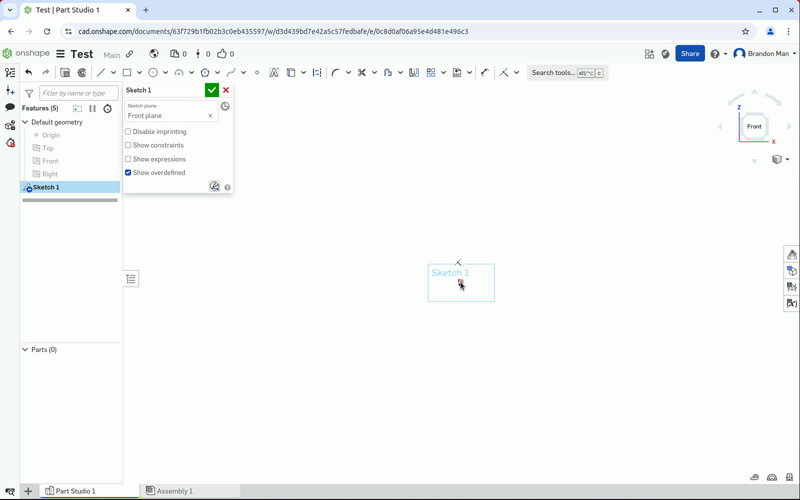
scroll(6)
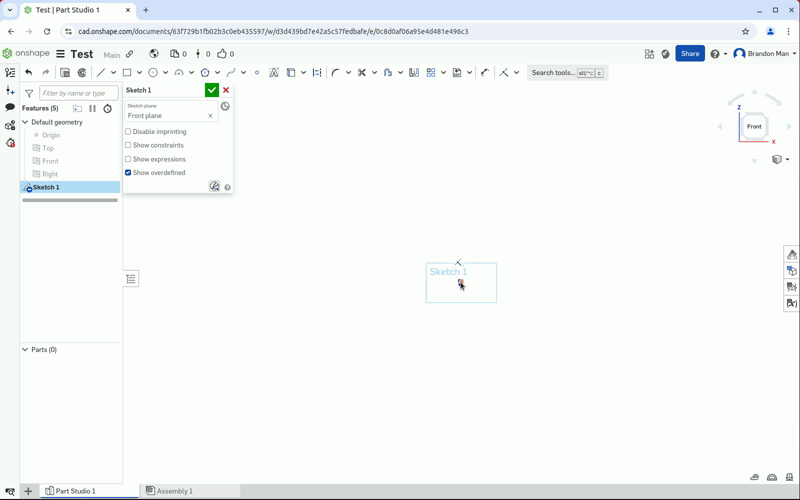
scroll(6)
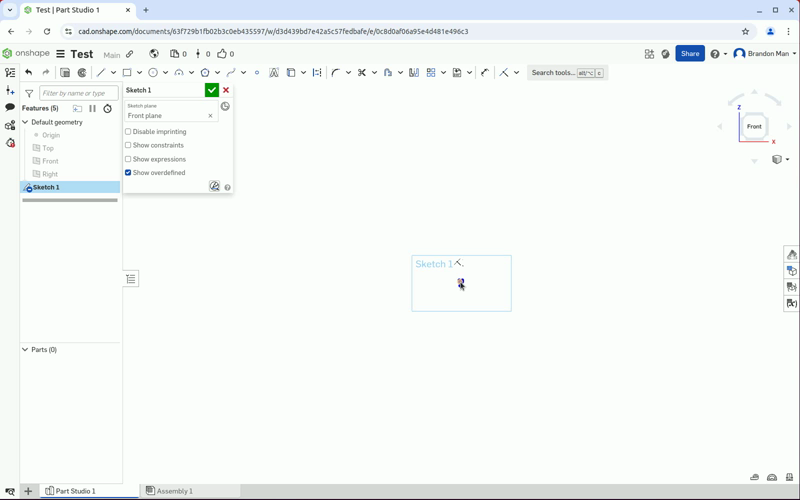
scroll(6)
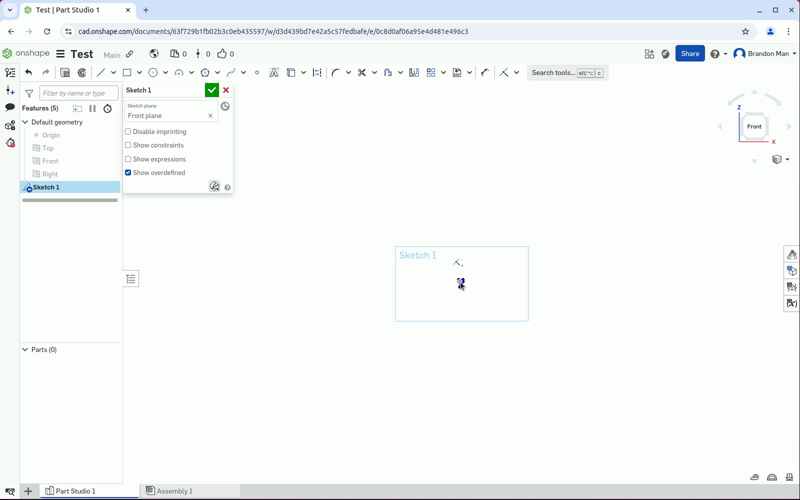
scroll(6)
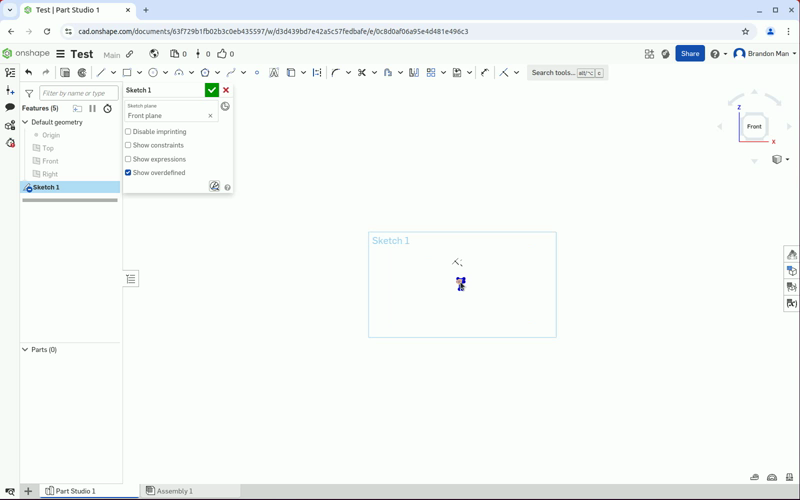
scroll(6)
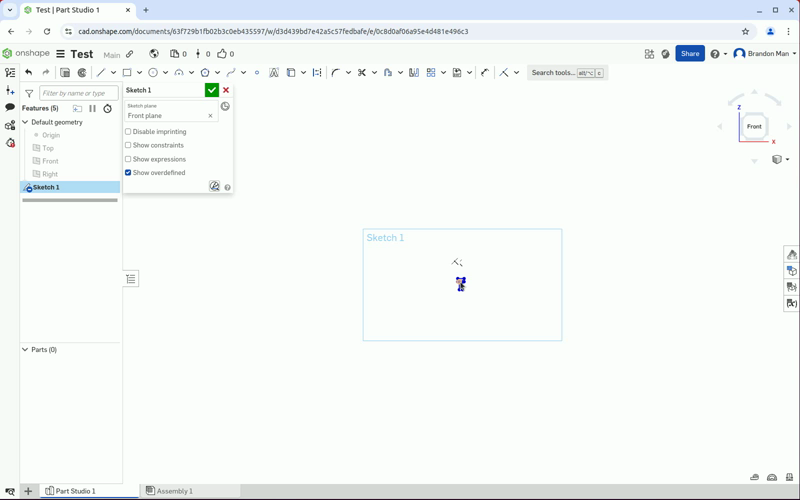
scroll(6)
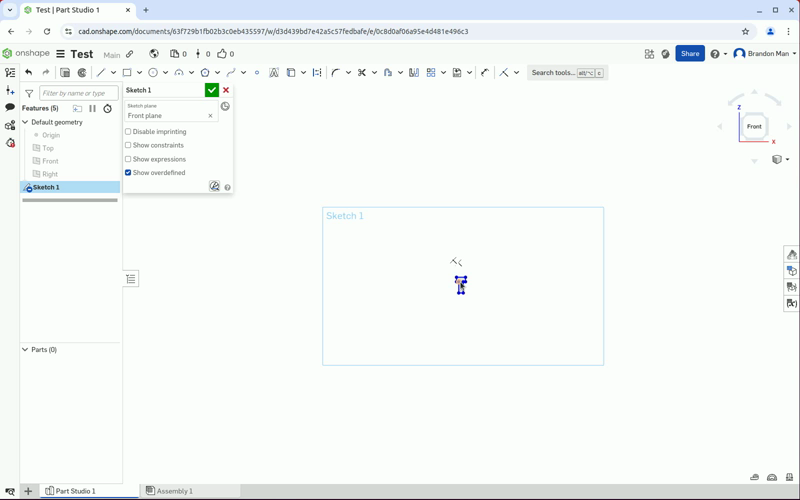
scroll(6)
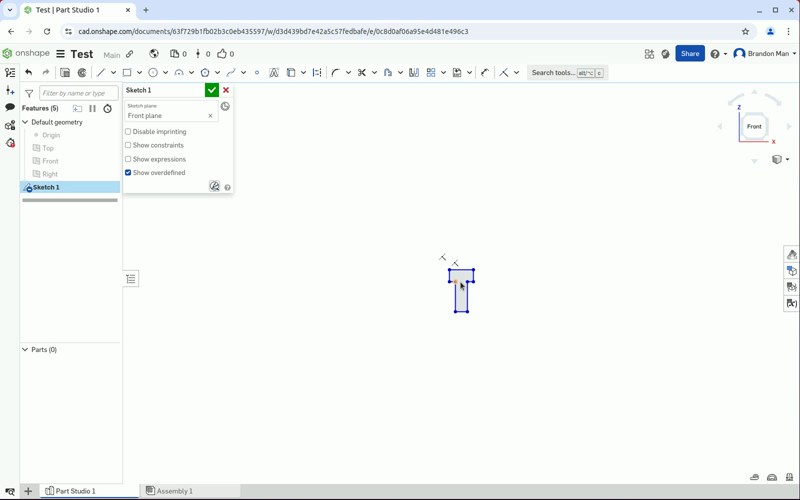
click(460, 281)
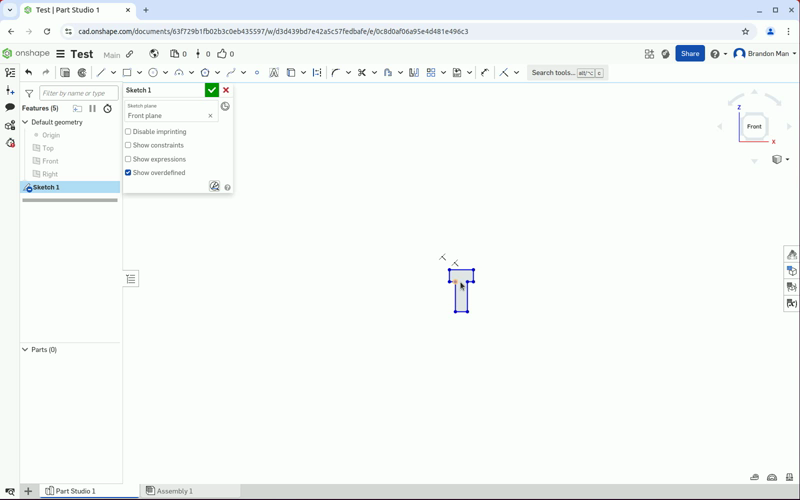
scroll(-6)
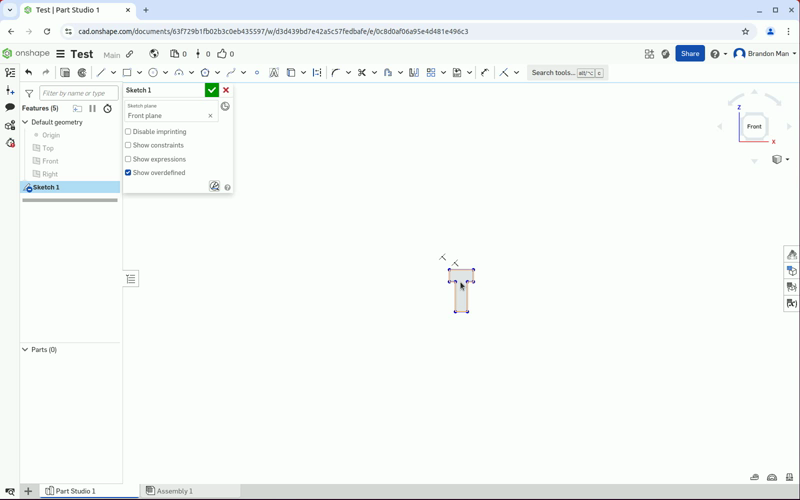
scroll(-6)
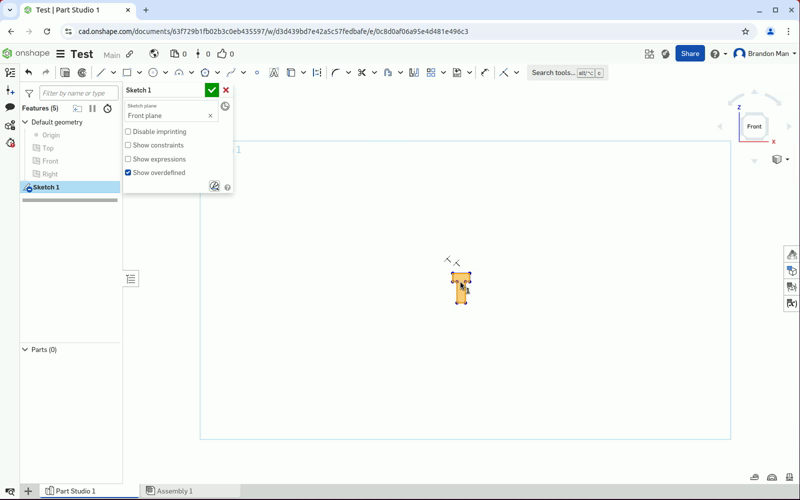
scroll(-6)
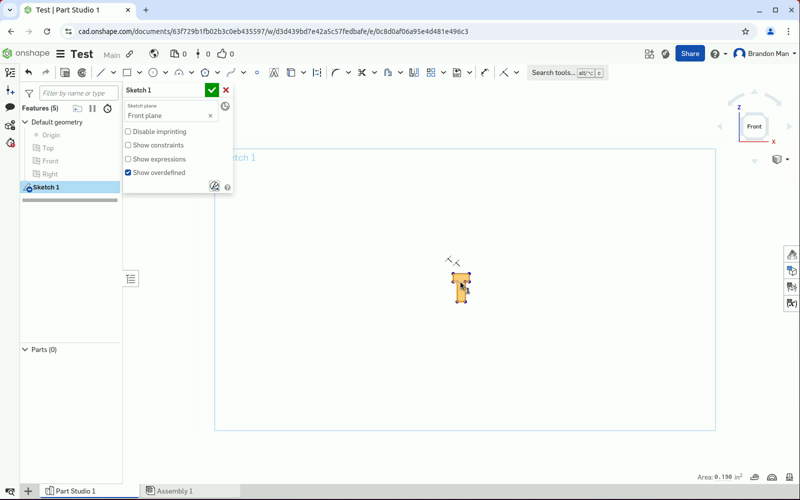
scroll(-6)
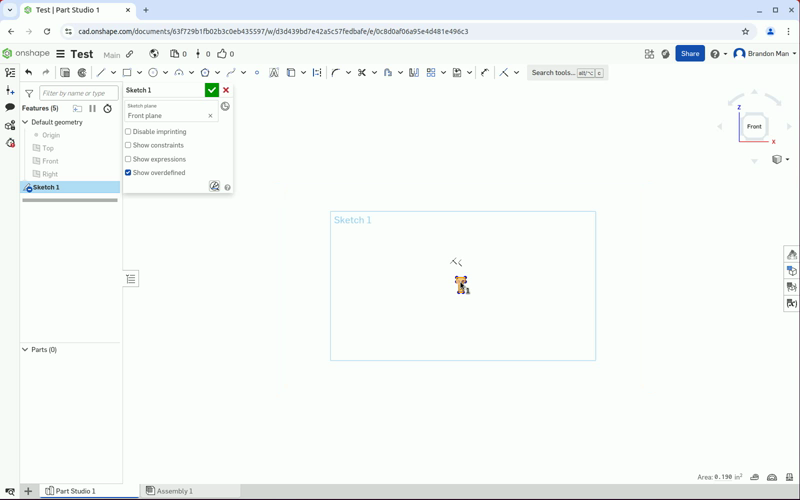
scroll(-6)
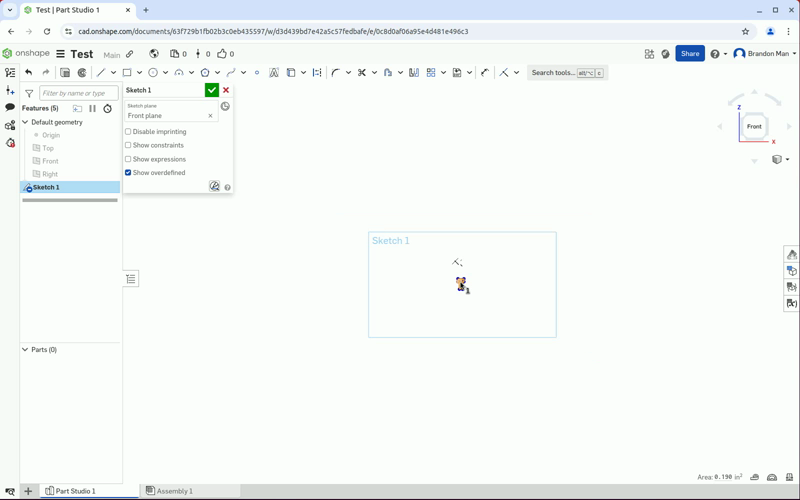
scroll(-6)
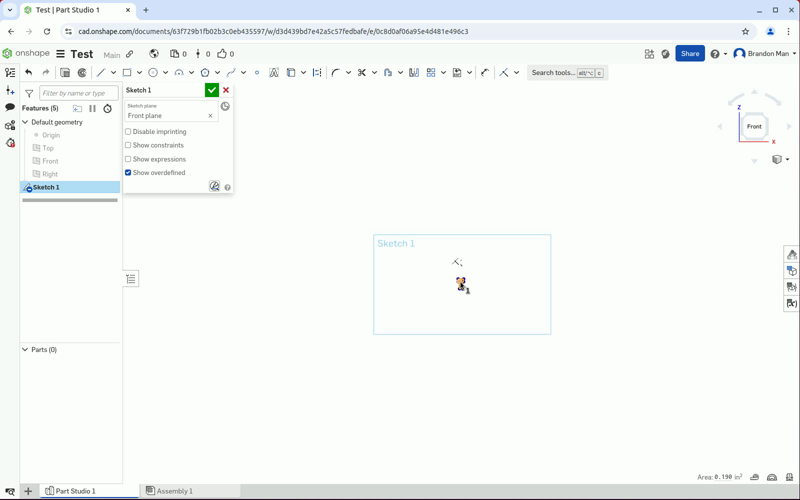
scroll(-6)
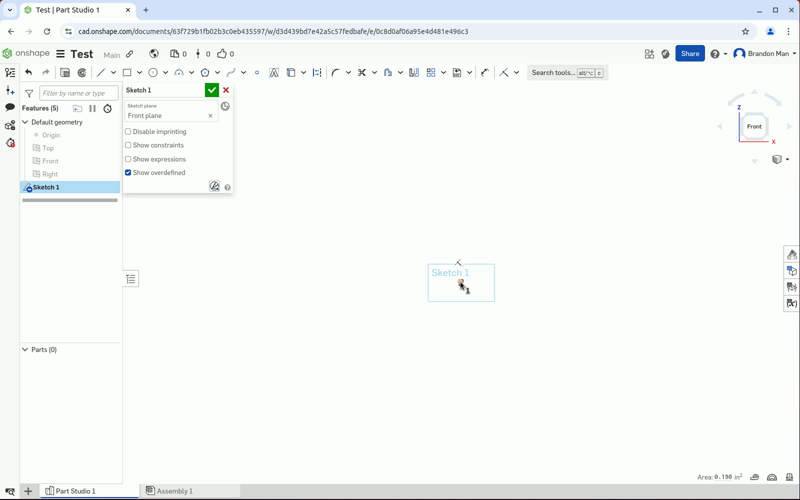
mouse_move(73, 352)
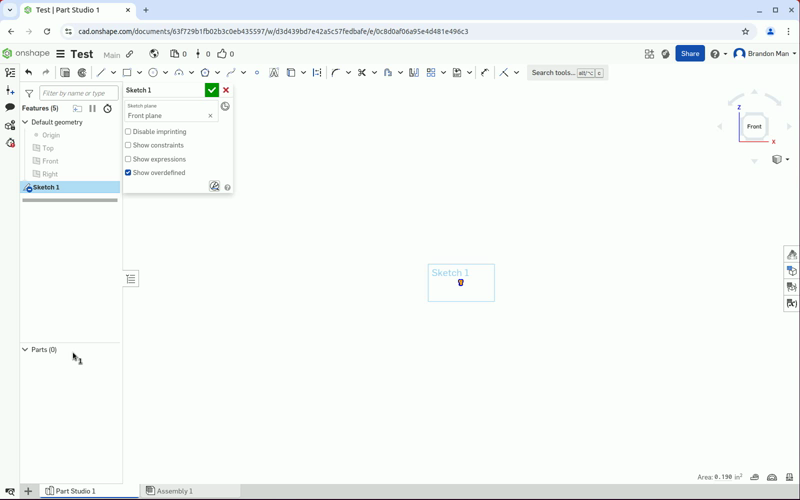
key(shift+y)
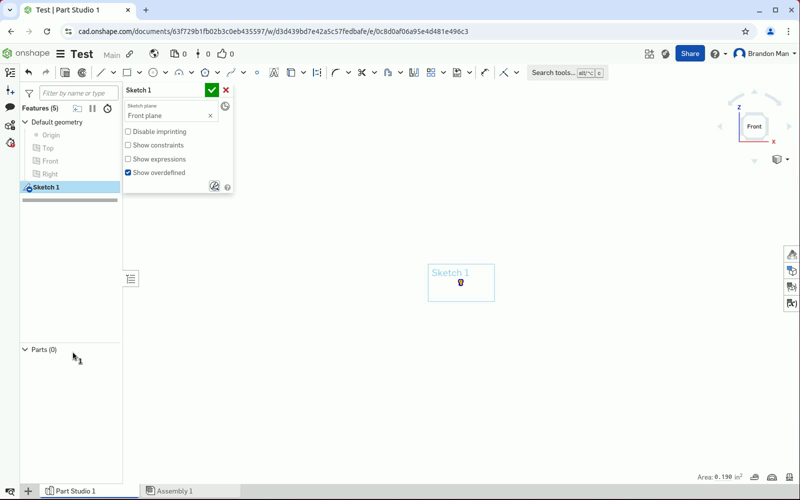
key(shift+e)
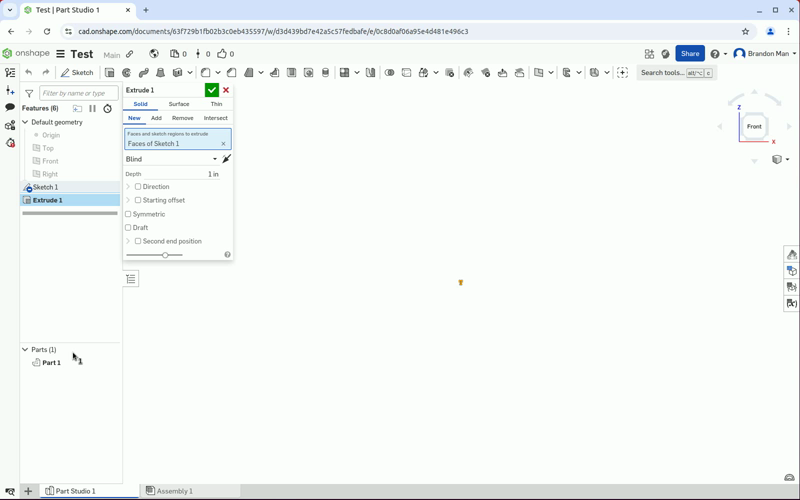
mouse_move(143, 106)
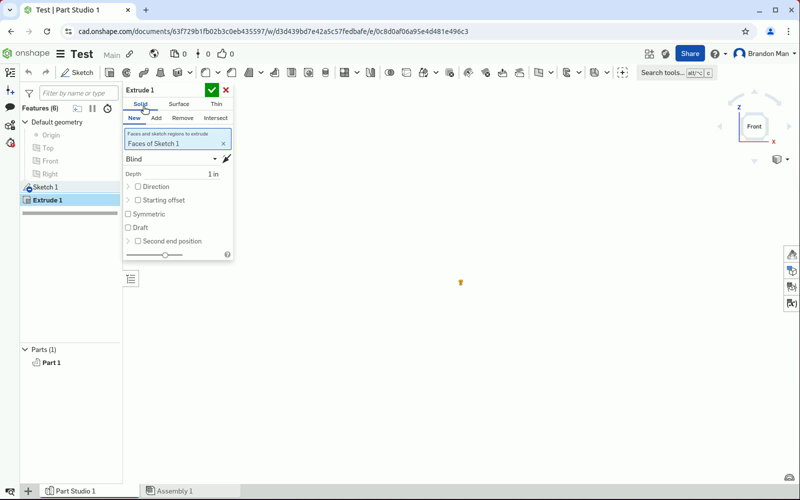
click(143, 106)
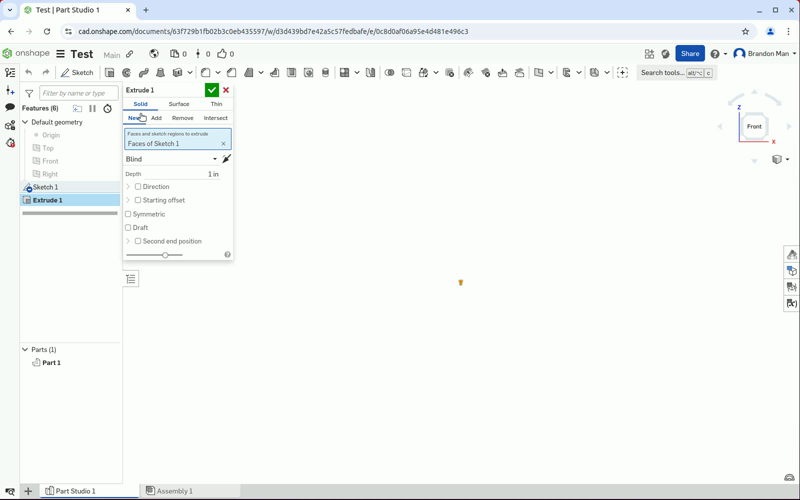
mouse_move(137, 120)
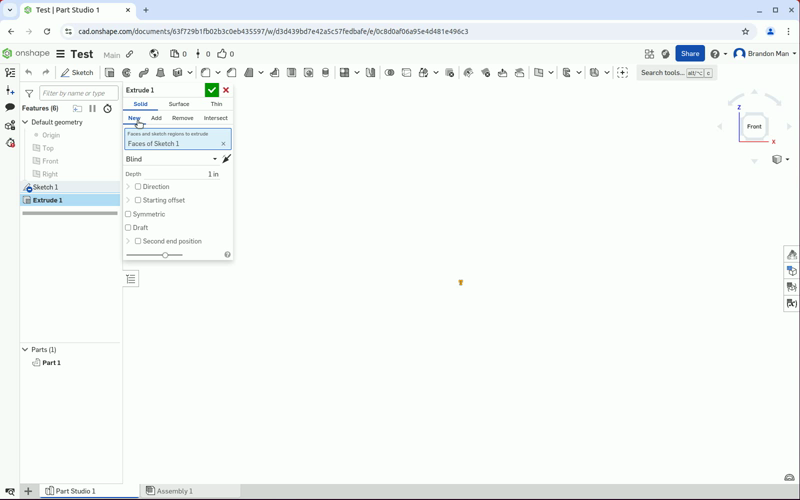
click(137, 120)
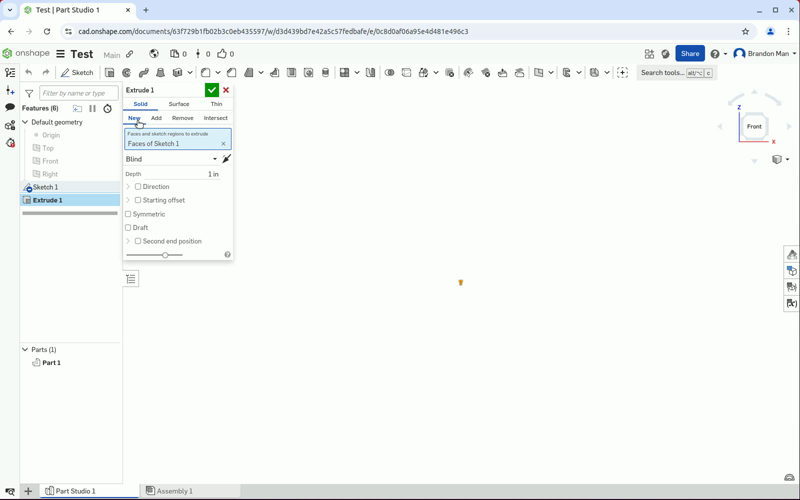
key(tab, 4)
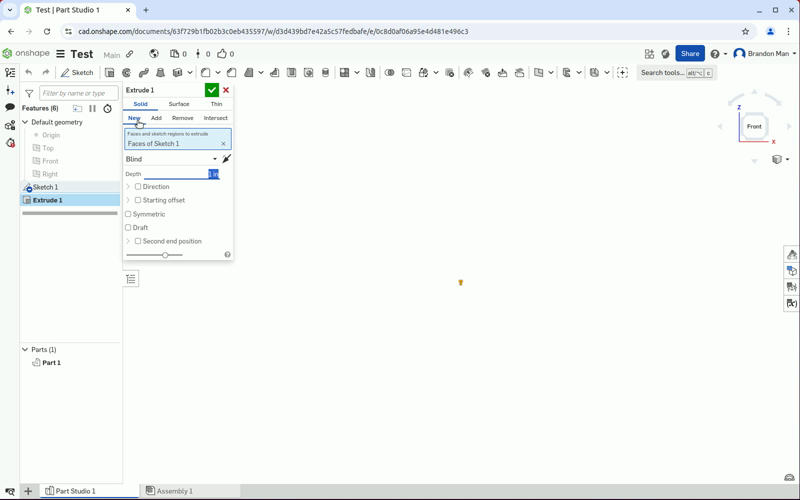
text(23.108)
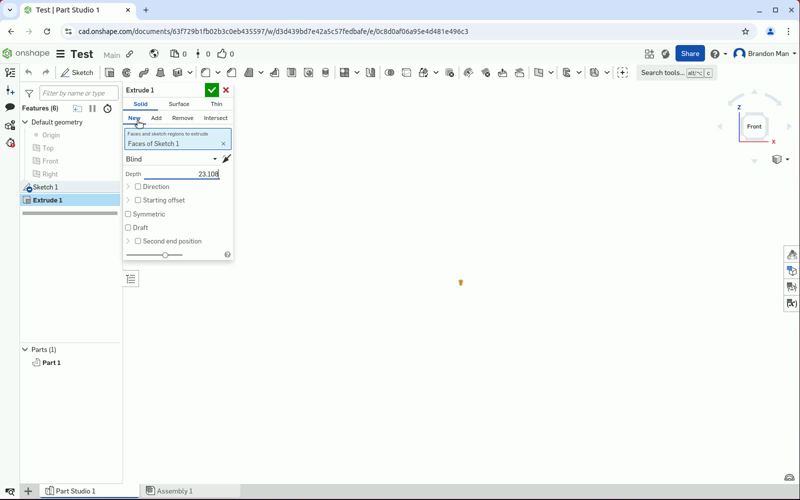
key(enter)
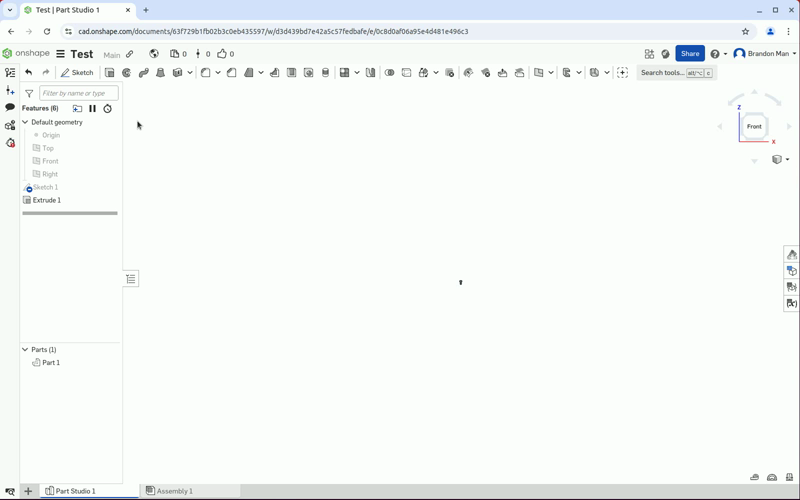
key(shift+h)
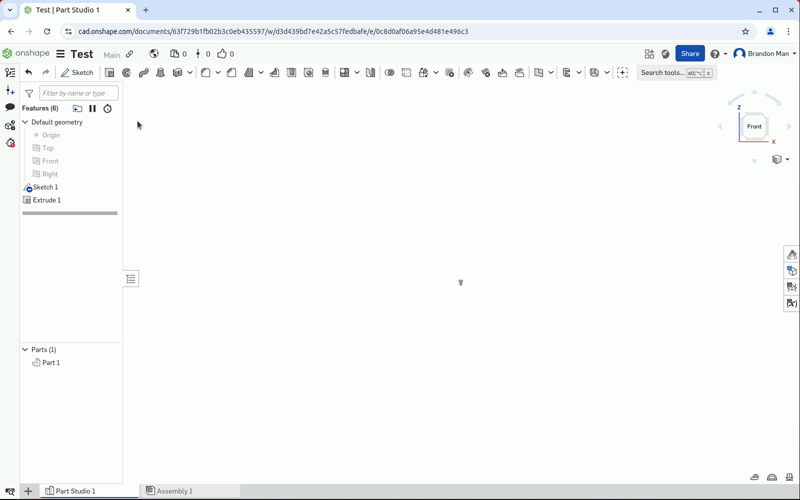
key(shift+h)
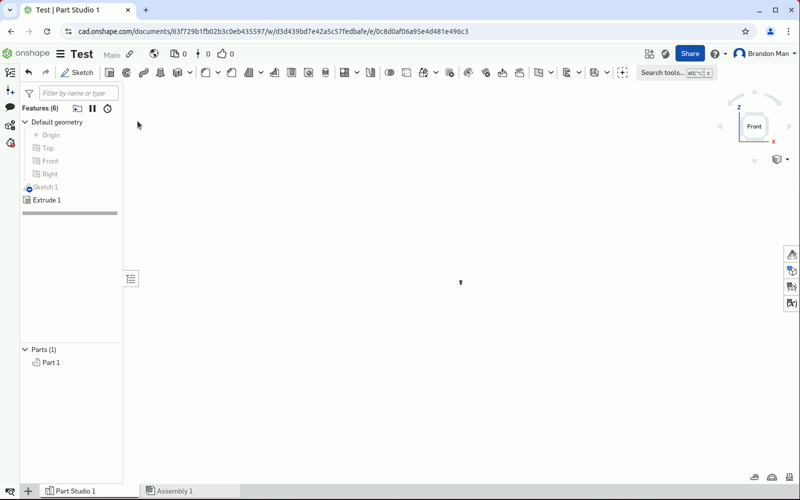
mouse_move(73, 189)
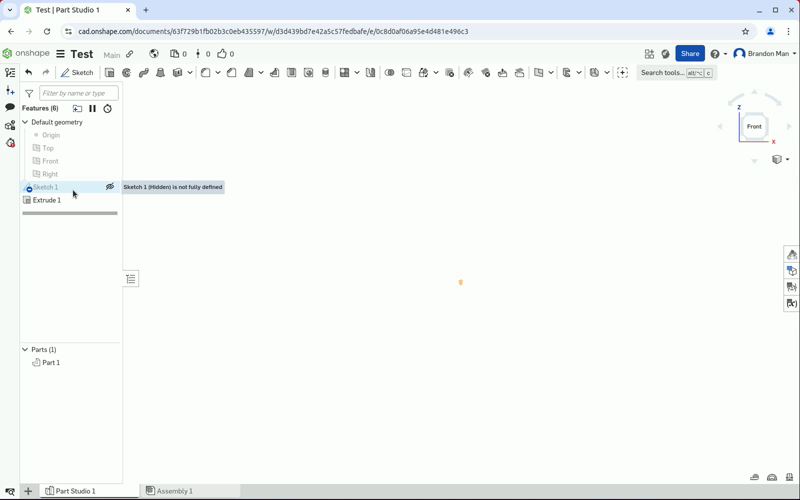
click(73, 189)
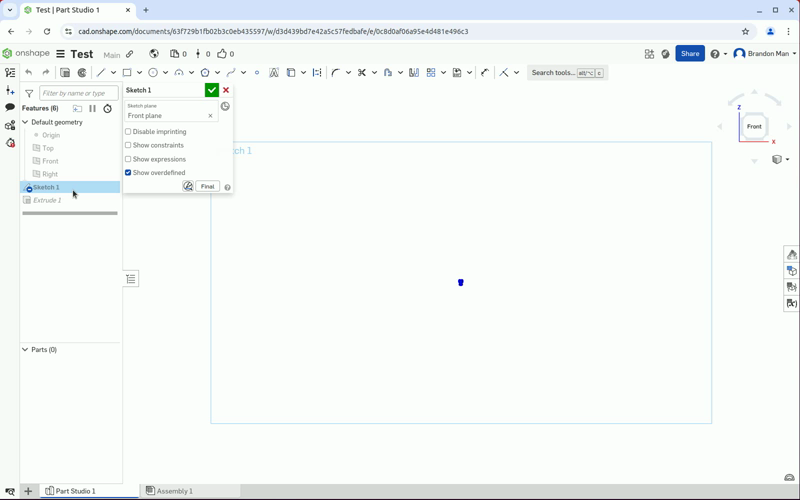
mouse_move(229, 92)
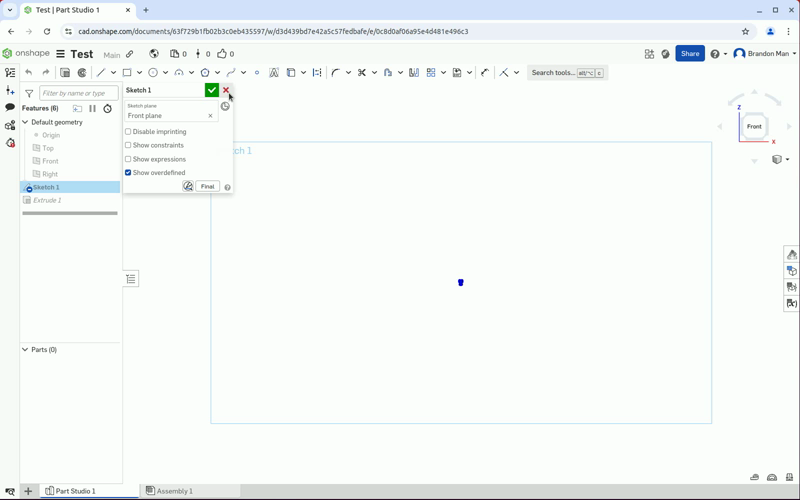
click(229, 92)
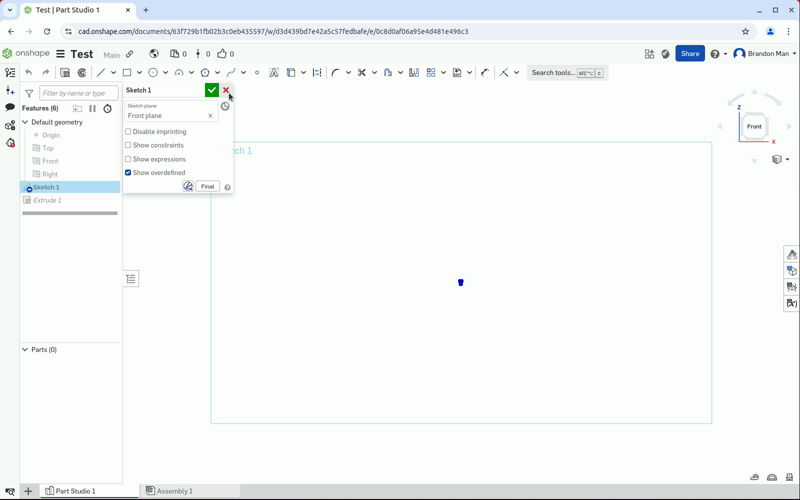
key(shift+s)
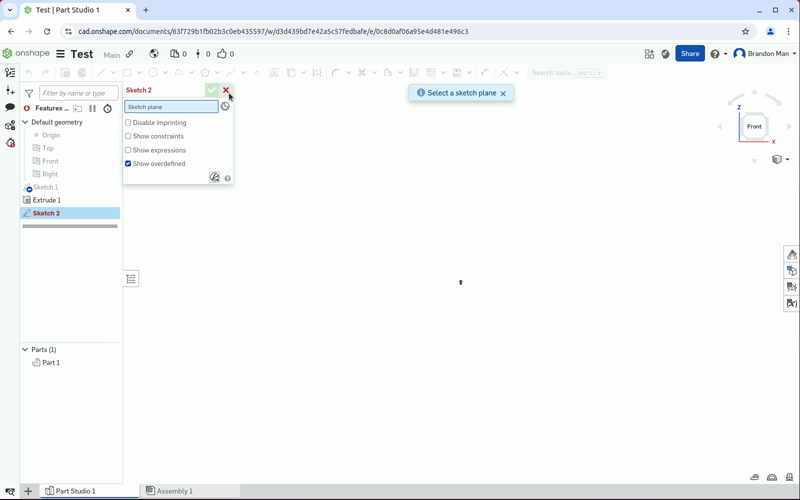
mouse_move(73, 163)
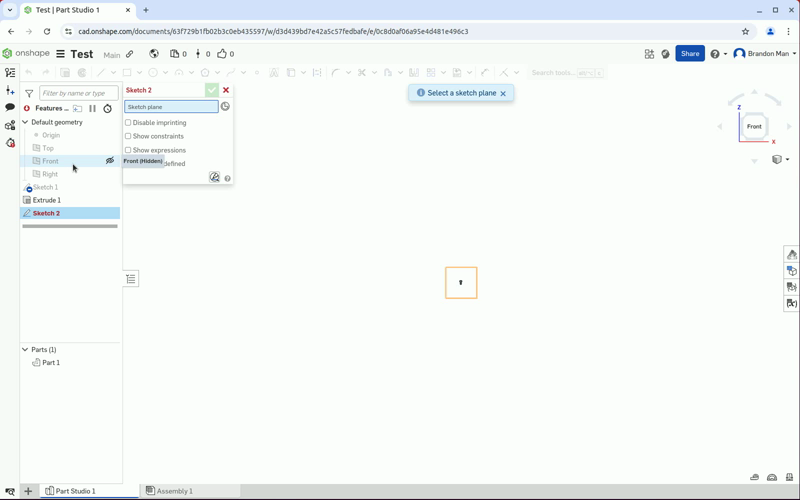
click(73, 163)
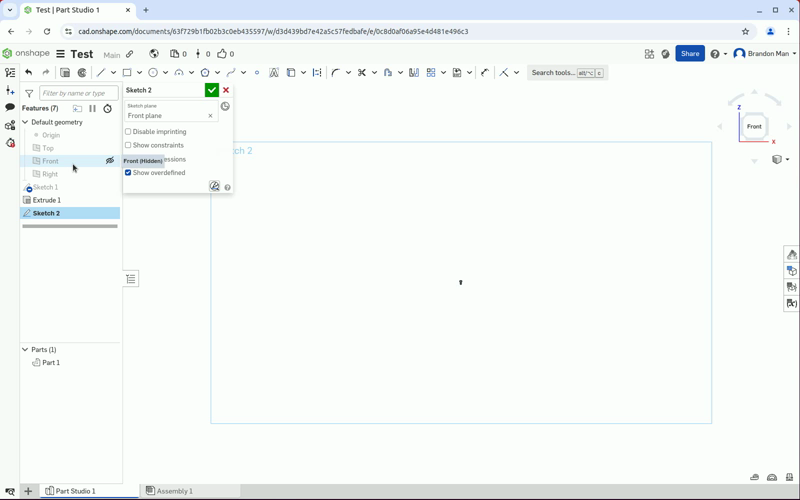
mouse_move(73, 352)
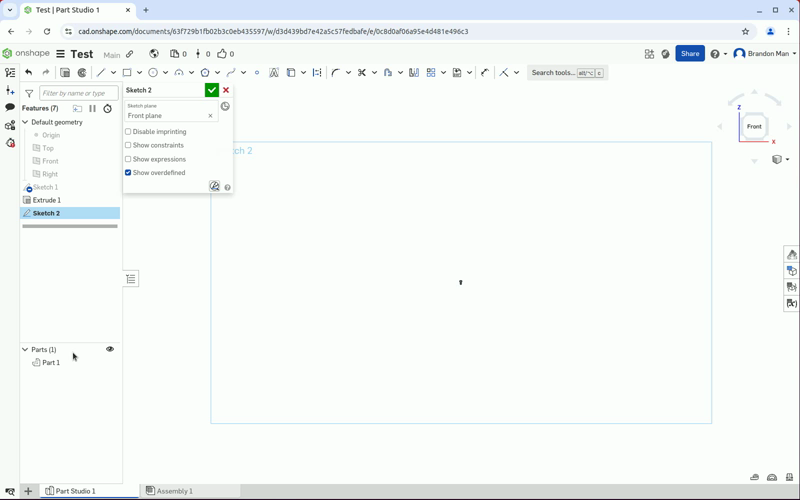
key(y)
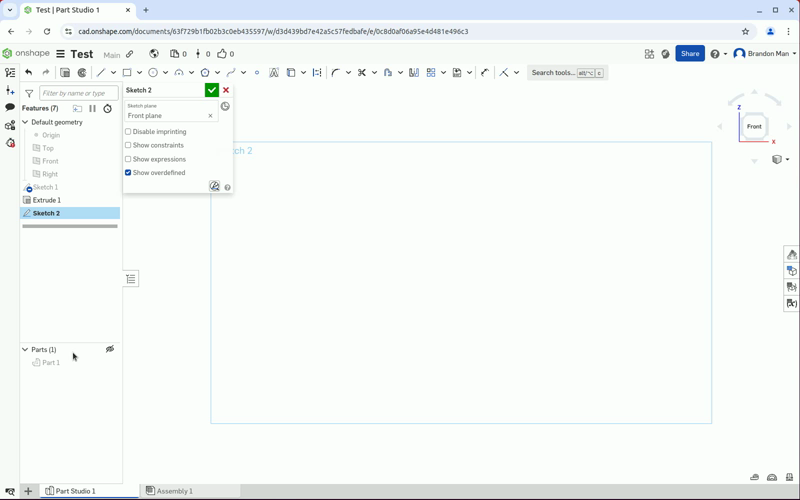
key(l)
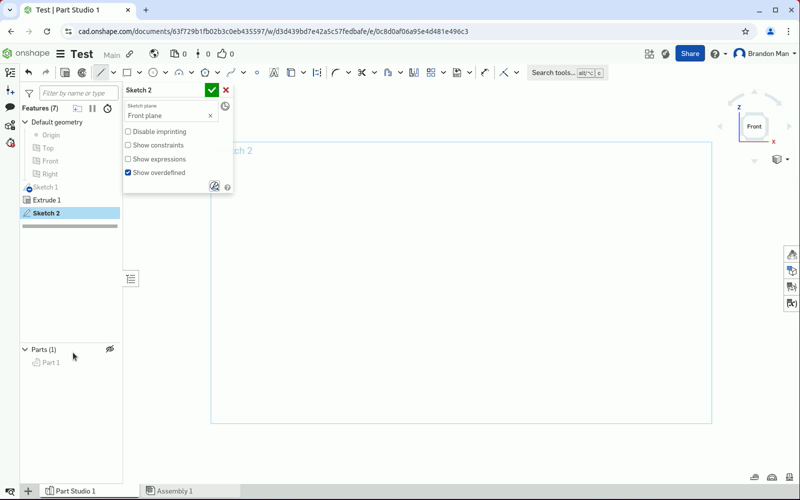
key_down(shift)
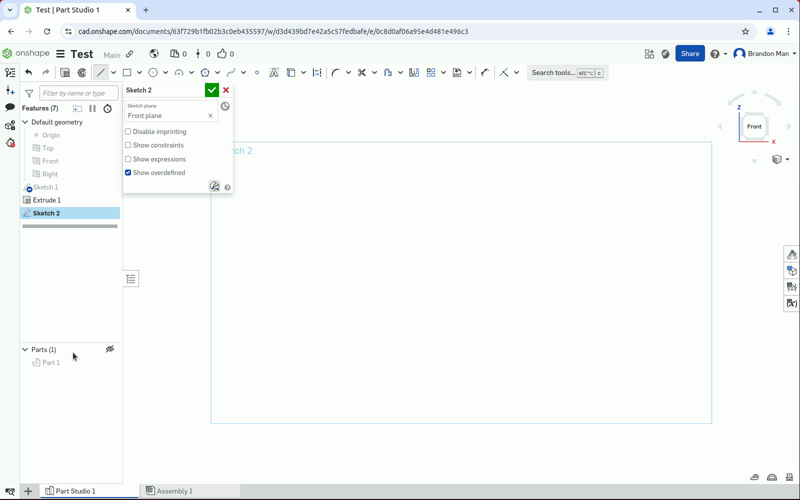
mouse_move(459, 281)
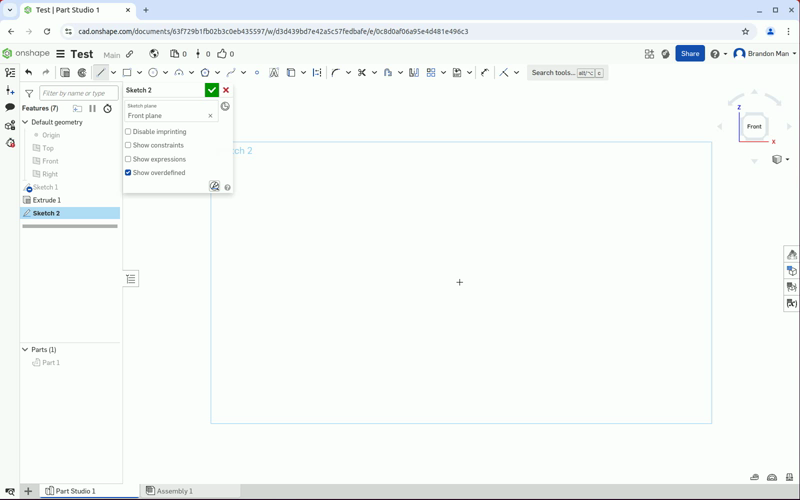
click(459, 281)
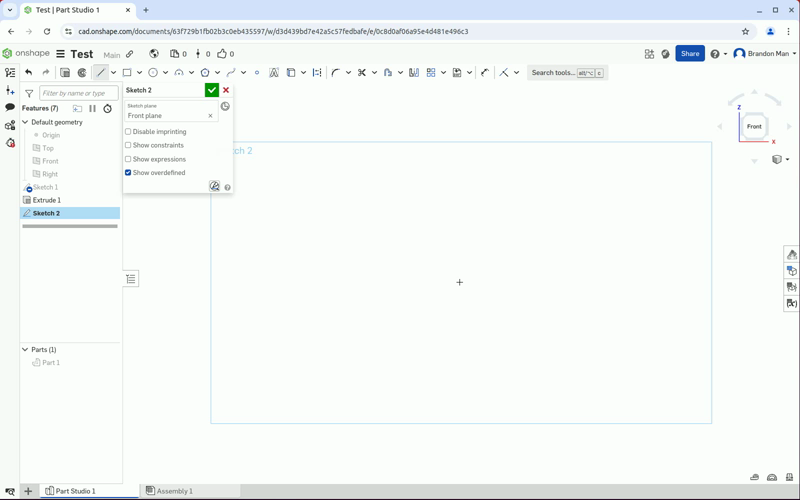
key_up(shift)
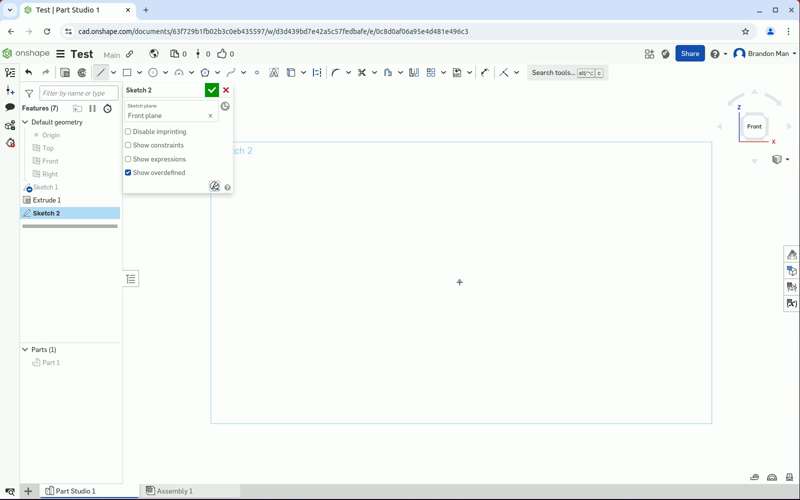
key_down(shift)
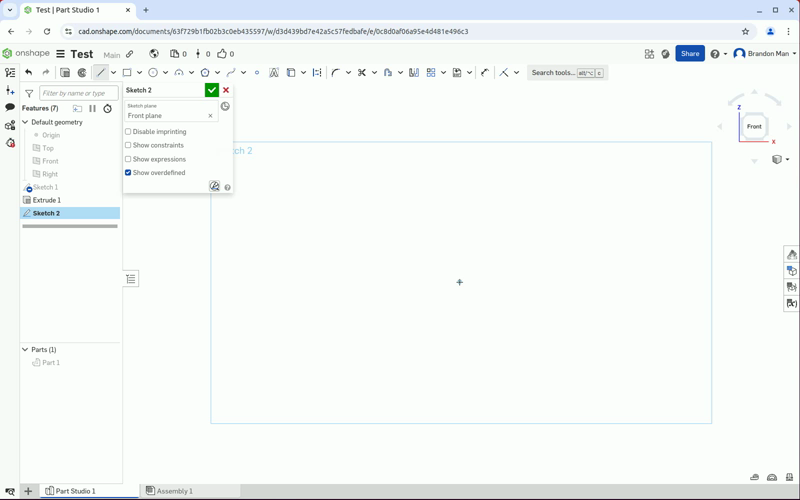
mouse_move(489, 281)
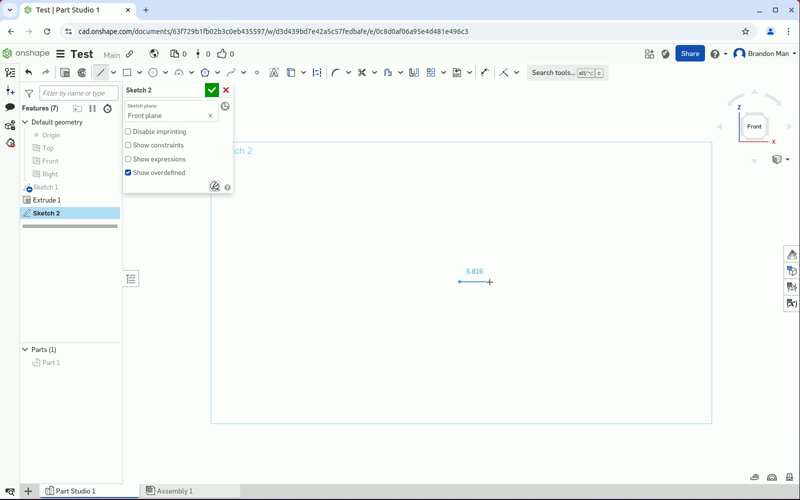
mouse_move(460, 281)
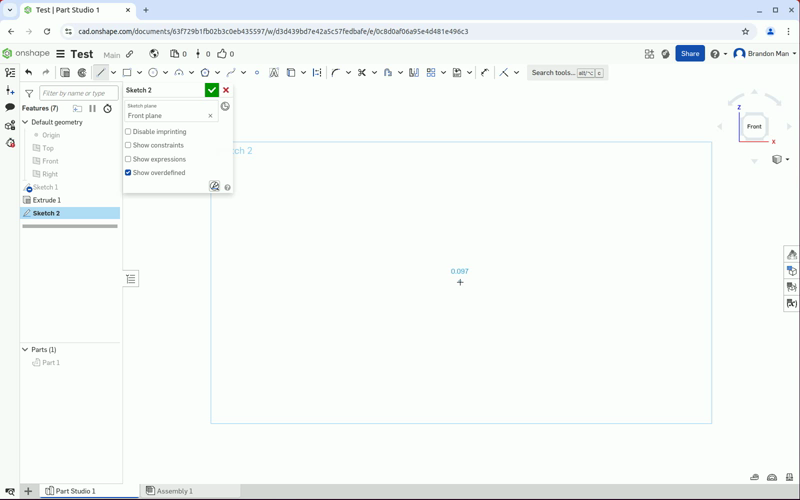
scroll(6)
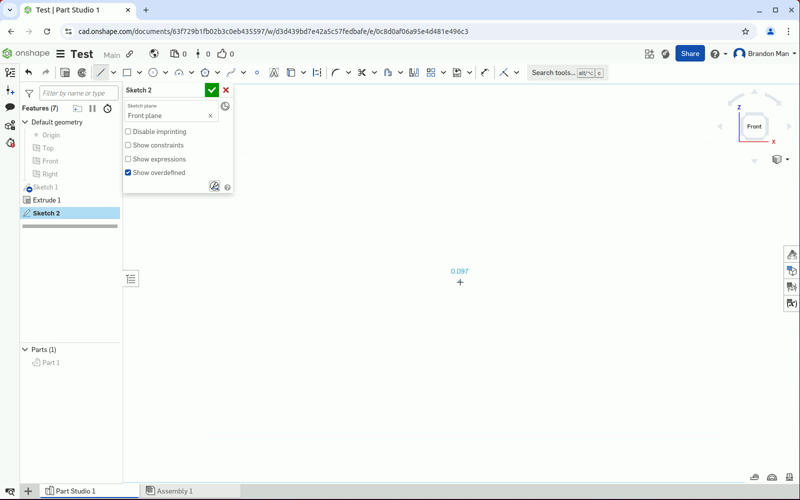
scroll(6)
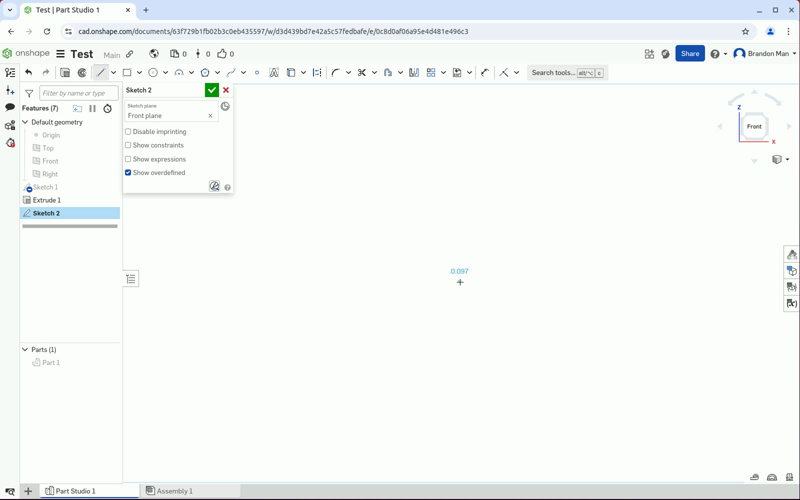
scroll(6)
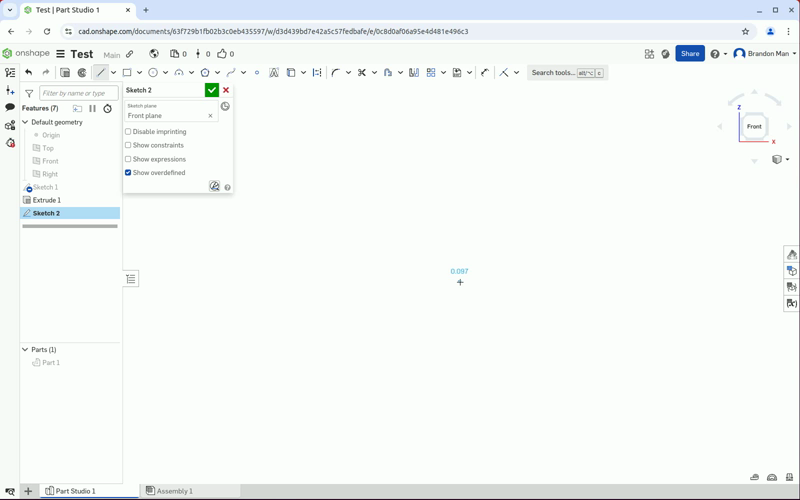
scroll(6)
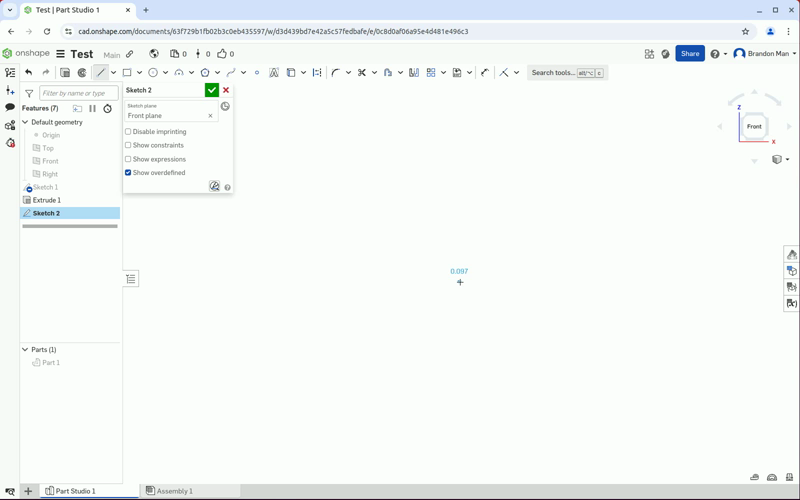
scroll(6)
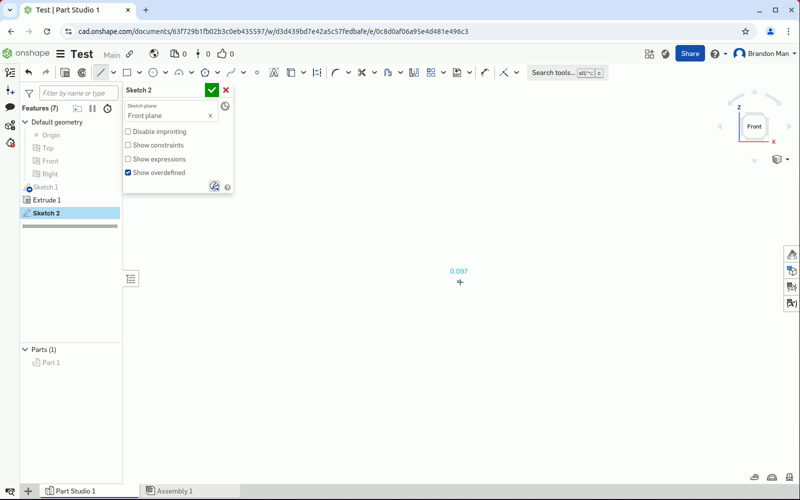
scroll(6)
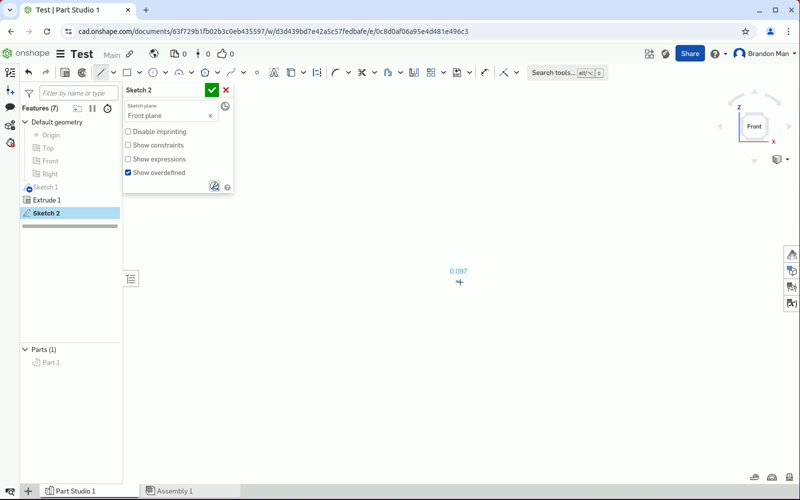
scroll(6)
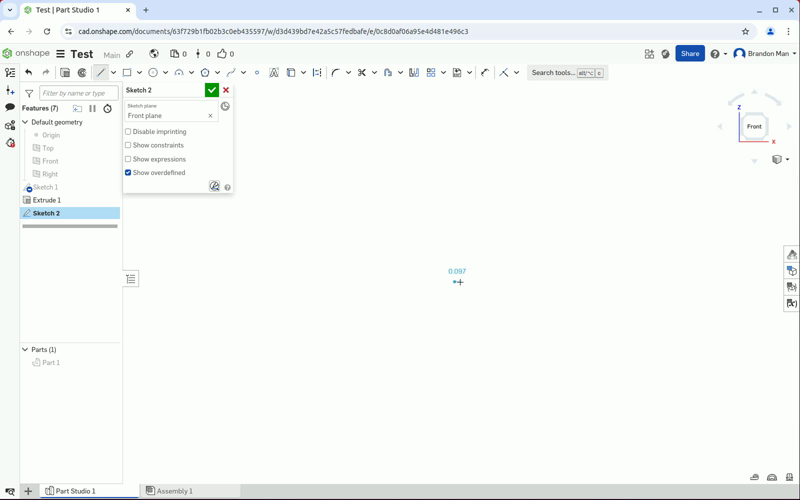
click(460, 281)
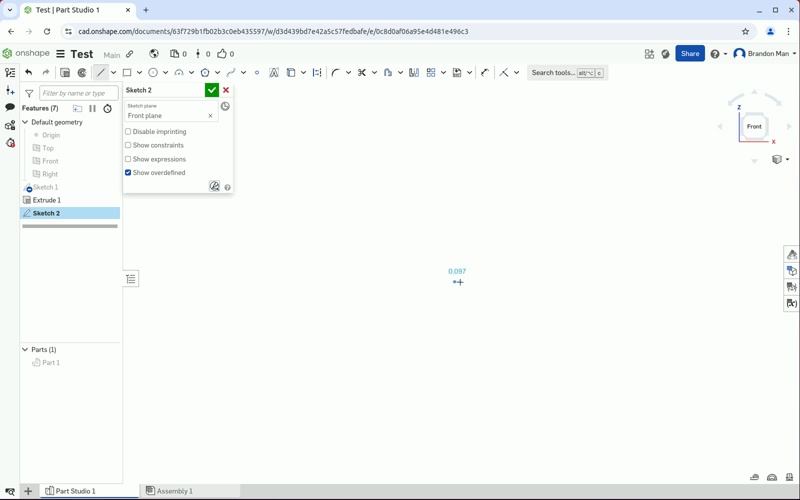
scroll(-6)
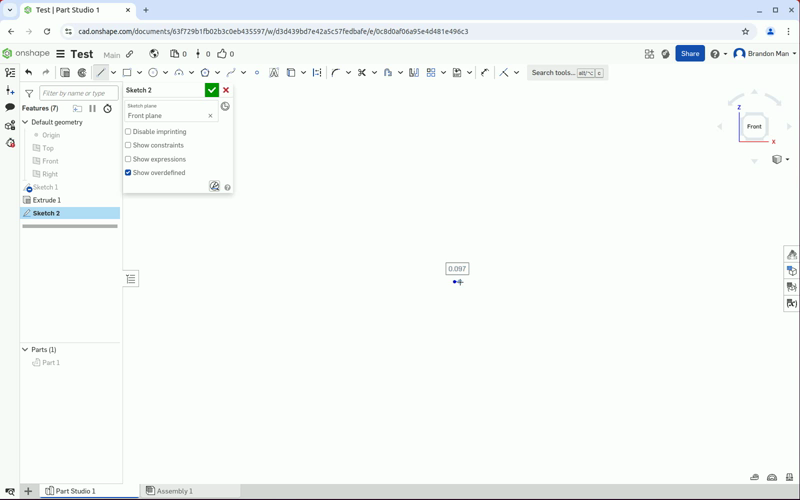
scroll(-6)
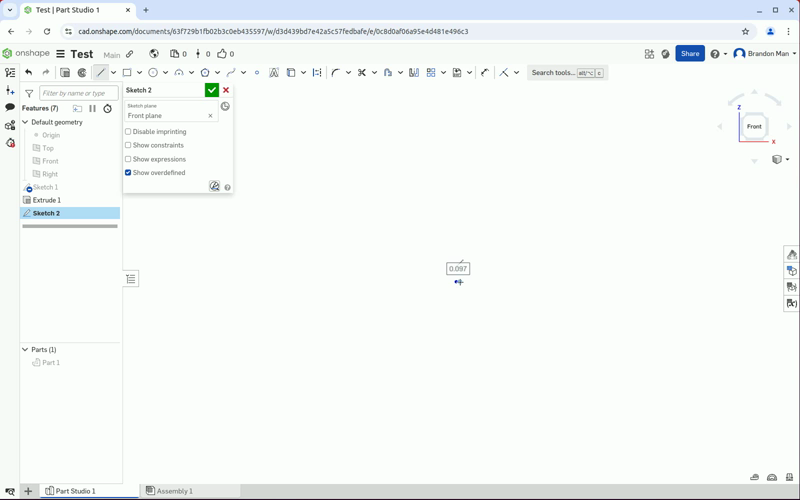
scroll(-6)
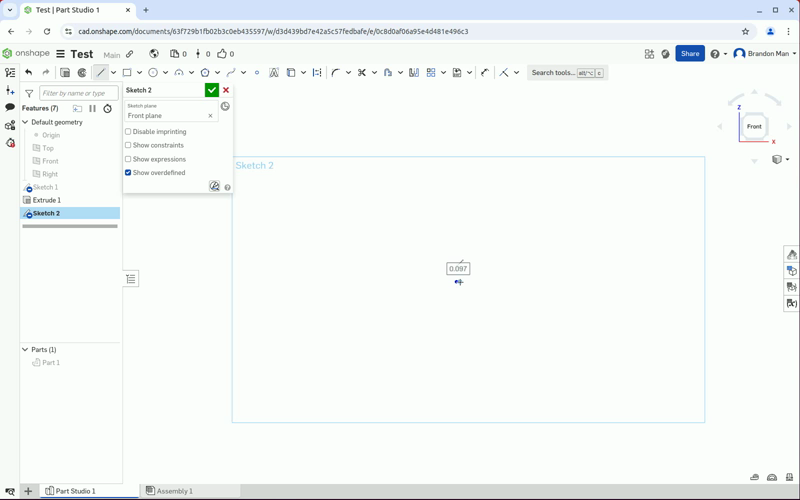
scroll(-6)
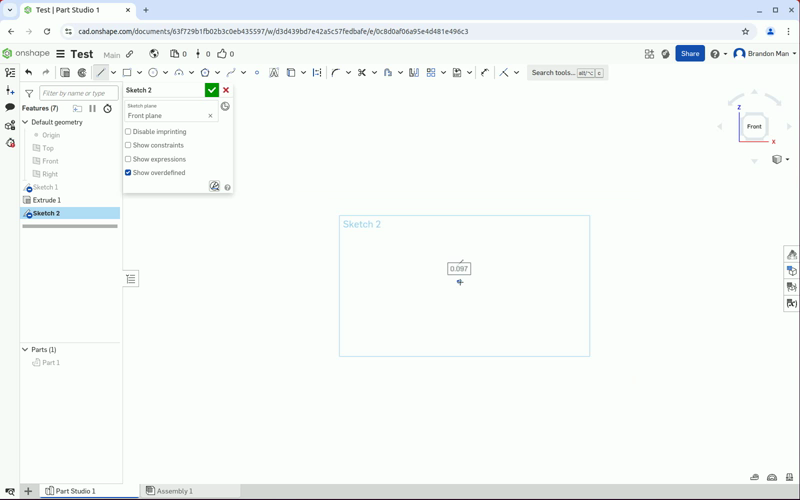
scroll(-6)
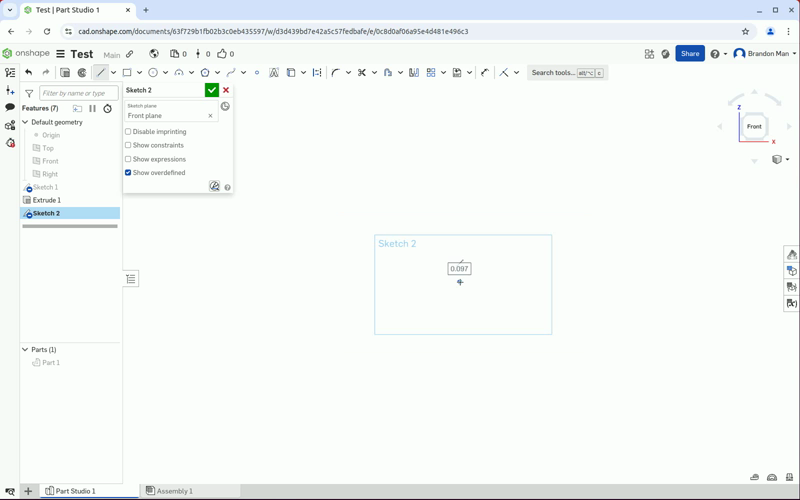
scroll(-6)
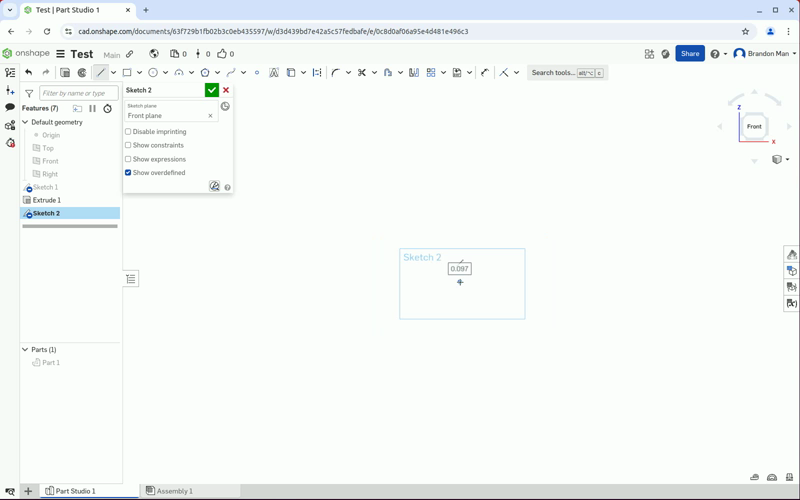
scroll(-6)
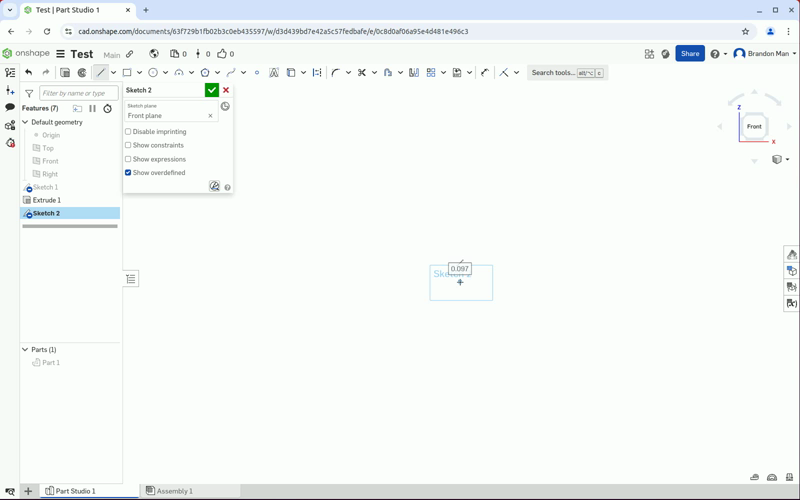
key_up(shift)
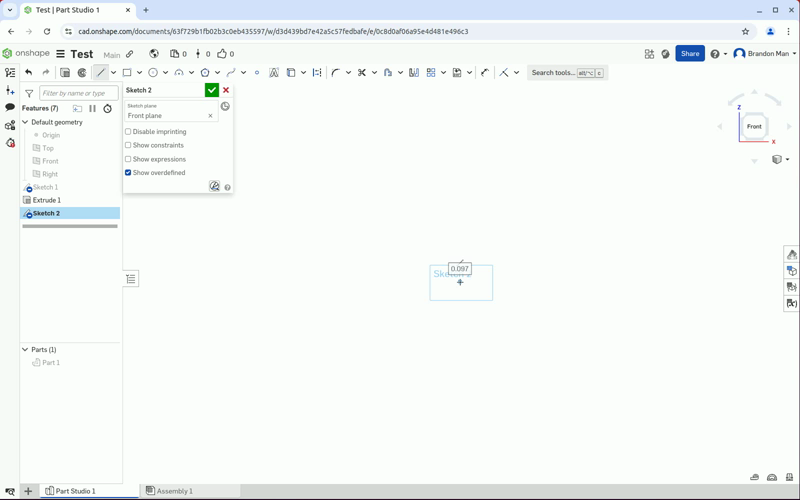
key_down(shift)
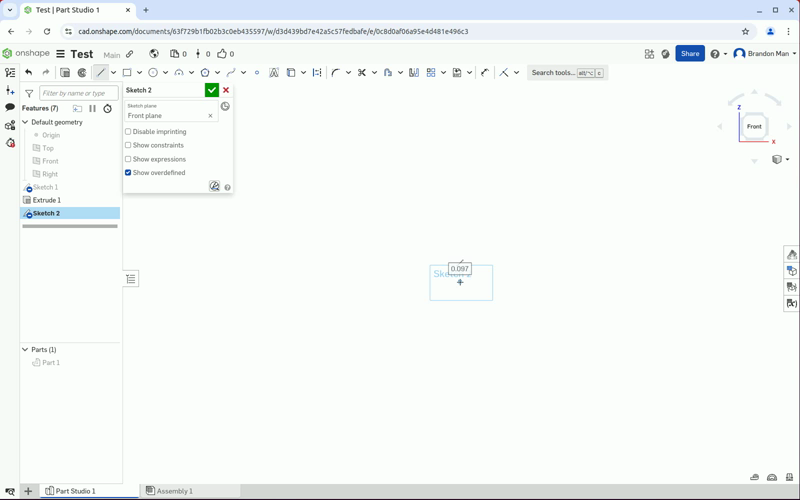
mouse_move(490, 281)
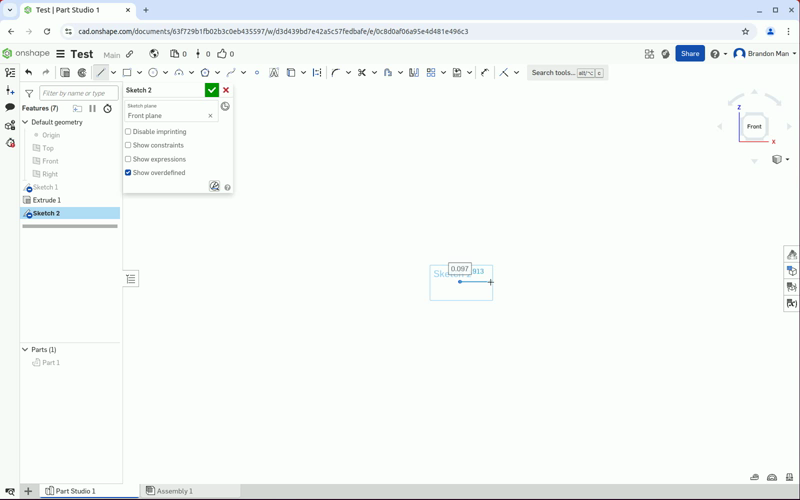
mouse_move(460, 284)
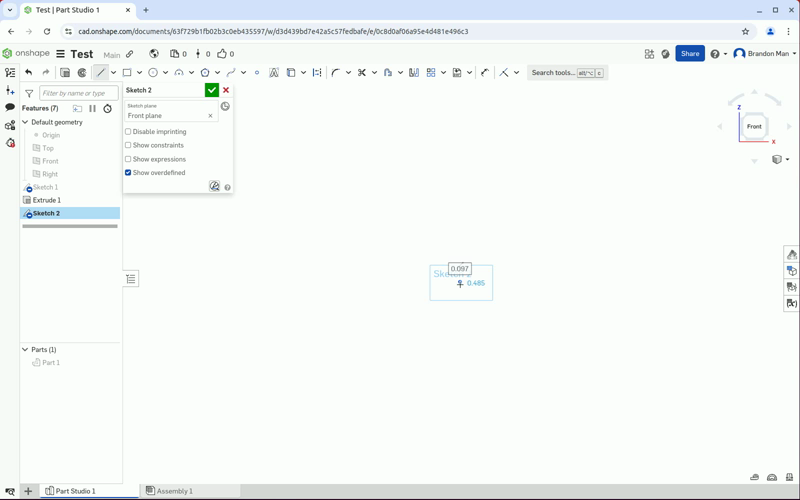
scroll(6)
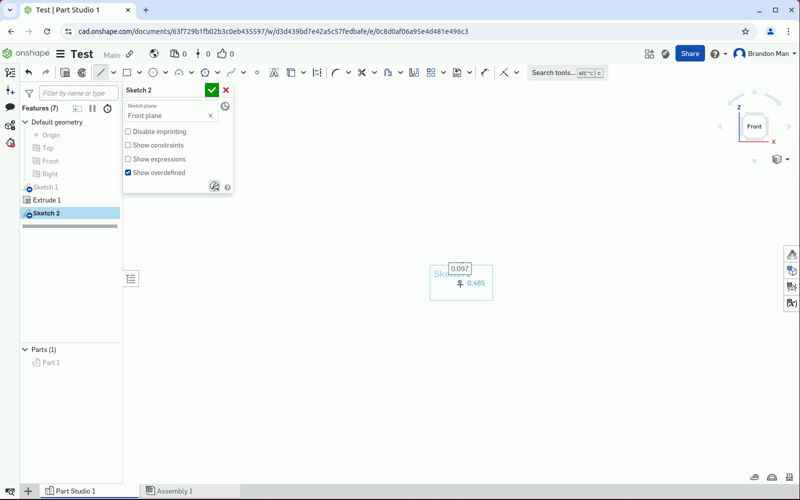
scroll(6)
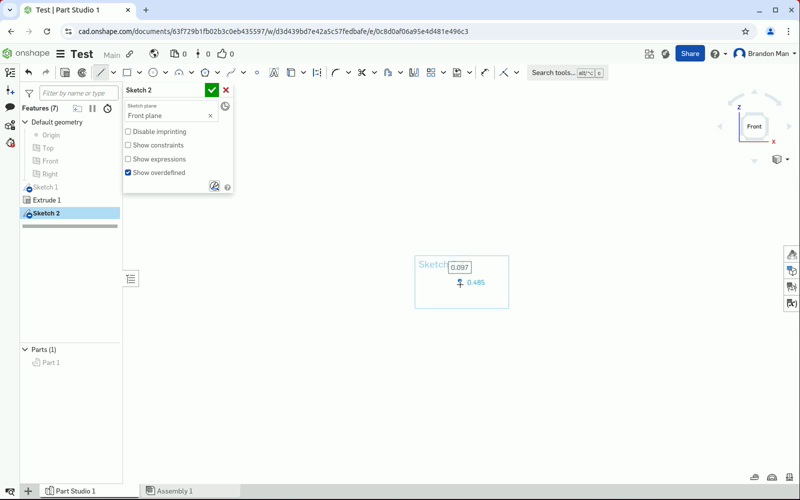
scroll(6)
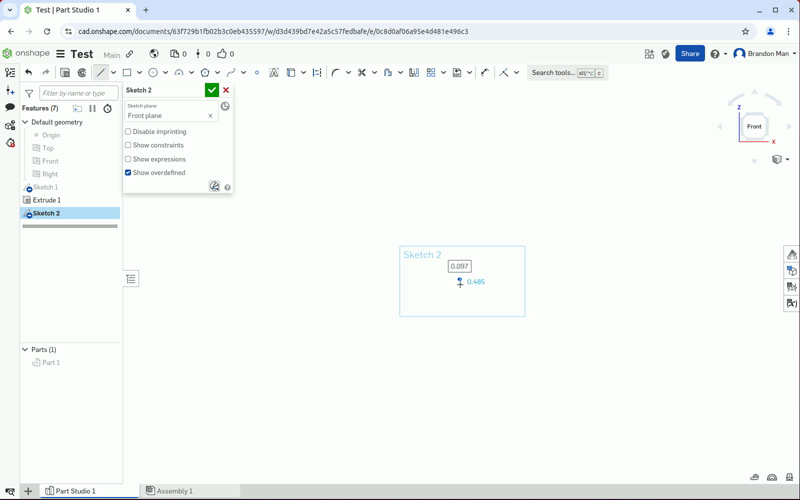
scroll(6)
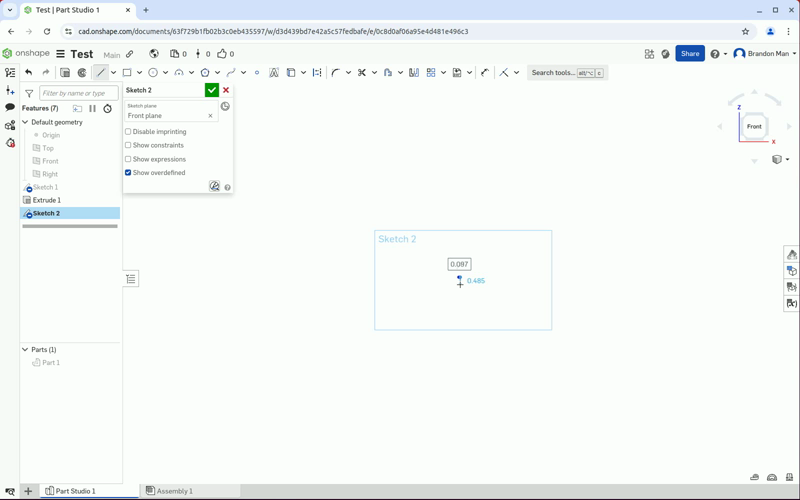
scroll(6)
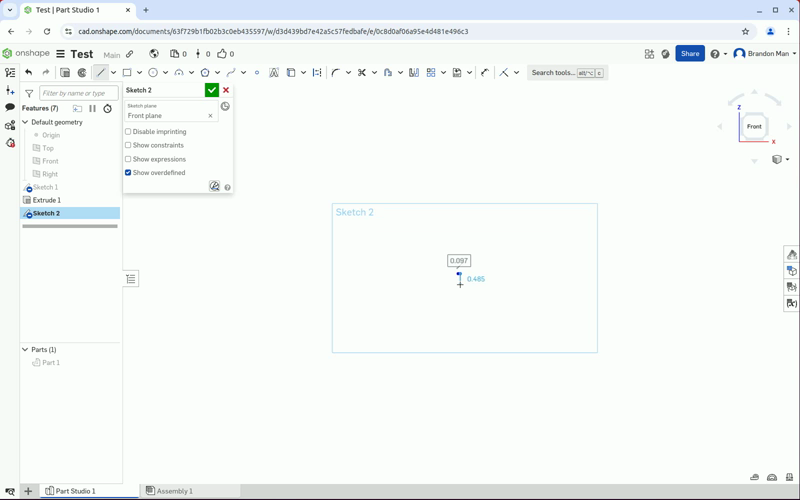
scroll(6)
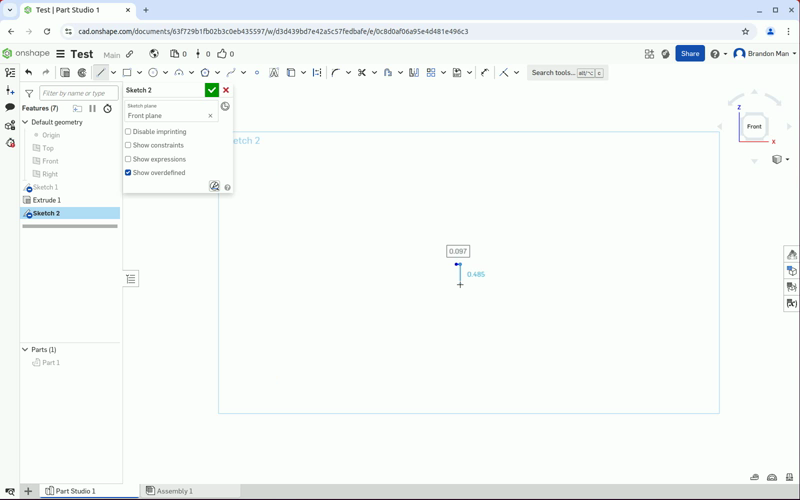
scroll(6)
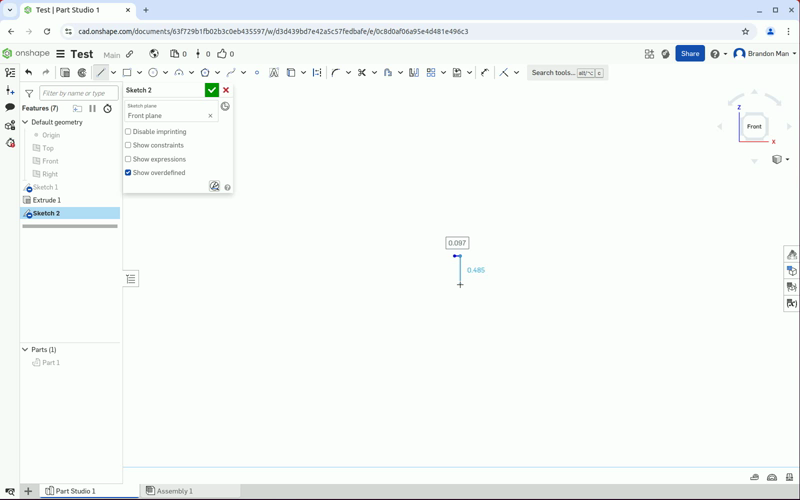
click(460, 284)
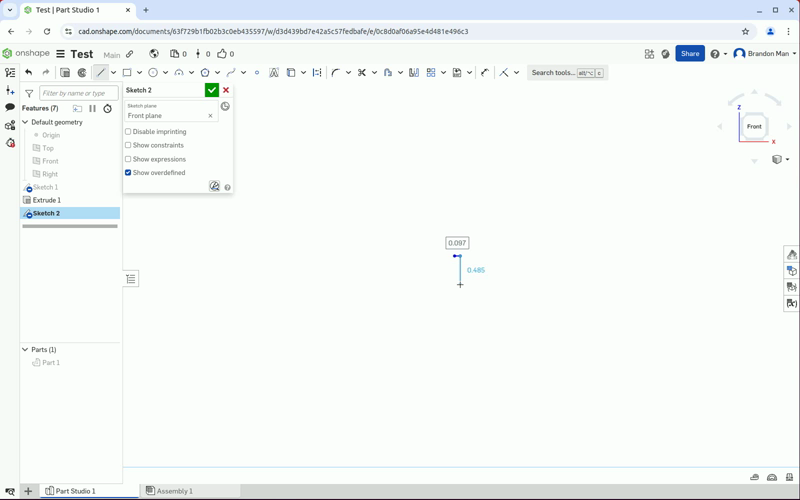
scroll(-6)
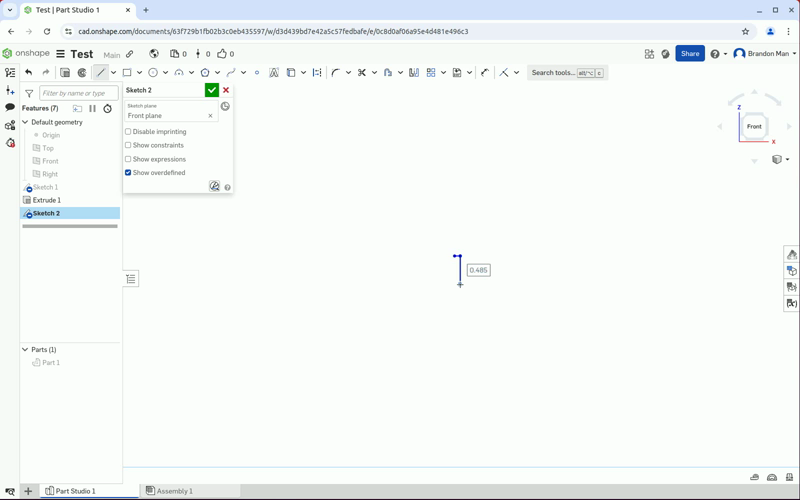
scroll(-6)
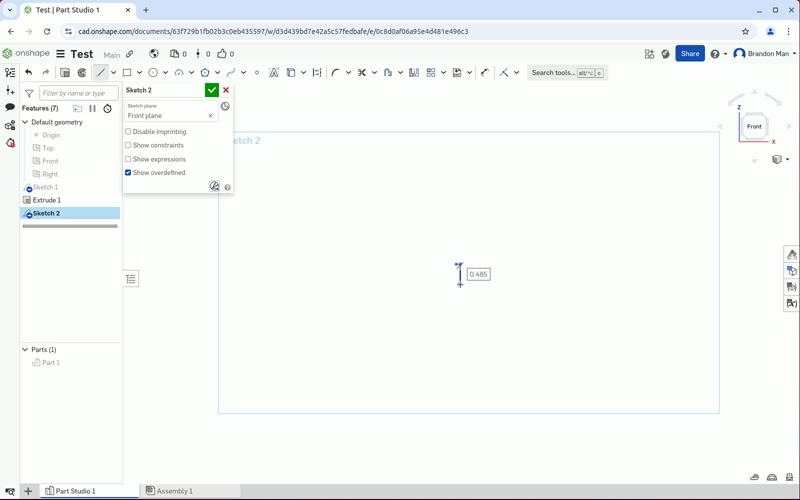
scroll(-6)
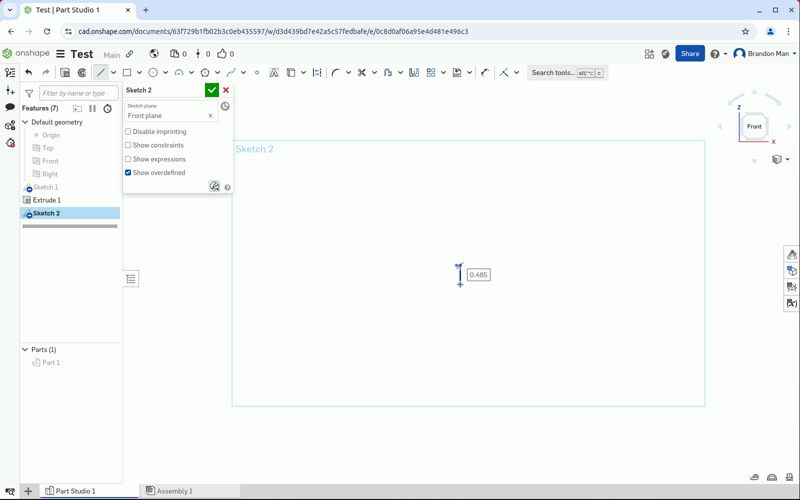
scroll(-6)
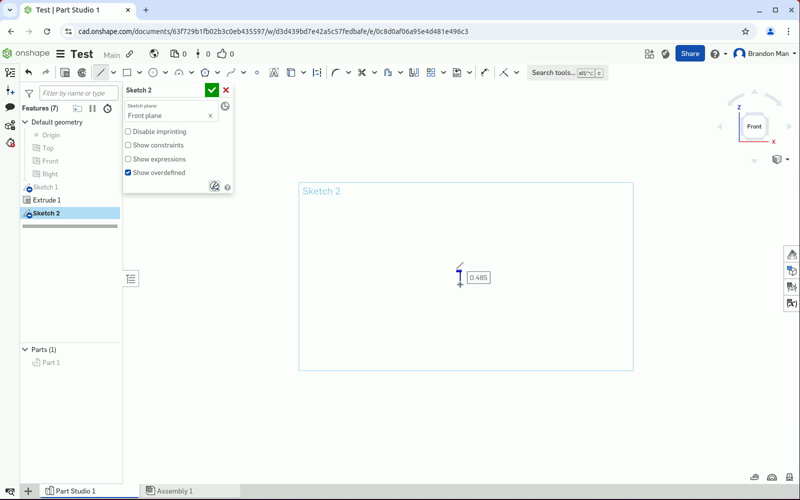
scroll(-6)
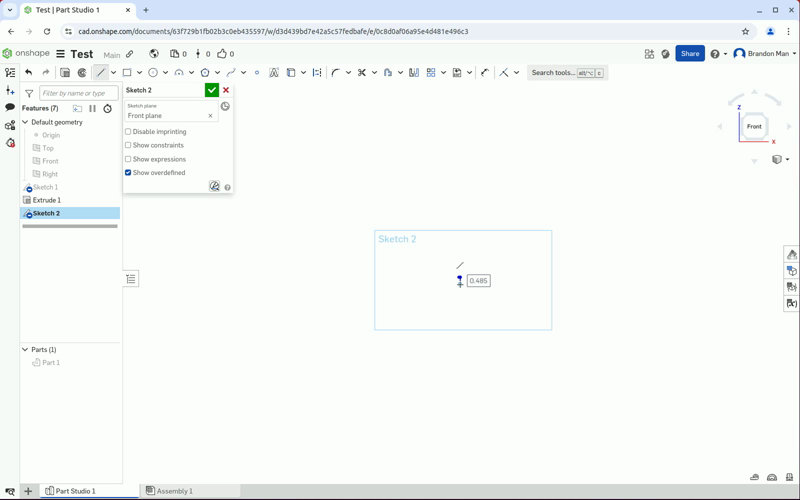
scroll(-6)
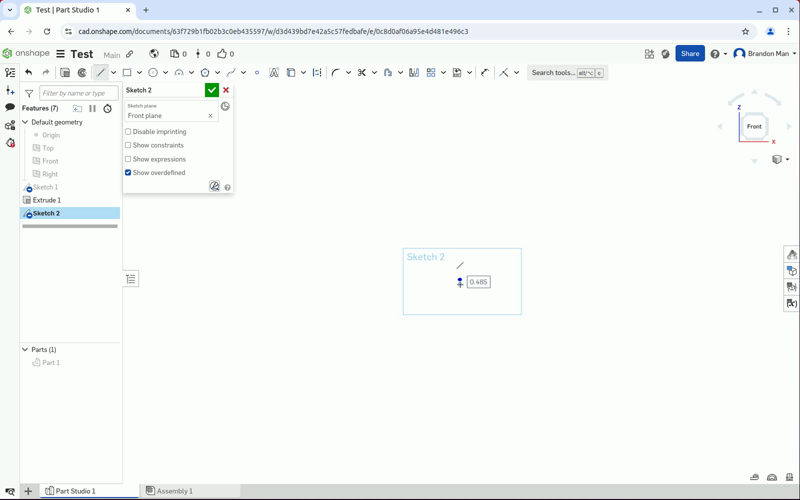
scroll(-6)
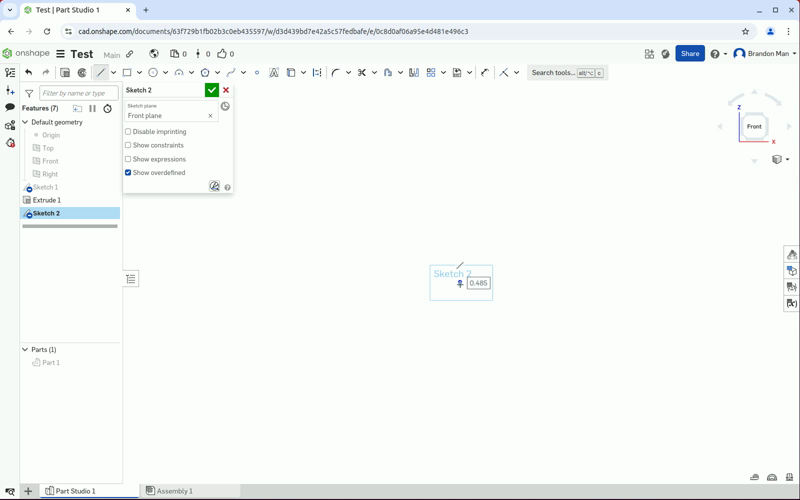
key_up(shift)
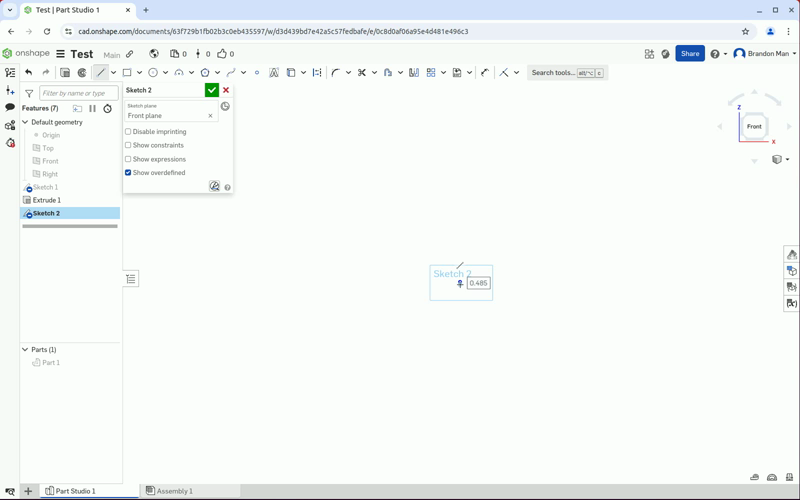
key_down(shift)
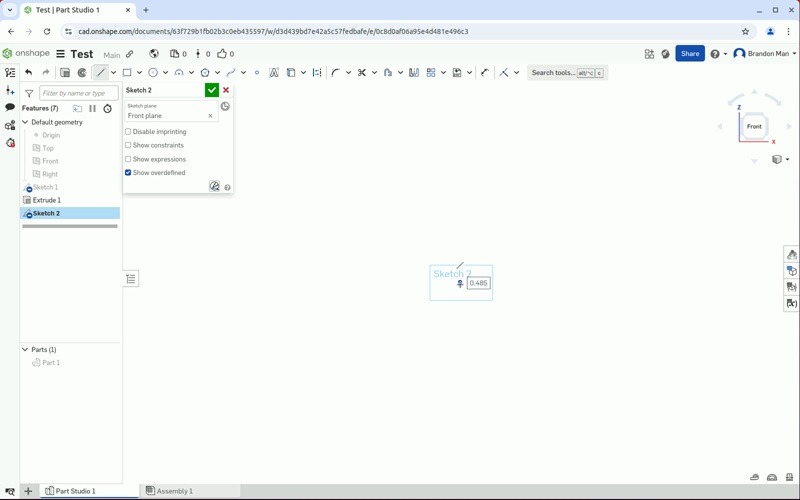
mouse_move(490, 284)
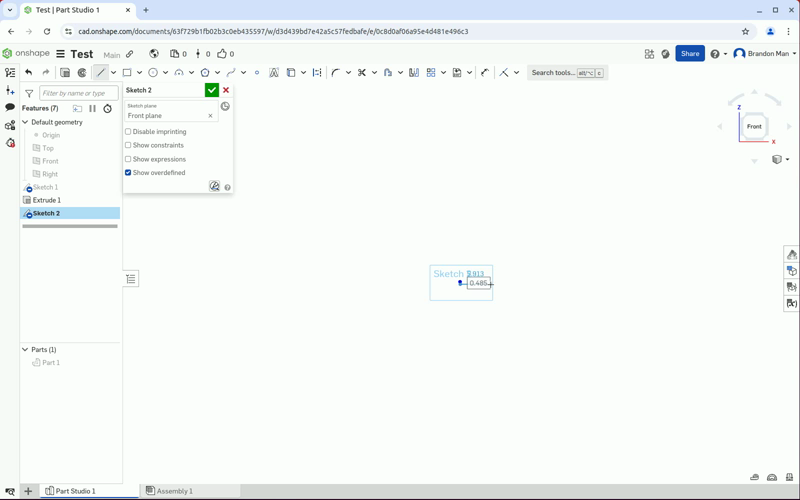
mouse_move(461, 284)
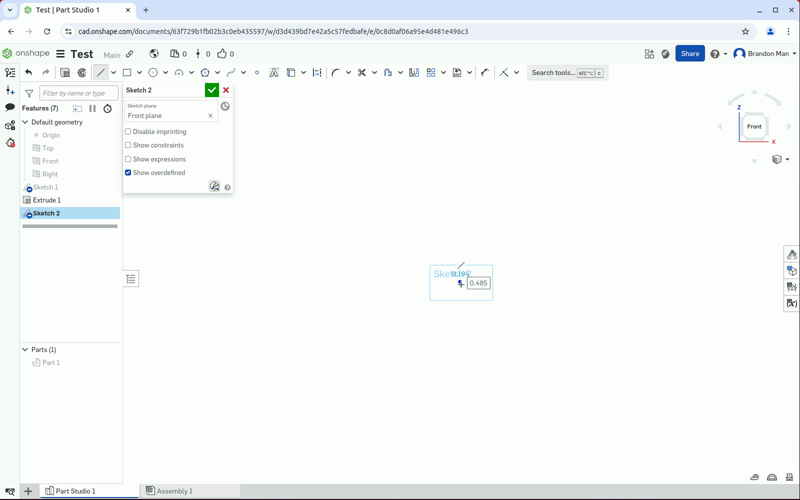
scroll(6)
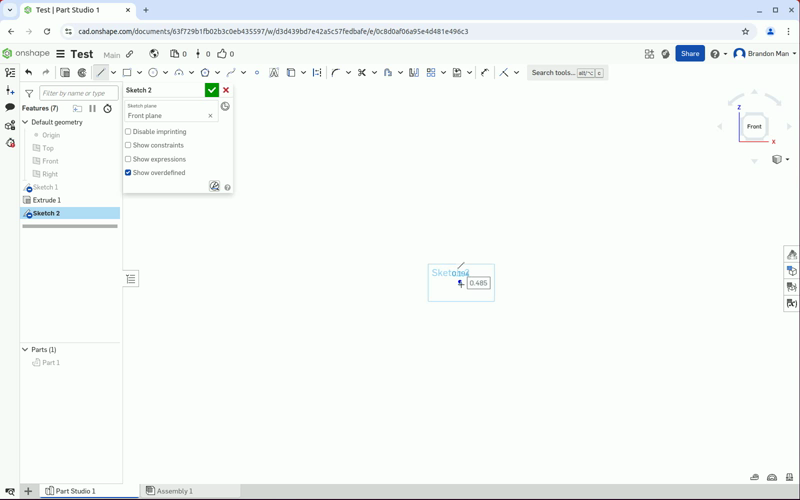
scroll(6)
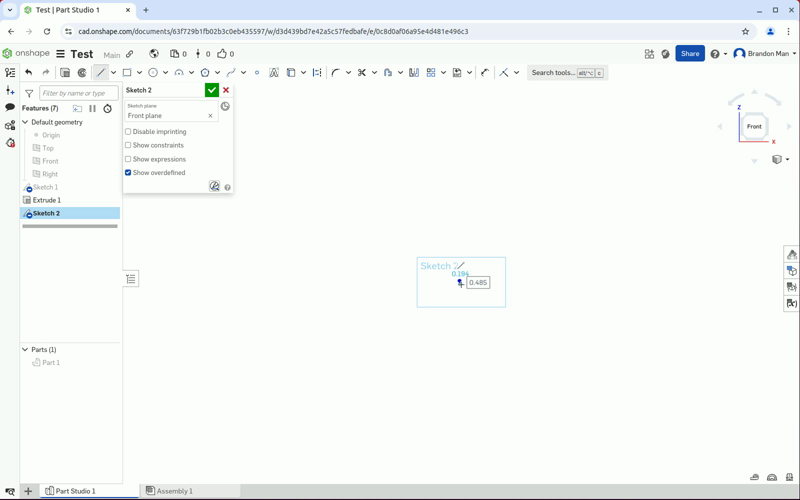
scroll(6)
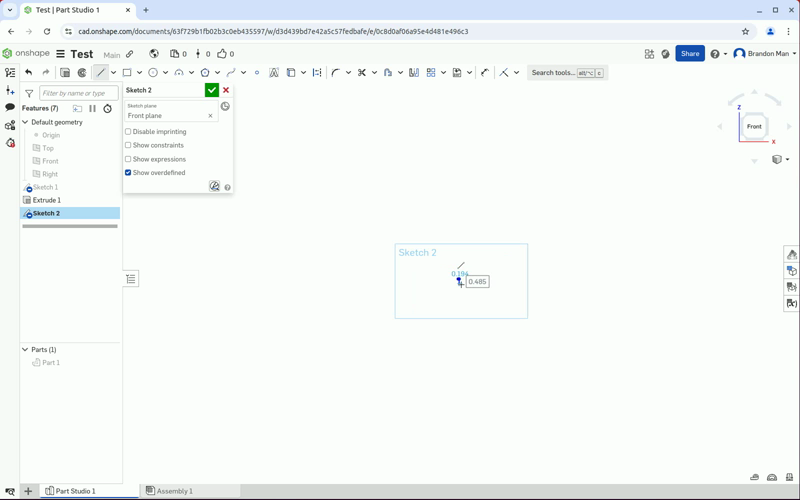
scroll(6)
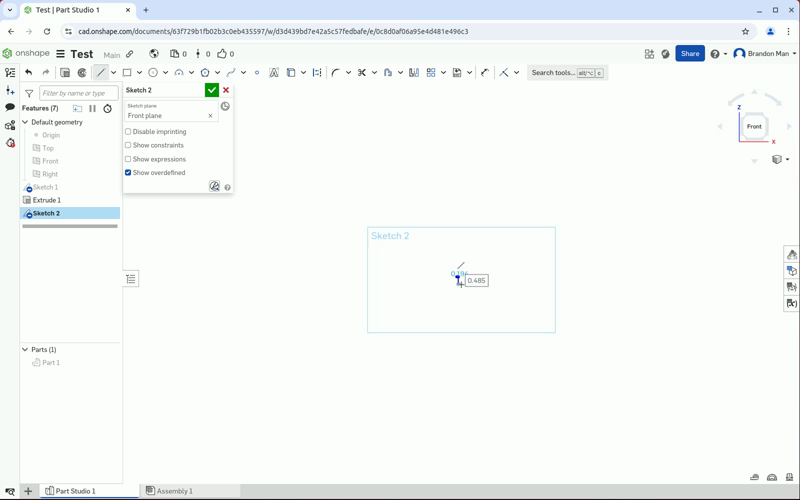
scroll(6)
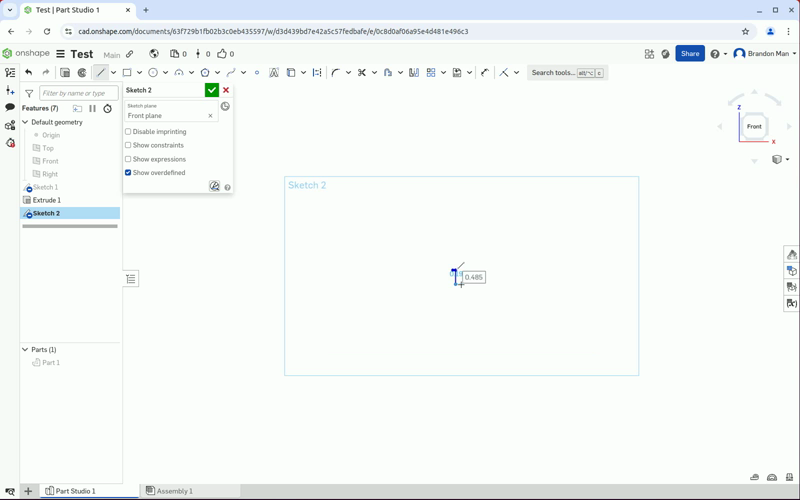
scroll(6)
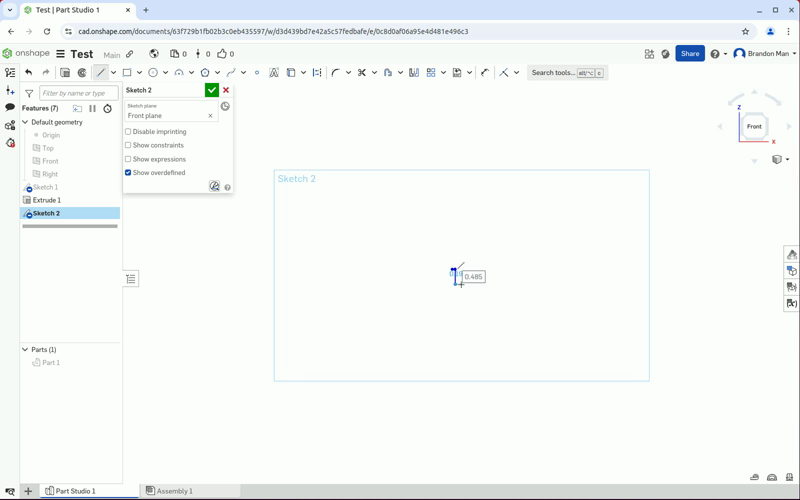
scroll(6)
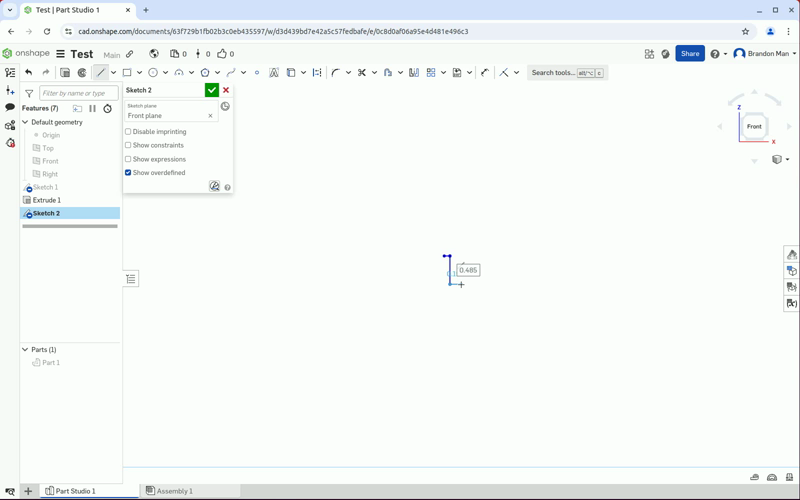
click(461, 284)
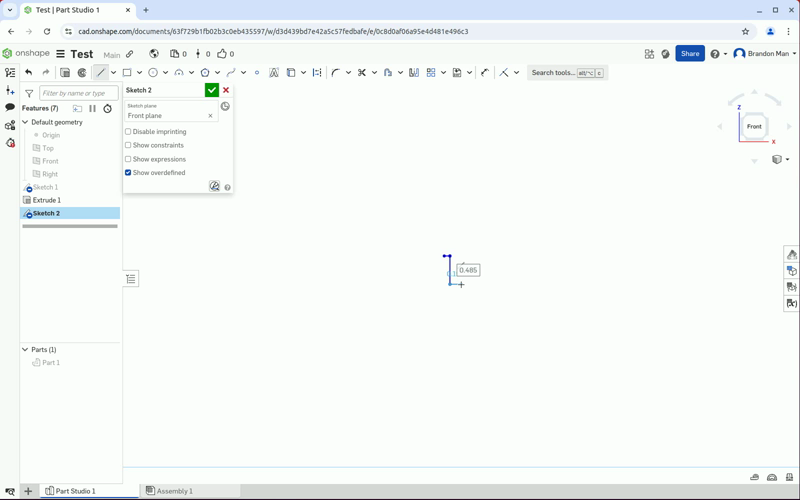
scroll(-6)
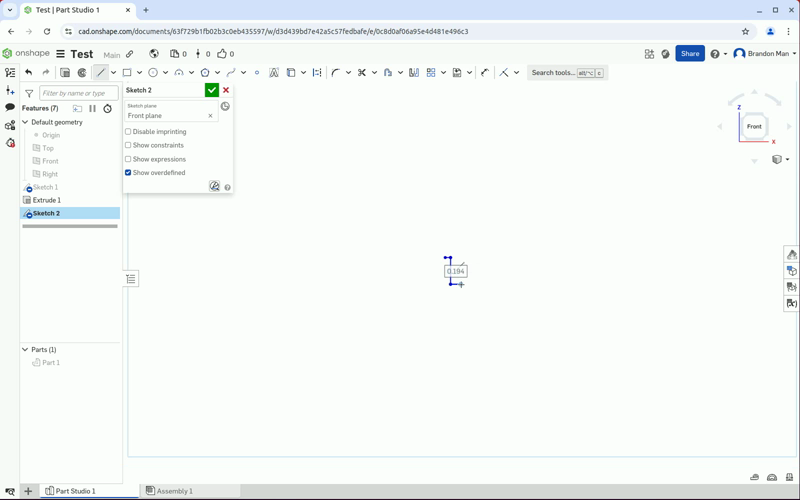
scroll(-6)
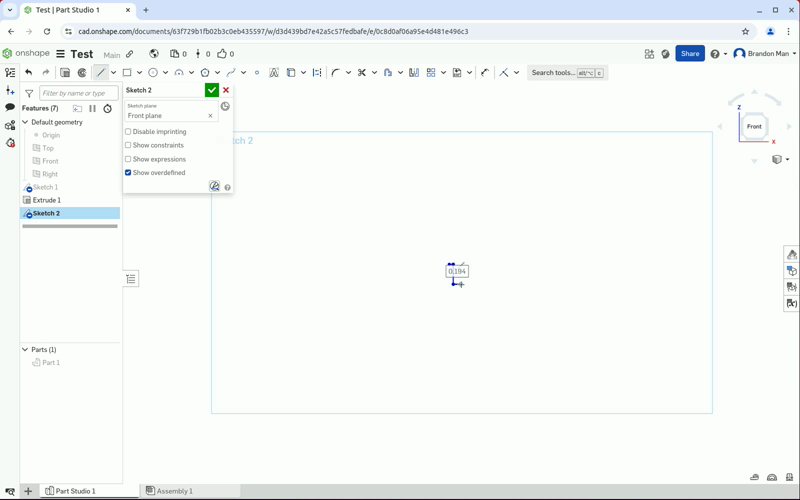
scroll(-6)
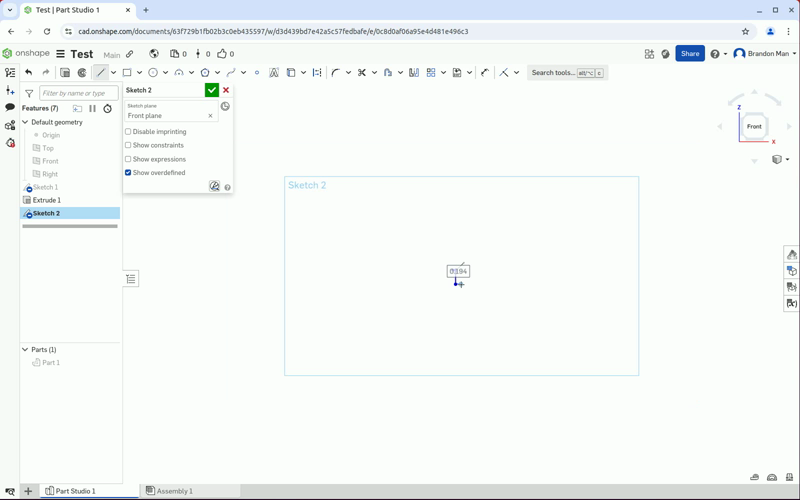
scroll(-6)
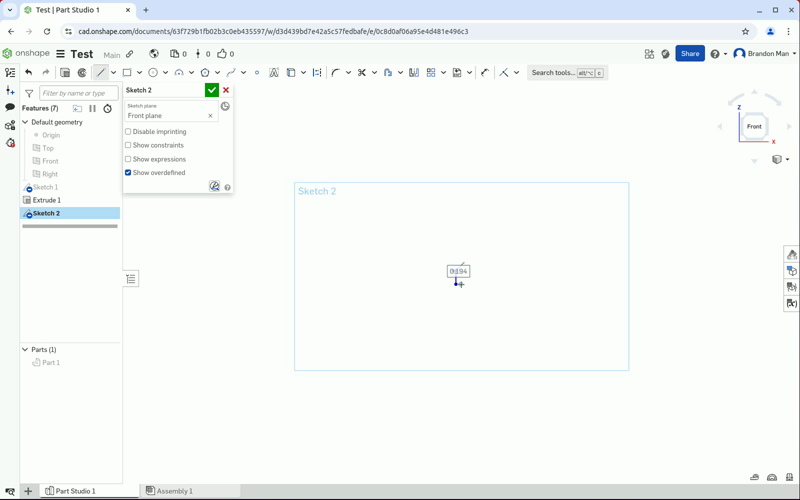
scroll(-6)
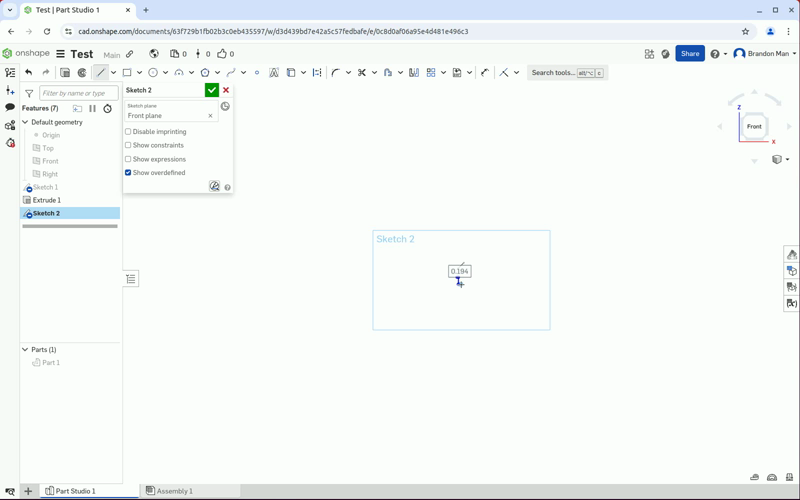
scroll(-6)
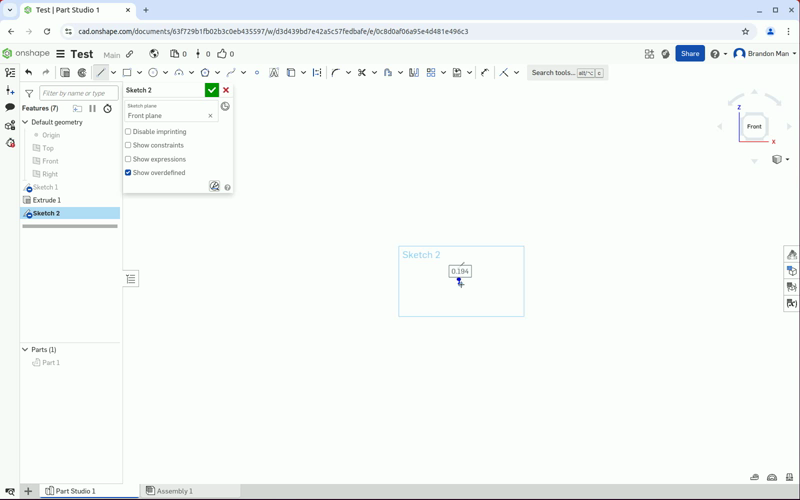
scroll(-6)
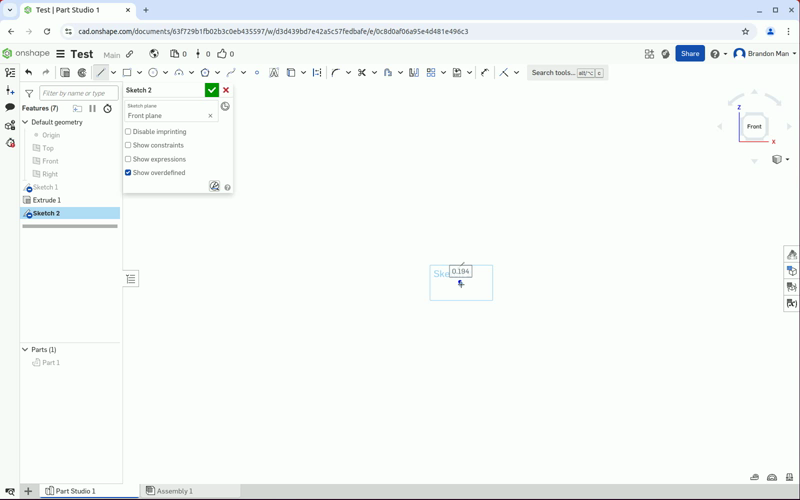
key_up(shift)
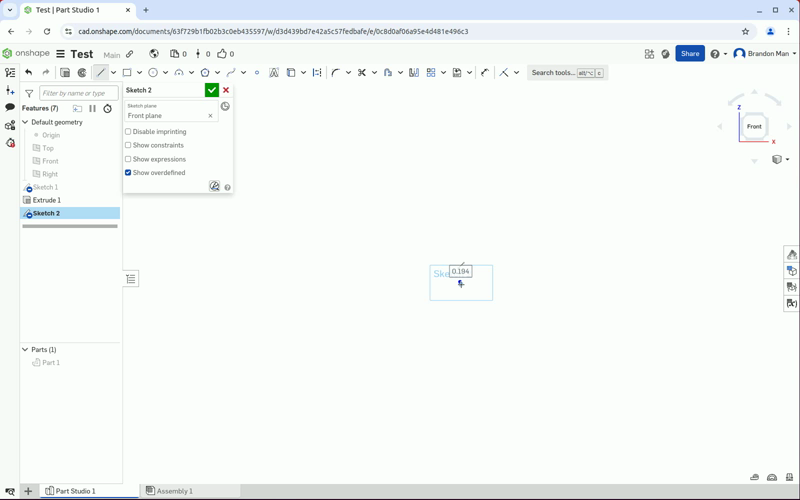
key_down(shift)
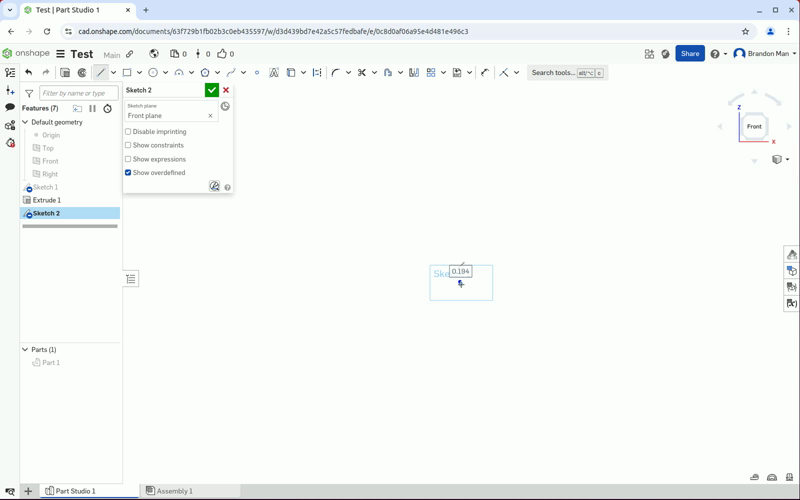
mouse_move(491, 284)
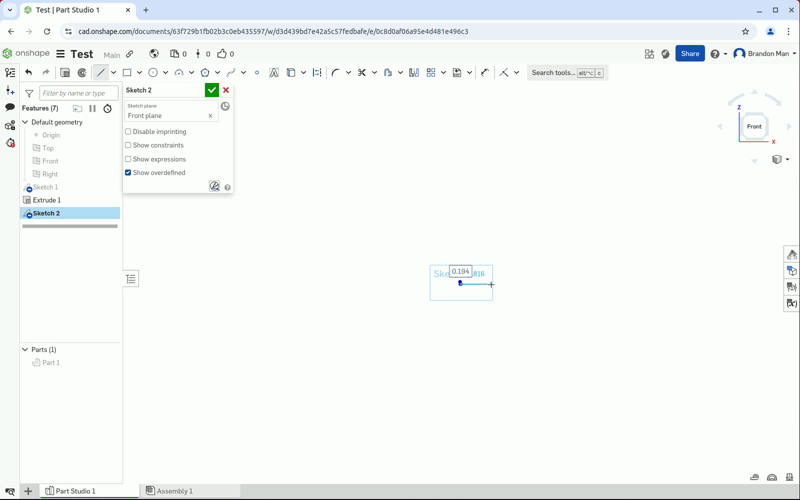
mouse_move(461, 281)
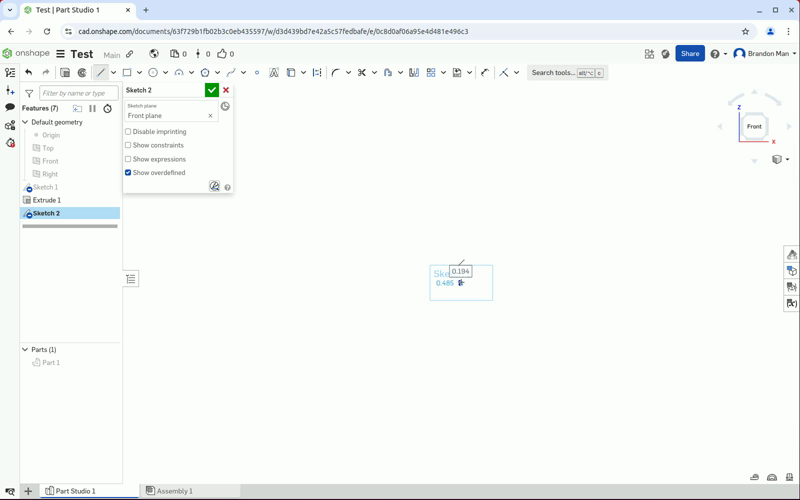
scroll(6)
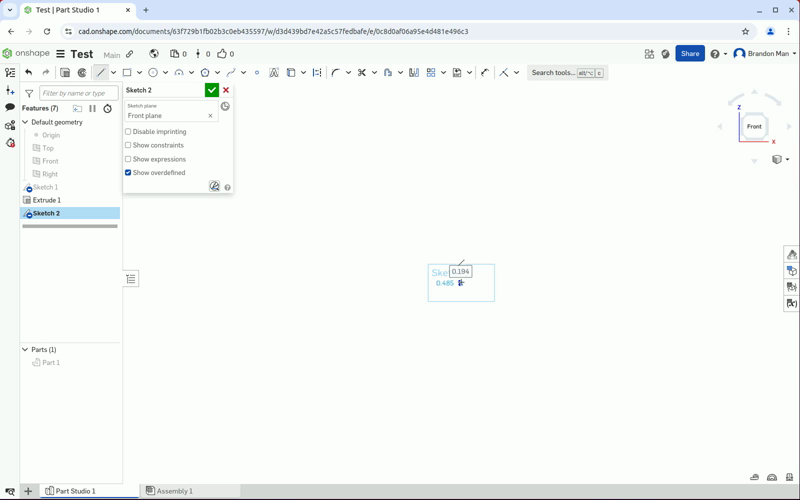
scroll(6)
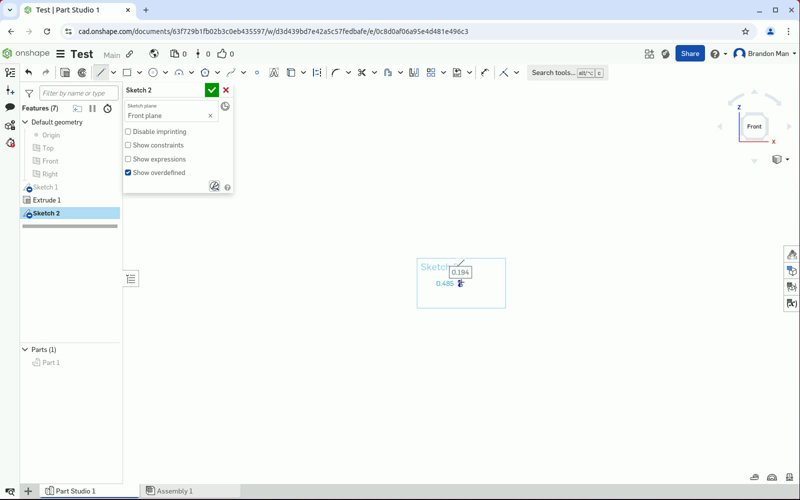
scroll(6)
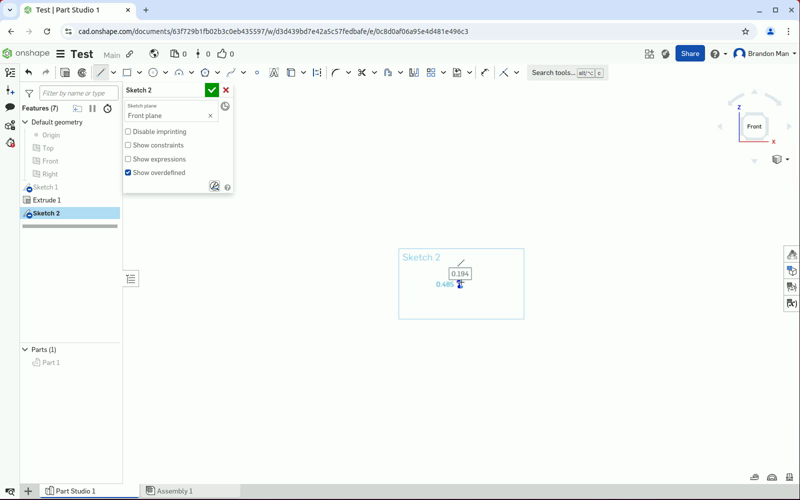
scroll(6)
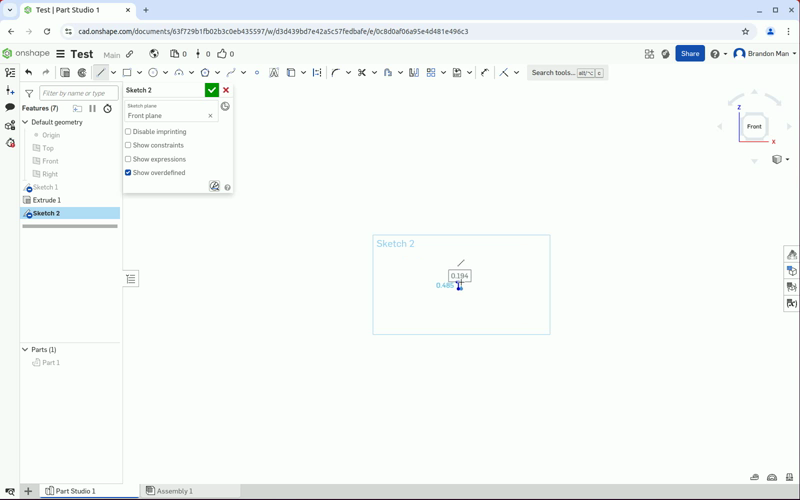
scroll(6)
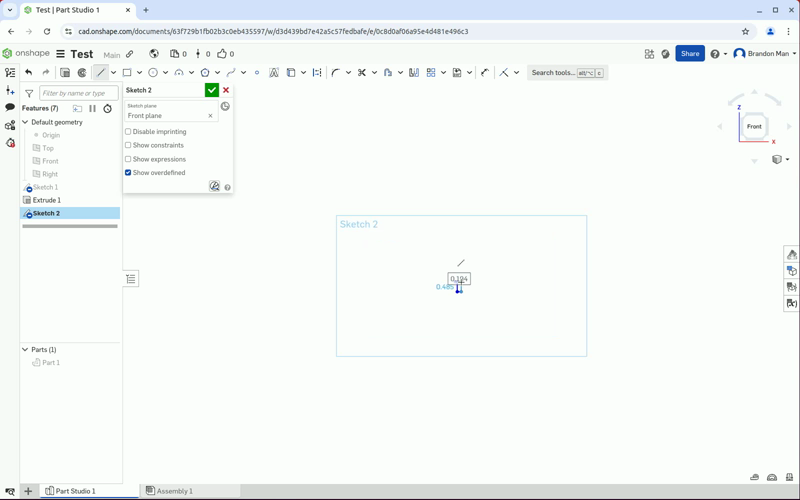
scroll(6)
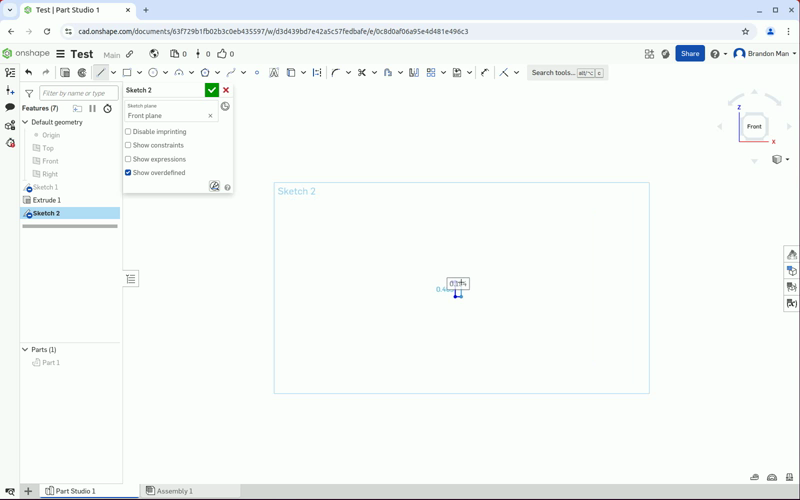
scroll(6)
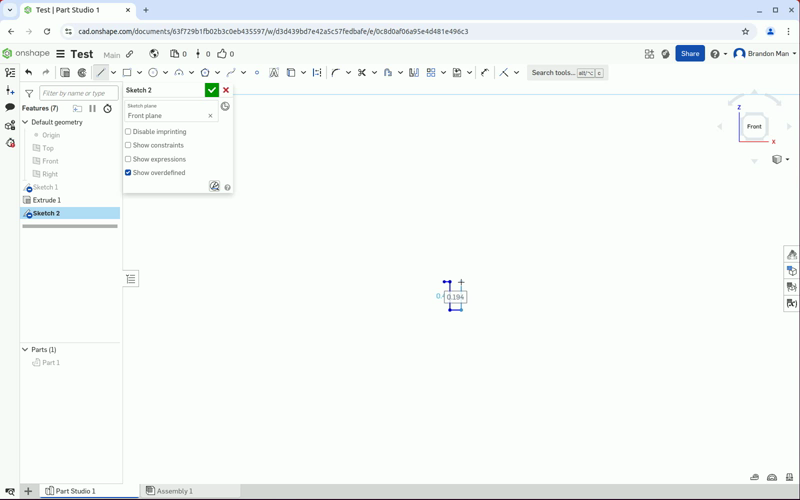
click(461, 281)
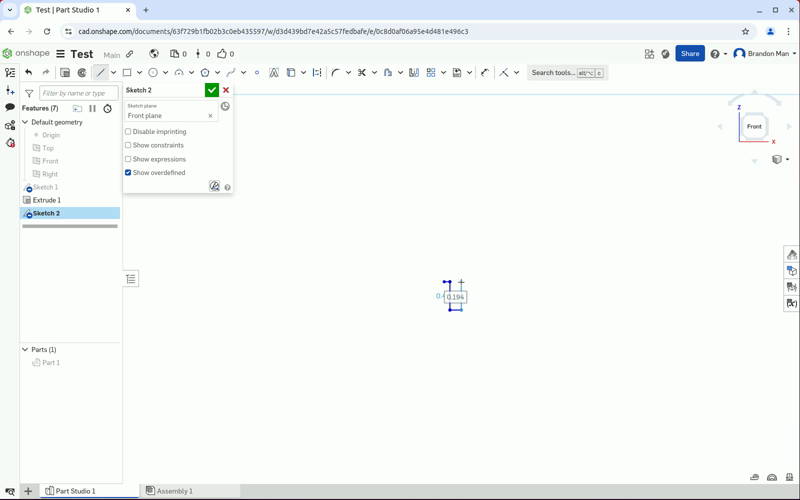
scroll(-6)
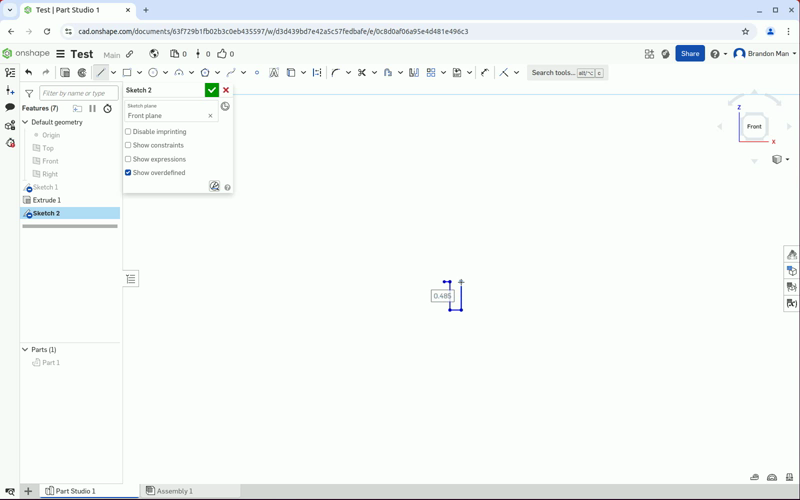
scroll(-6)
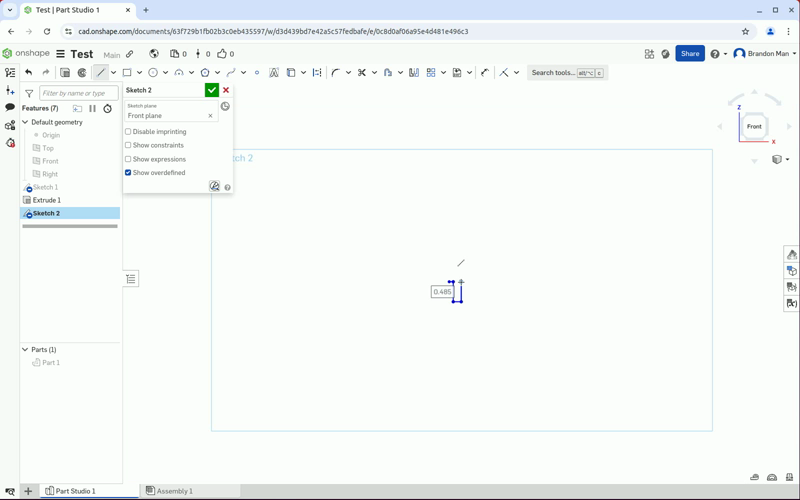
scroll(-6)
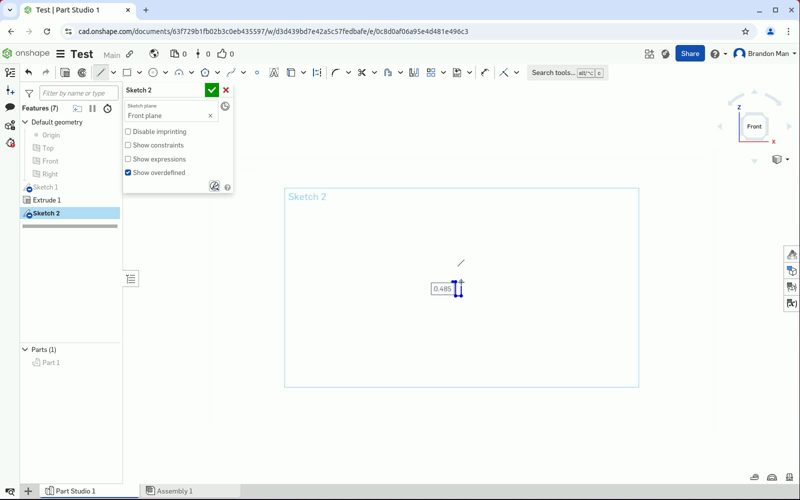
scroll(-6)
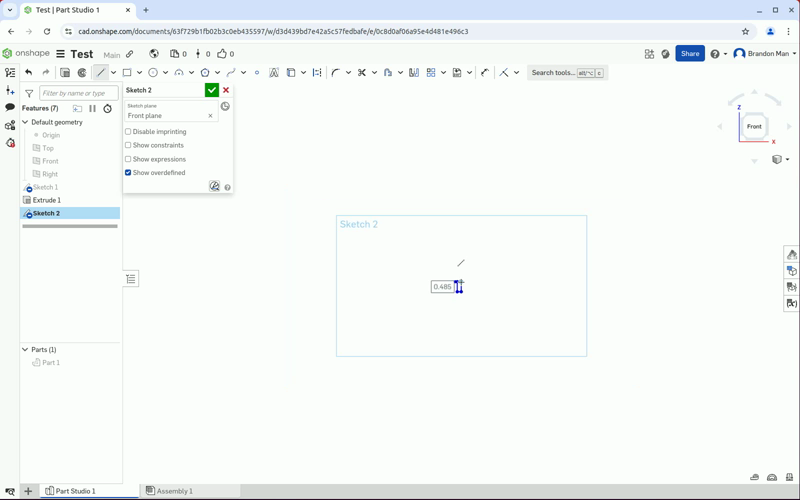
scroll(-6)
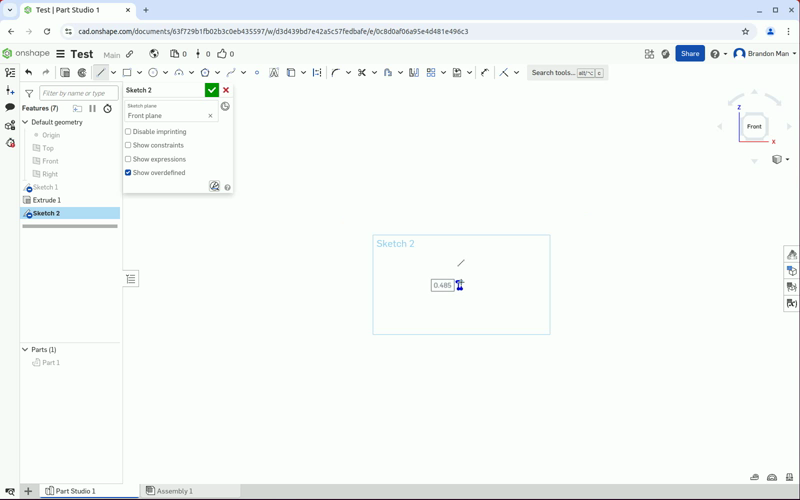
scroll(-6)
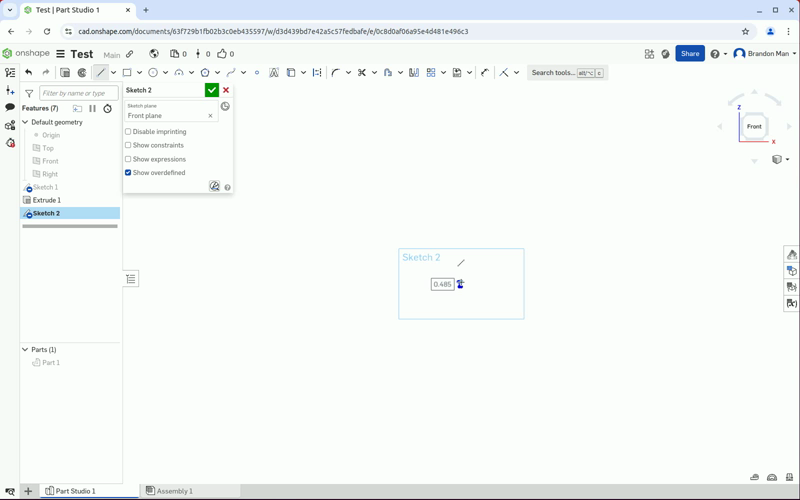
scroll(-6)
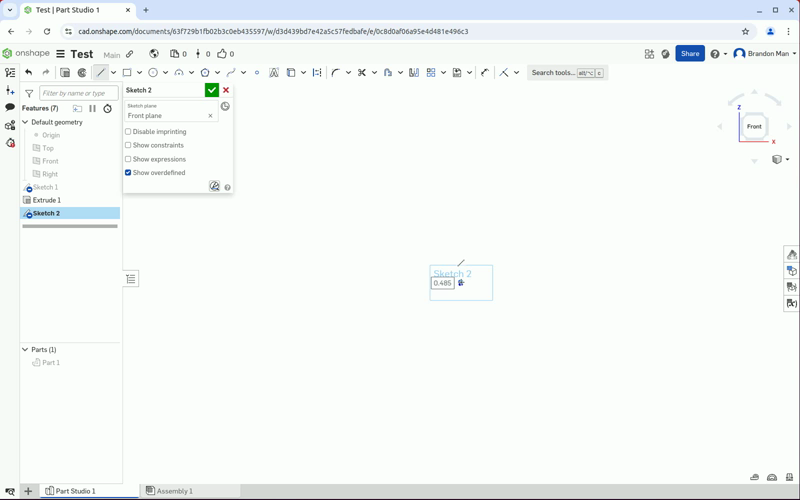
key_up(shift)
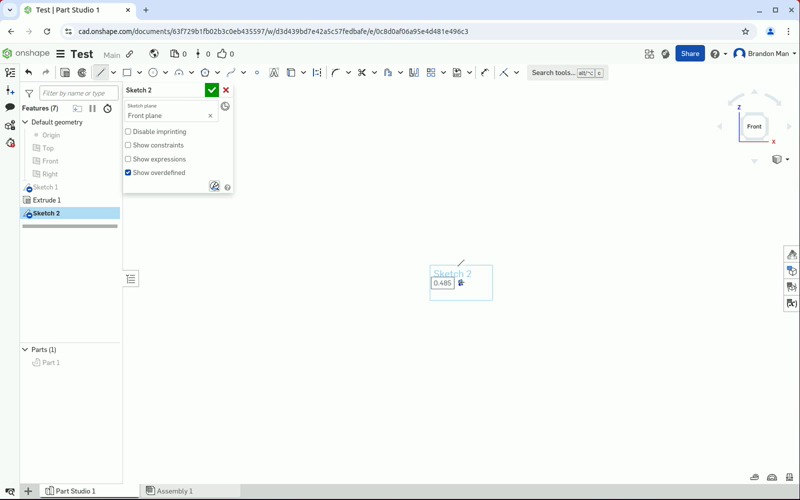
key_down(shift)
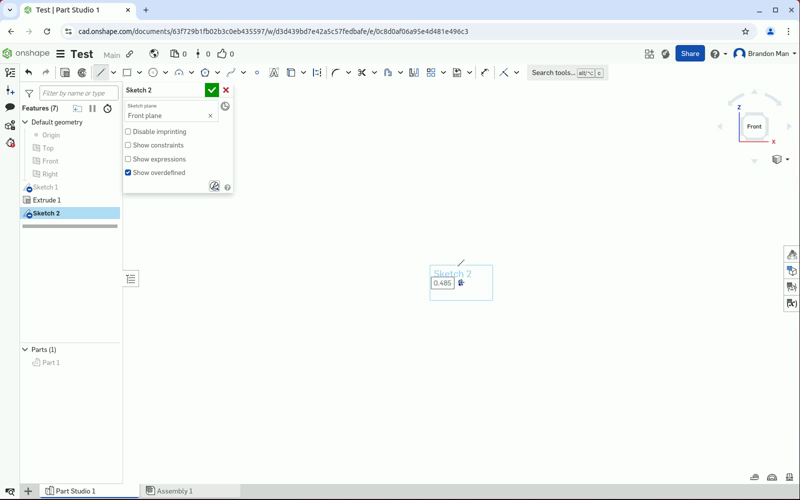
mouse_move(491, 281)
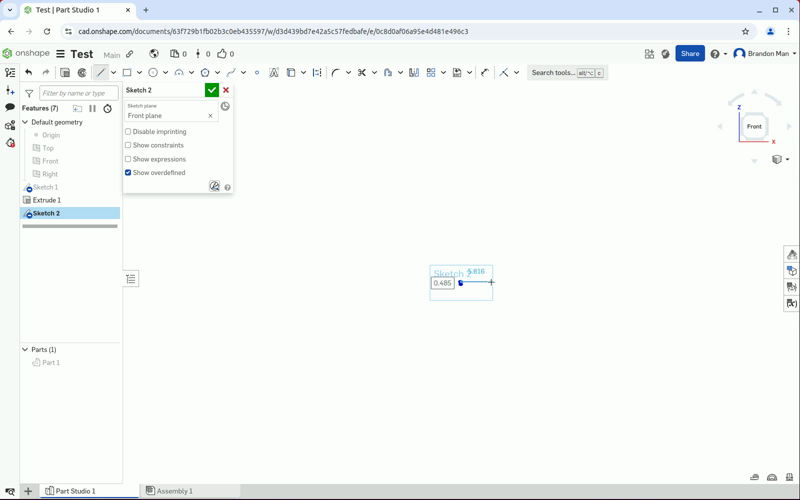
mouse_move(461, 281)
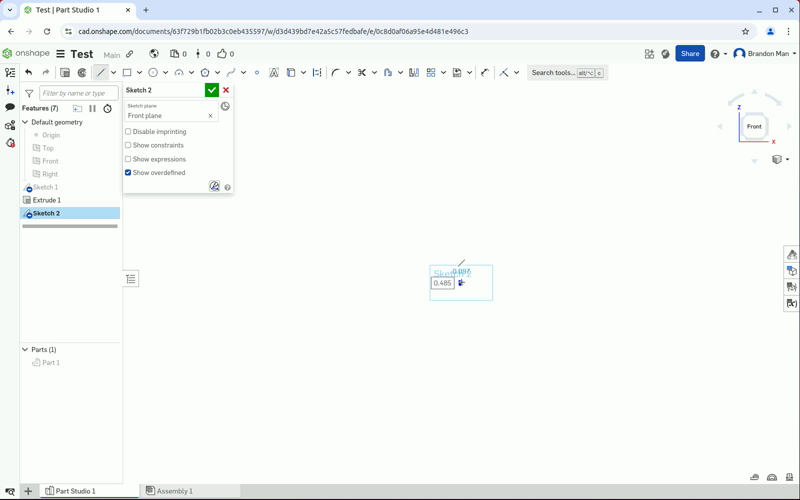
scroll(6)
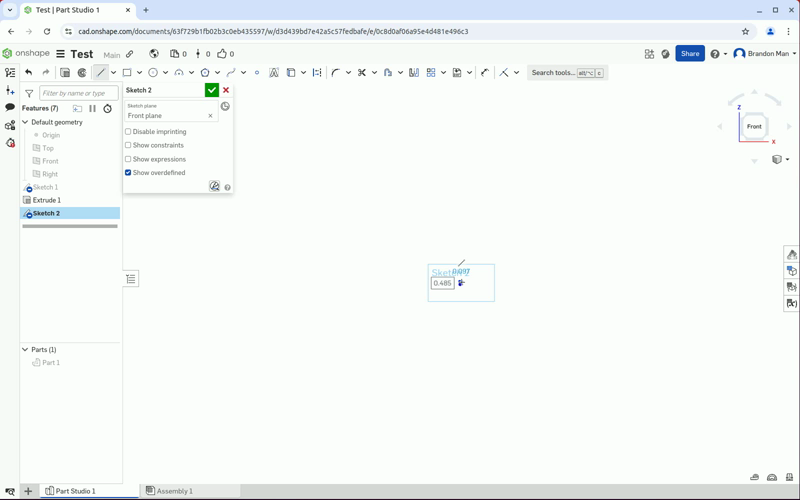
scroll(6)
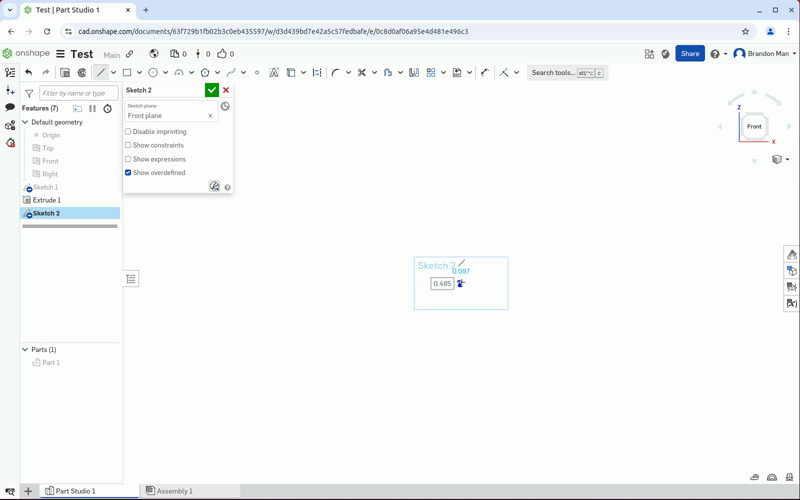
scroll(6)
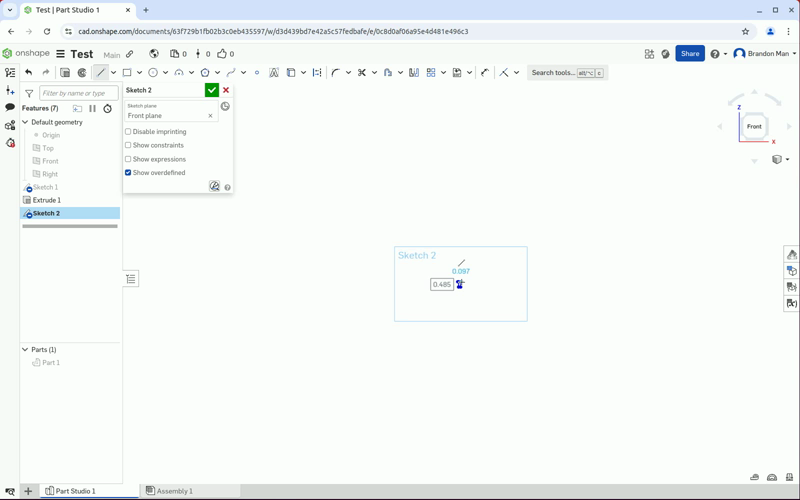
scroll(6)
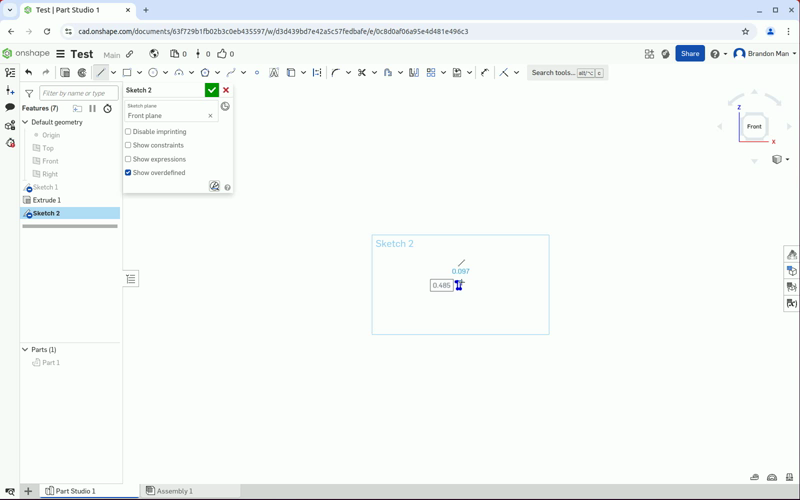
scroll(6)
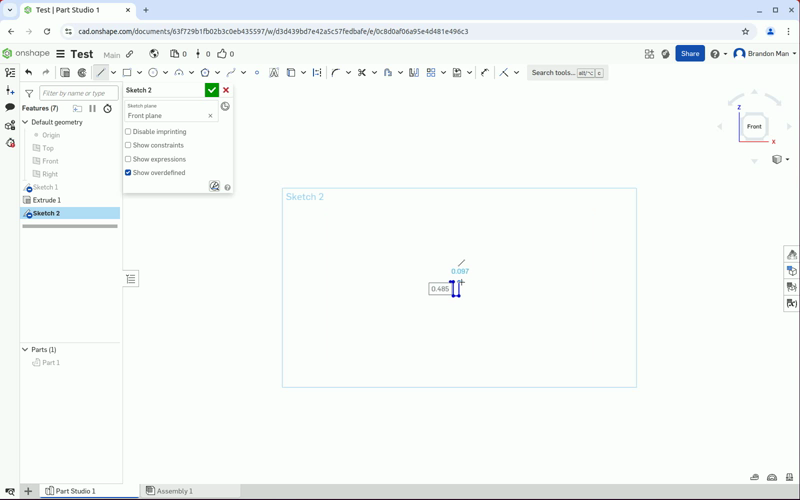
scroll(6)
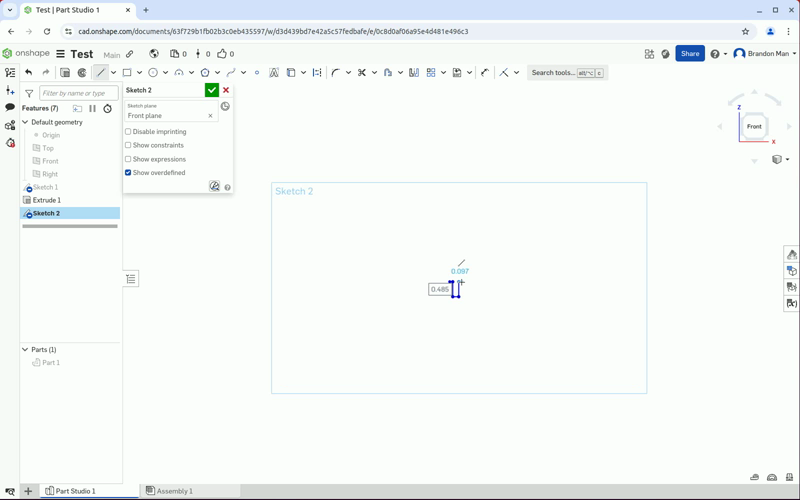
scroll(6)
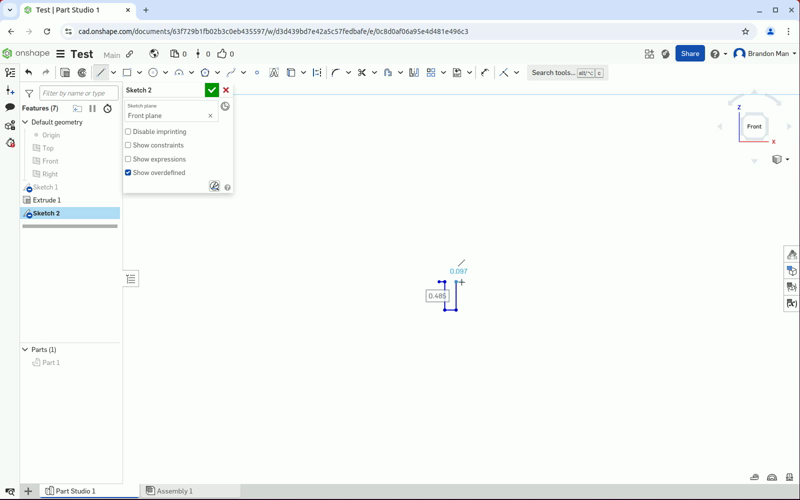
click(461, 281)
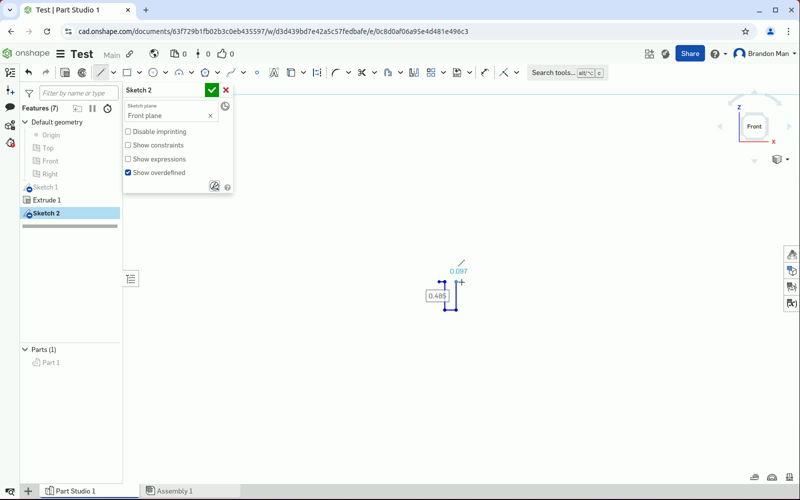
scroll(-6)
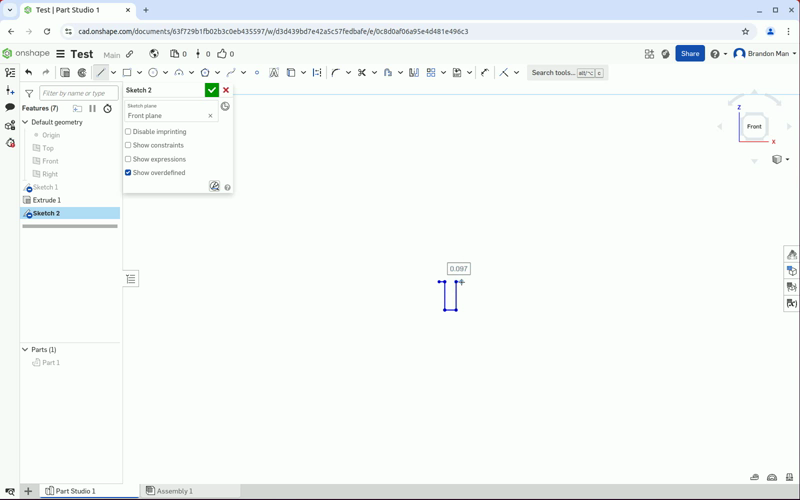
scroll(-6)
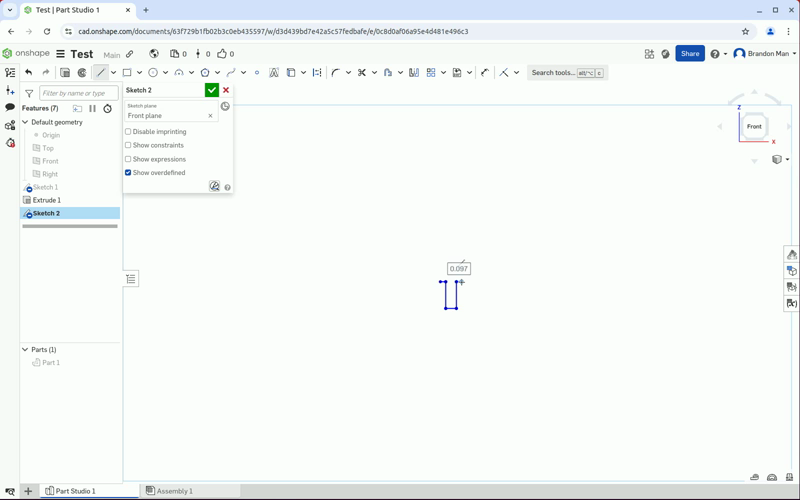
scroll(-6)
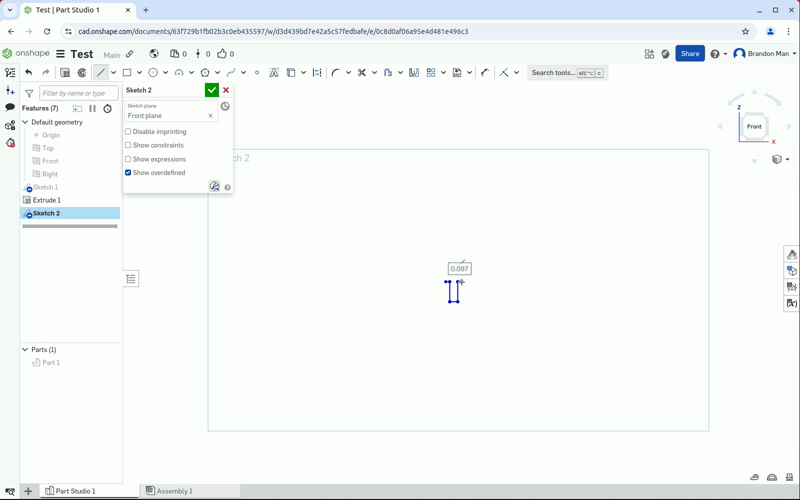
scroll(-6)
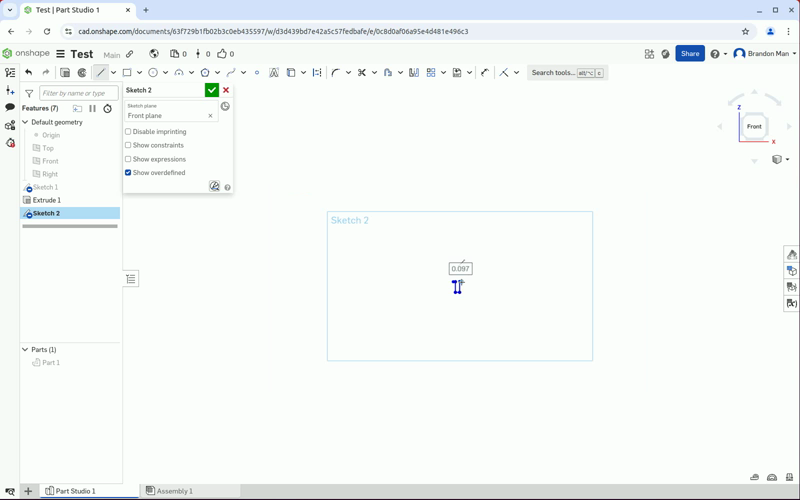
scroll(-6)
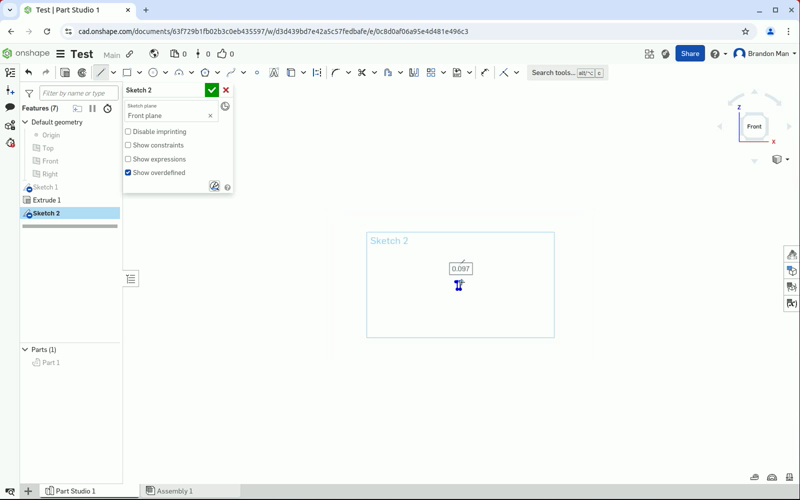
scroll(-6)
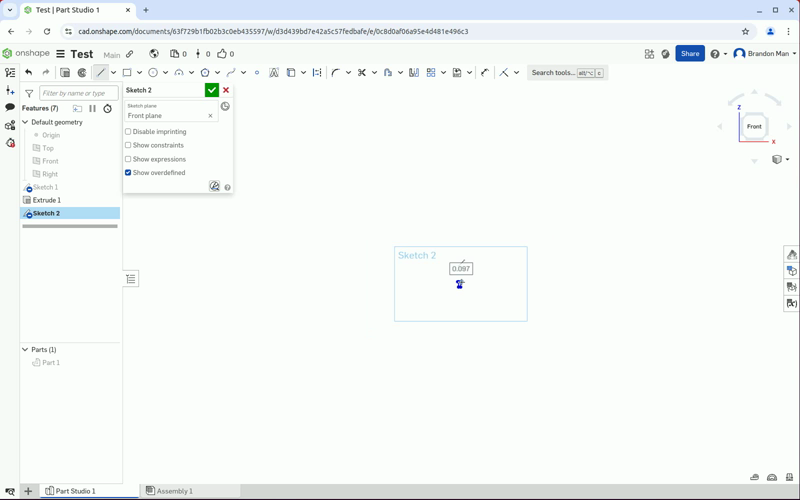
scroll(-6)
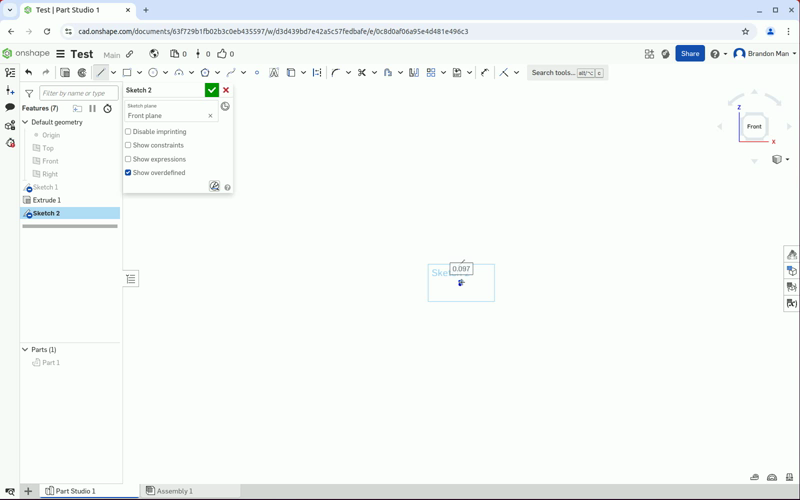
key_up(shift)
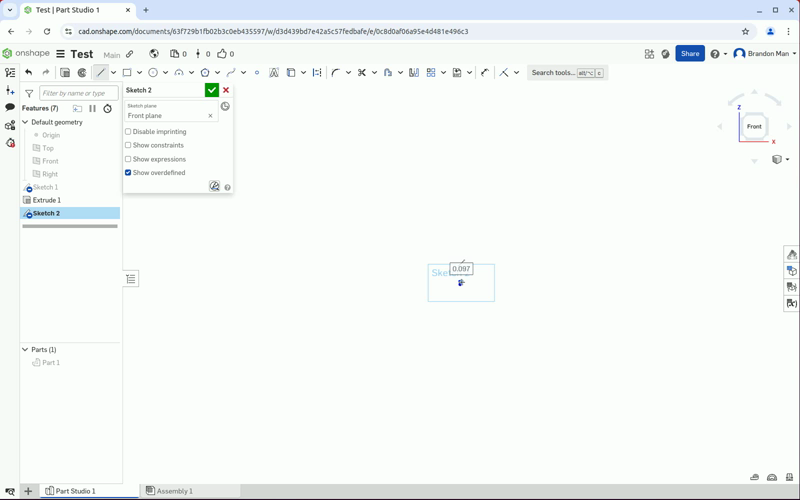
key_down(shift)
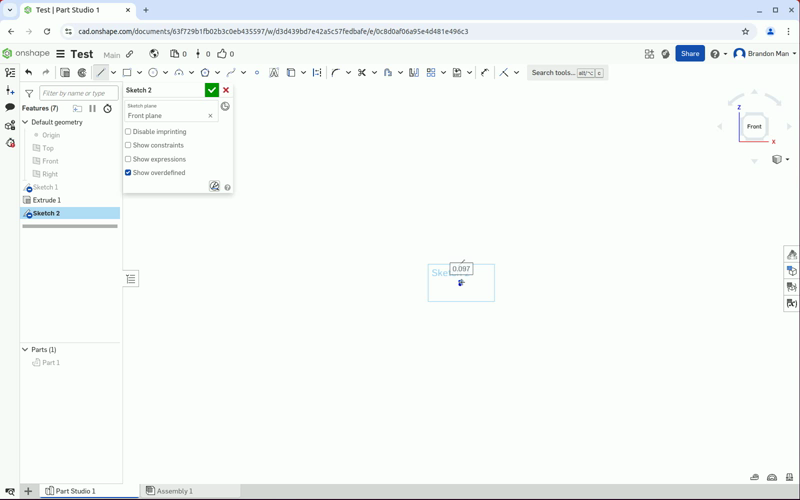
mouse_move(492, 281)
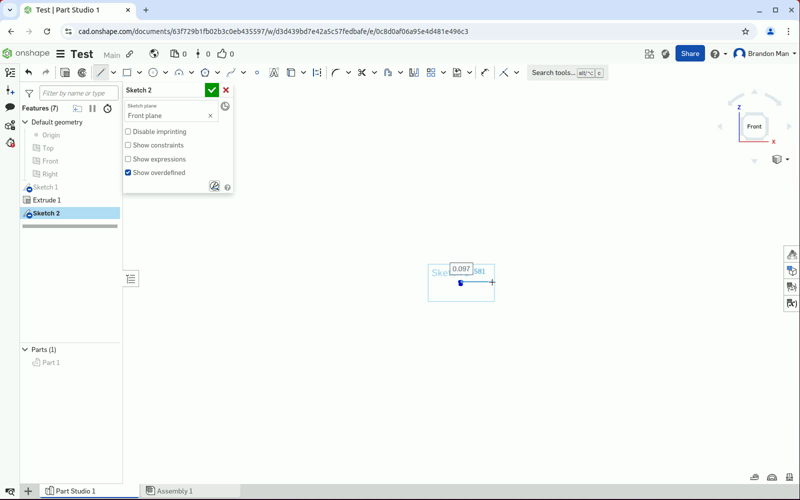
mouse_move(461, 280)
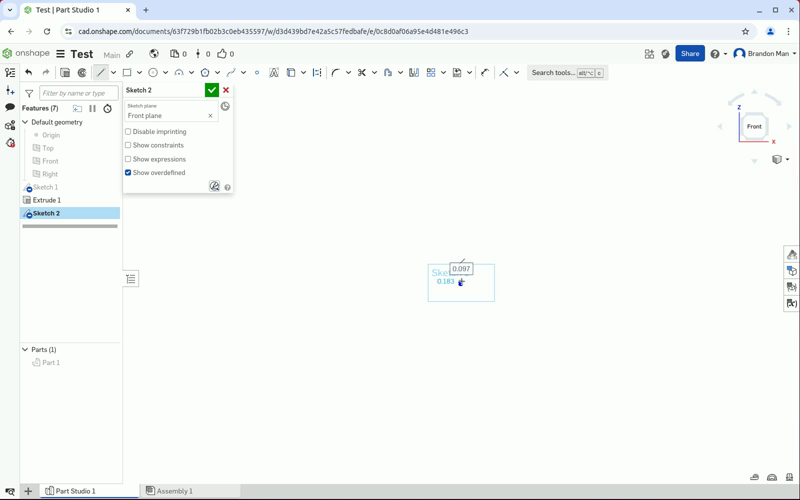
scroll(6)
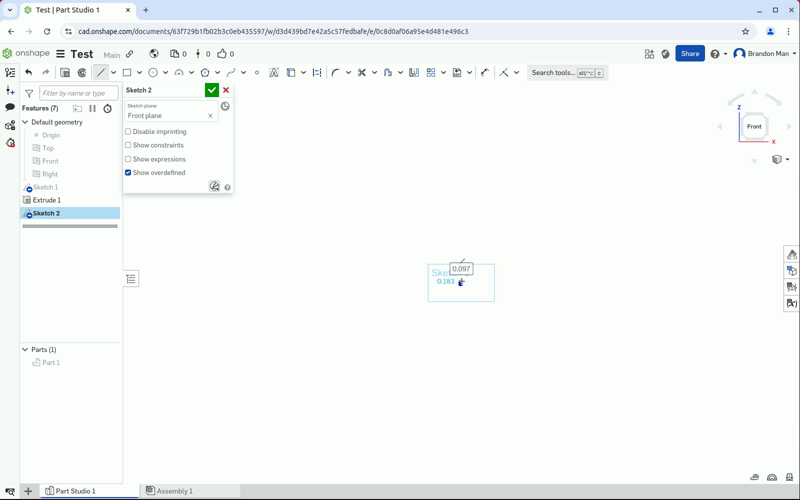
scroll(6)
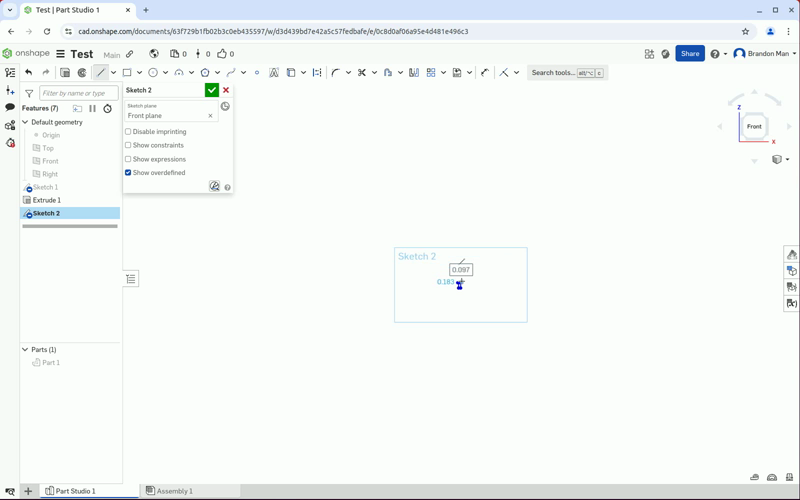
scroll(6)
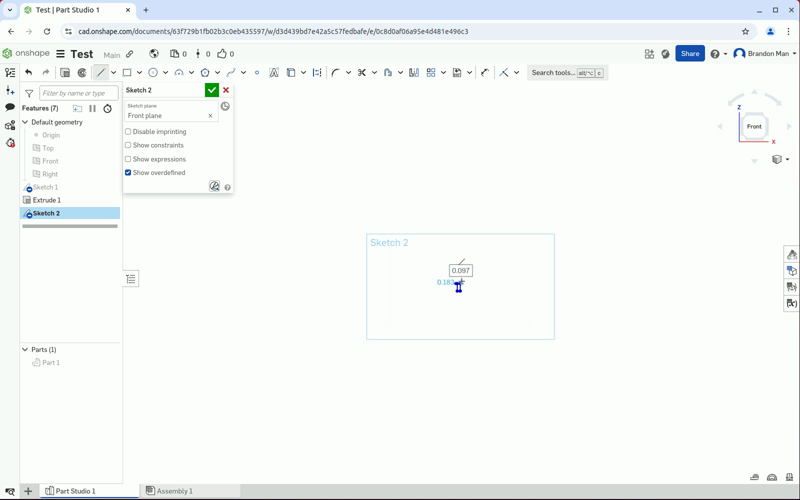
scroll(6)
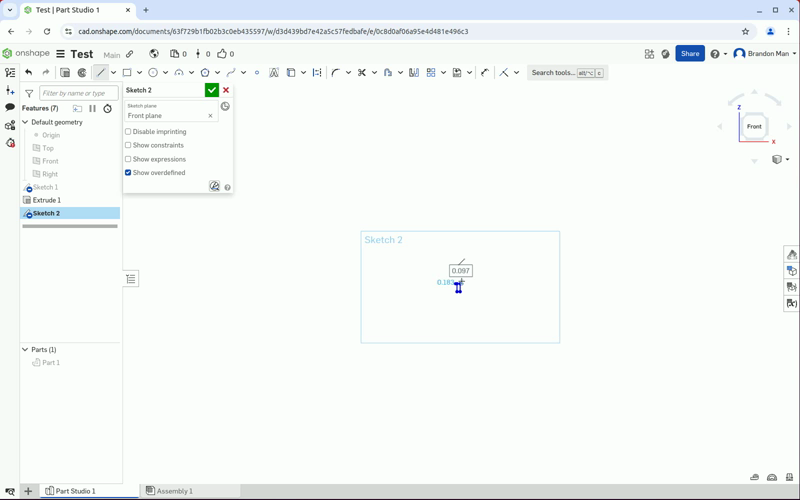
scroll(6)
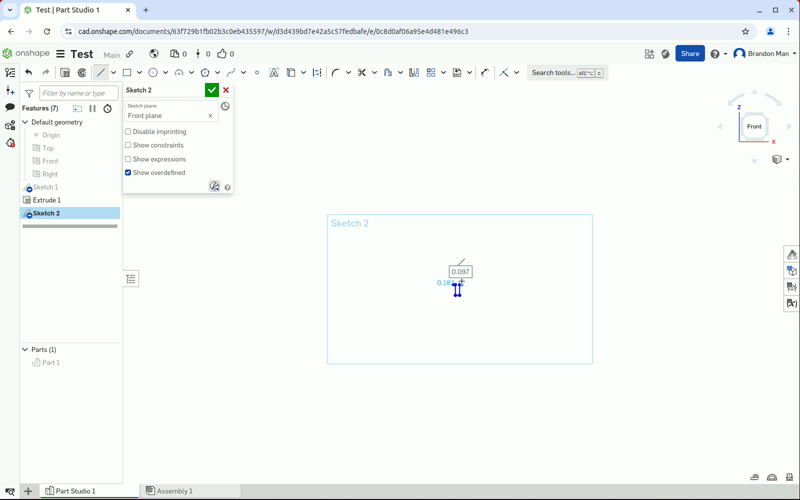
scroll(6)
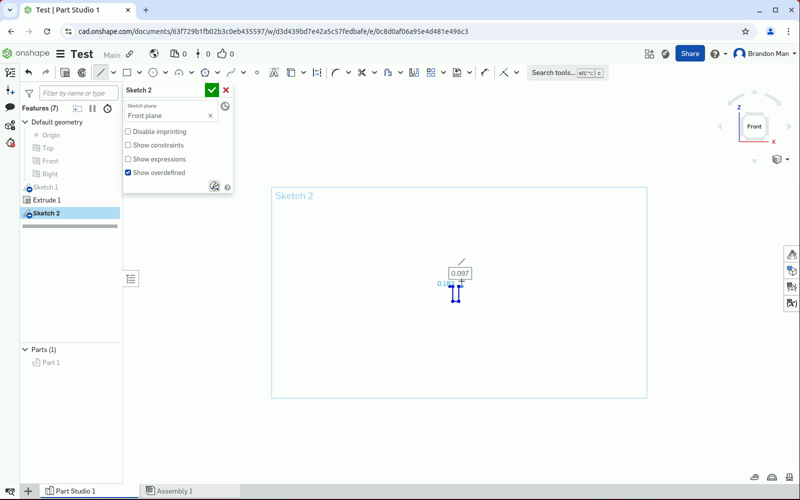
scroll(6)
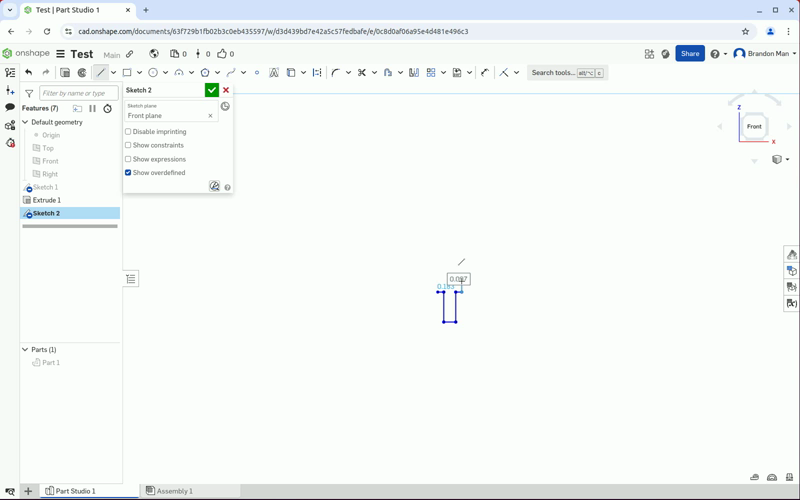
click(461, 280)
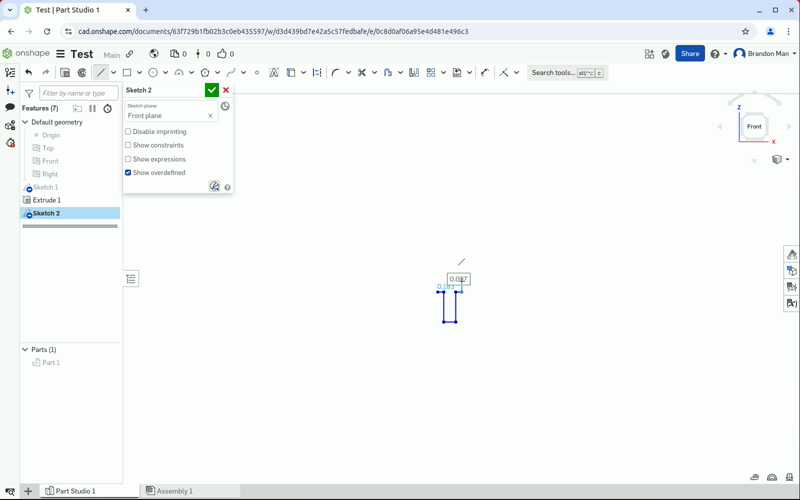
scroll(-6)
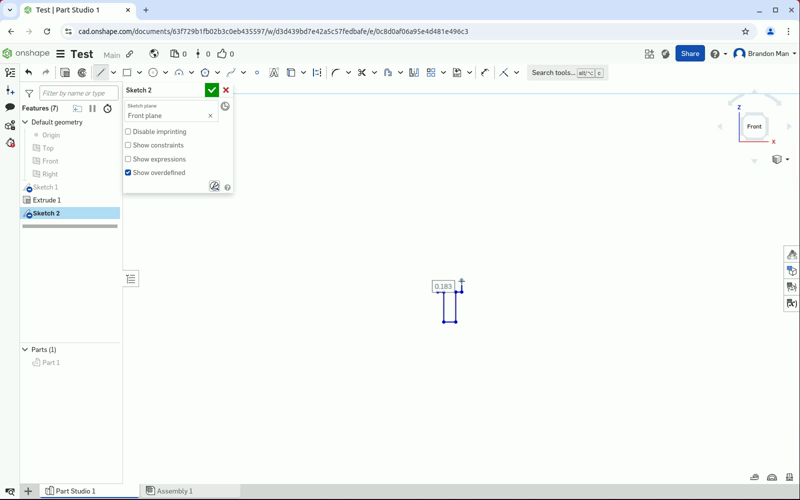
scroll(-6)
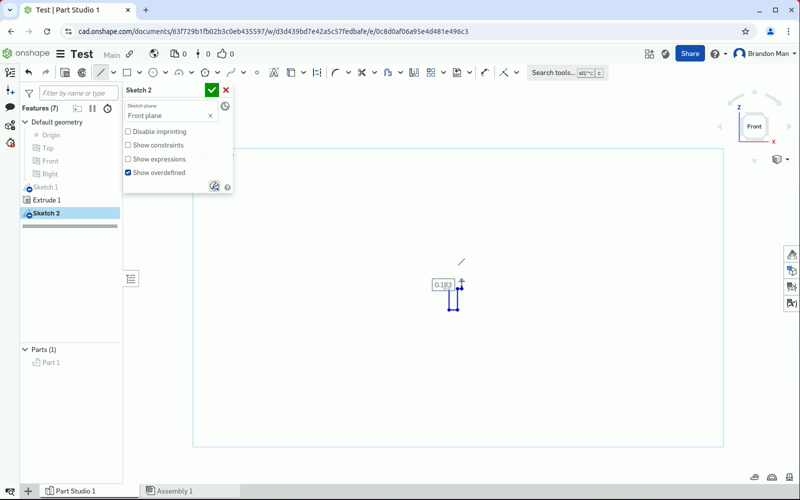
scroll(-6)
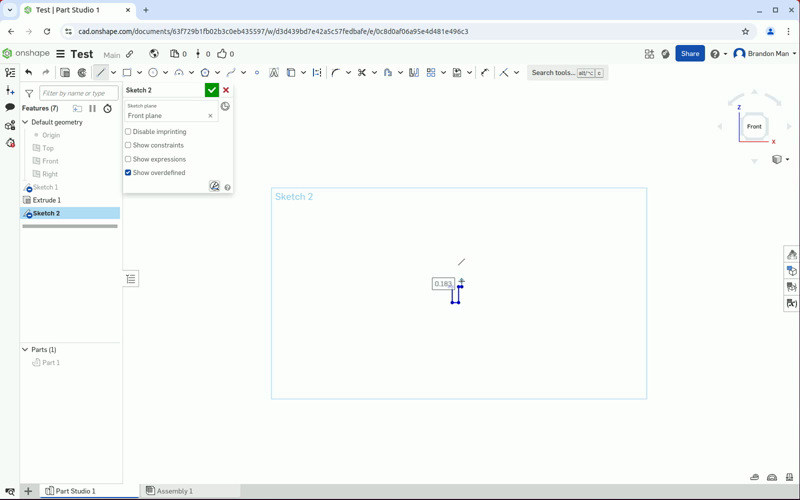
scroll(-6)
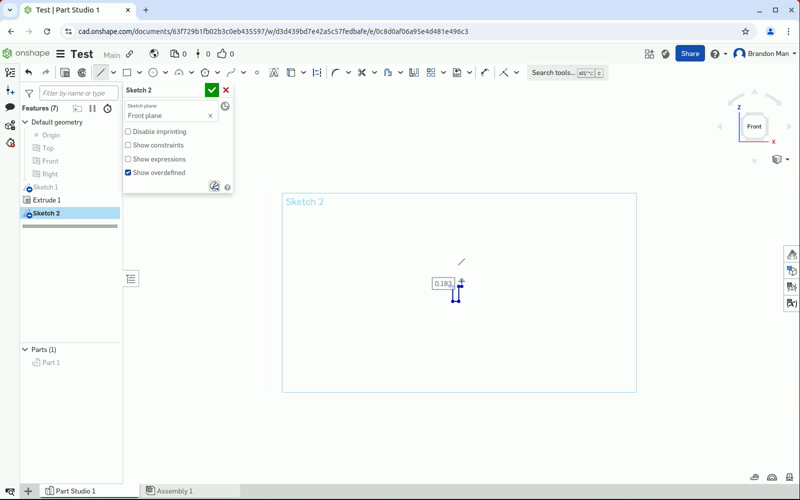
scroll(-6)
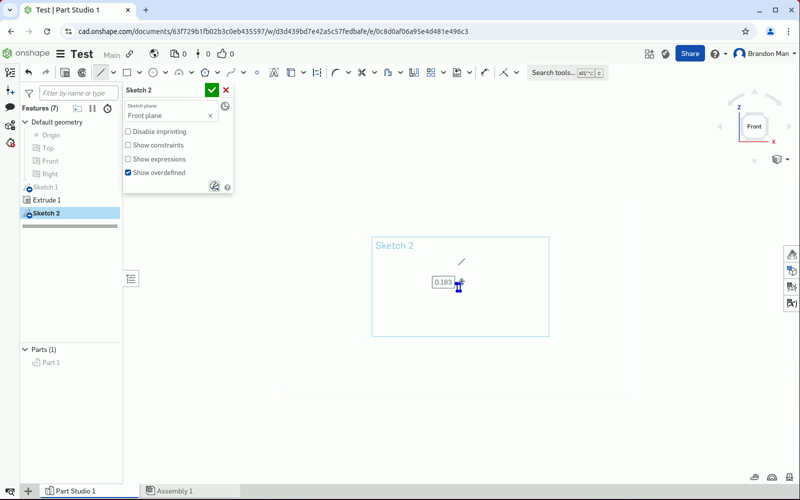
scroll(-6)
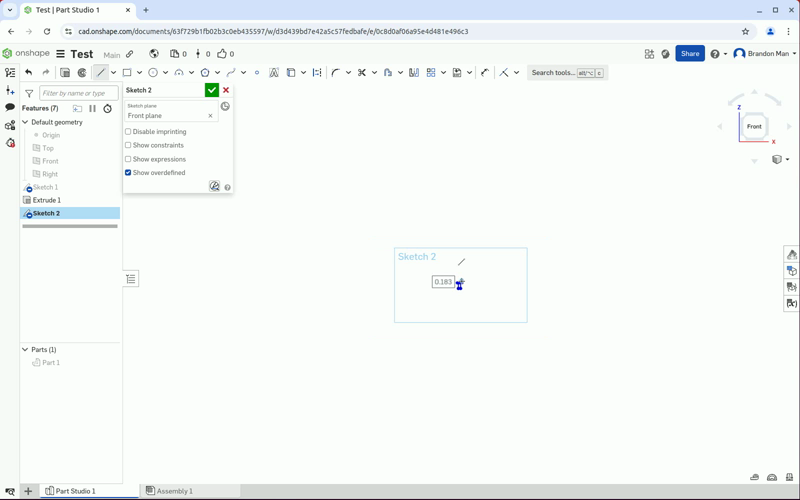
scroll(-6)
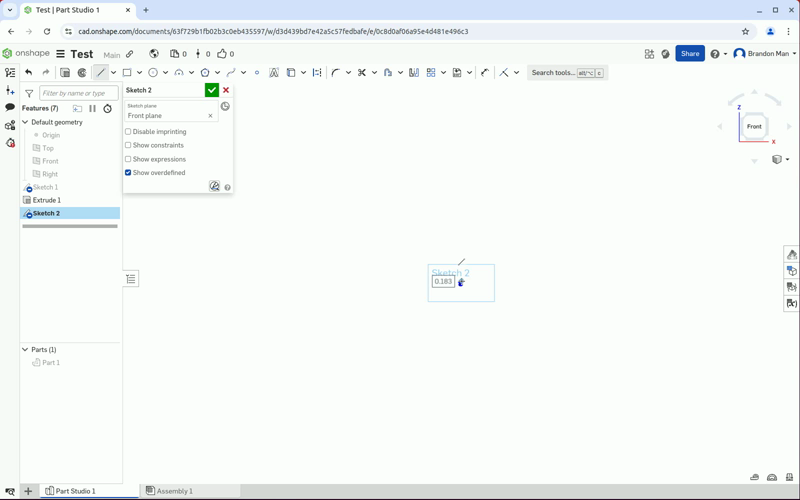
key_up(shift)
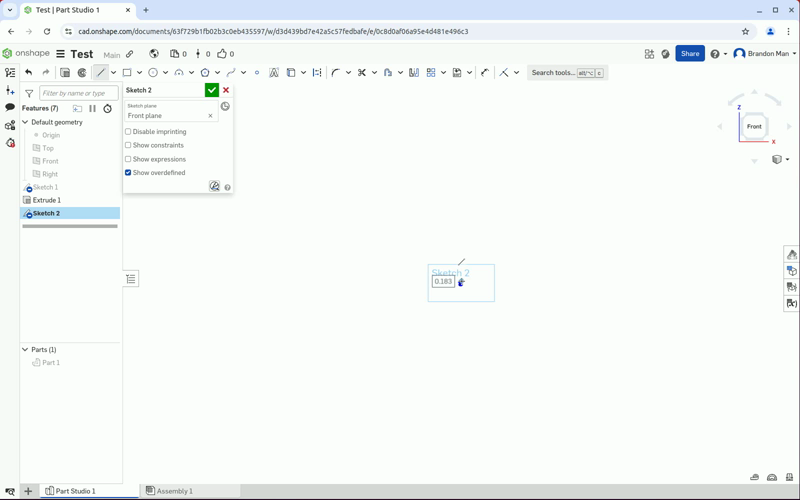
key_down(shift)
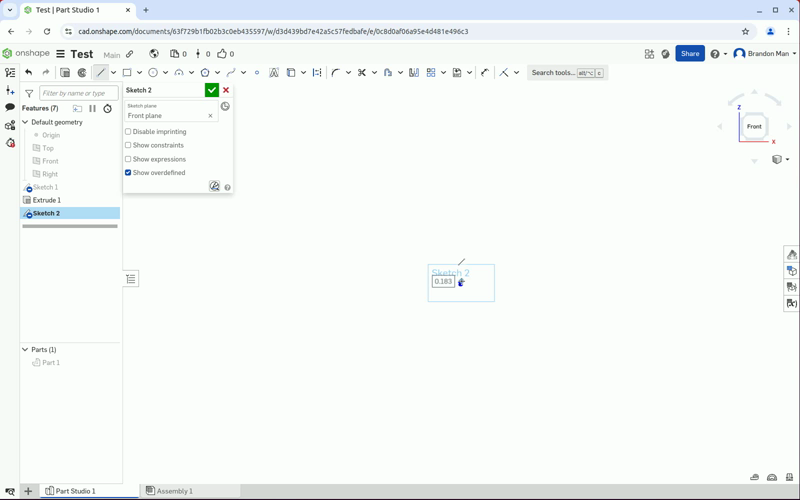
mouse_move(492, 280)
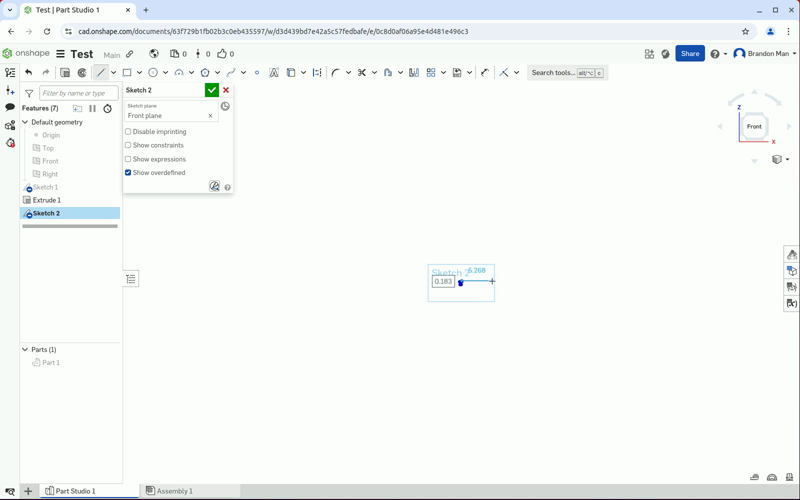
mouse_move(459, 280)
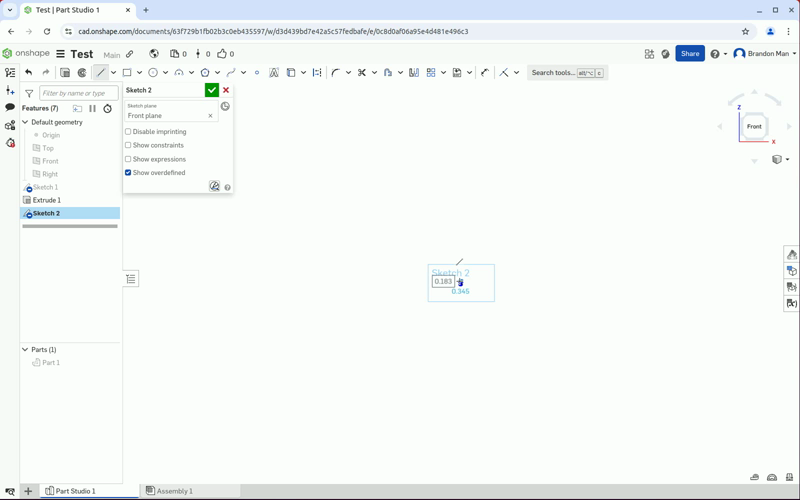
scroll(6)
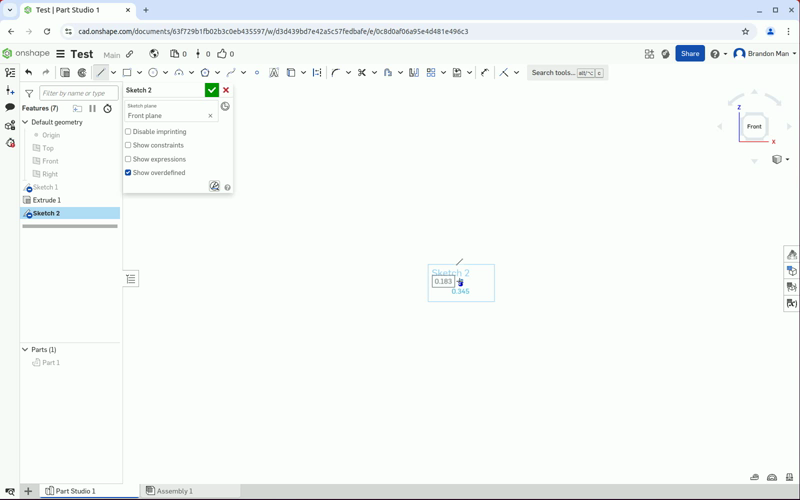
scroll(6)
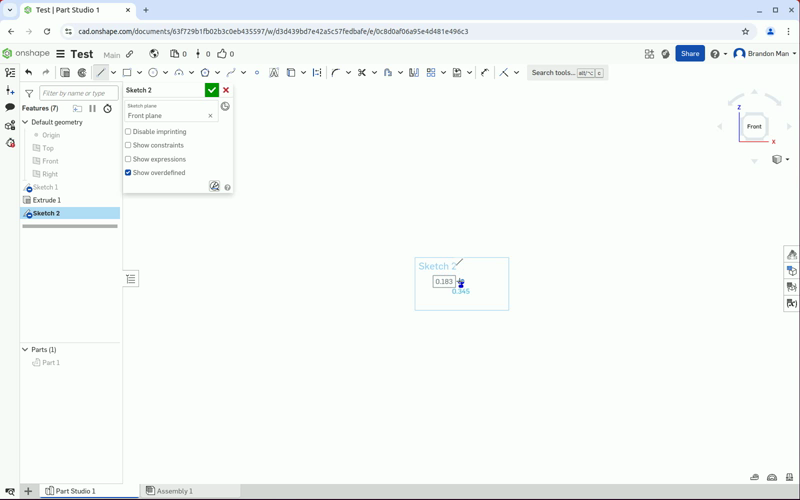
scroll(6)
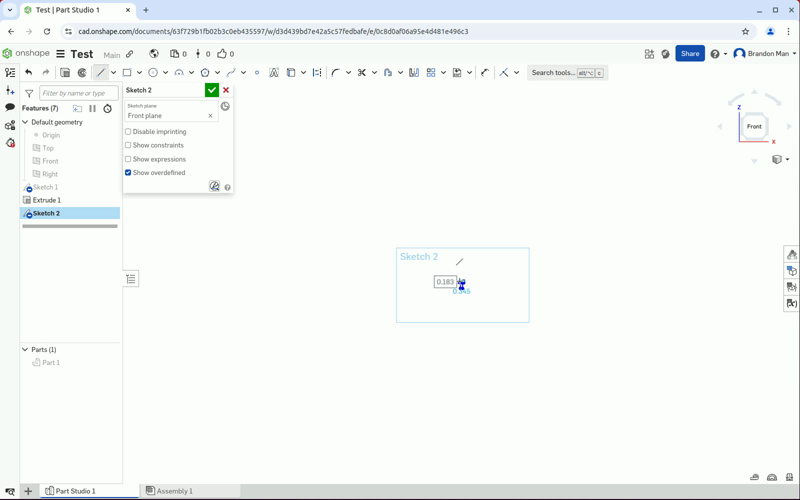
scroll(6)
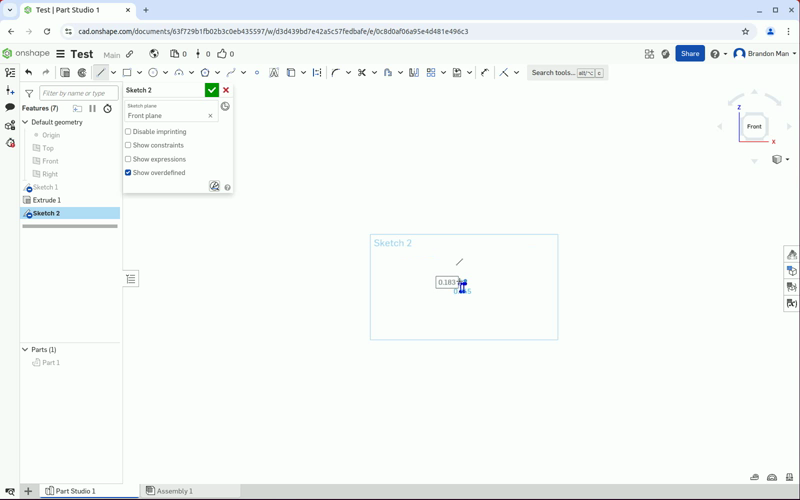
scroll(6)
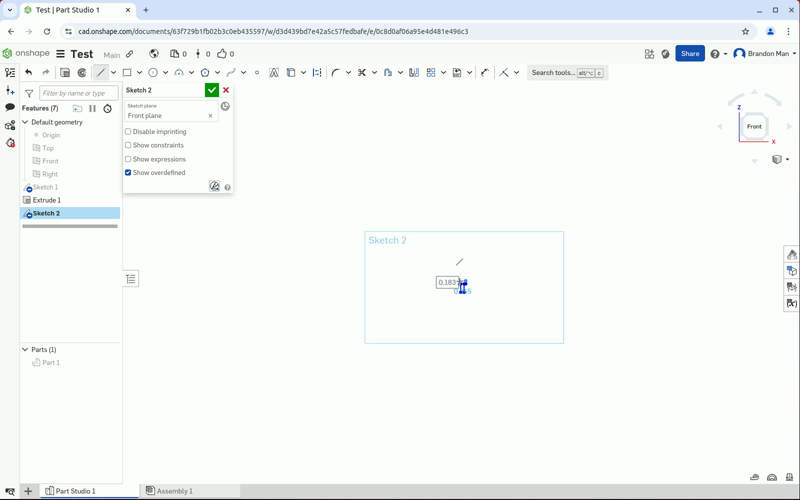
scroll(6)
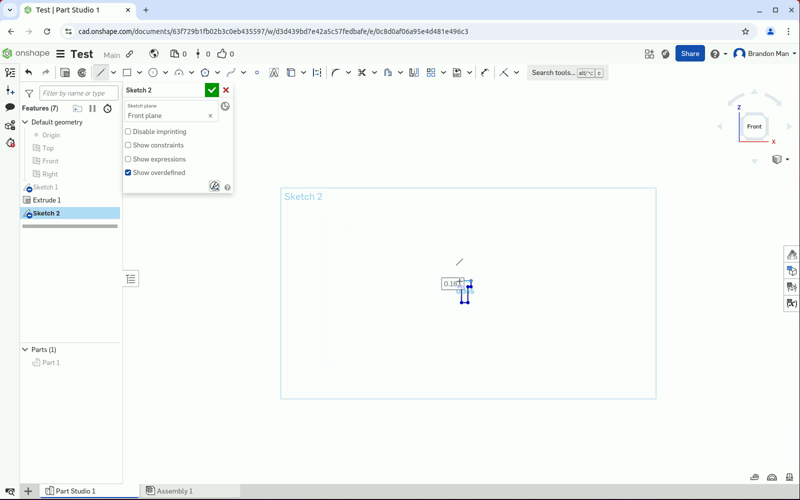
scroll(6)
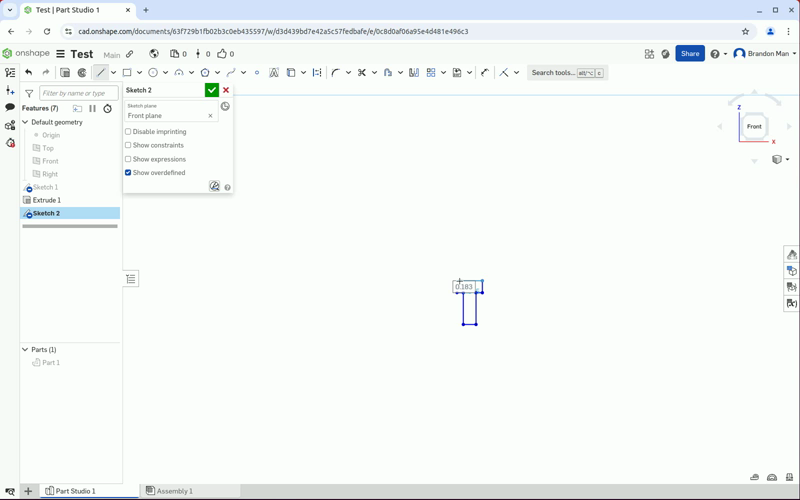
click(459, 280)
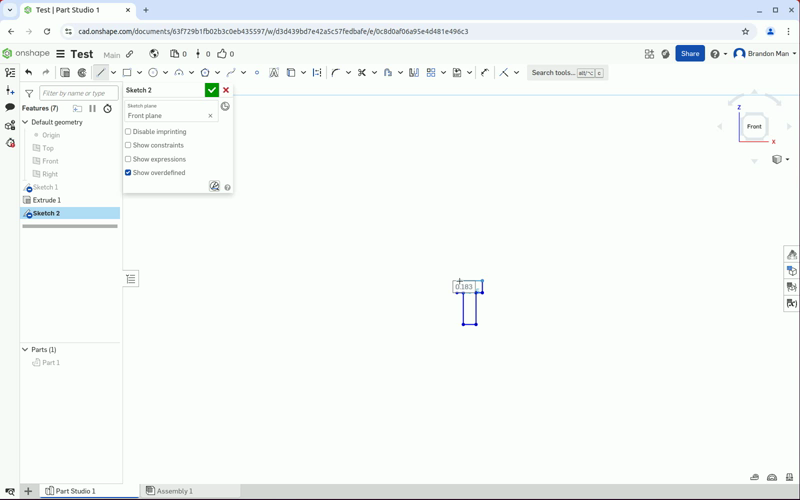
scroll(-6)
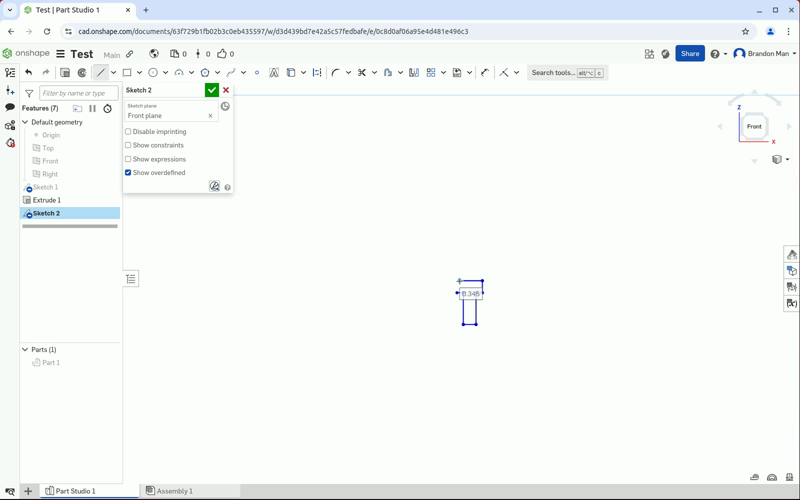
scroll(-6)
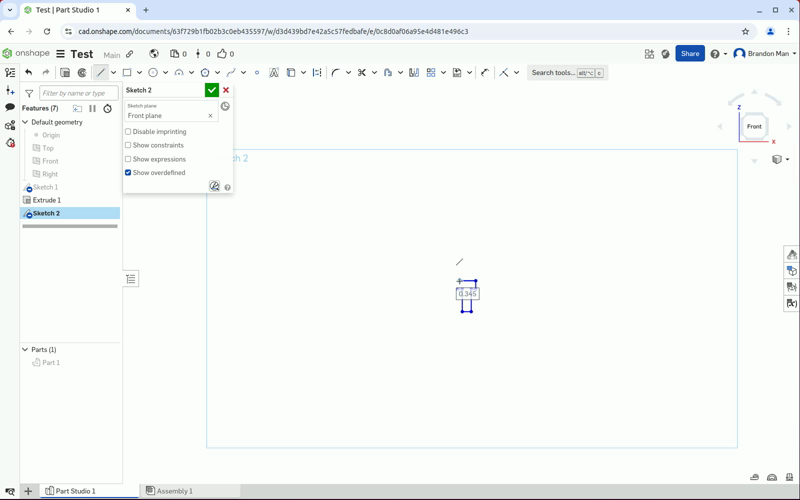
scroll(-6)
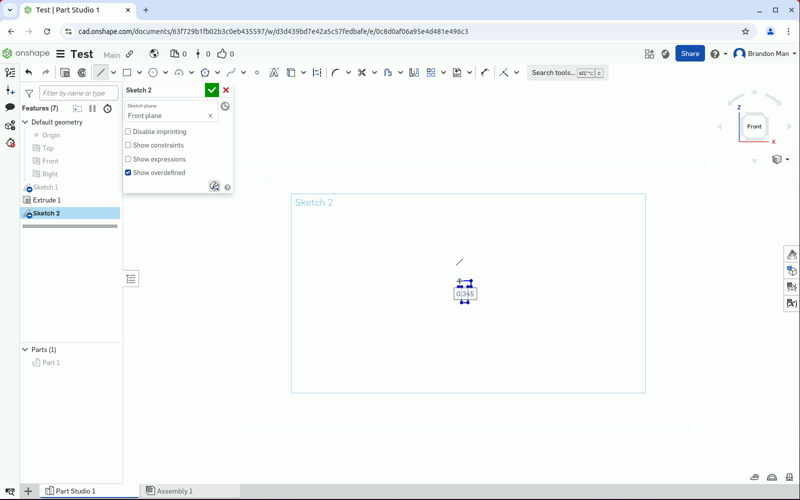
scroll(-6)
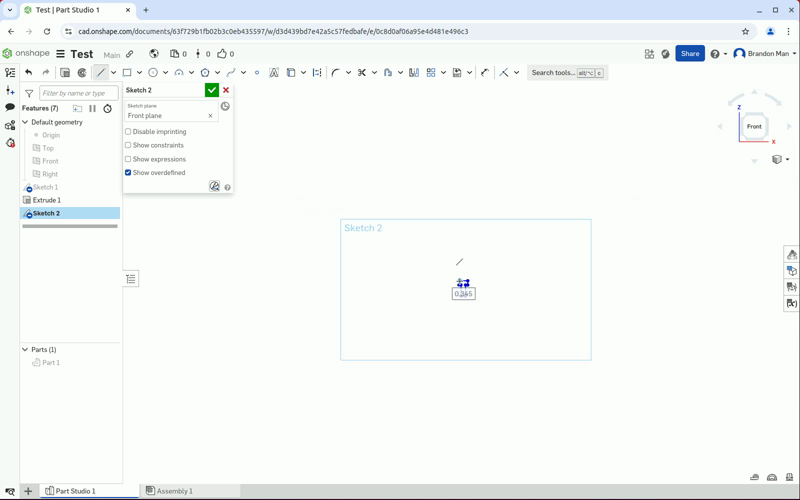
scroll(-6)
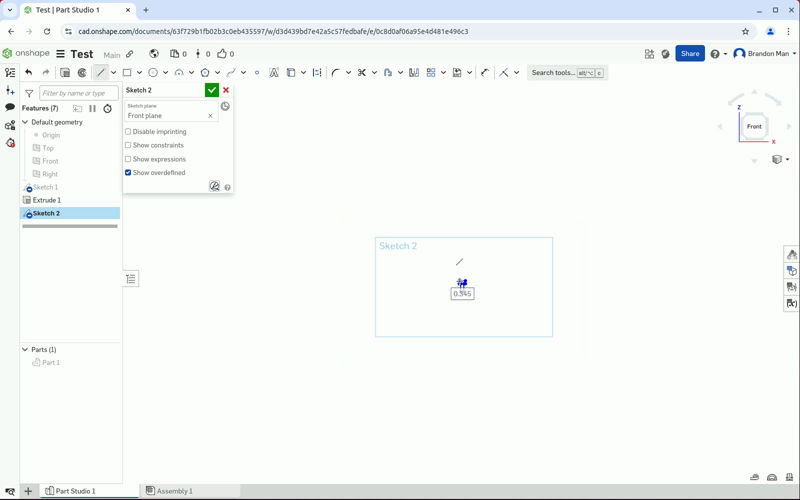
scroll(-6)
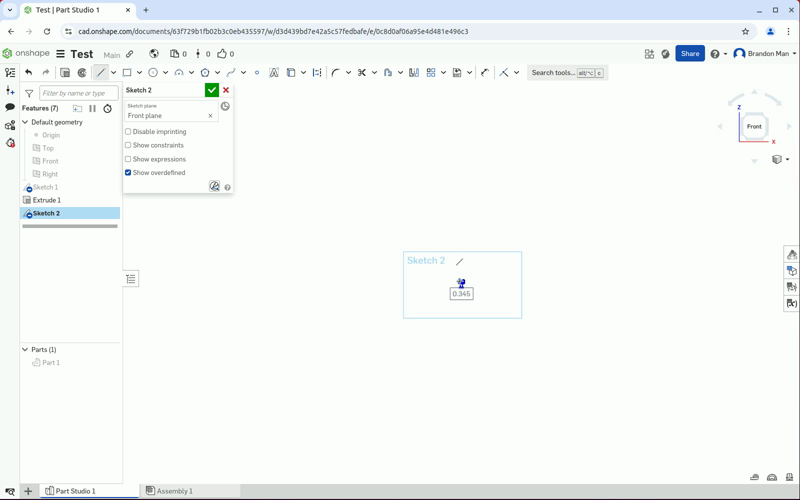
scroll(-6)
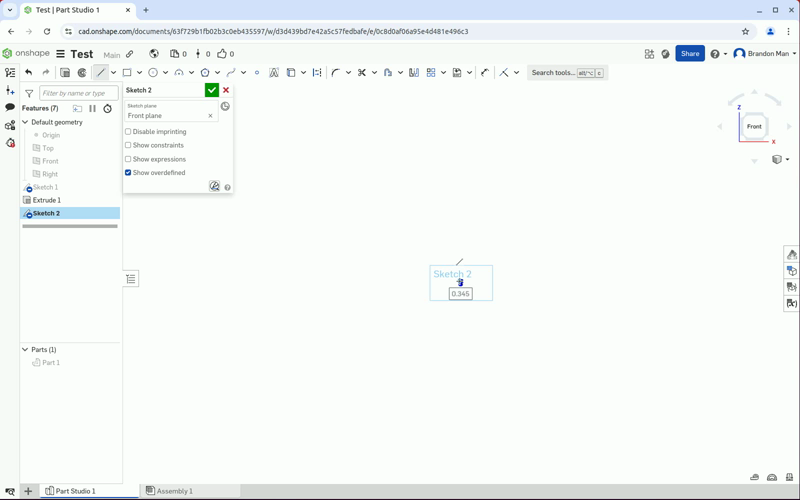
key_up(shift)
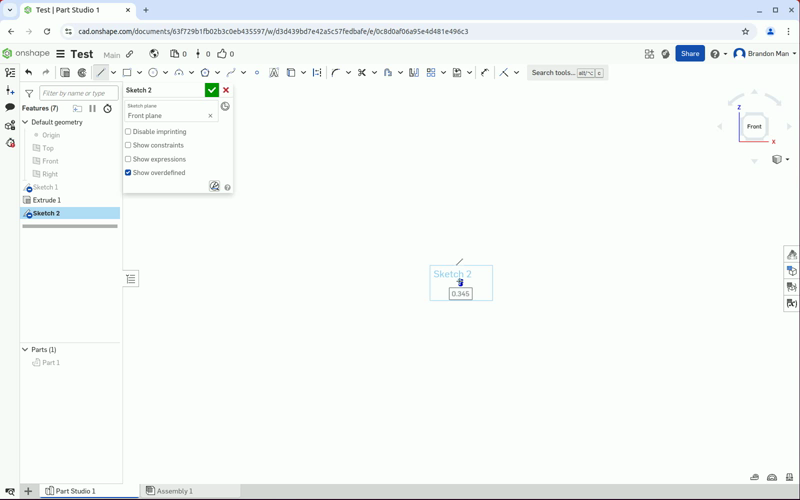
mouse_move(489, 280)
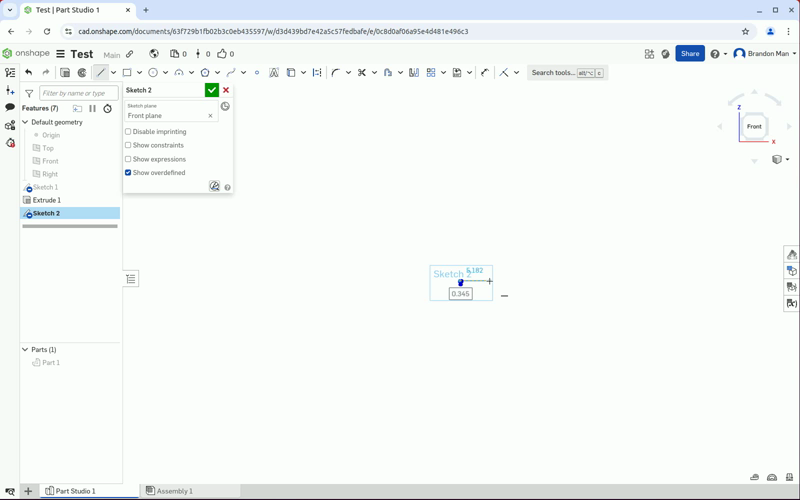
key_down(shift)
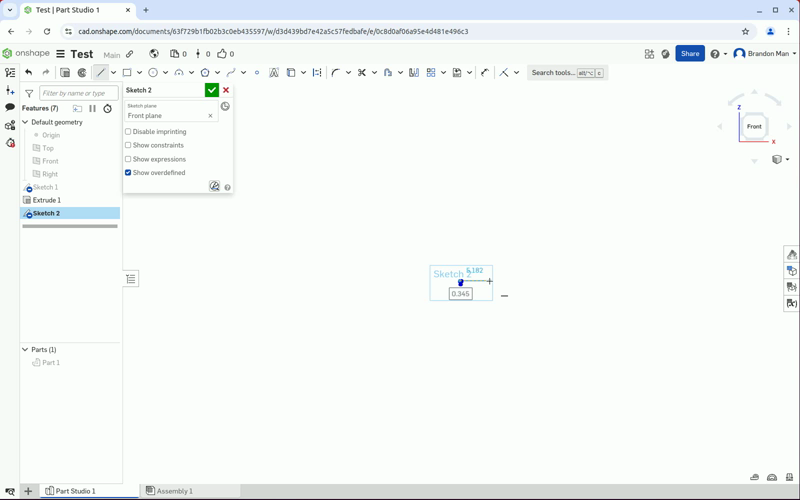
mouse_move(459, 281)
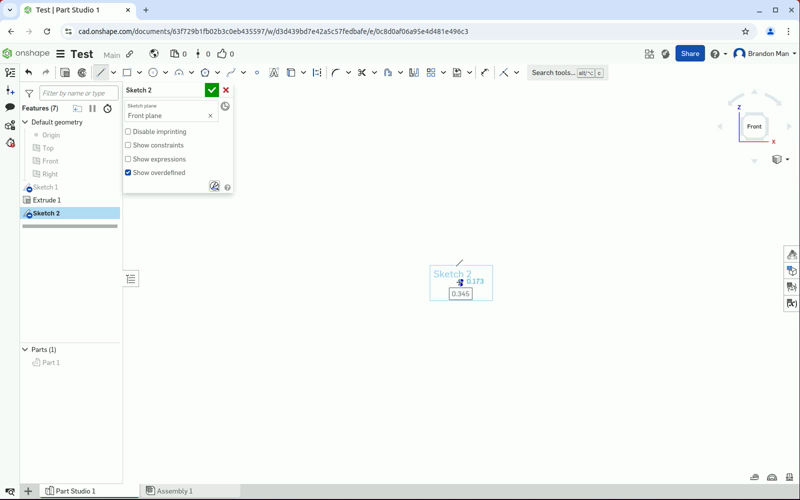
scroll(6)
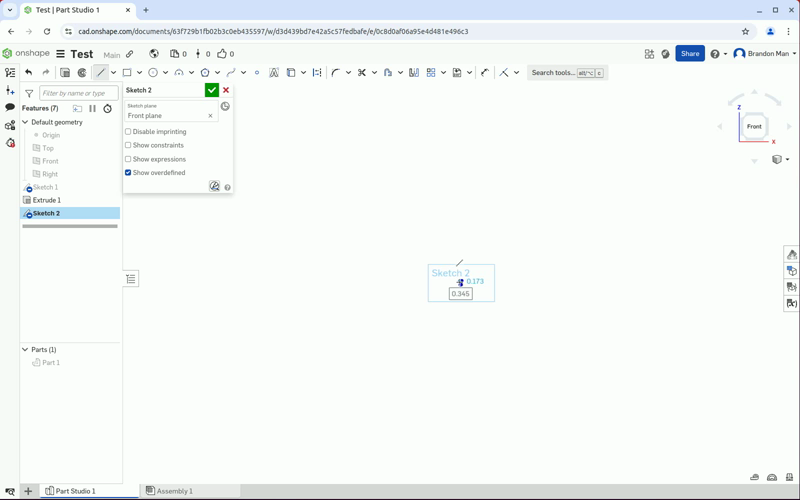
scroll(6)
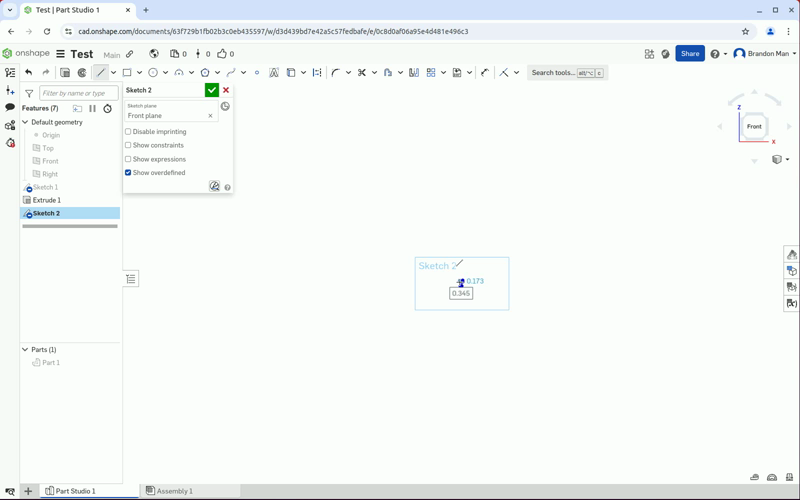
scroll(6)
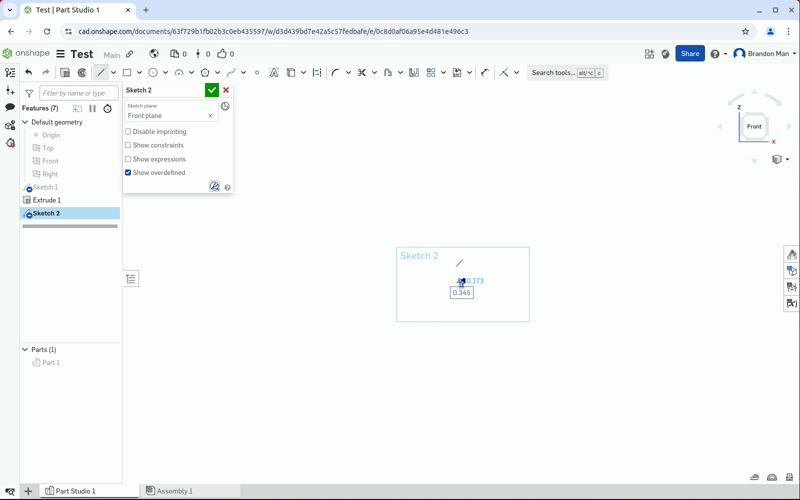
scroll(6)
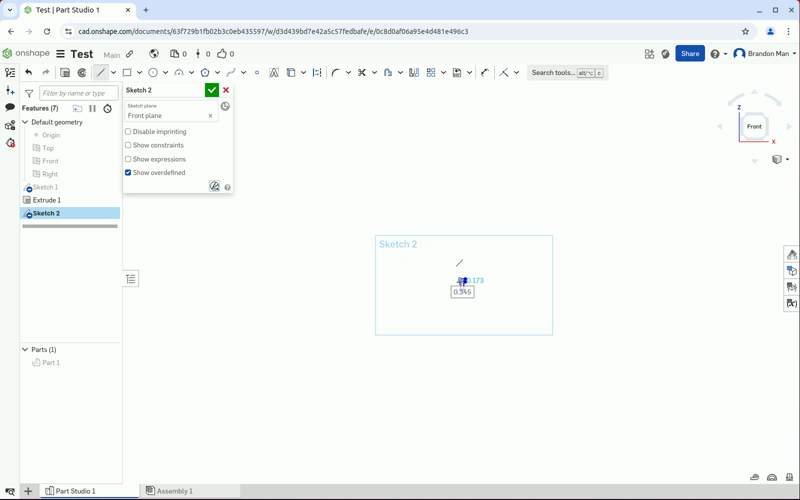
scroll(6)
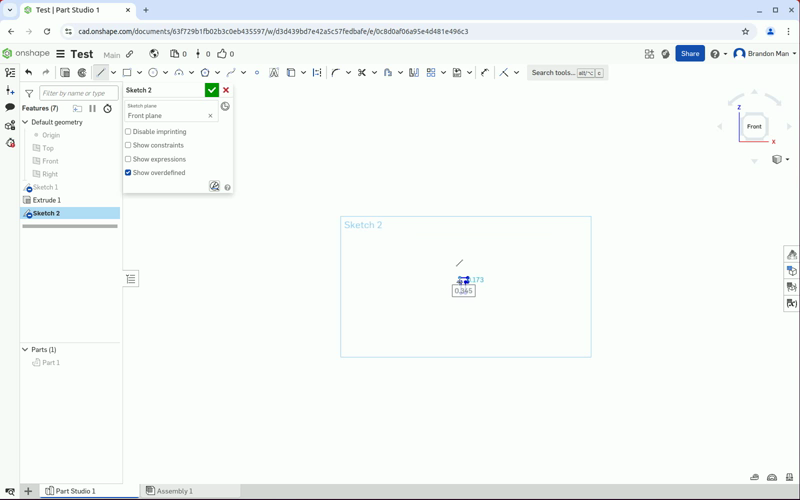
scroll(6)
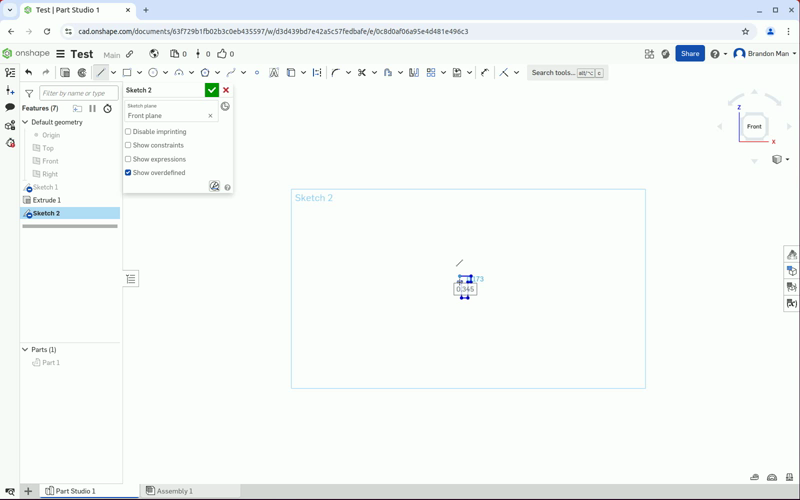
scroll(6)
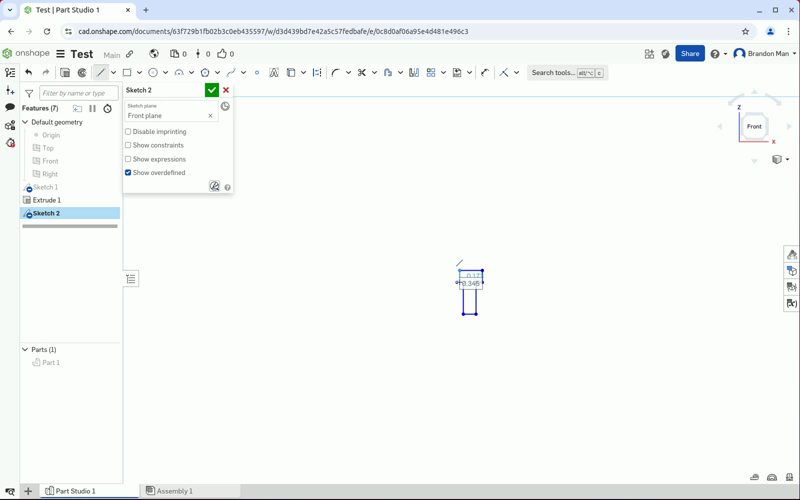
key_up(shift)
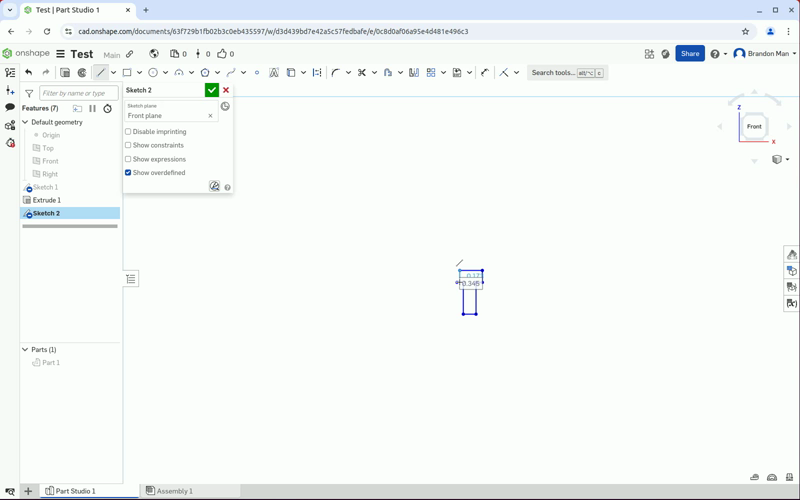
click(459, 281)
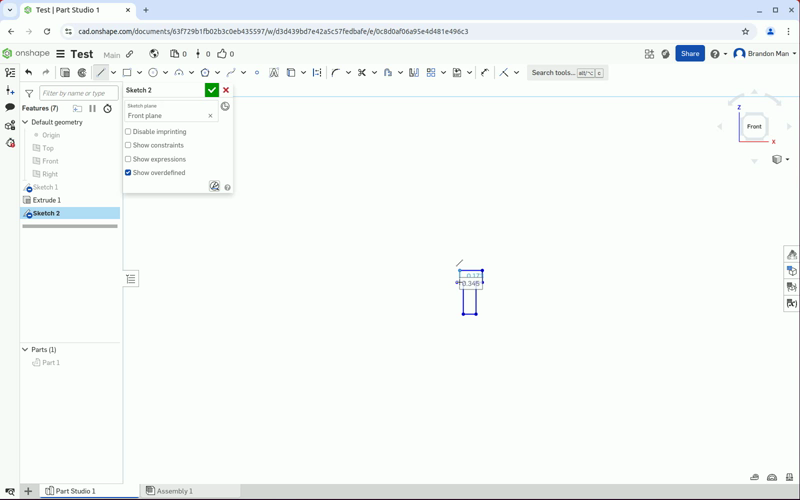
scroll(-6)
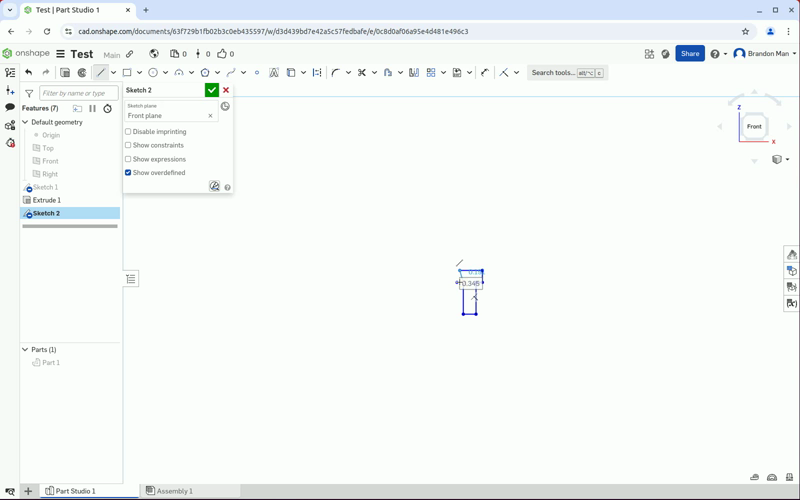
scroll(-6)
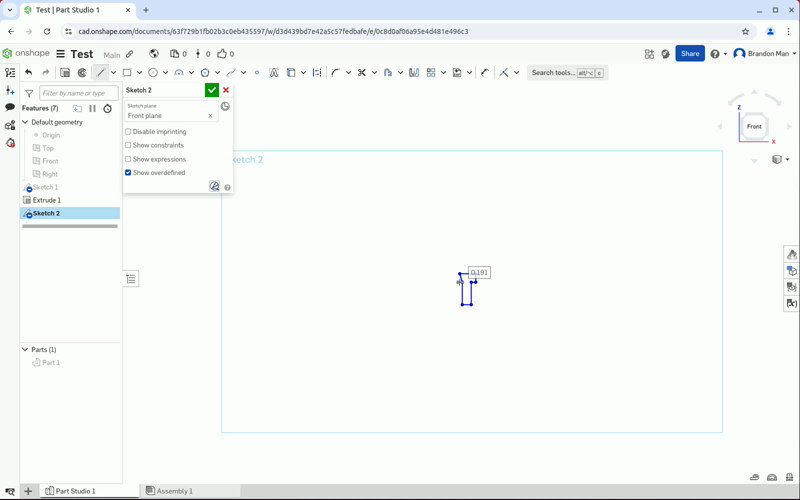
scroll(-6)
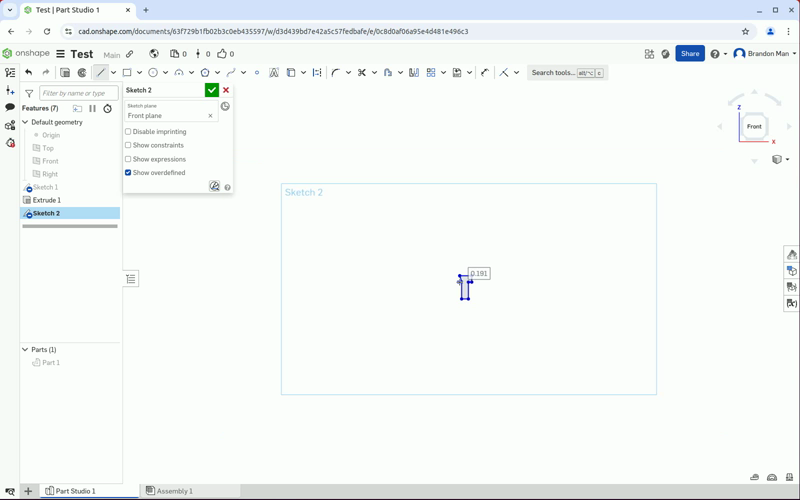
scroll(-6)
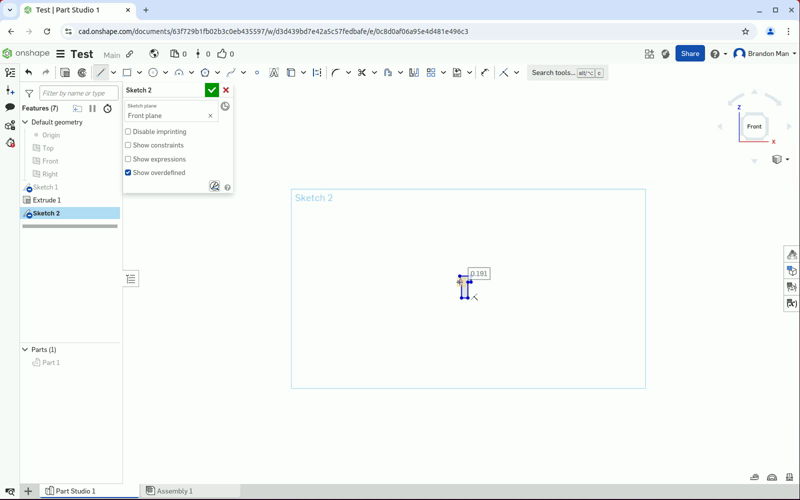
scroll(-6)
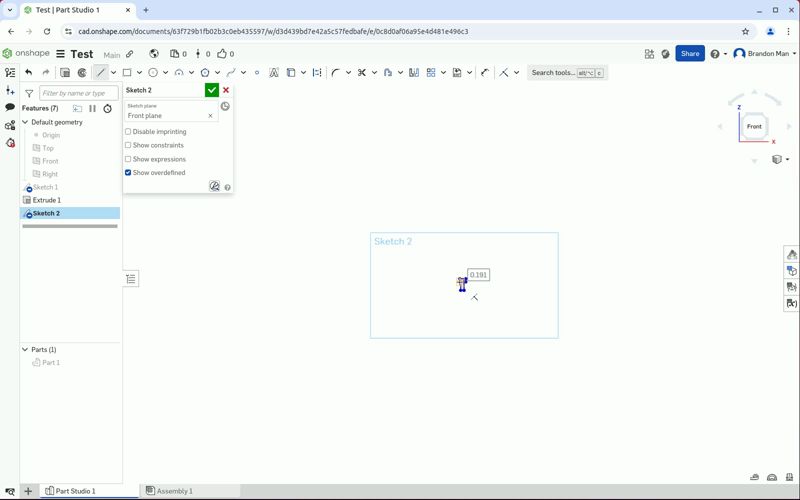
scroll(-6)
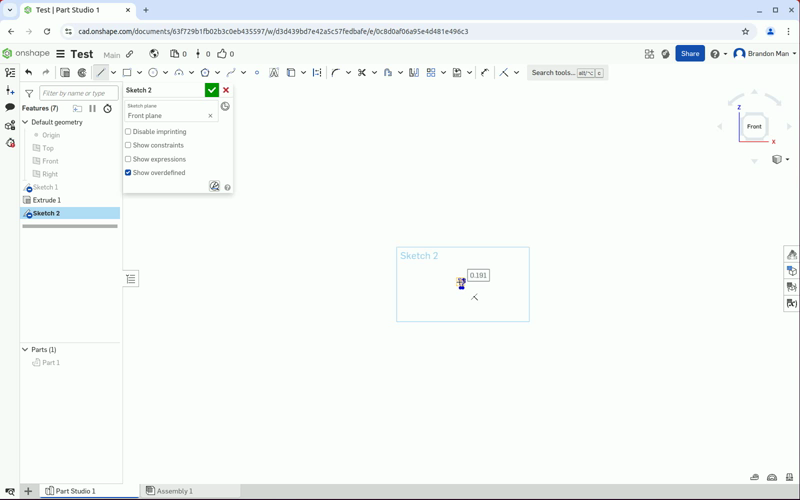
scroll(-6)
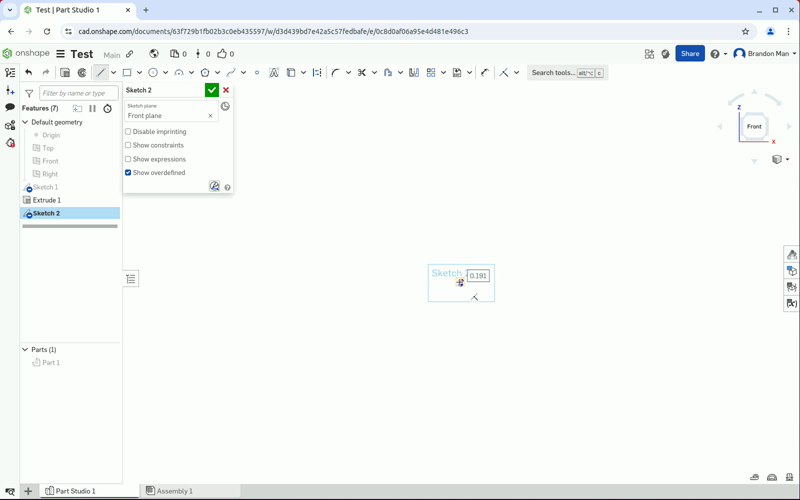
key(esc)
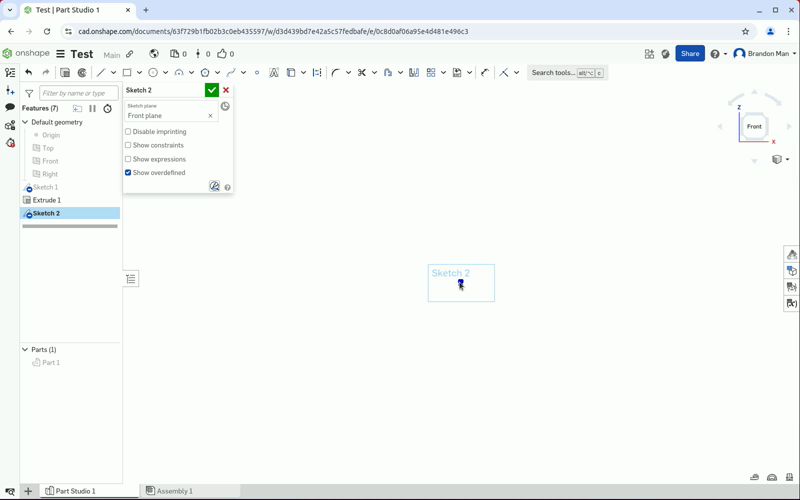
mouse_move(461, 281)
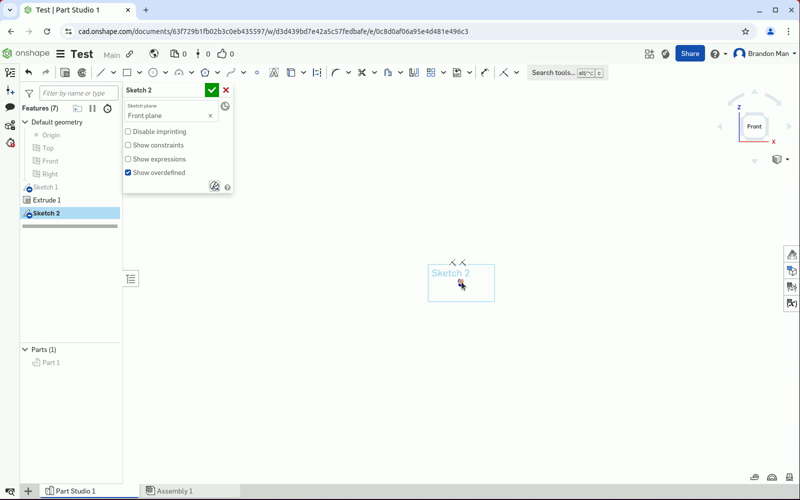
scroll(6)
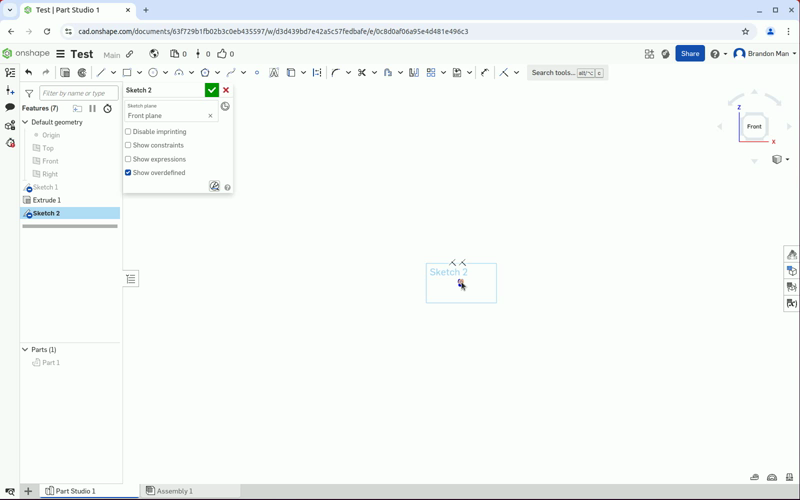
scroll(6)
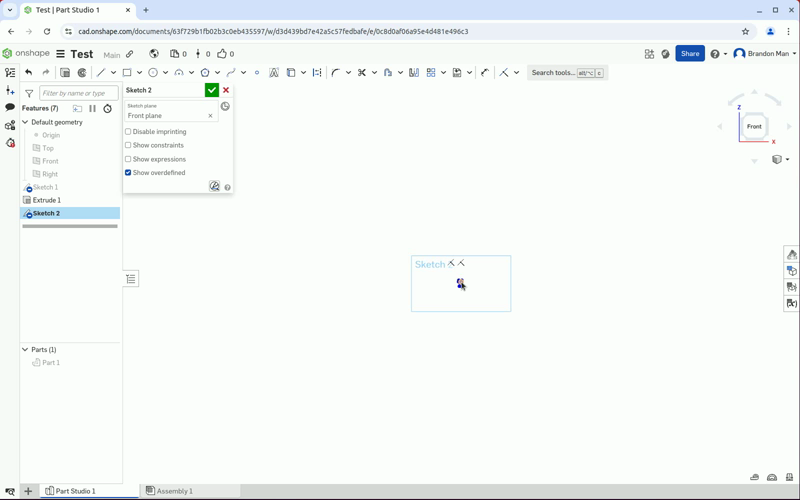
scroll(6)
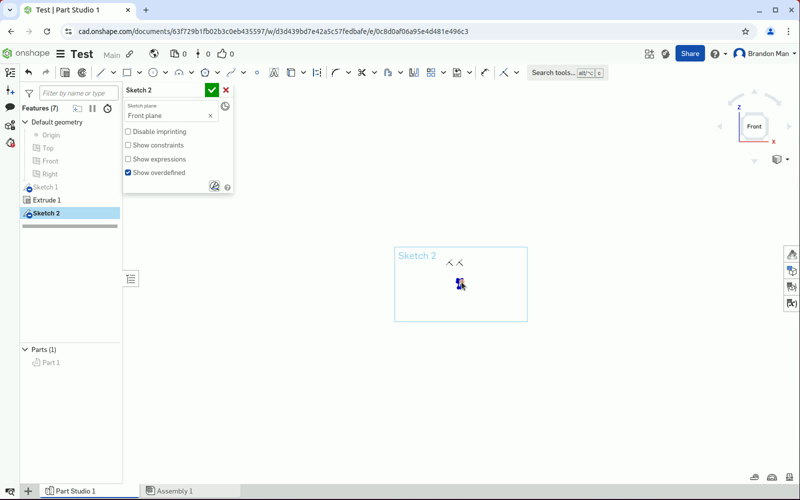
scroll(6)
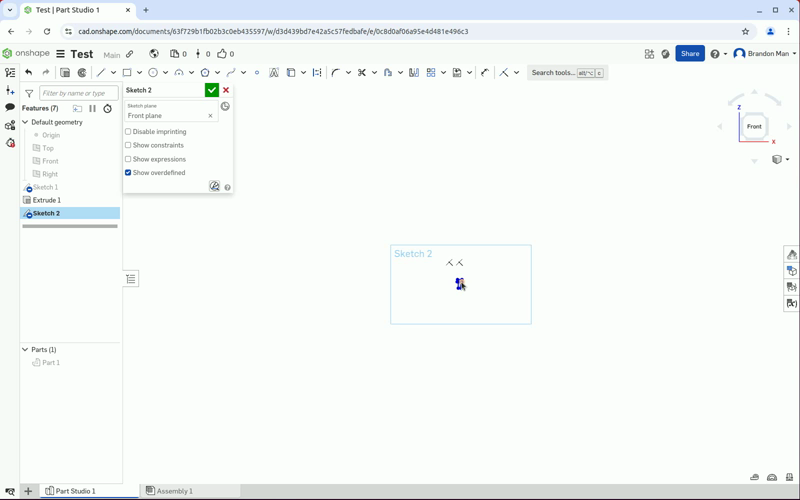
scroll(6)
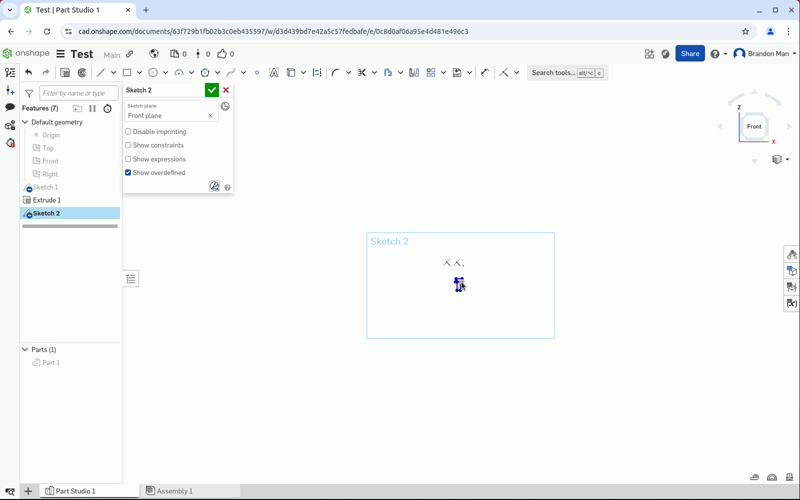
scroll(6)
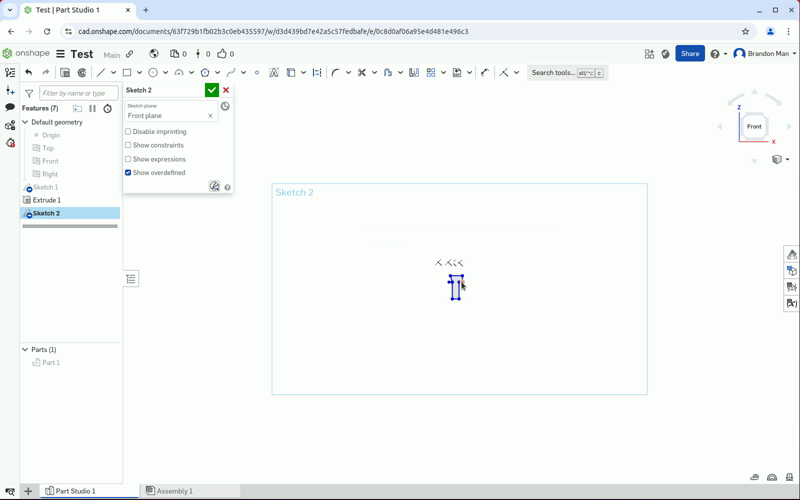
scroll(6)
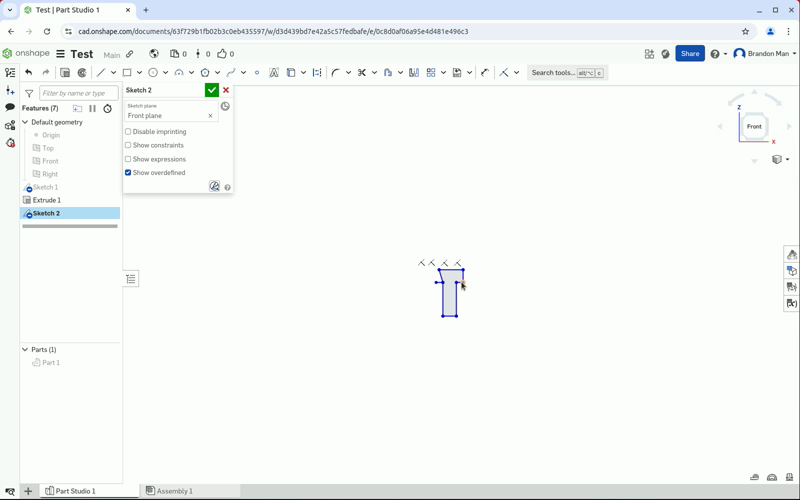
click(461, 281)
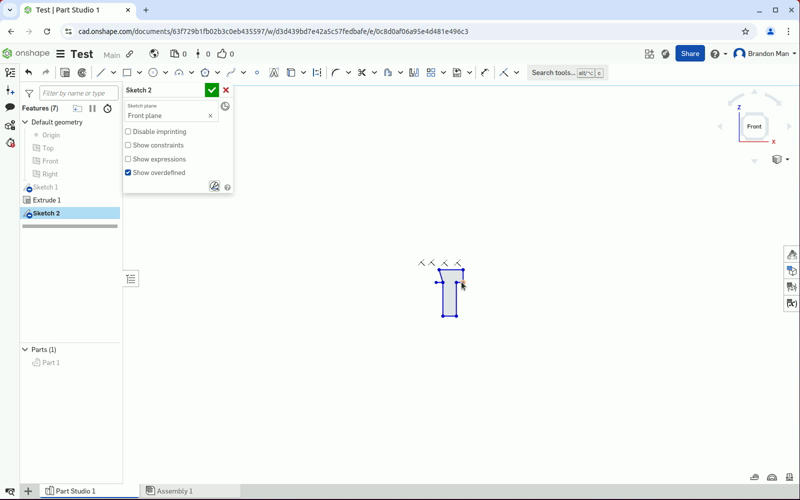
scroll(-6)
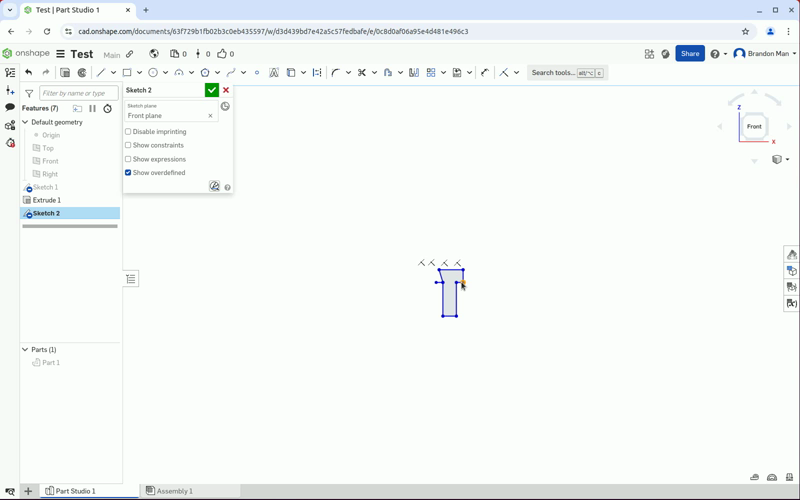
scroll(-6)
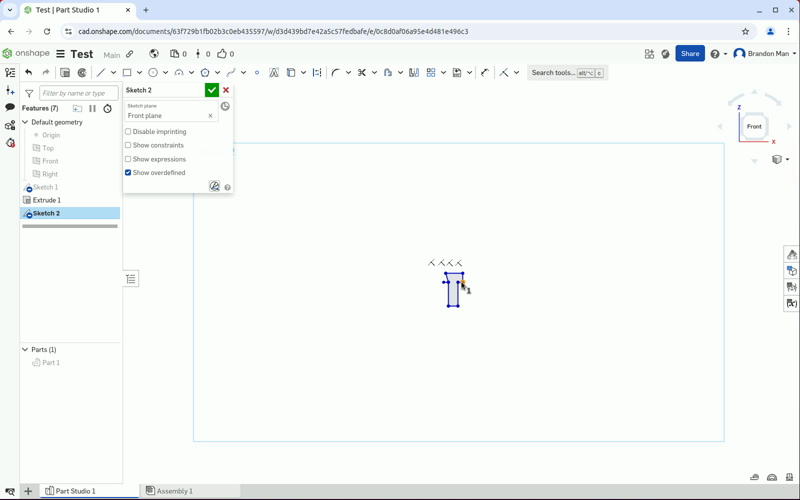
scroll(-6)
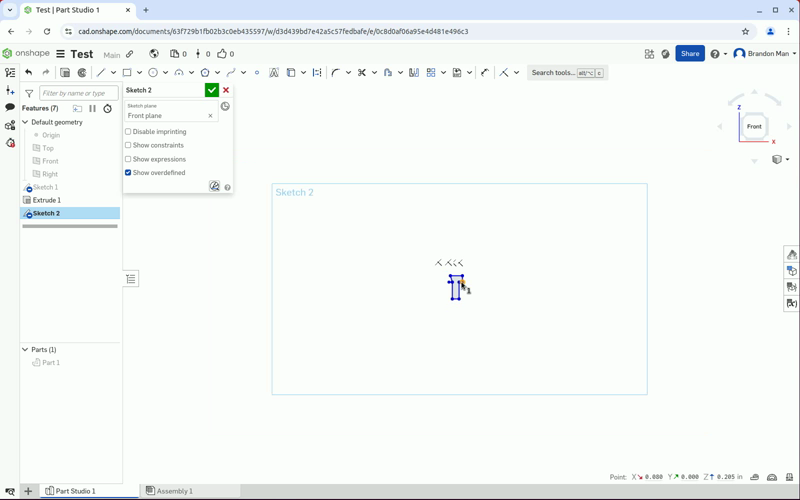
scroll(-6)
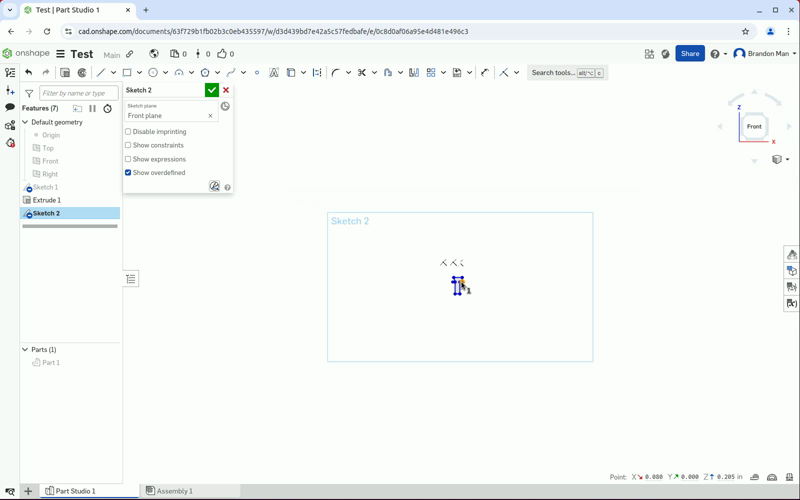
scroll(-6)
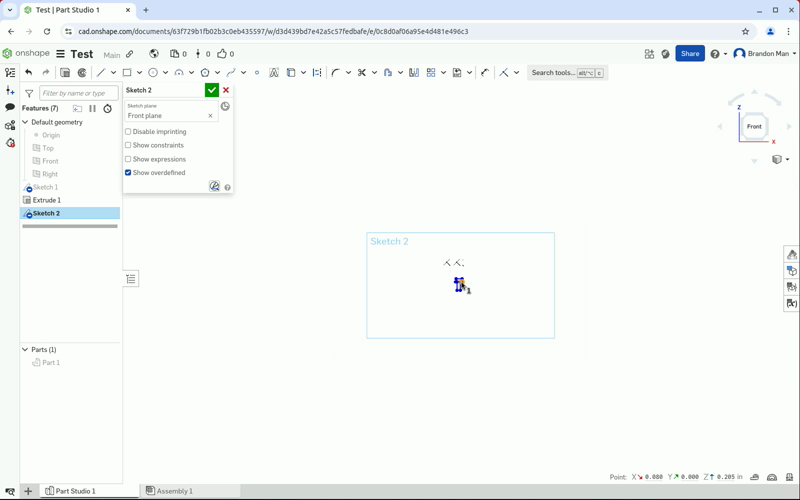
scroll(-6)
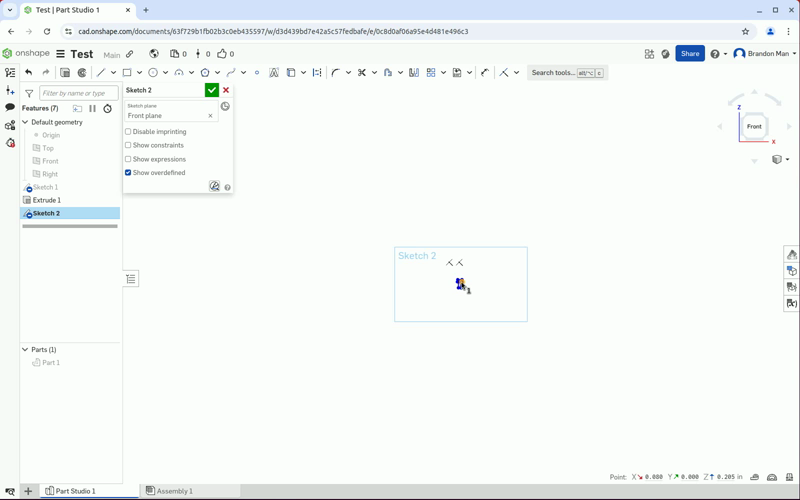
scroll(-6)
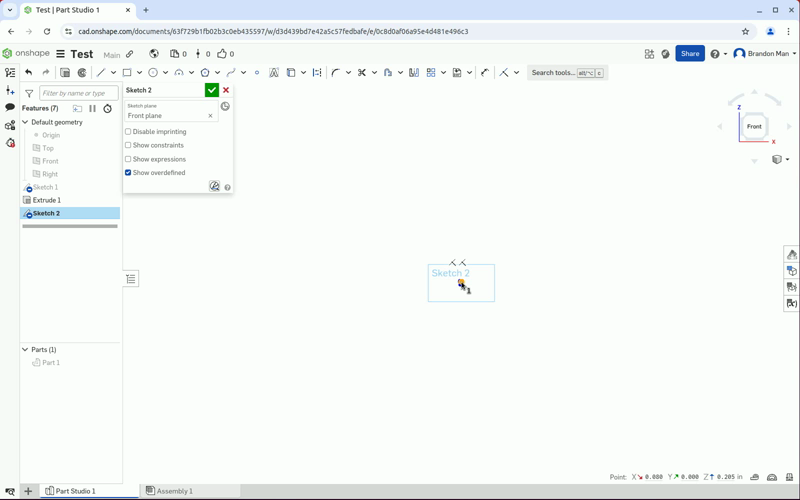
mouse_move(73, 352)
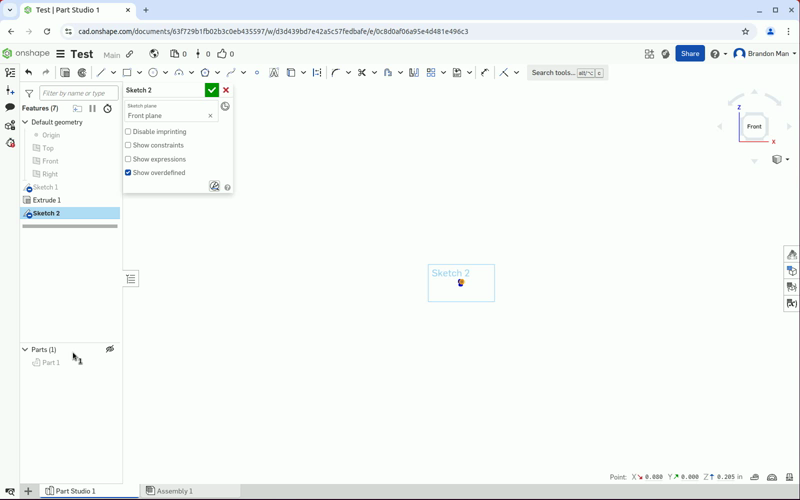
key(shift+y)
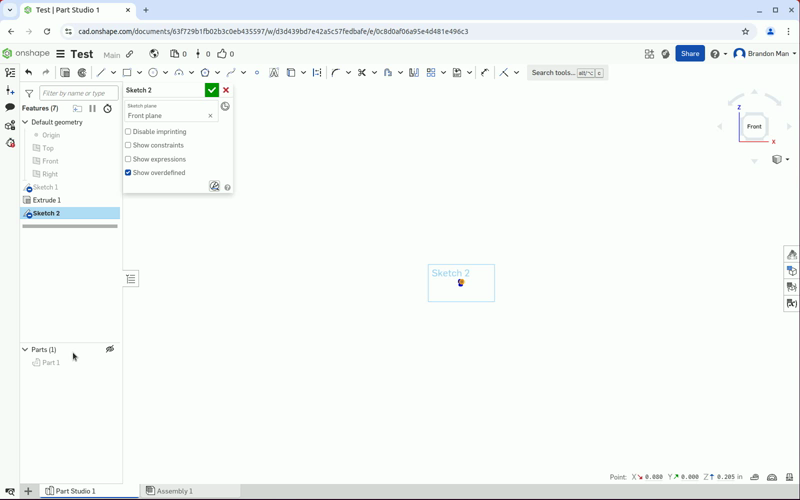
key(shift+e)
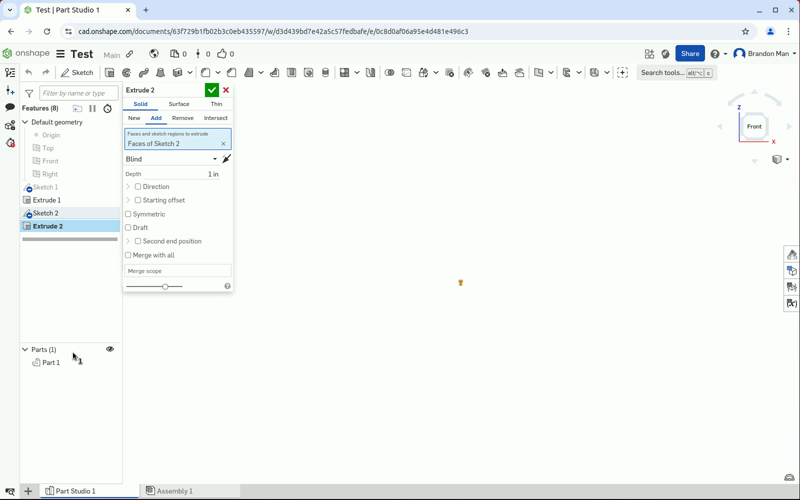
mouse_move(143, 106)
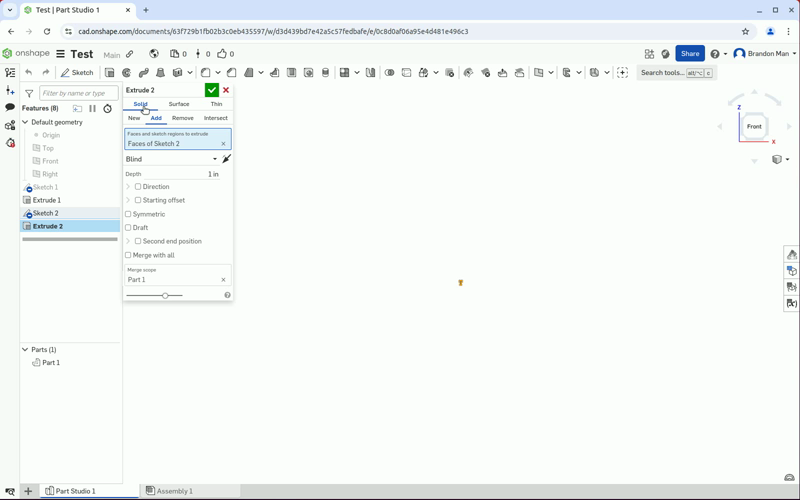
click(143, 106)
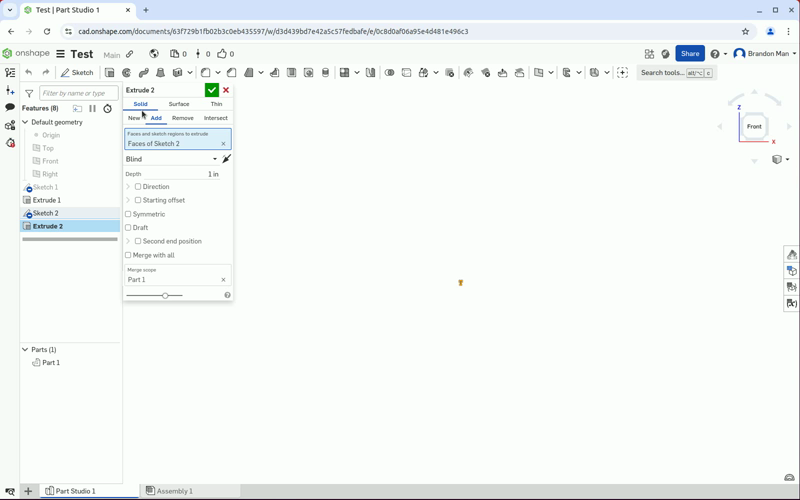
mouse_move(137, 120)
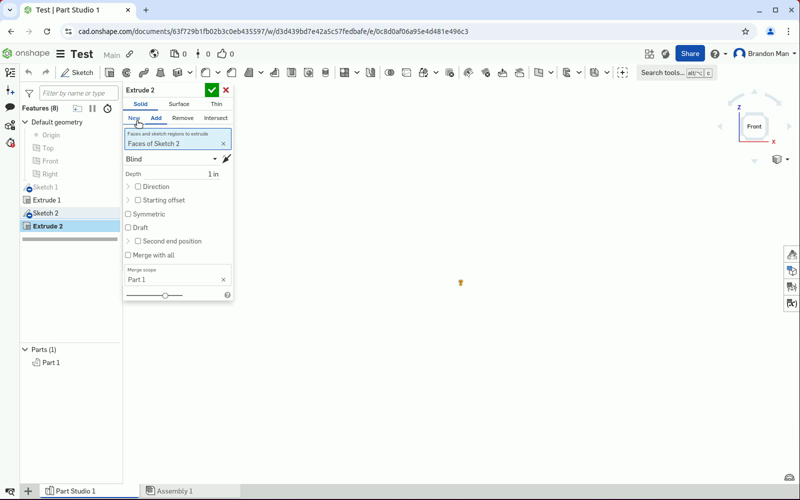
click(137, 120)
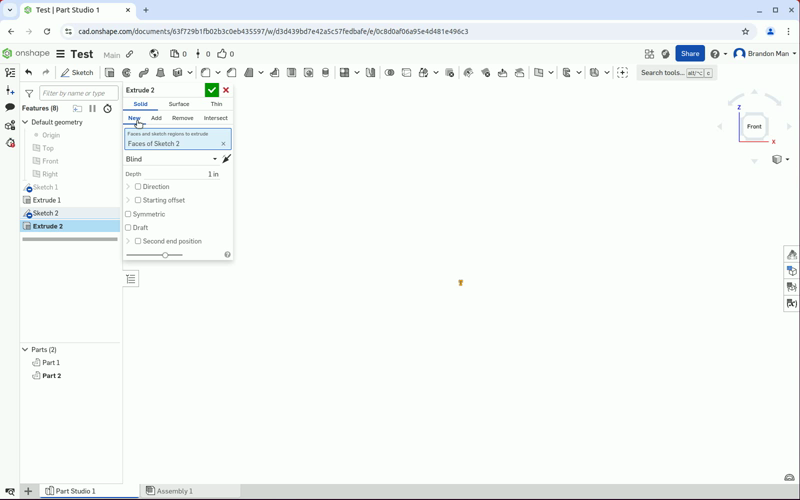
key(tab, 4)
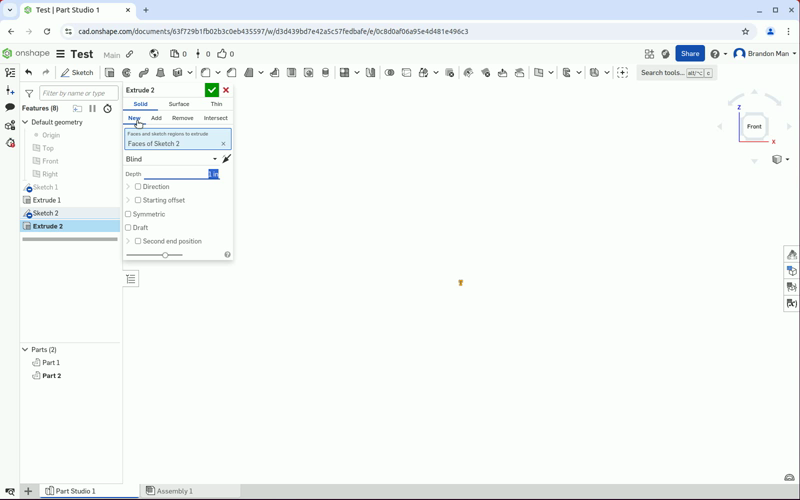
text(23.108)
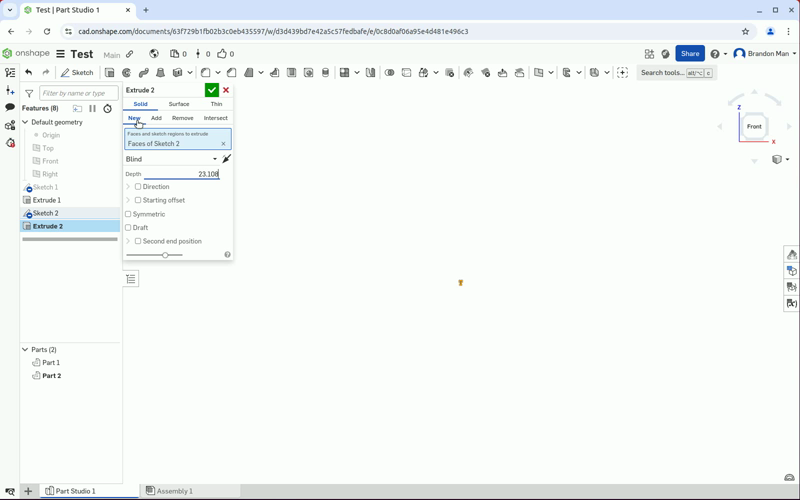
key(enter)
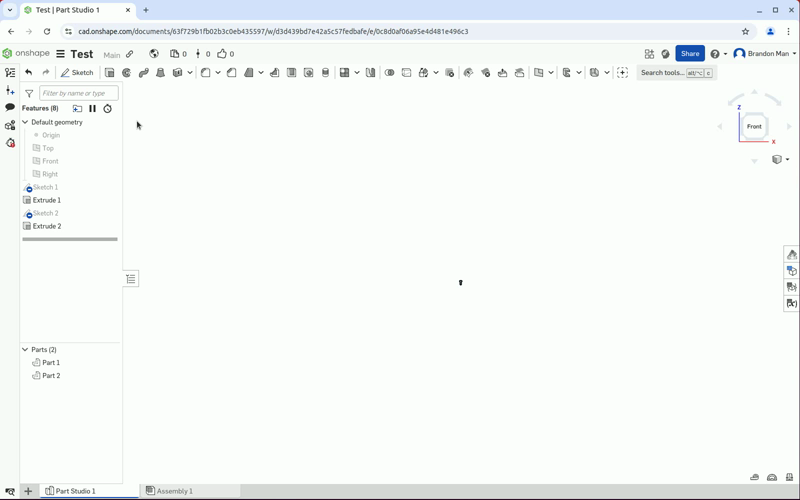
key(shift+h)
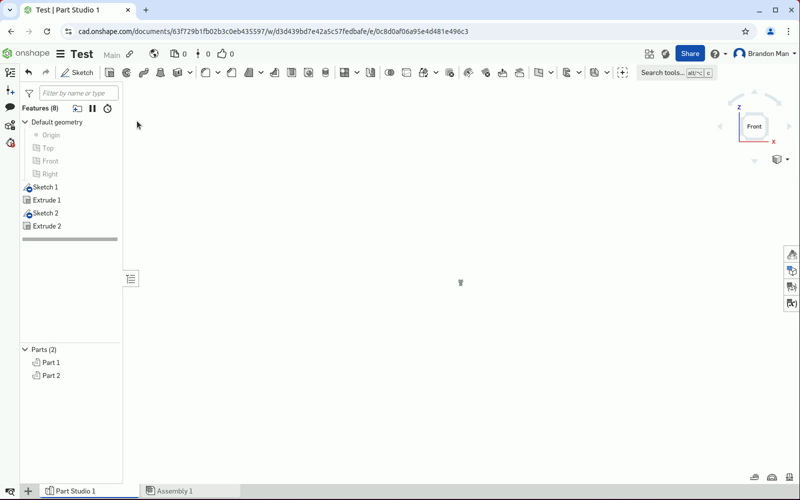
key(shift+h)
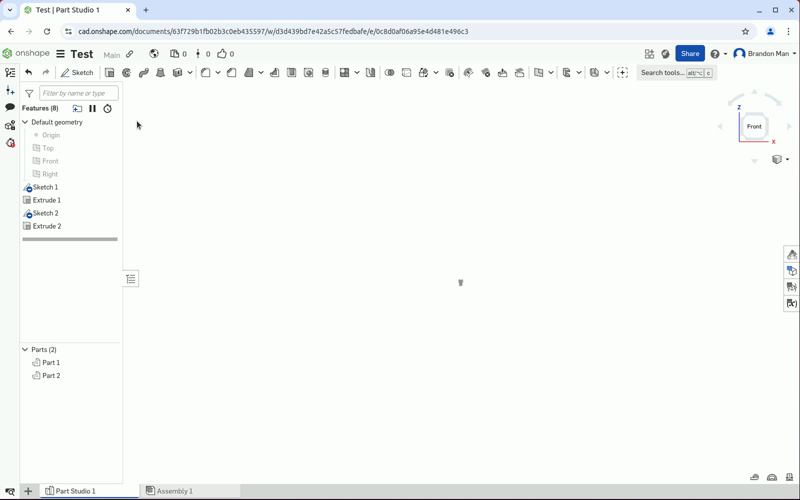
key(shift+7)
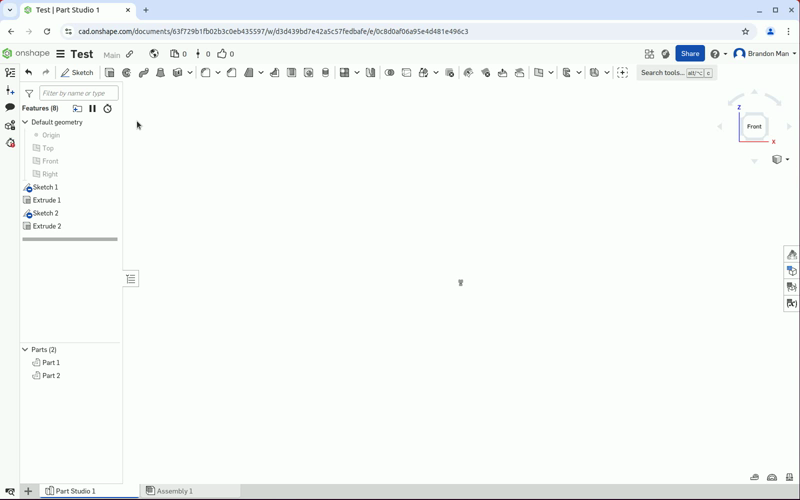
key(left, 2)
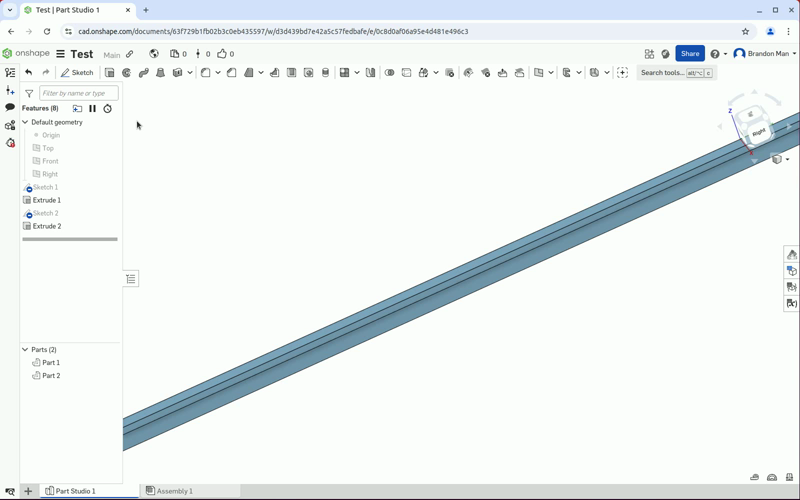
key(down, 2)
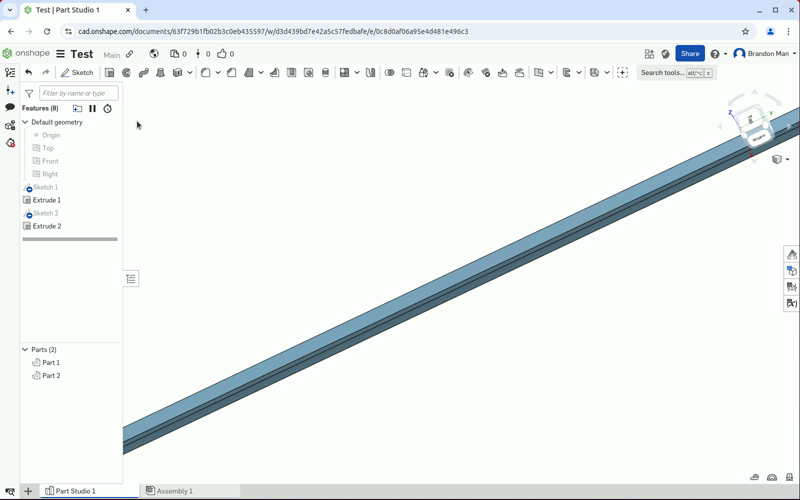
key(up, 2)
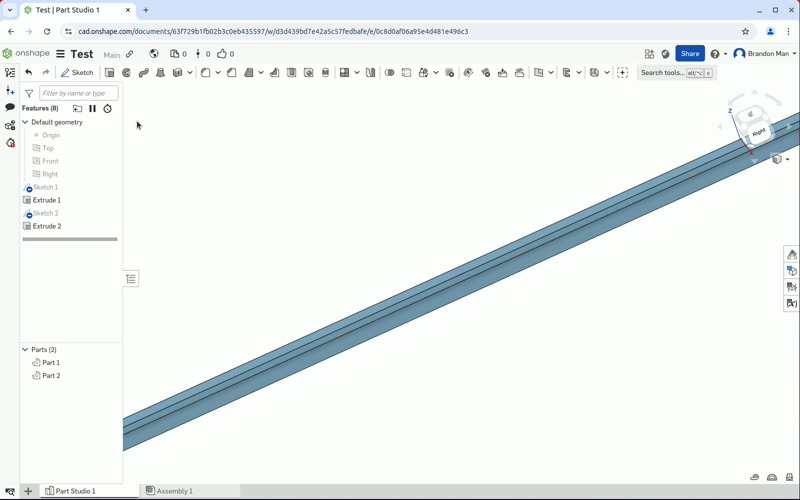
key(right, 2)
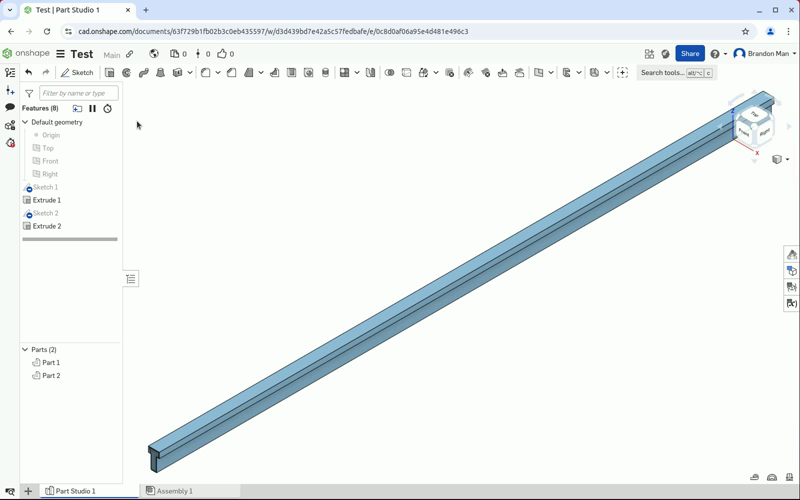
mouse_move(73, 189)
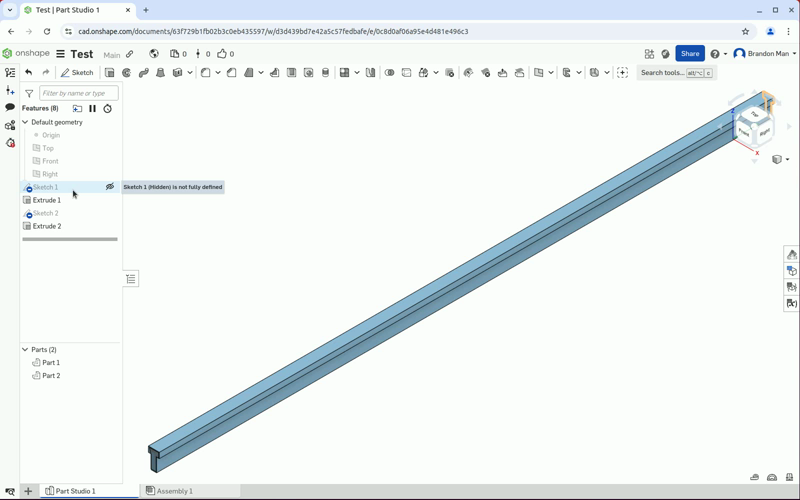
click(73, 189)